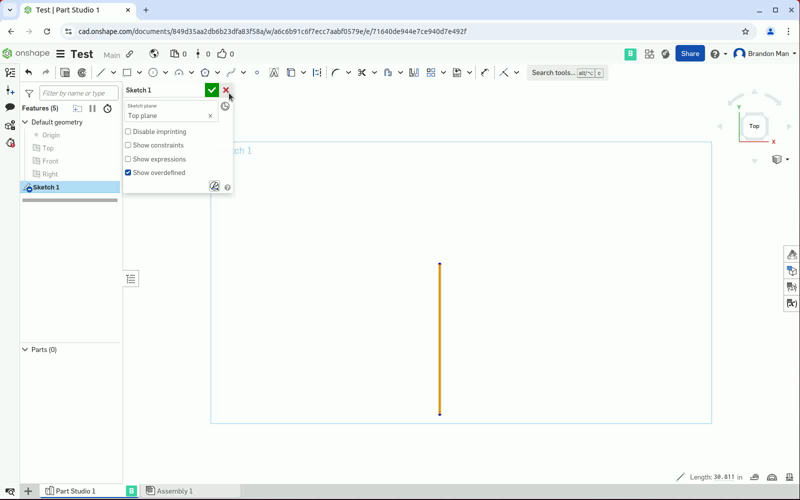
key(shift+h)
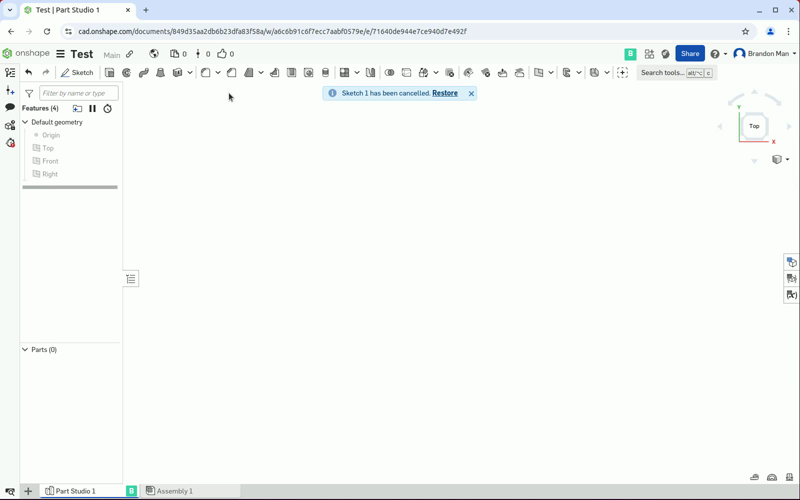
mouse_move(73, 352)
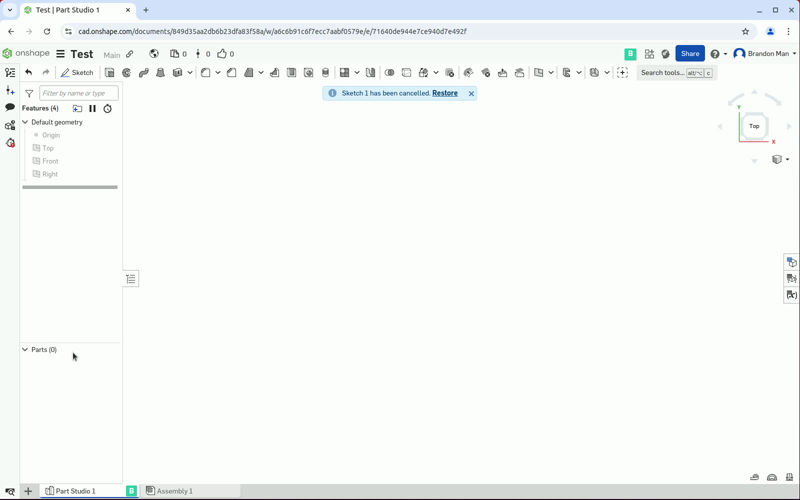
key(y)
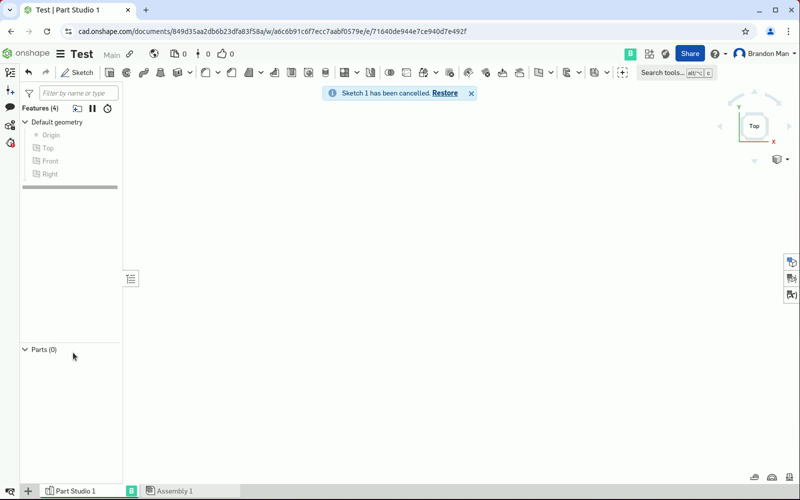
key(shift+p)
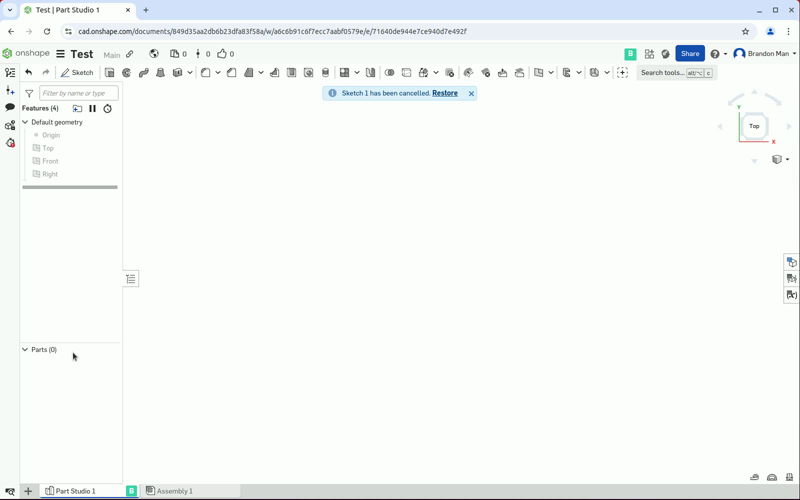
key(space)
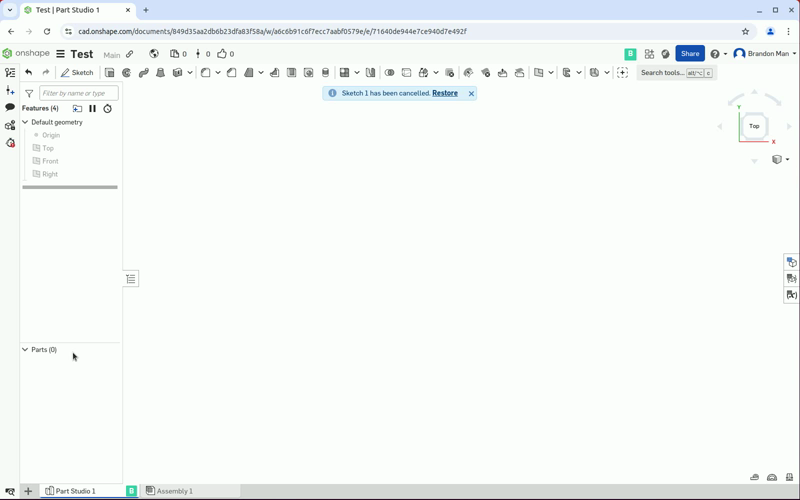
key_down(shift)
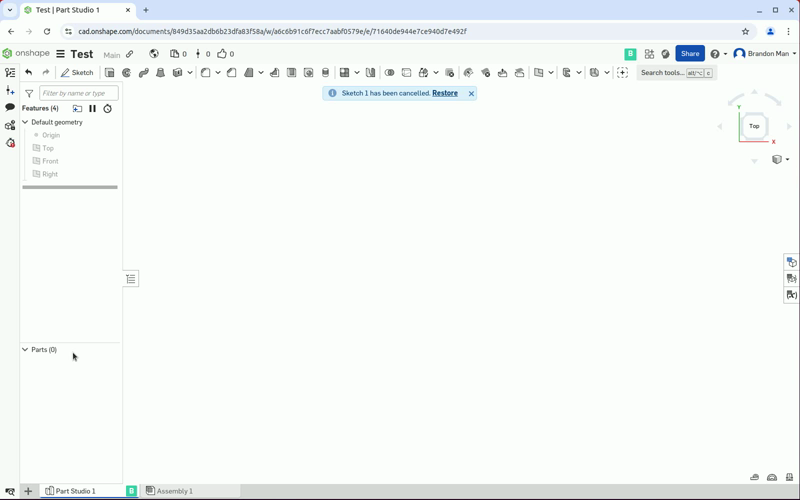
key(up)
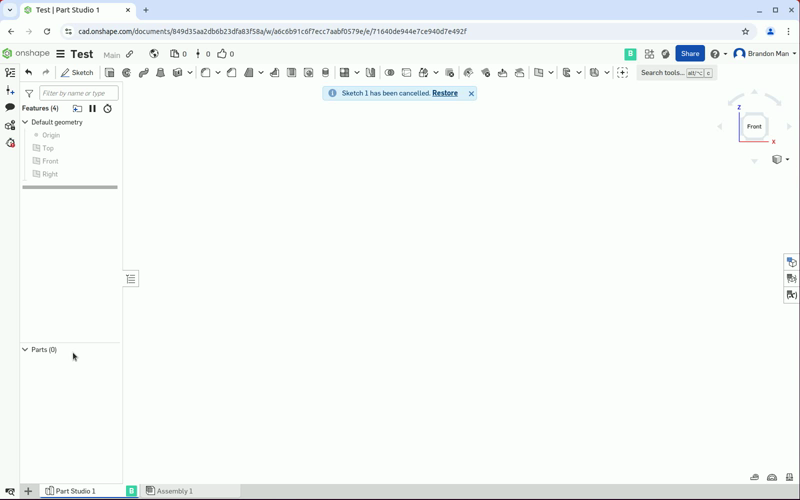
key_up(shift)
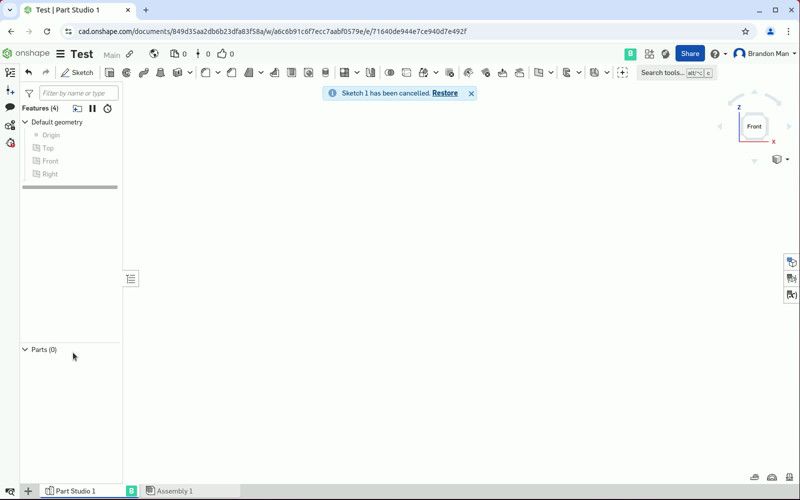
key(space)
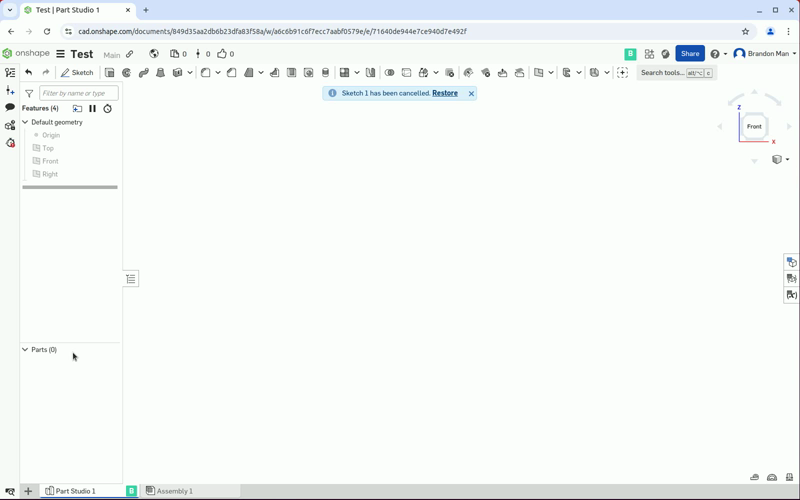
key_down(shift)
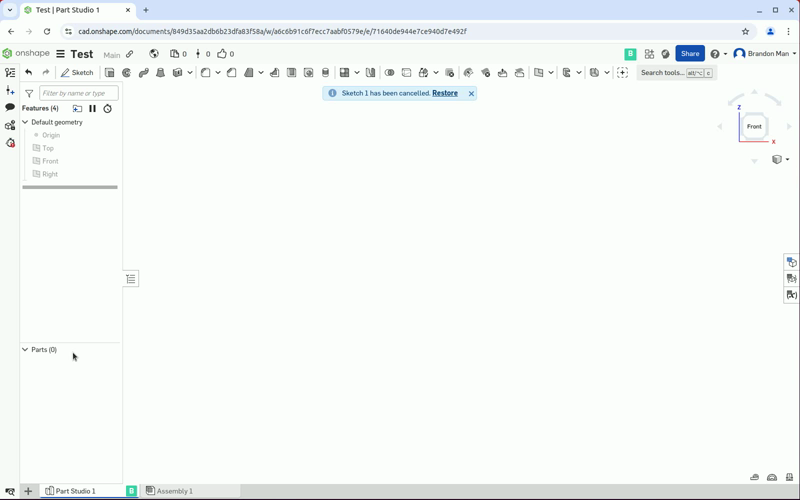
key(left)
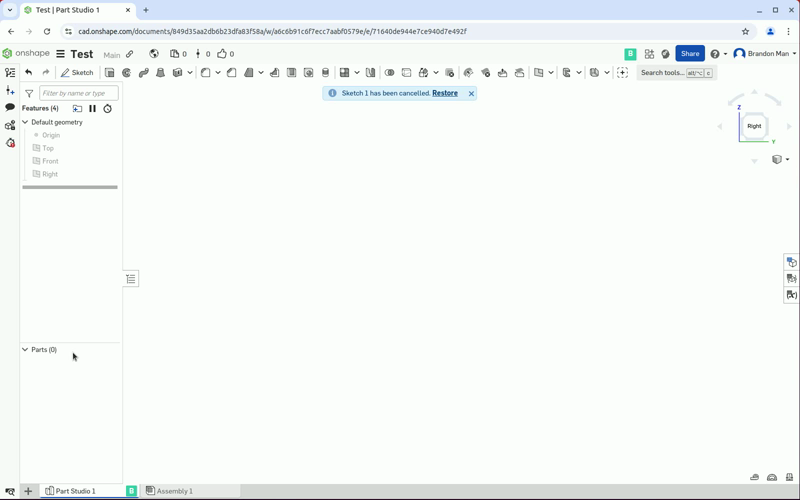
key_up(shift)
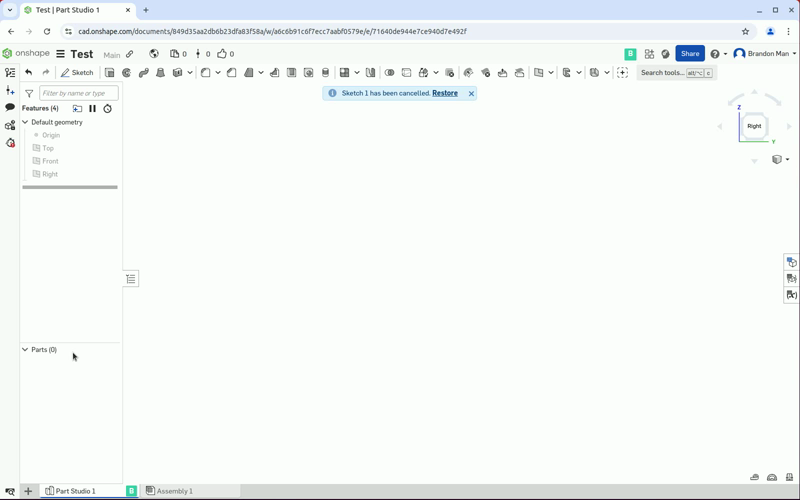
mouse_move(73, 352)
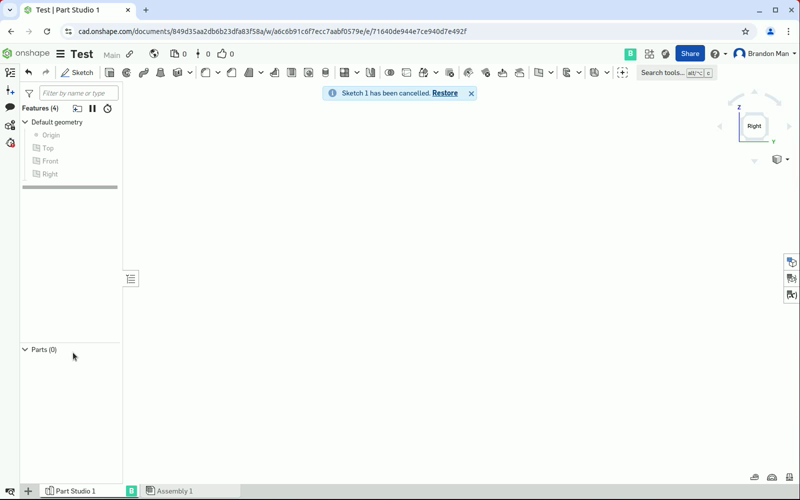
key(shift+y)
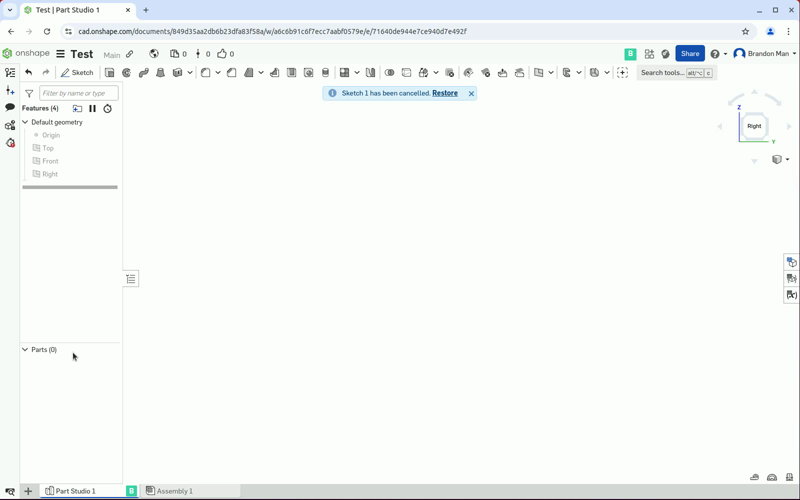
key(shift+s)
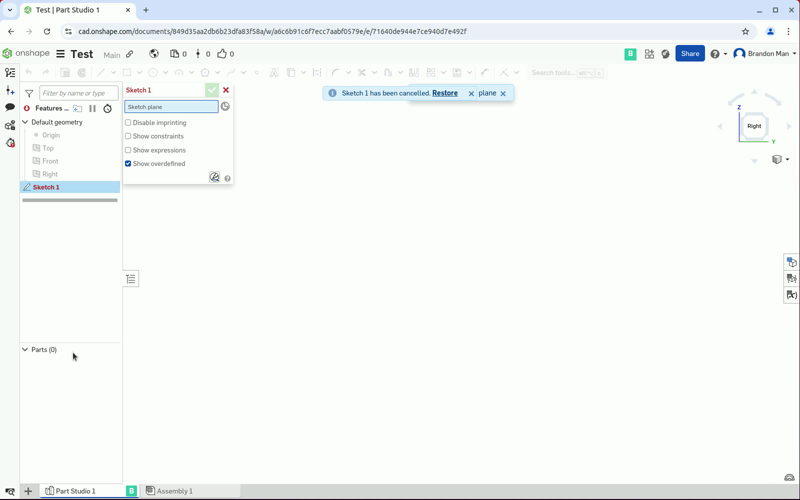
mouse_move(73, 176)
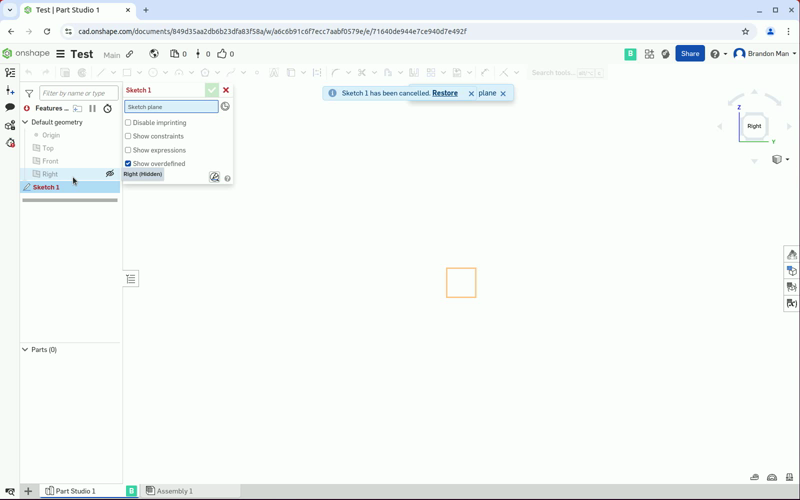
click(73, 176)
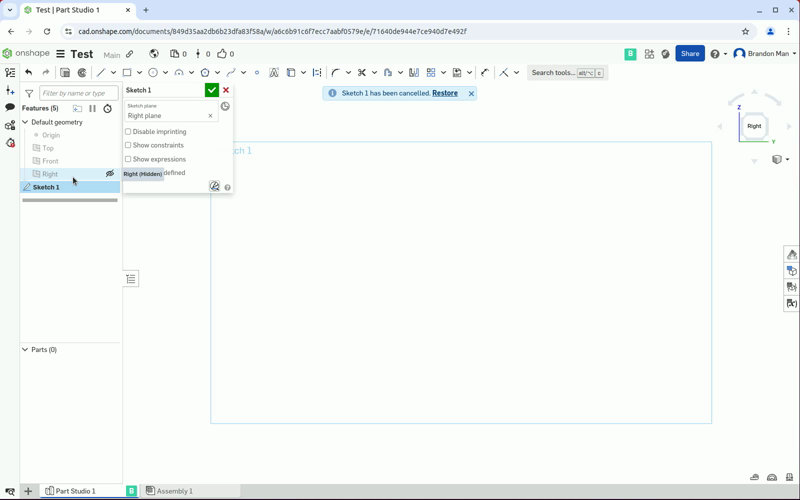
mouse_move(73, 352)
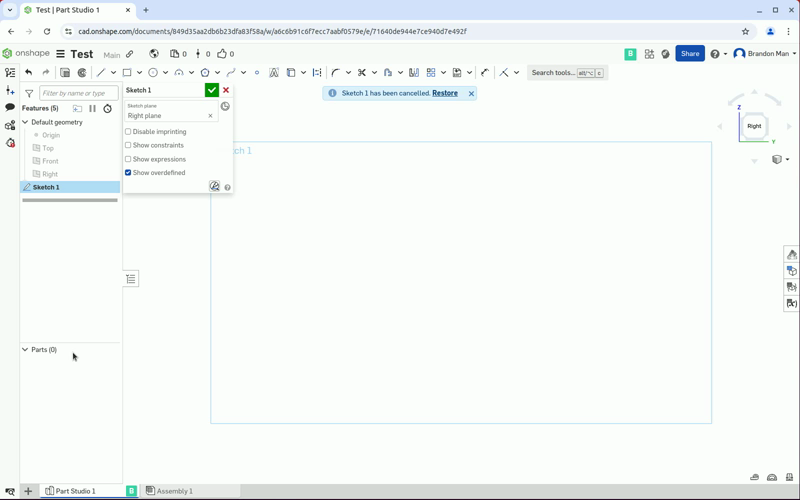
key(y)
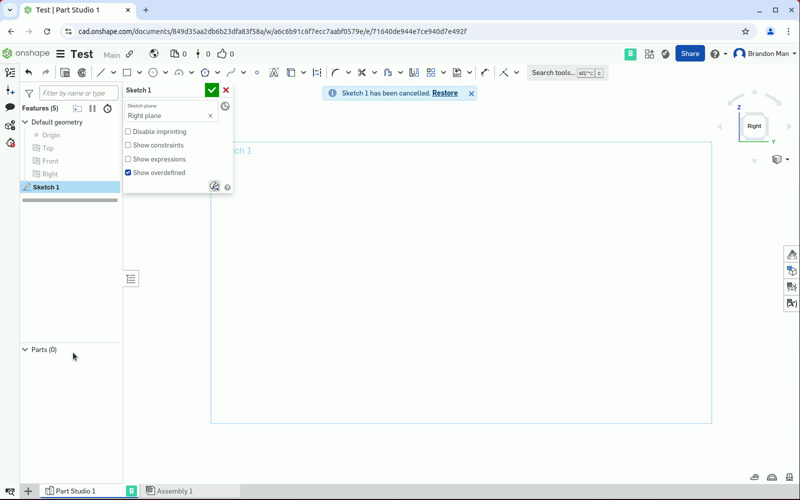
key(l)
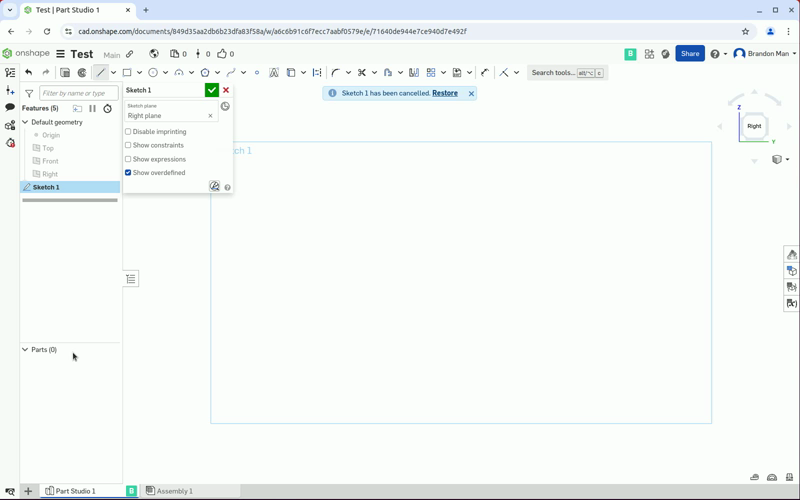
key_down(shift)
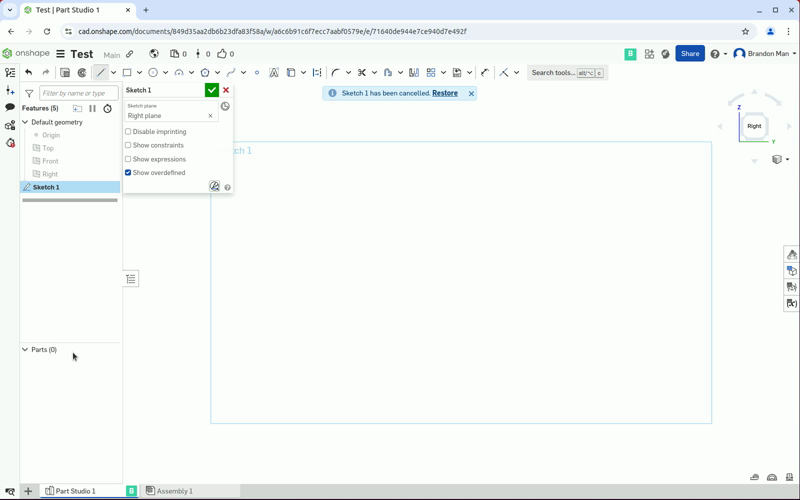
mouse_move(436, 280)
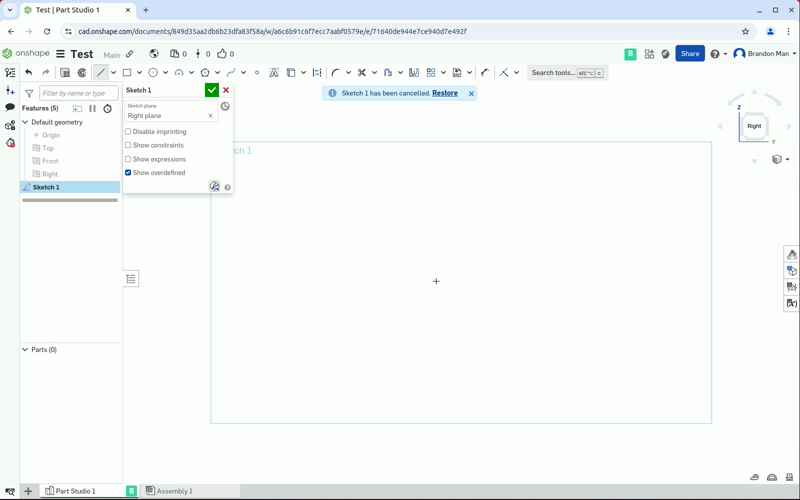
click(436, 280)
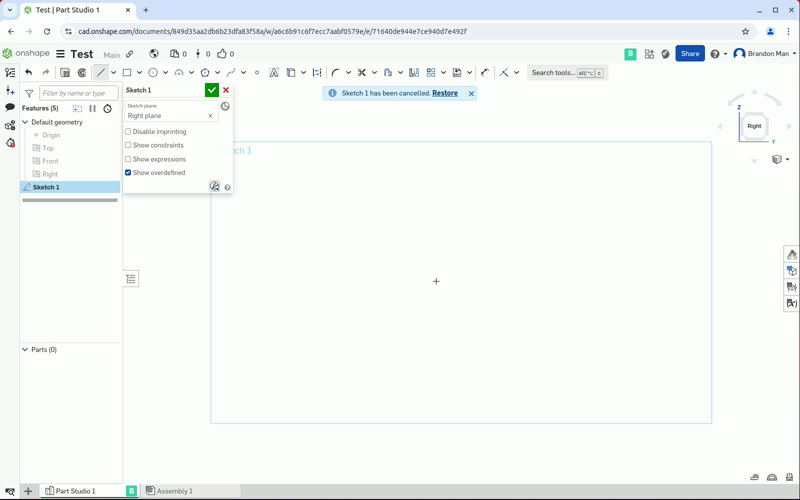
key_up(shift)
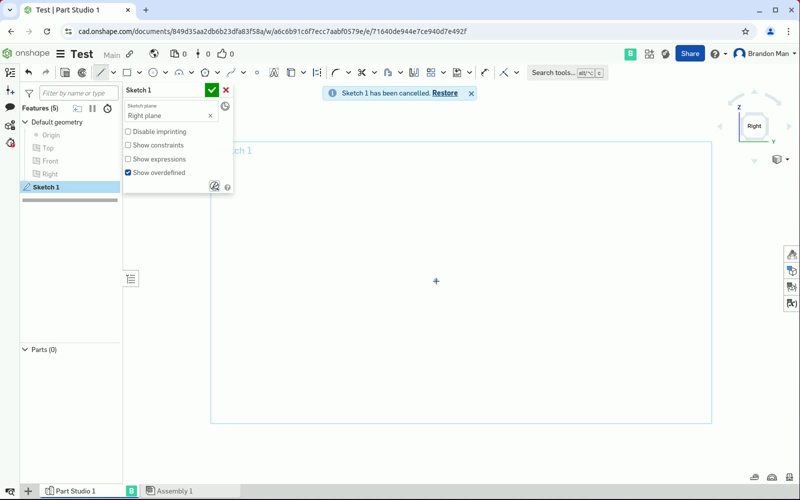
key_down(shift)
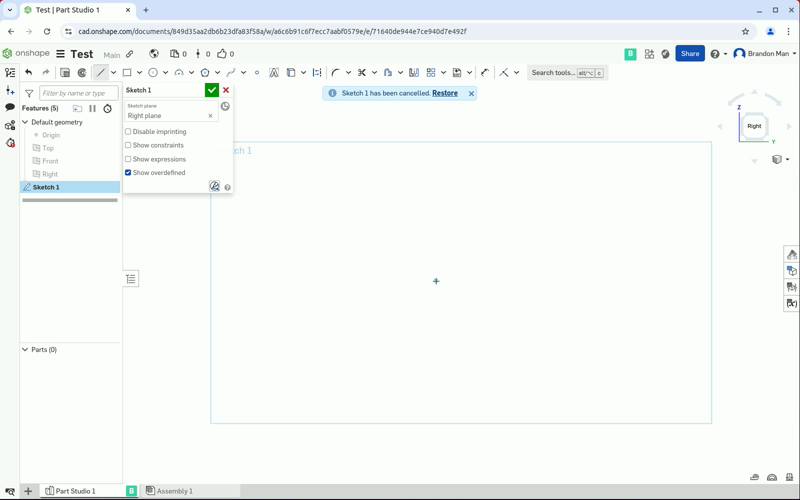
mouse_move(466, 280)
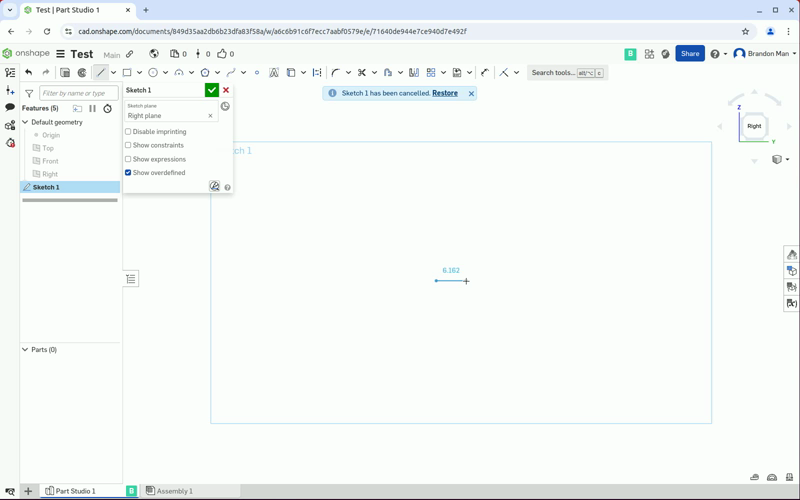
mouse_move(487, 280)
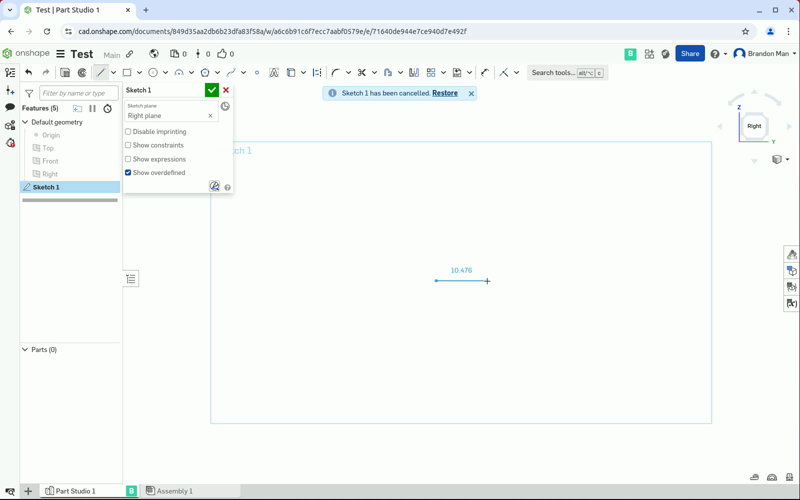
click(487, 280)
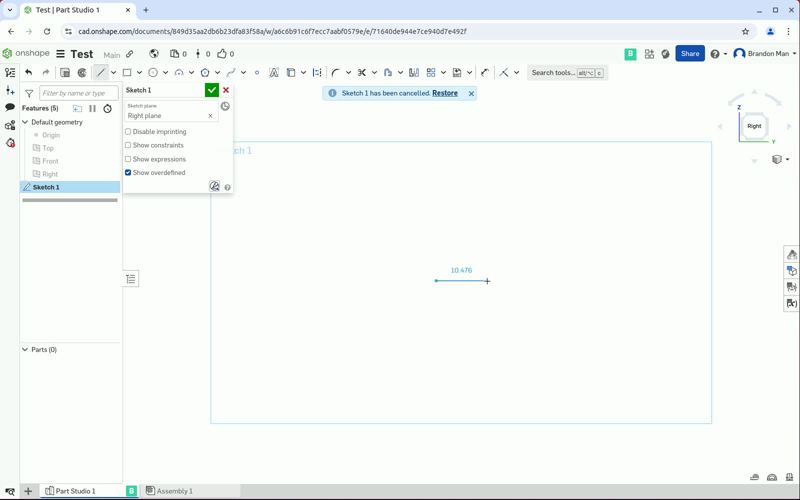
key_up(shift)
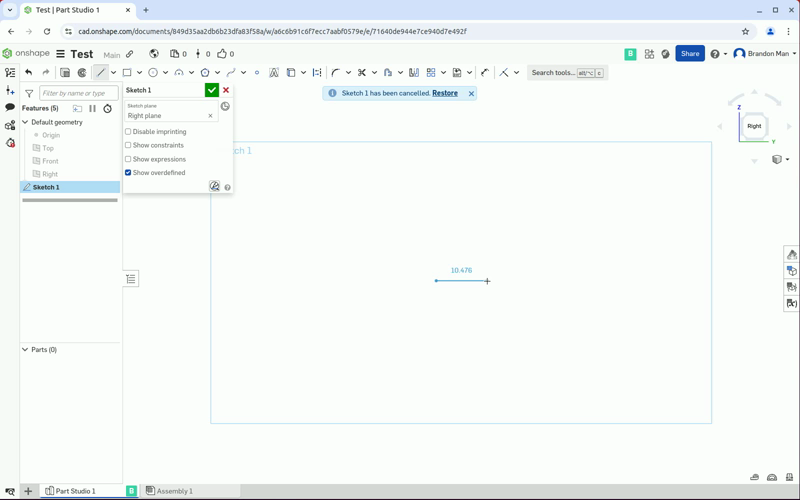
key_down(shift)
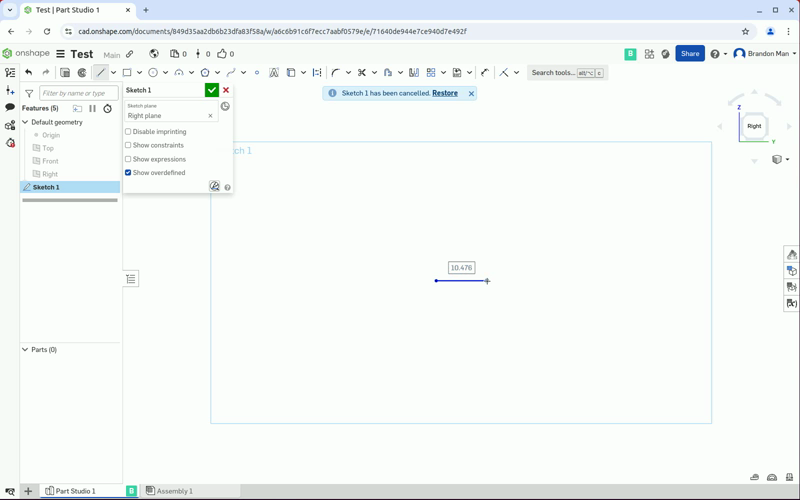
mouse_move(517, 280)
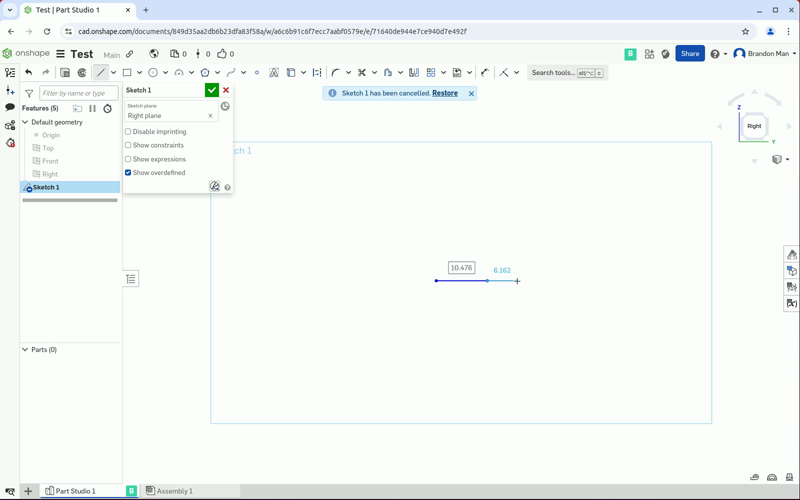
mouse_move(487, 263)
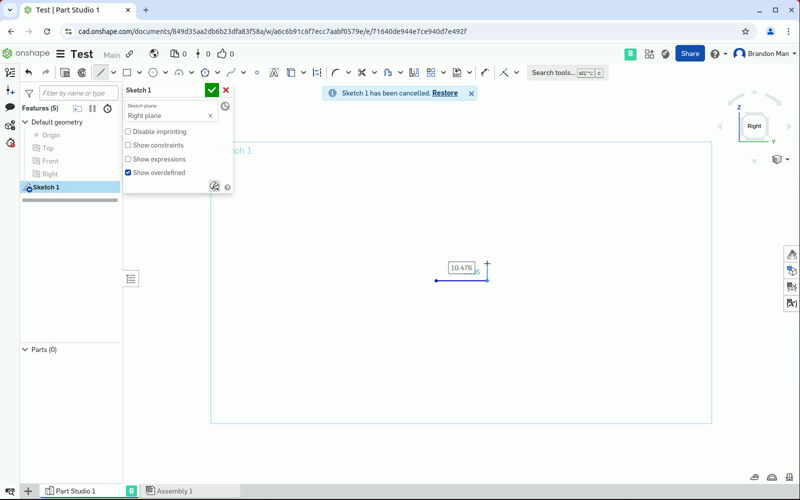
click(487, 263)
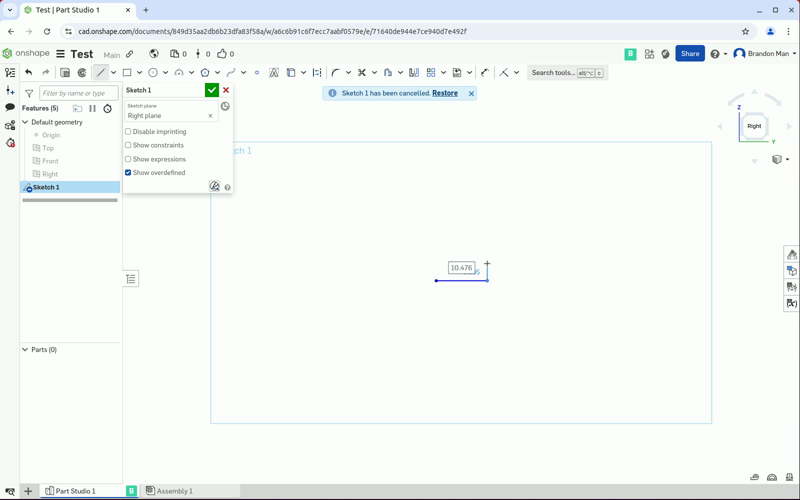
key_up(shift)
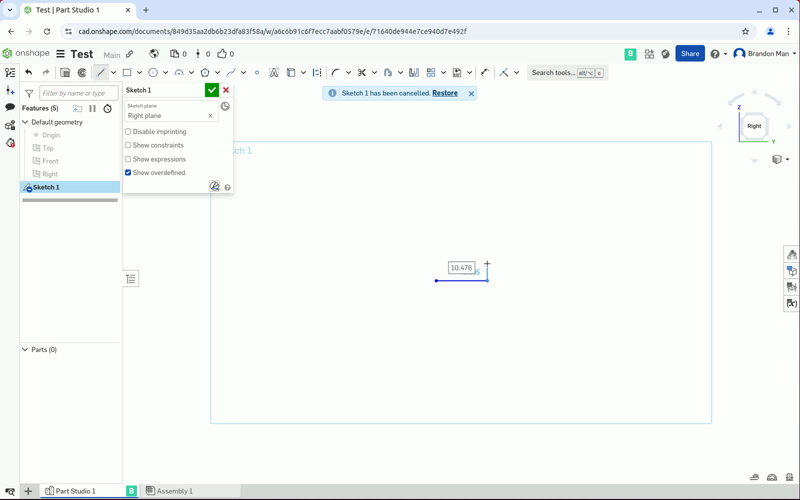
key_down(shift)
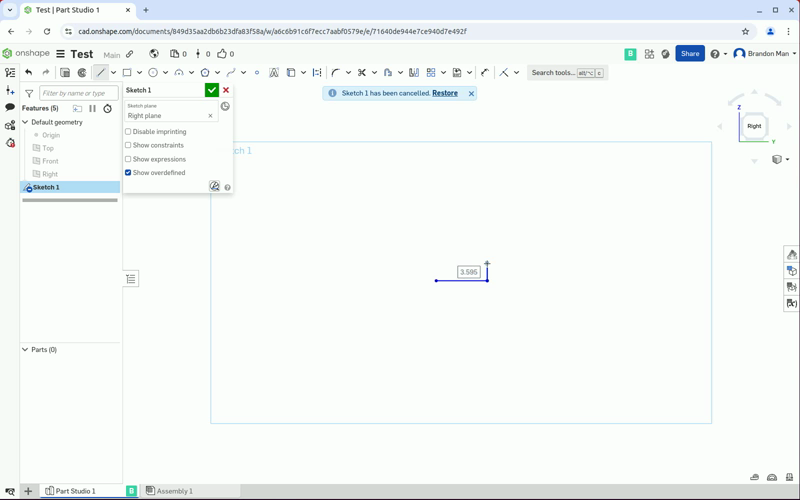
mouse_move(517, 263)
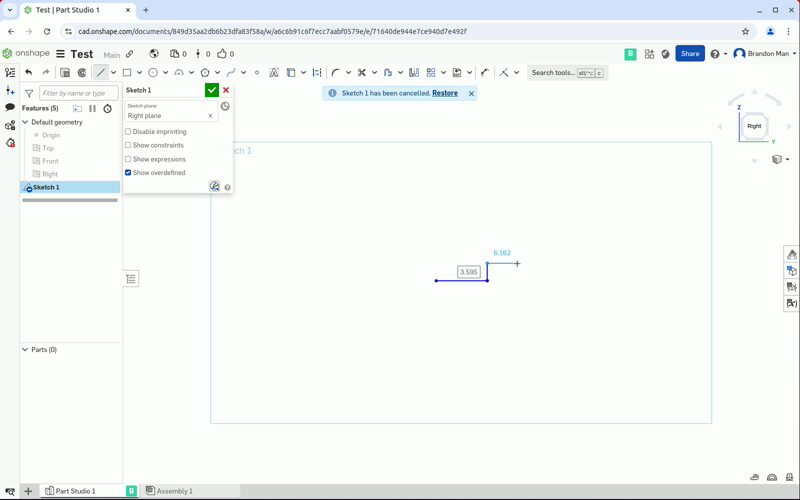
mouse_move(479, 263)
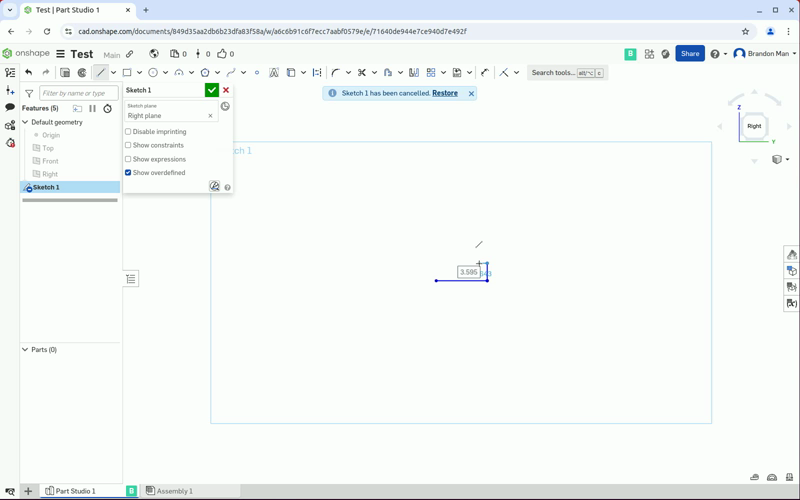
click(479, 263)
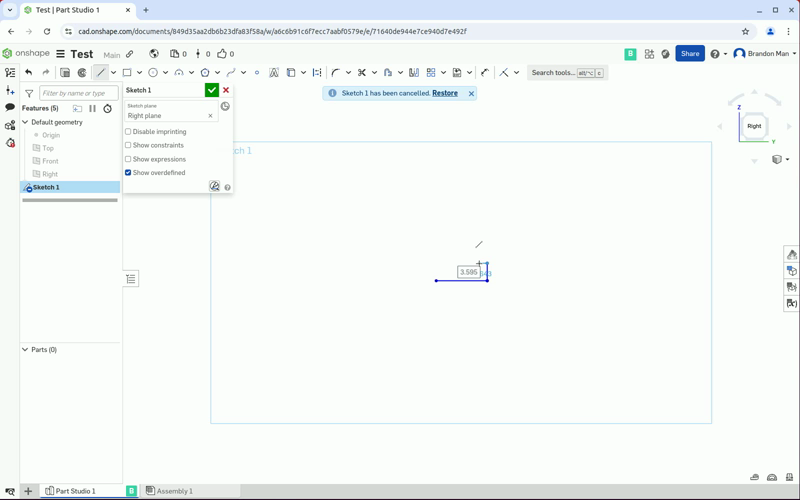
key_up(shift)
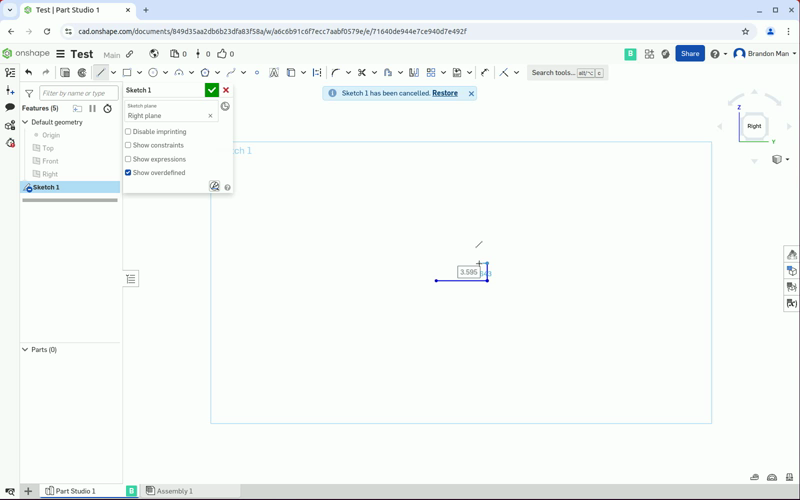
key(esc)
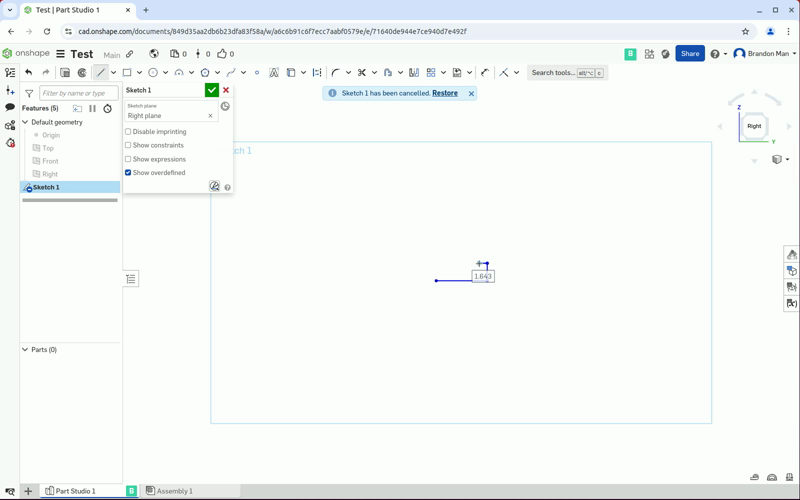
key(a)
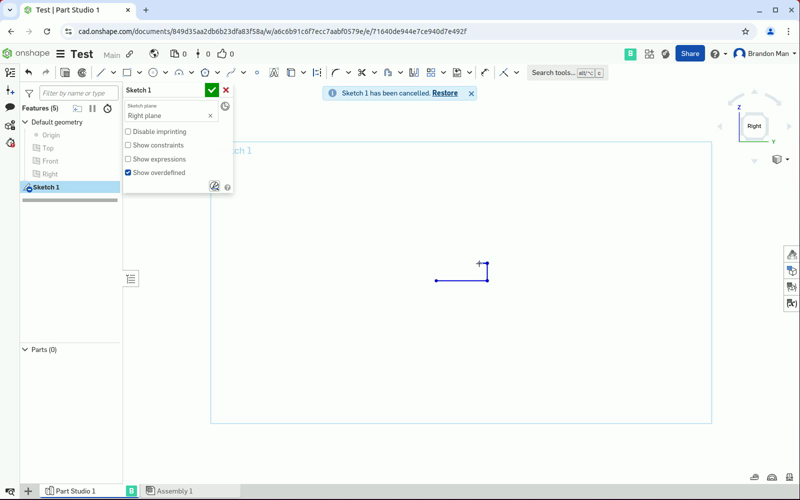
mouse_move(479, 263)
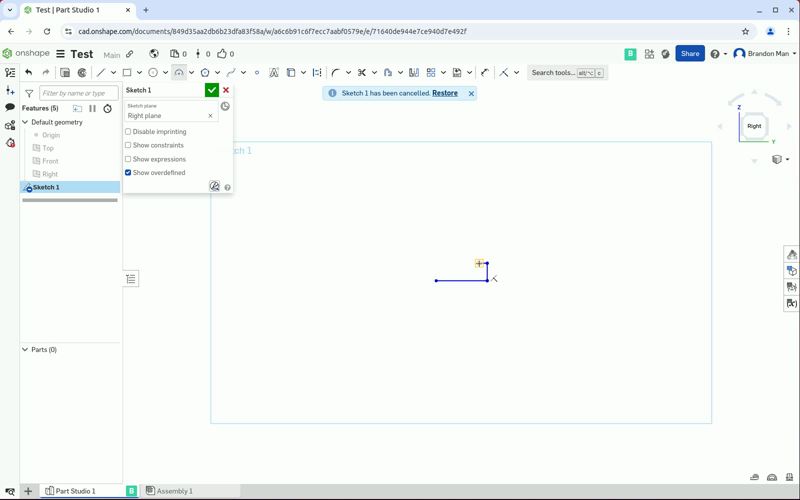
click(479, 263)
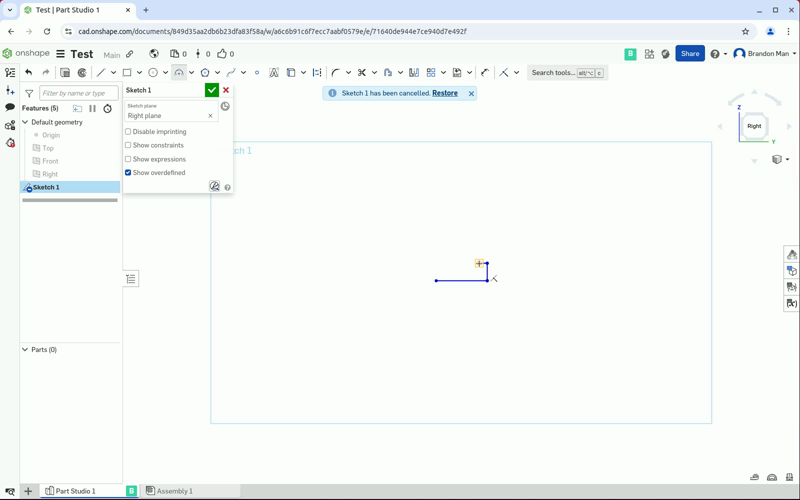
key_down(shift)
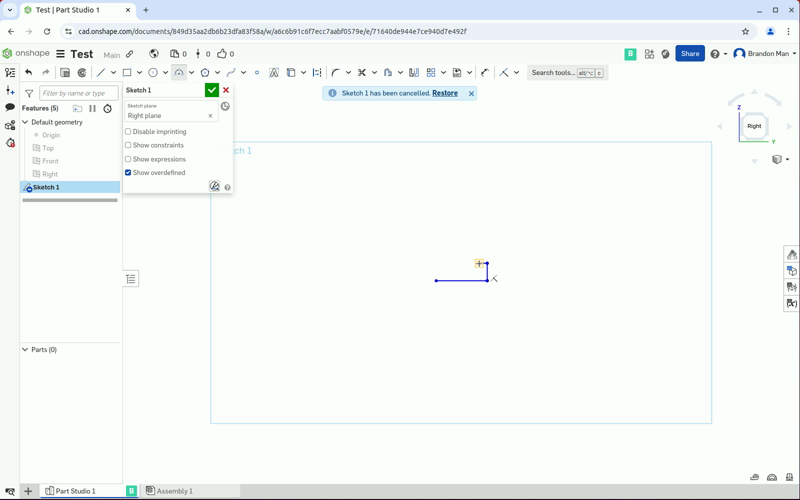
mouse_move(443, 263)
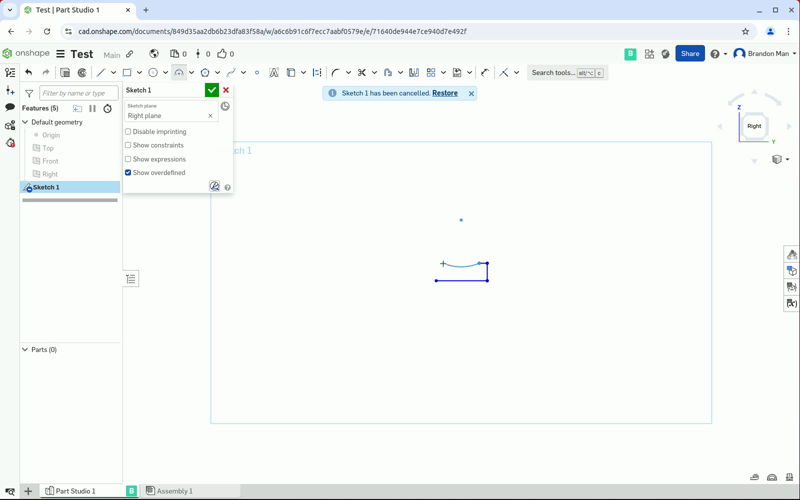
click(443, 263)
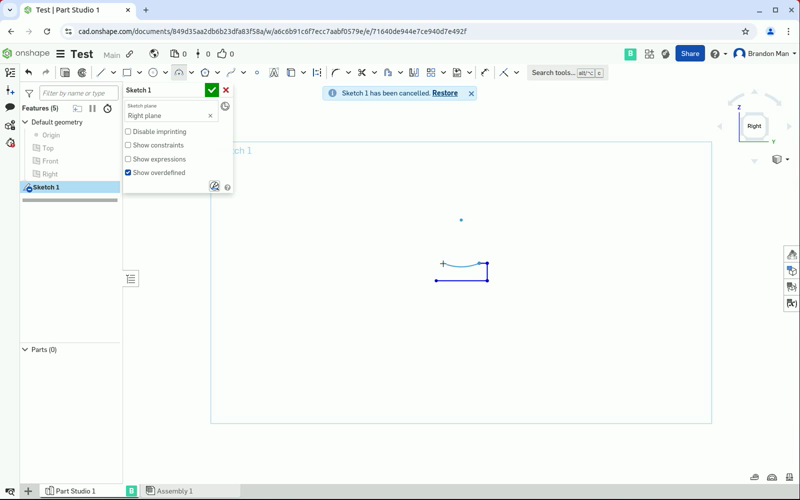
mouse_move(461, 279)
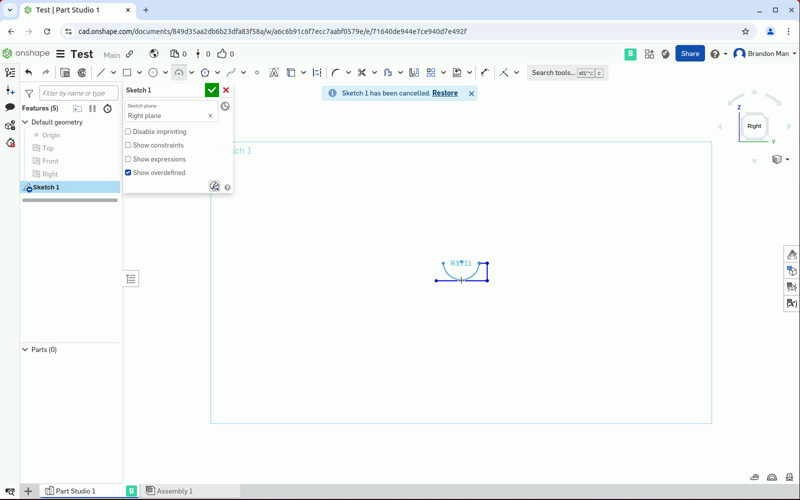
click(461, 279)
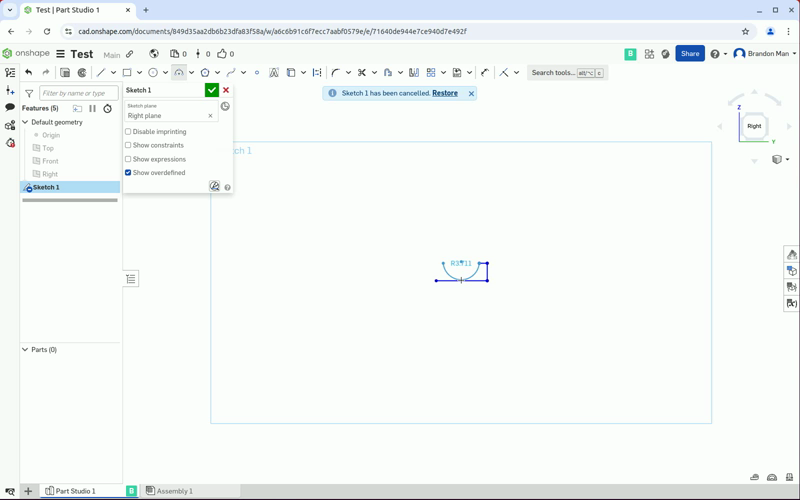
key_up(shift)
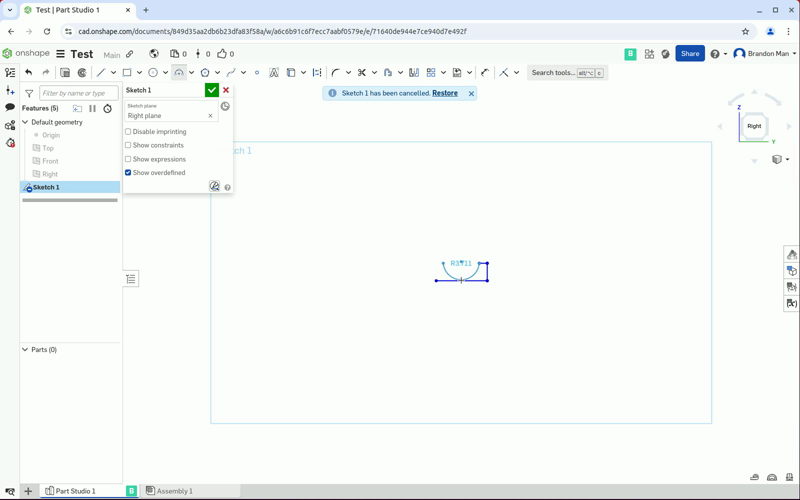
key(esc)
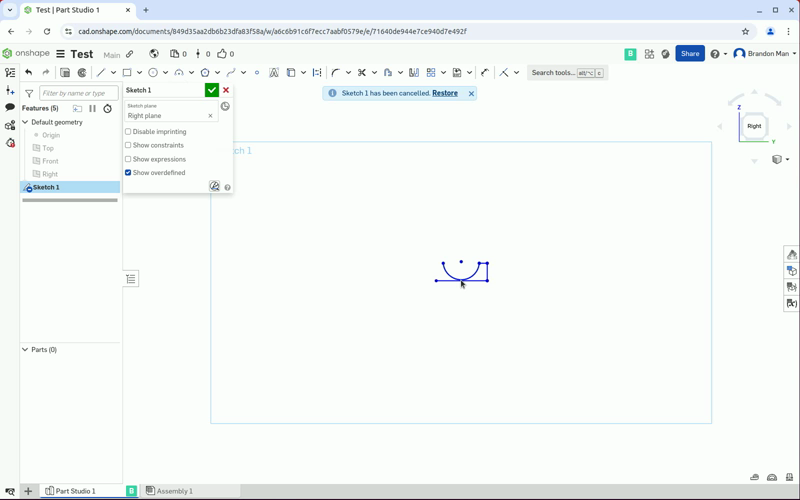
key(l)
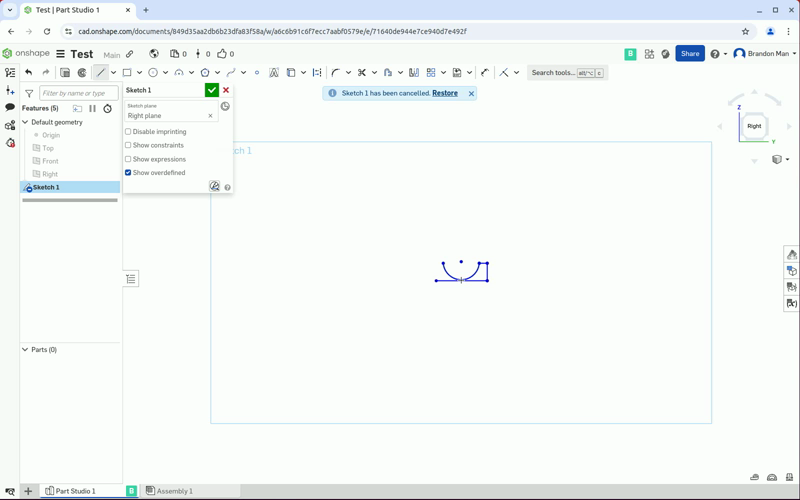
mouse_move(443, 263)
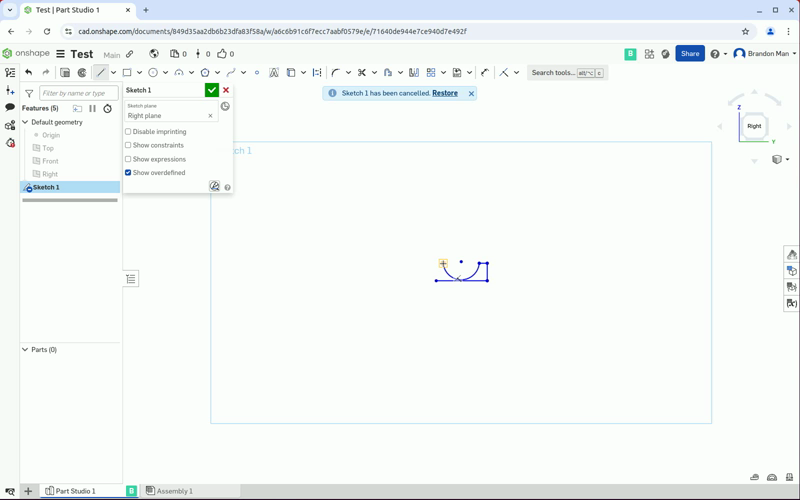
click(443, 263)
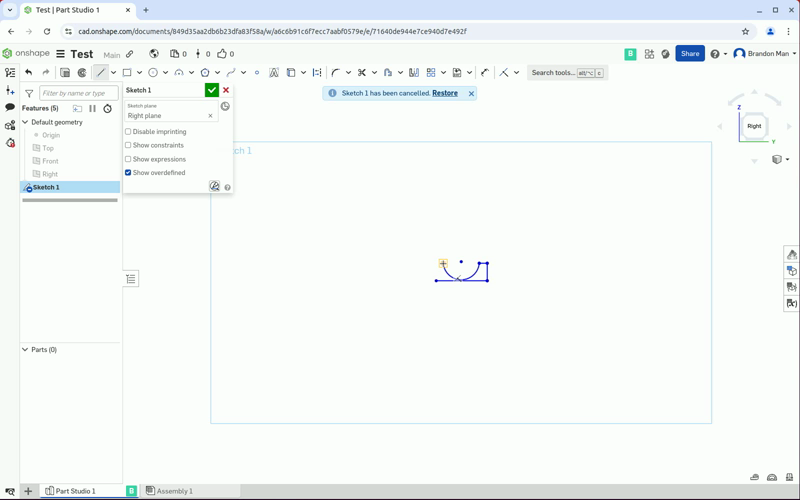
key_down(shift)
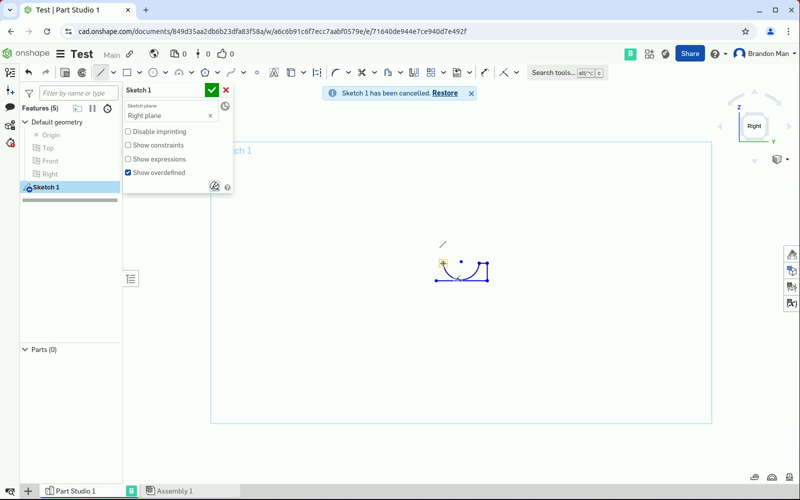
mouse_move(473, 263)
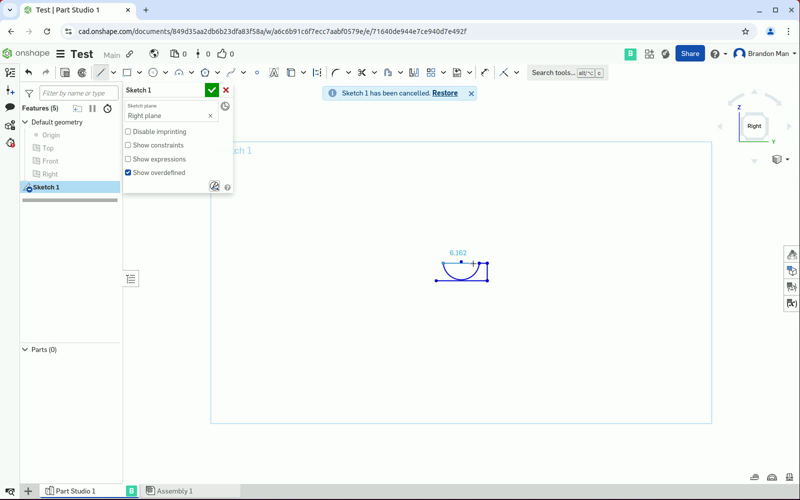
mouse_move(436, 263)
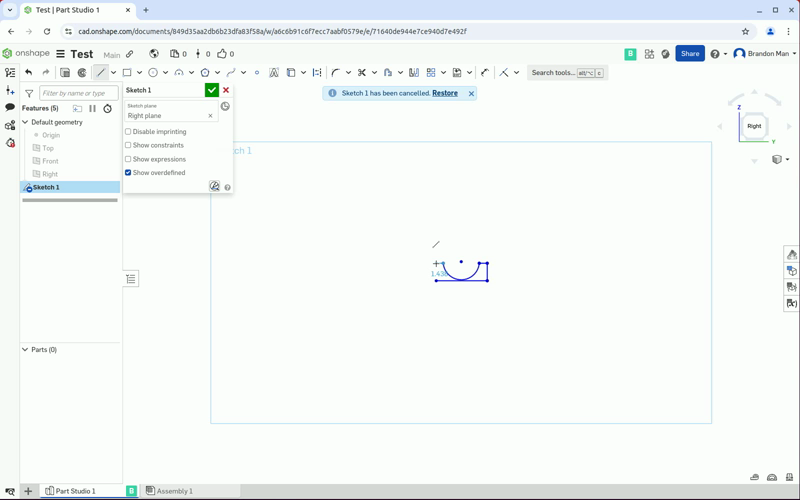
scroll(6)
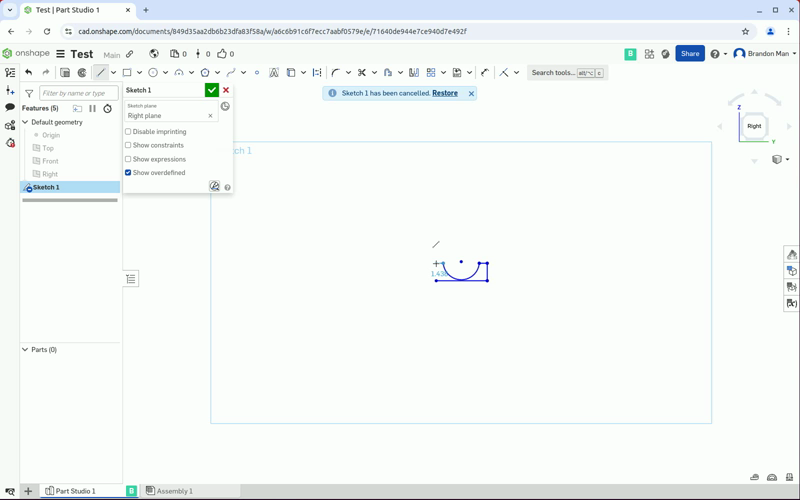
scroll(6)
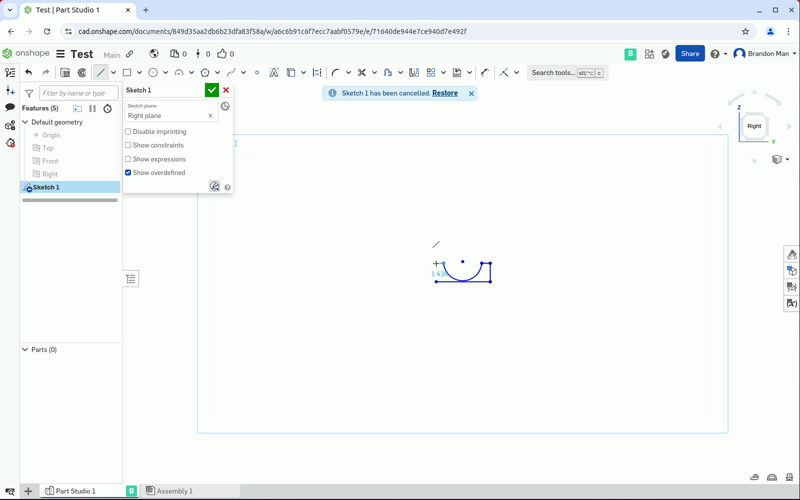
scroll(6)
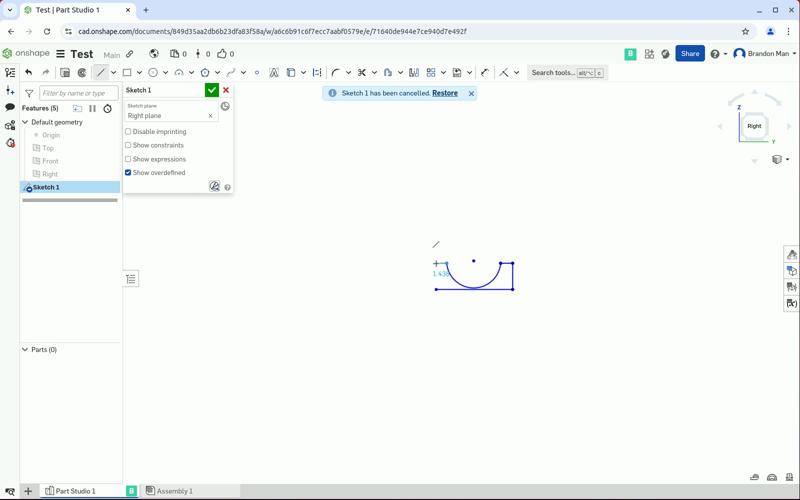
scroll(6)
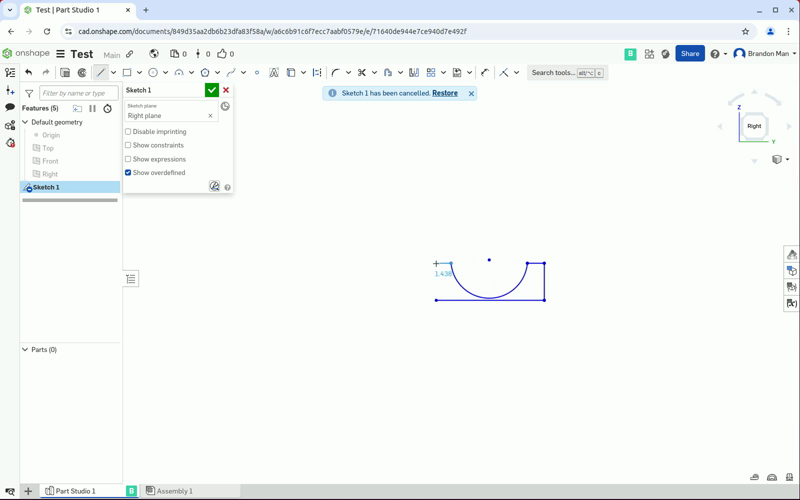
scroll(6)
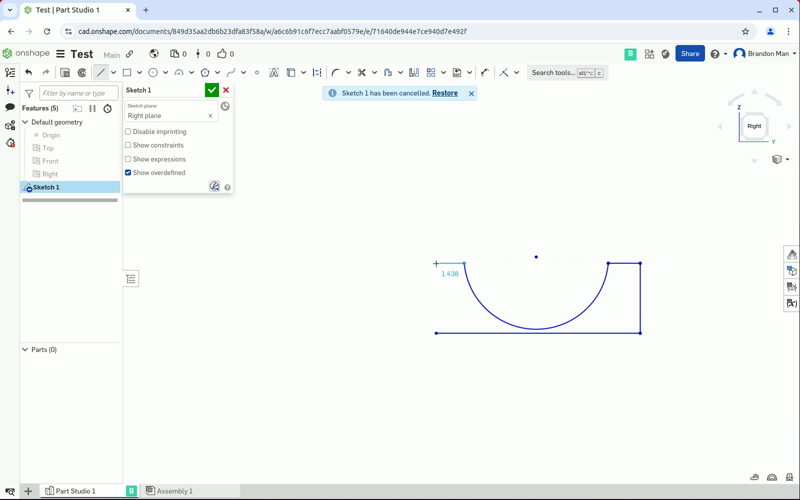
scroll(6)
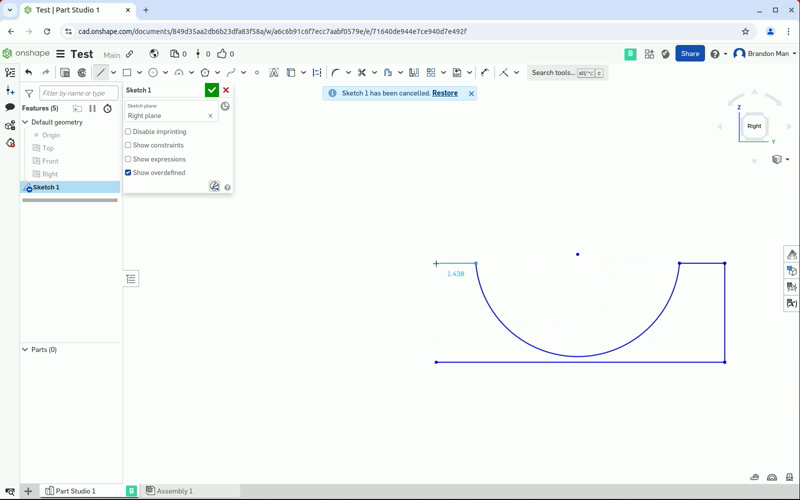
scroll(6)
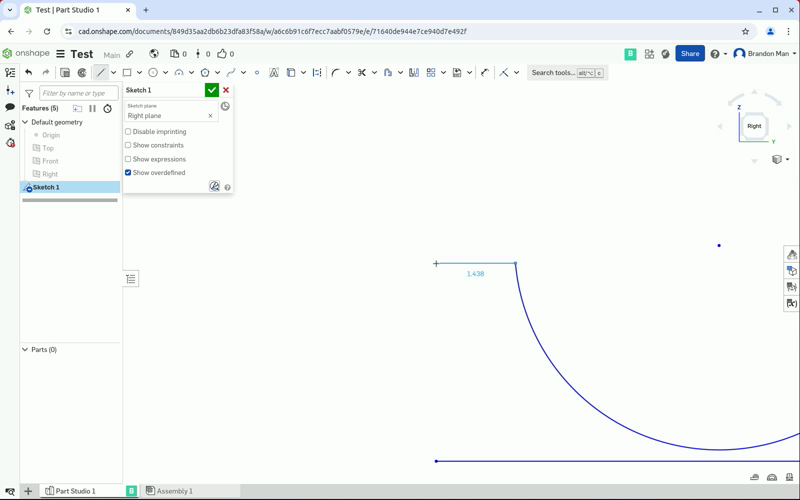
click(436, 263)
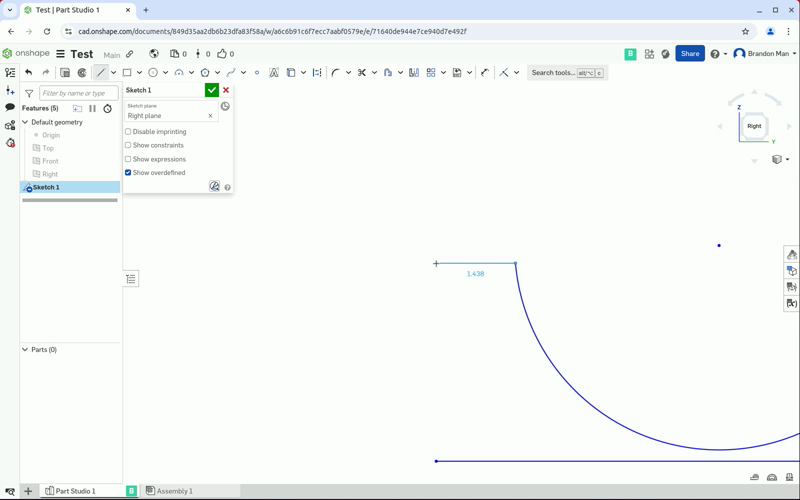
scroll(-6)
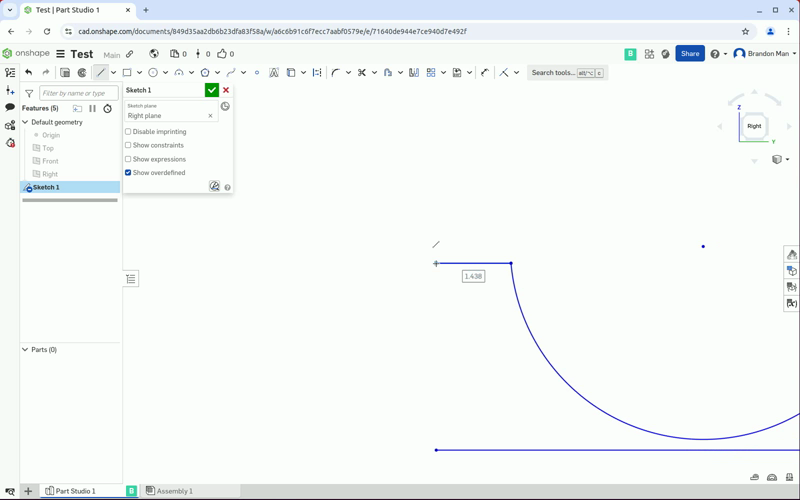
scroll(-6)
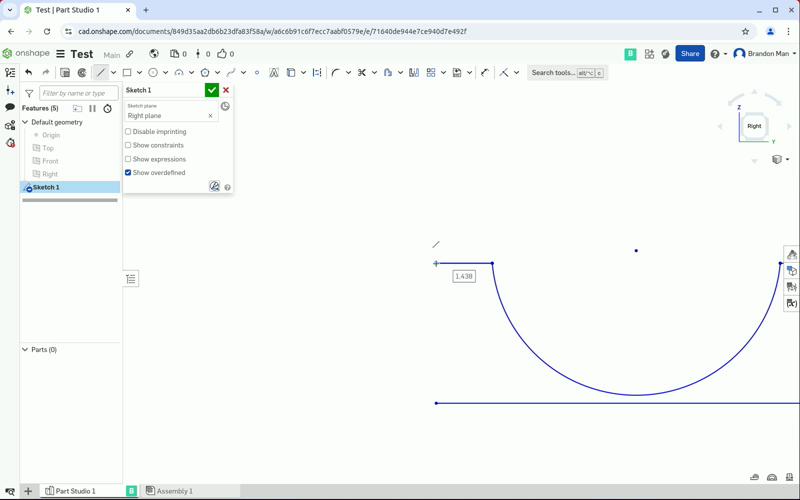
scroll(-6)
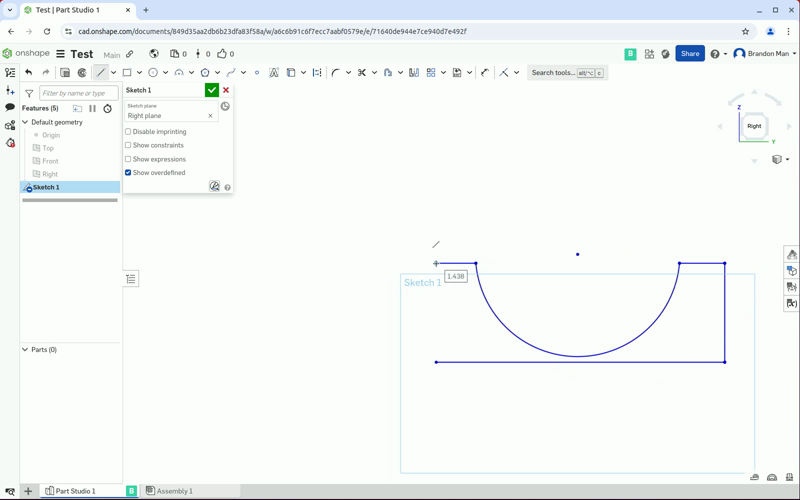
scroll(-6)
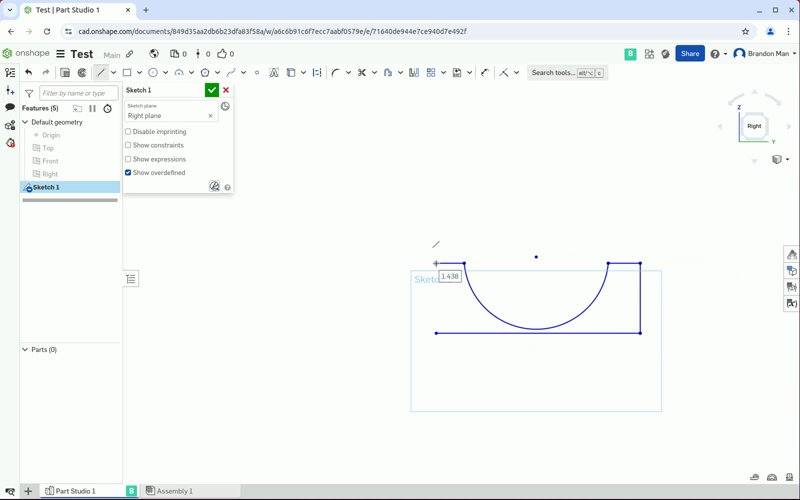
scroll(-6)
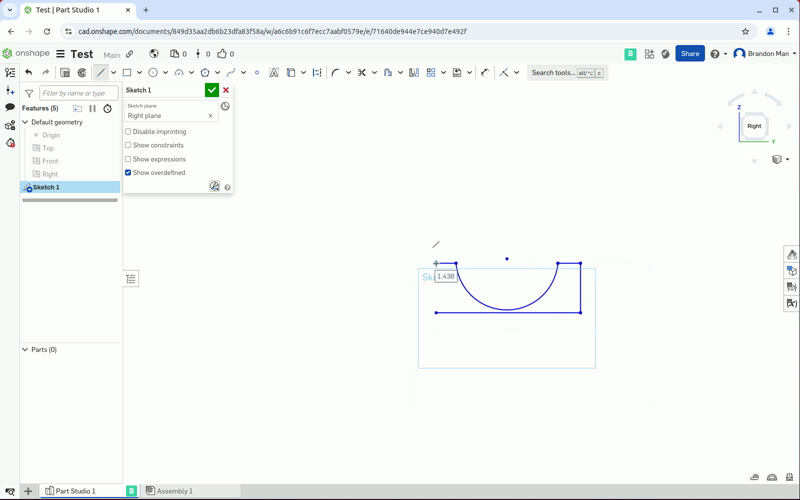
scroll(-6)
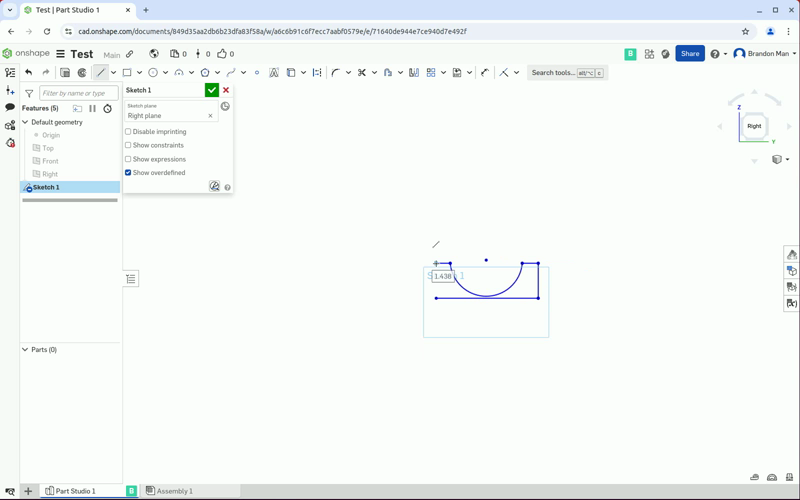
scroll(-6)
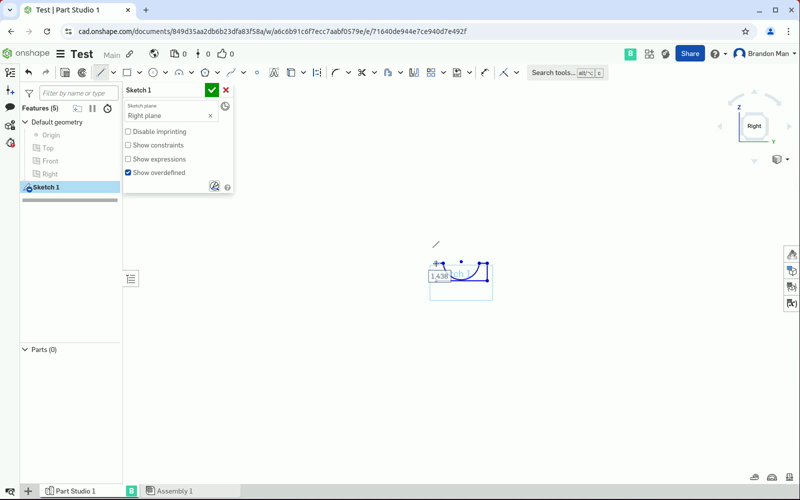
key_up(shift)
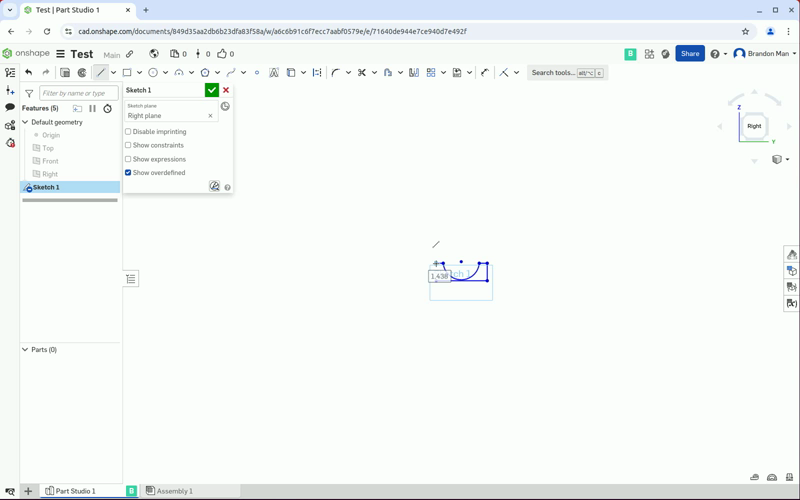
mouse_move(466, 263)
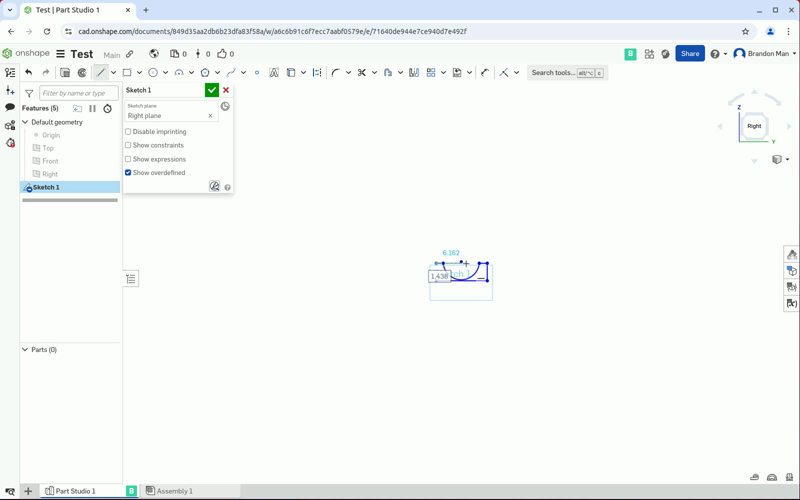
key_down(shift)
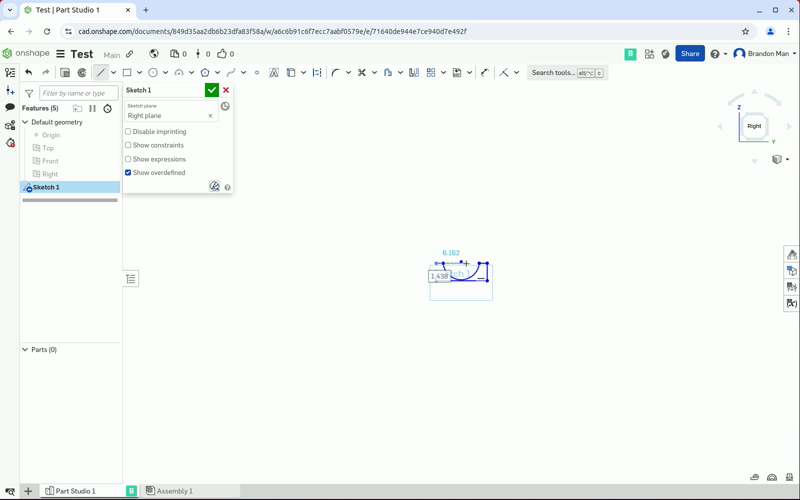
mouse_move(436, 280)
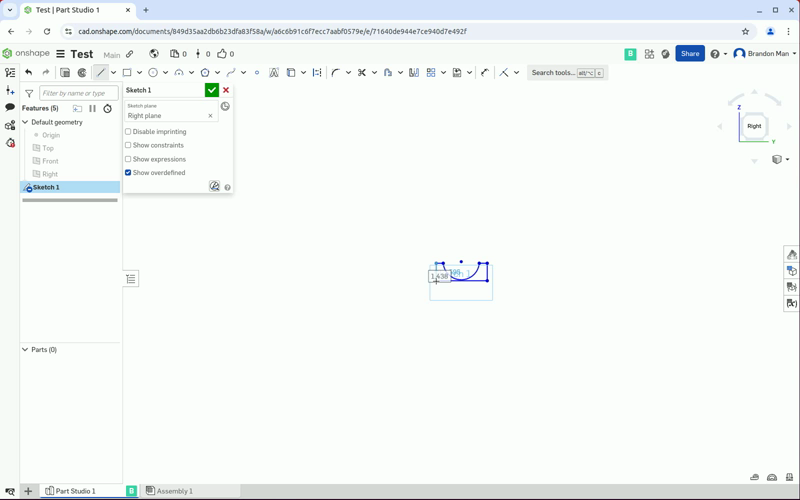
key_up(shift)
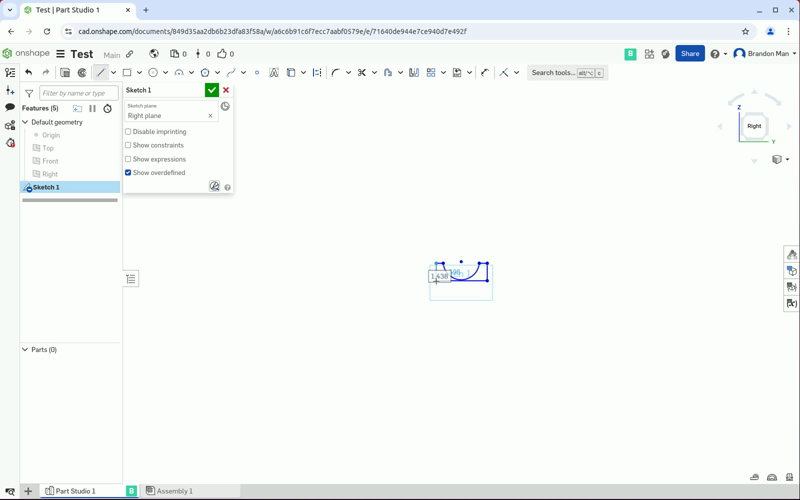
click(436, 280)
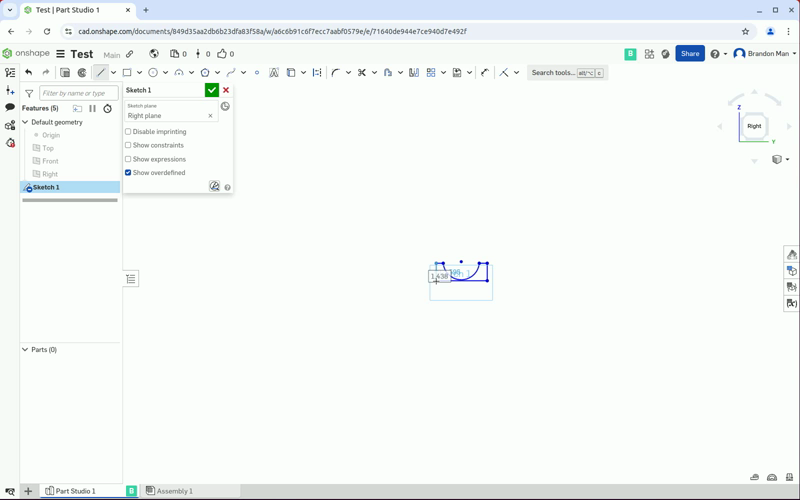
key(esc)
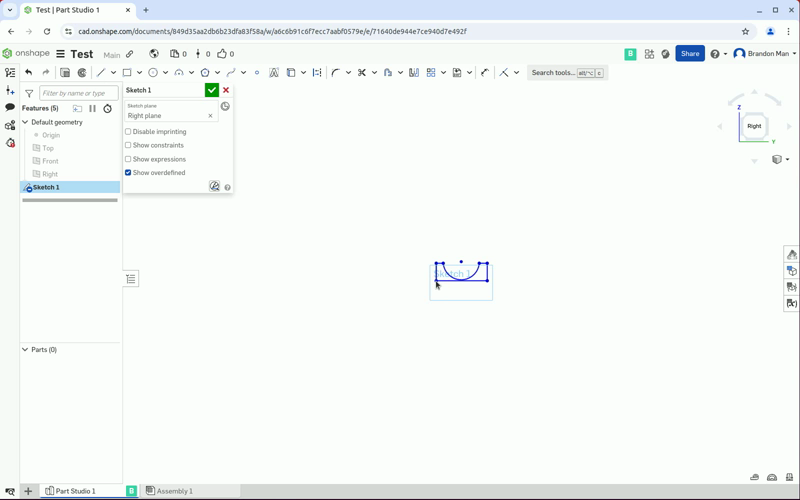
mouse_move(440, 267)
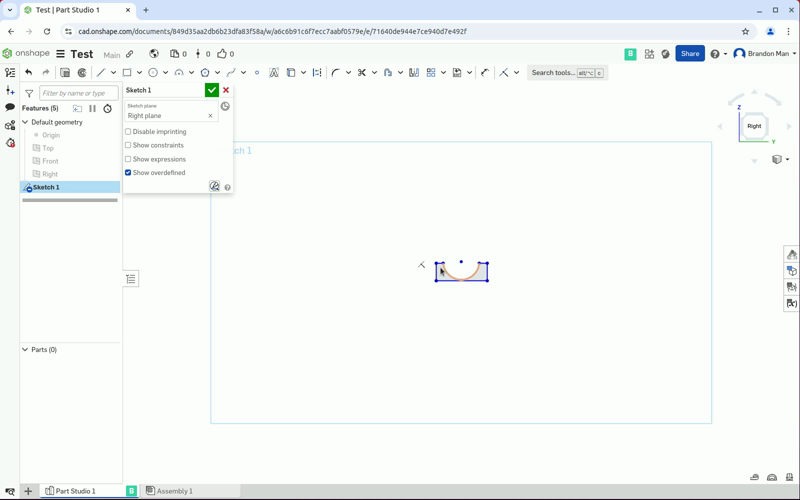
scroll(6)
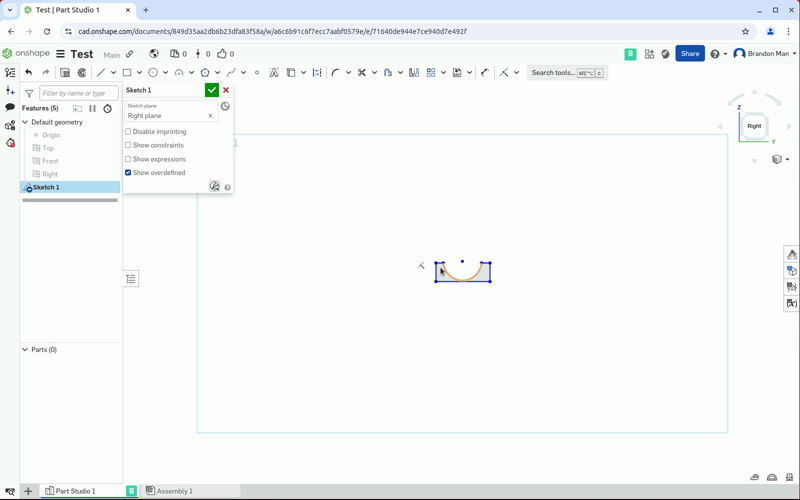
scroll(6)
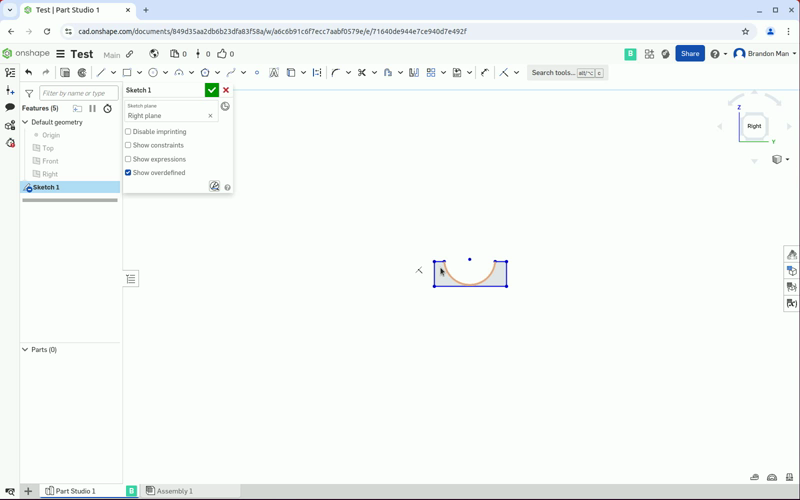
scroll(6)
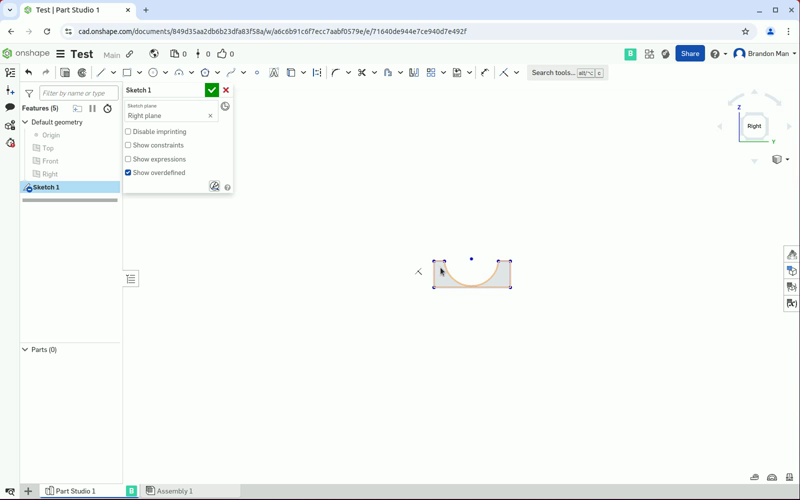
scroll(6)
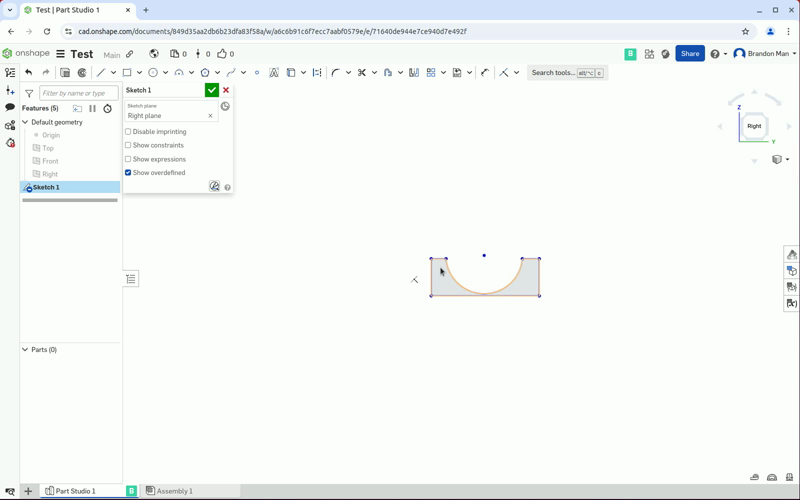
scroll(6)
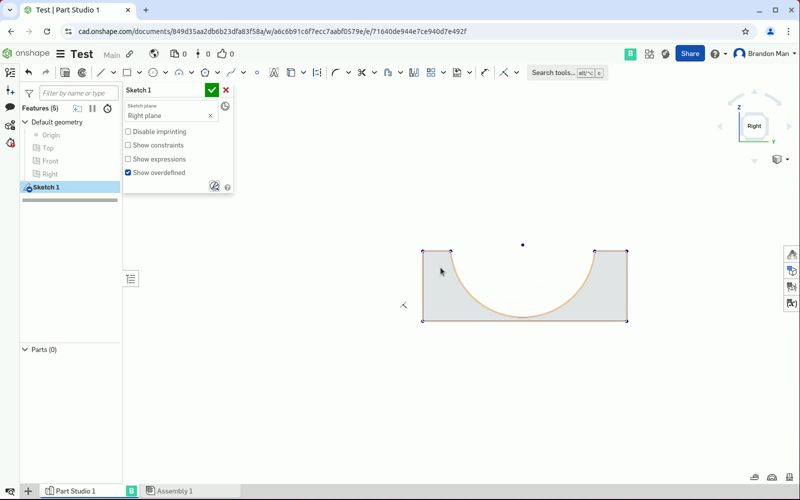
scroll(6)
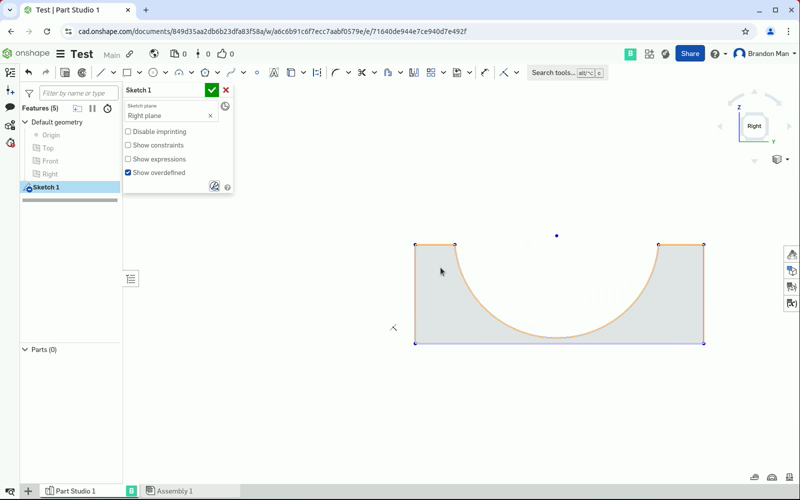
scroll(6)
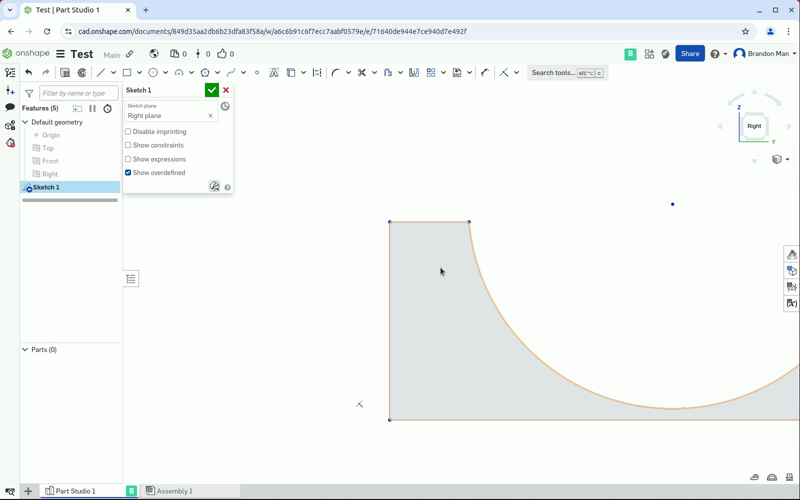
click(440, 267)
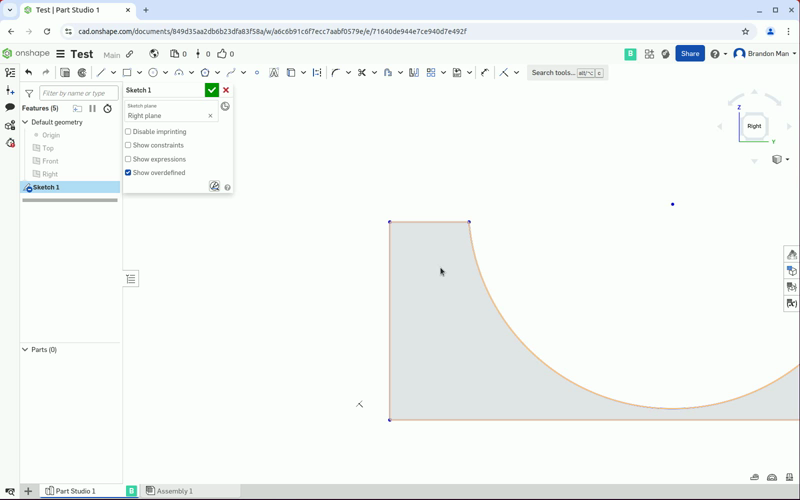
scroll(-6)
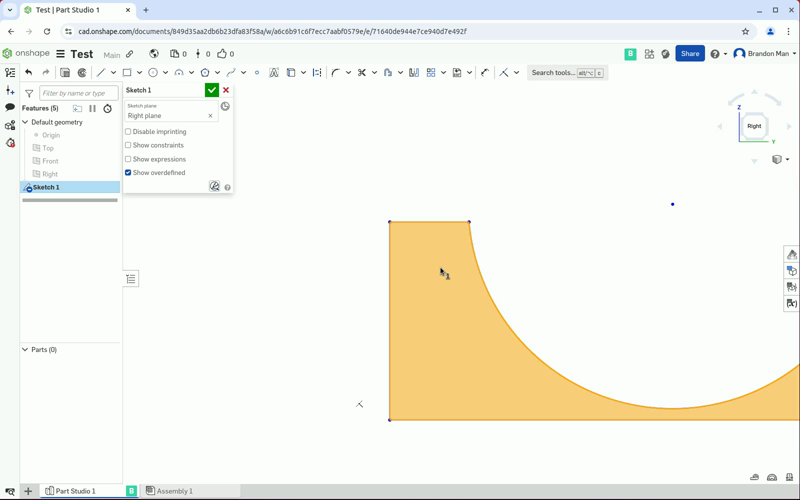
scroll(-6)
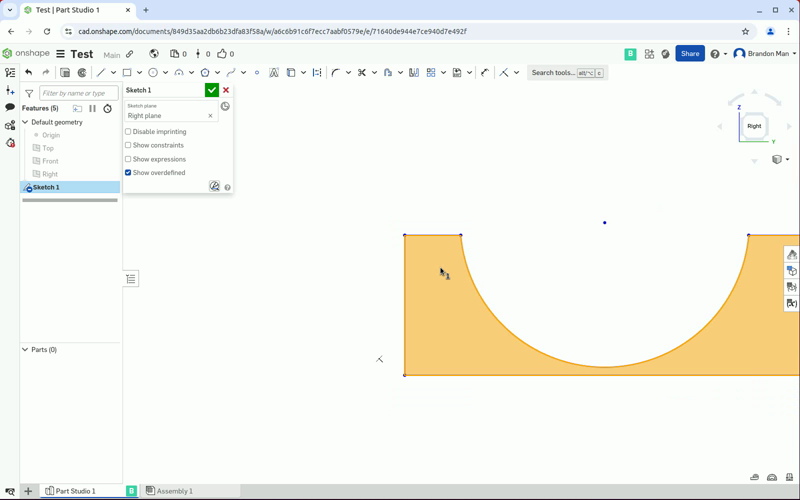
scroll(-6)
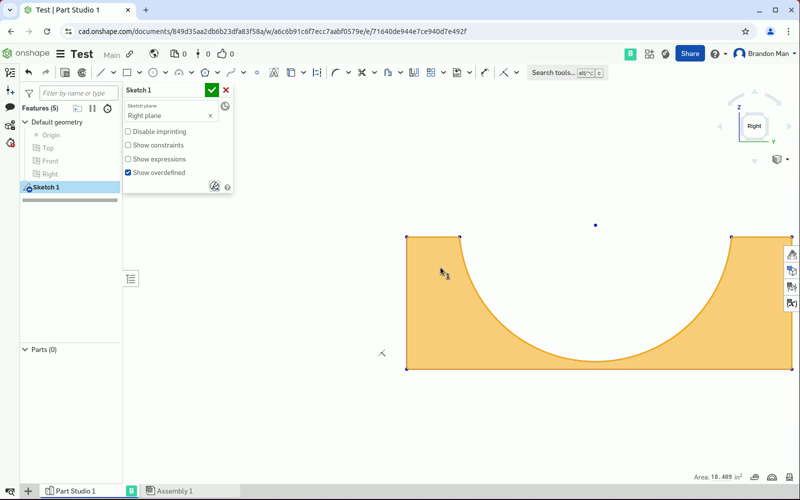
scroll(-6)
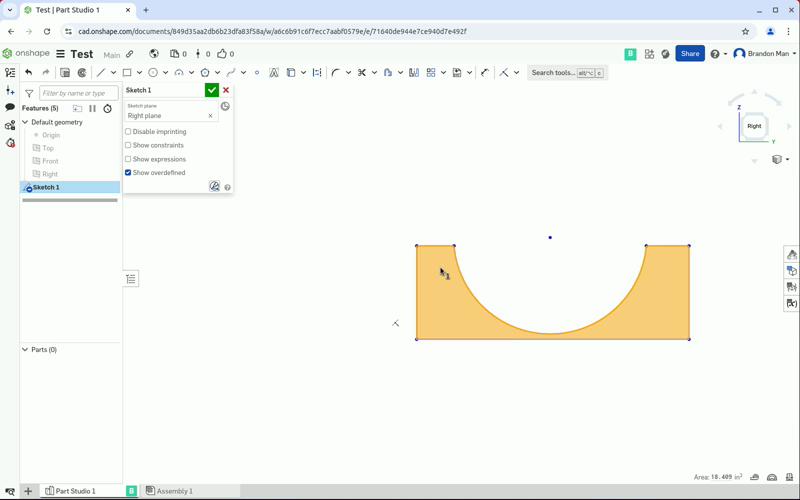
scroll(-6)
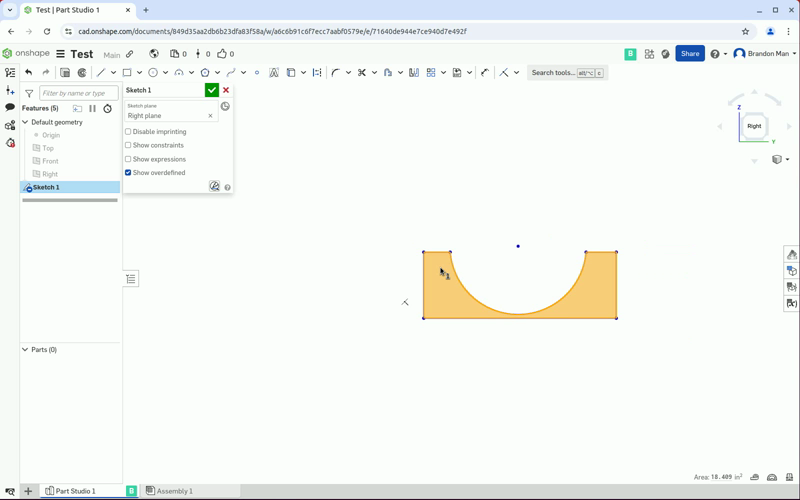
scroll(-6)
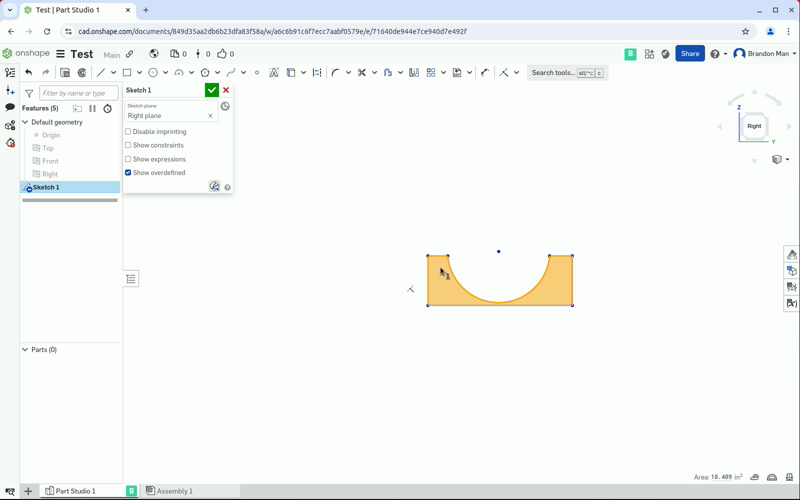
scroll(-6)
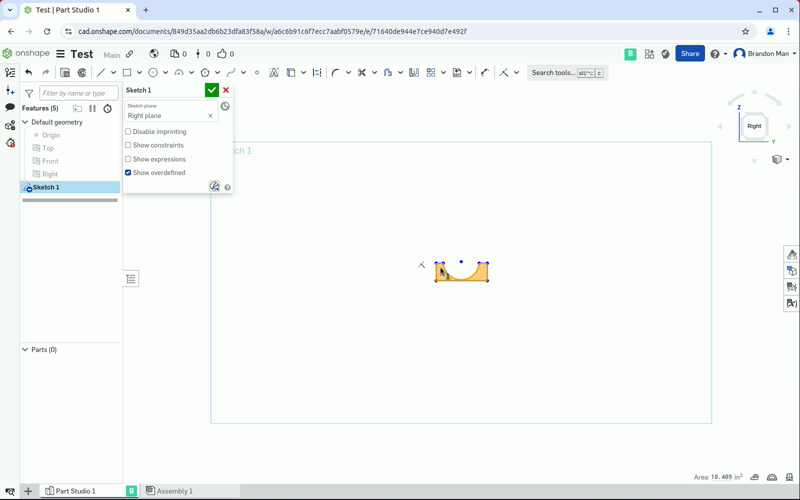
mouse_move(73, 352)
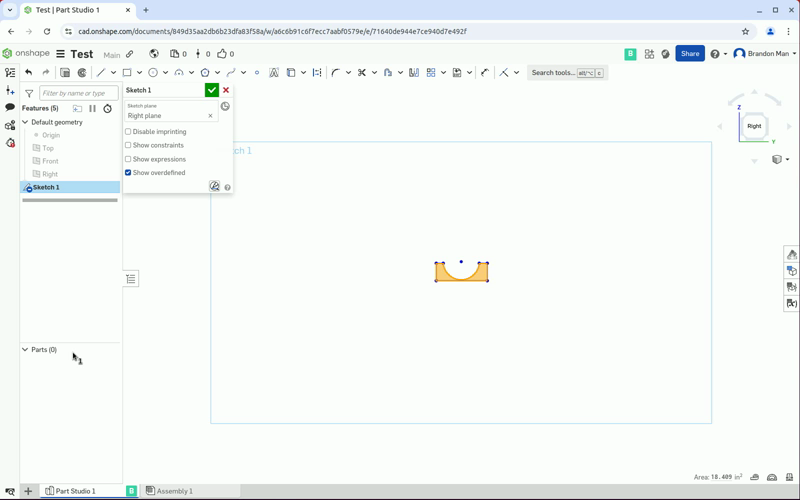
key(shift+y)
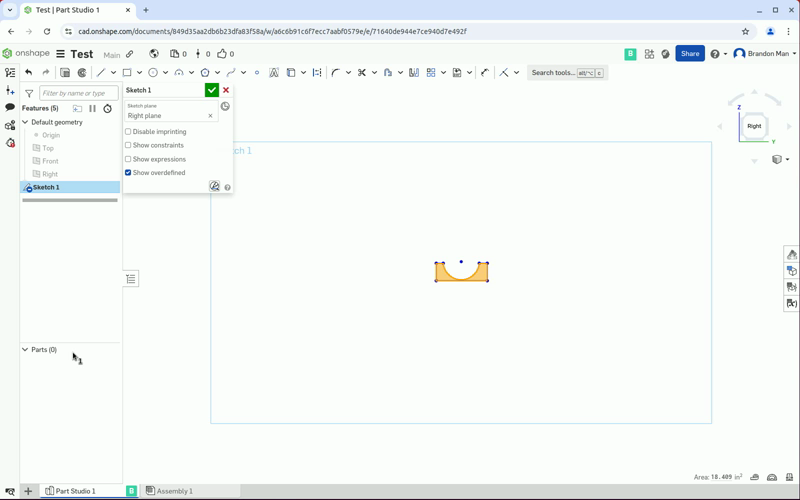
key(shift+e)
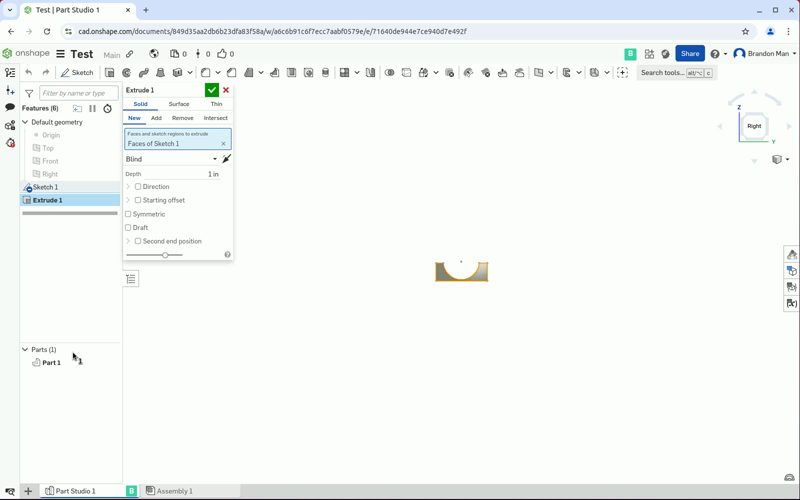
mouse_move(143, 106)
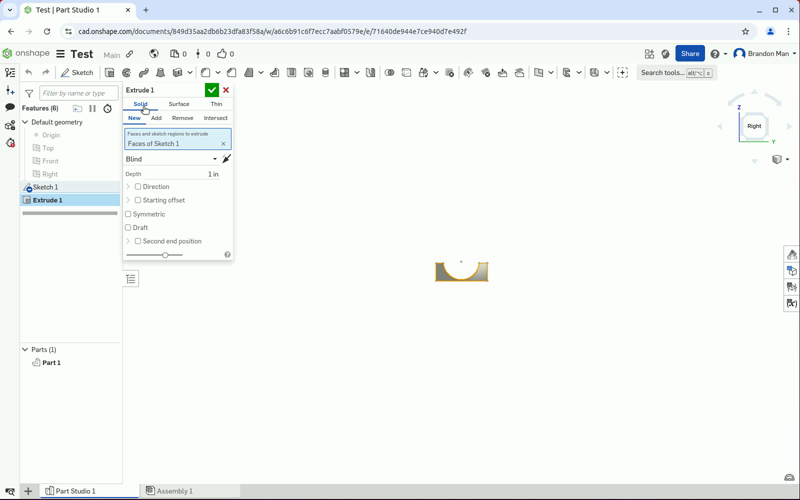
click(143, 106)
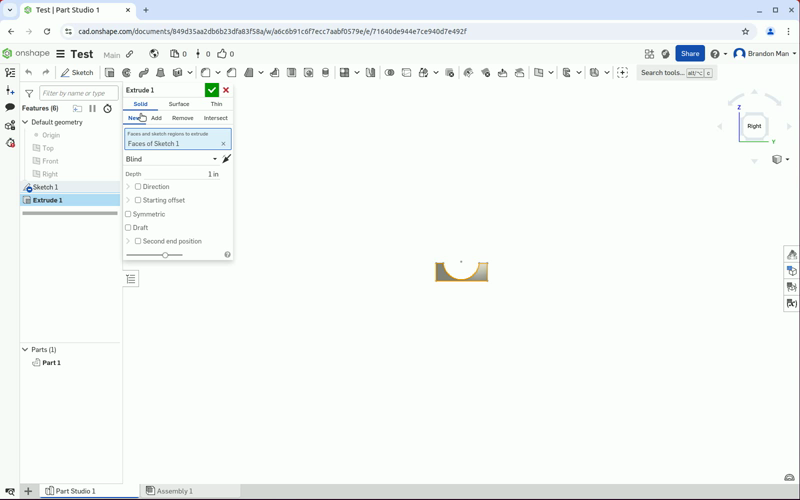
mouse_move(137, 120)
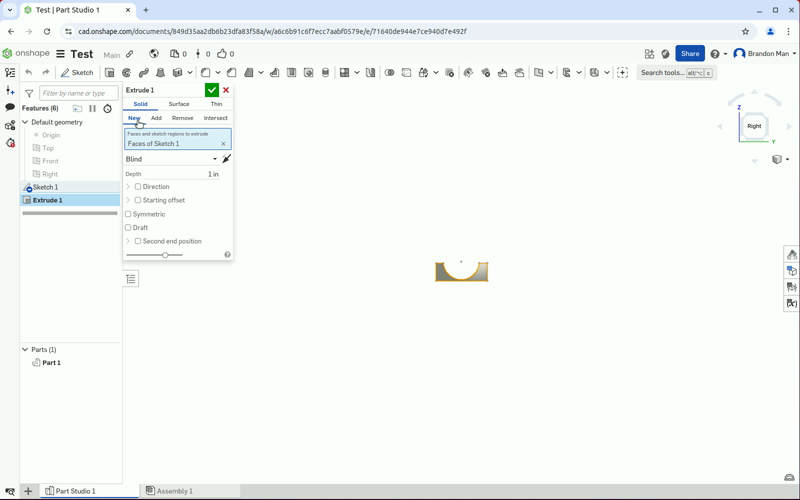
click(137, 120)
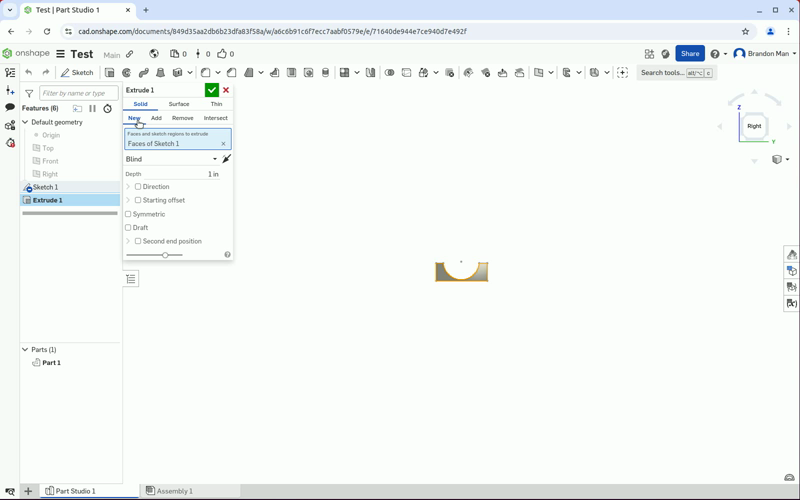
key(tab, 4)
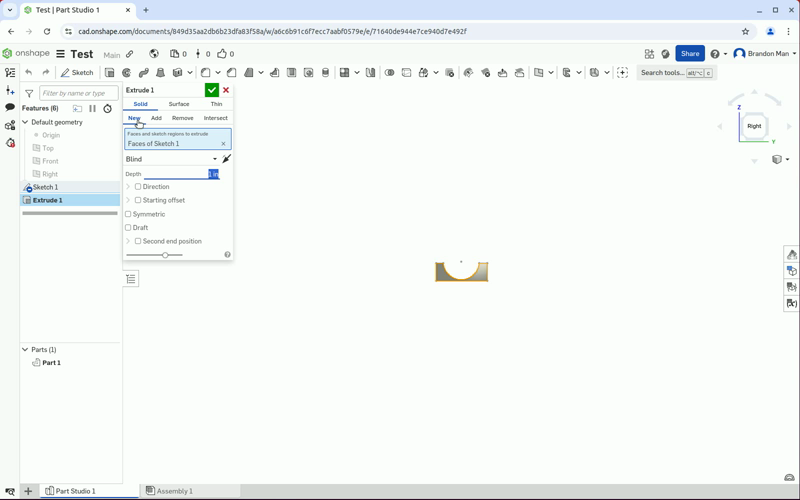
text(23.108)
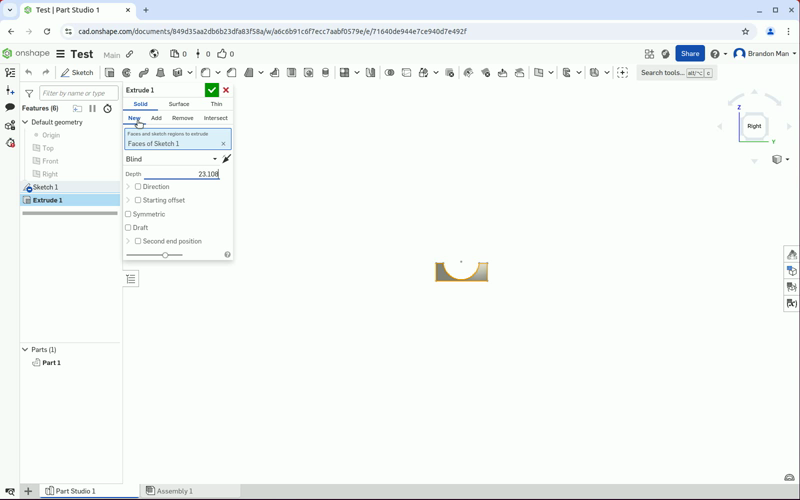
key(enter)
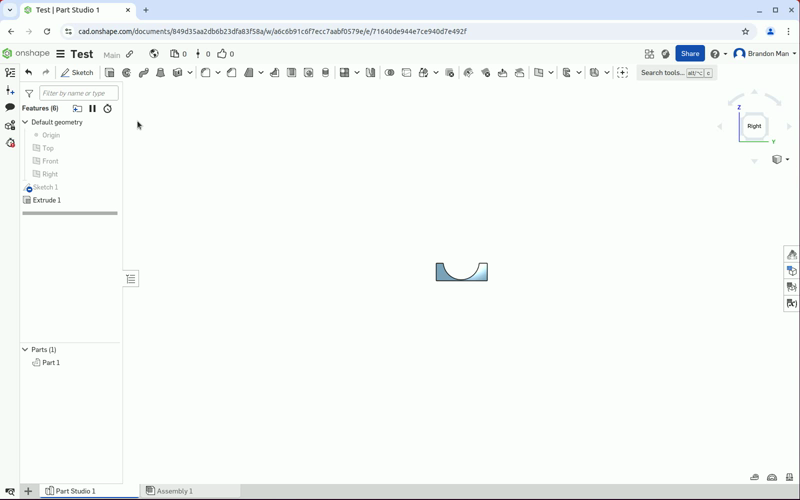
key(shift+h)
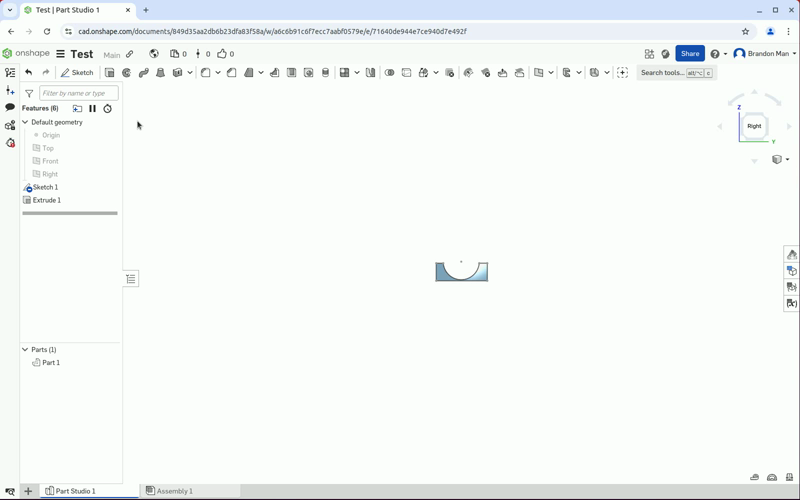
key(shift+h)
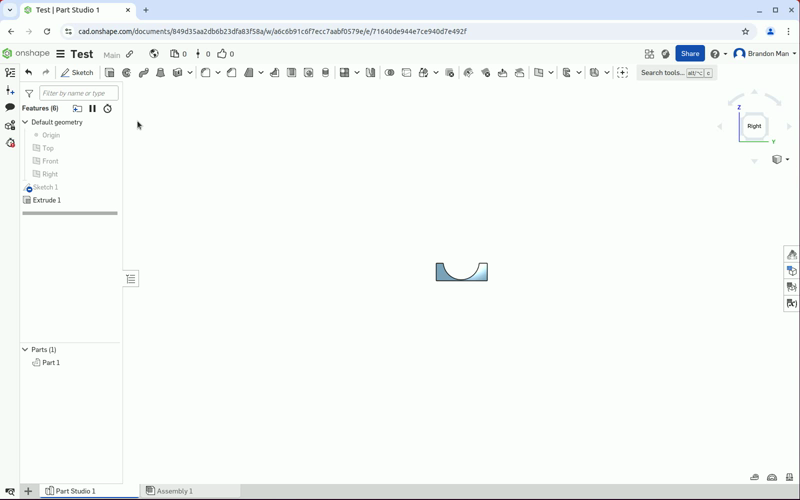
mouse_move(73, 189)
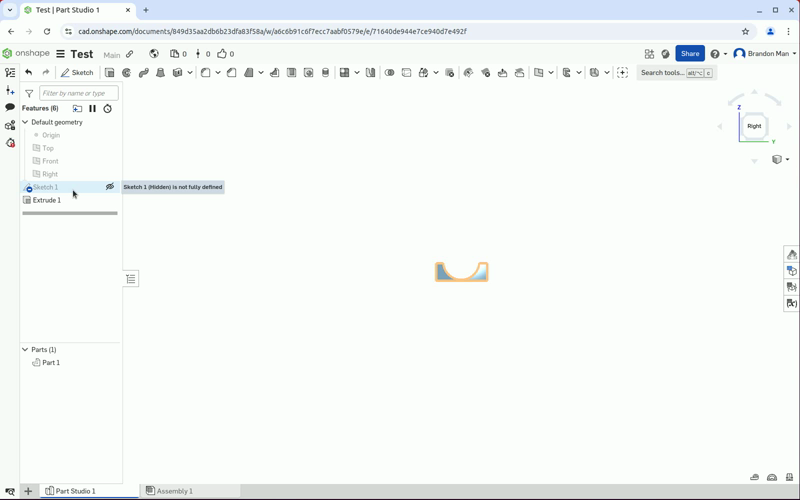
click(73, 189)
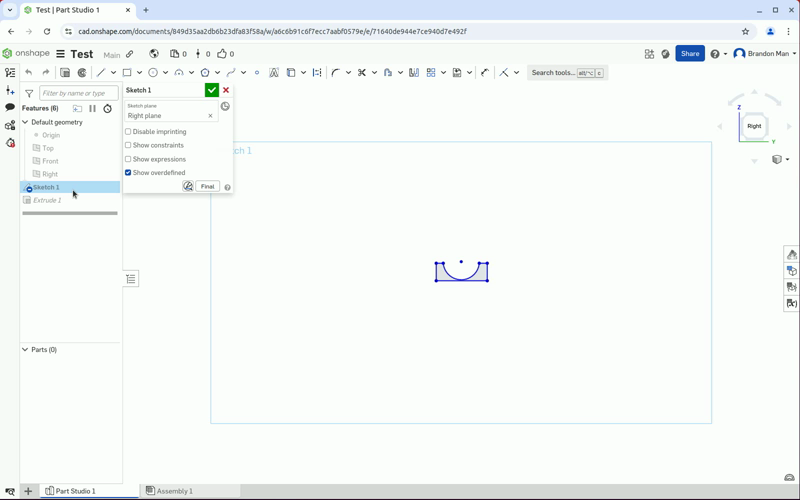
mouse_move(229, 92)
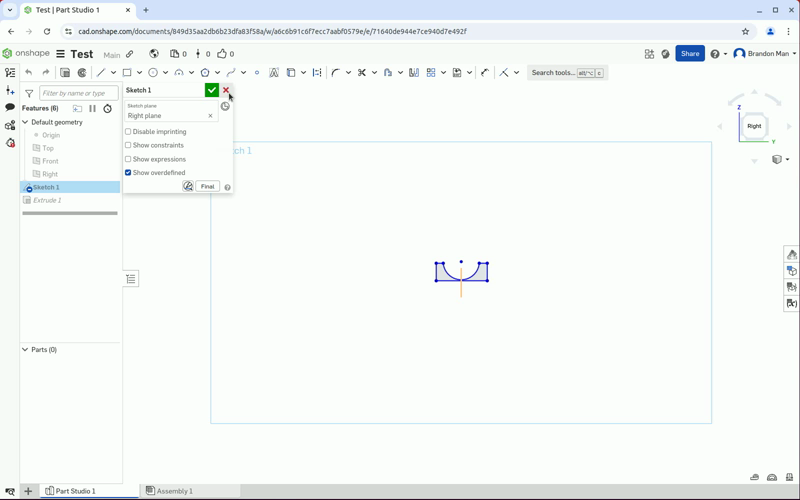
click(229, 92)
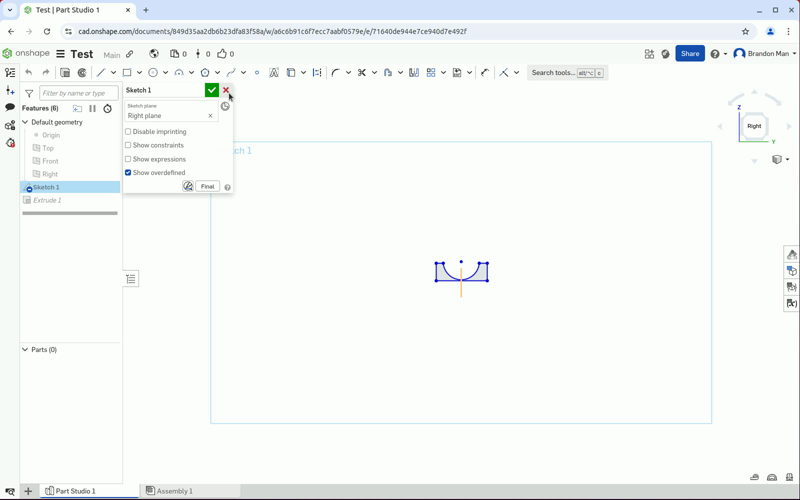
key(shift+s)
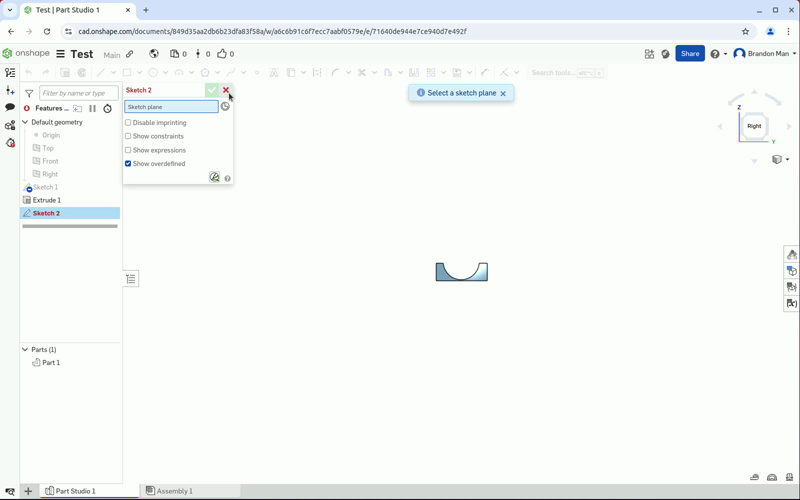
mouse_move(73, 176)
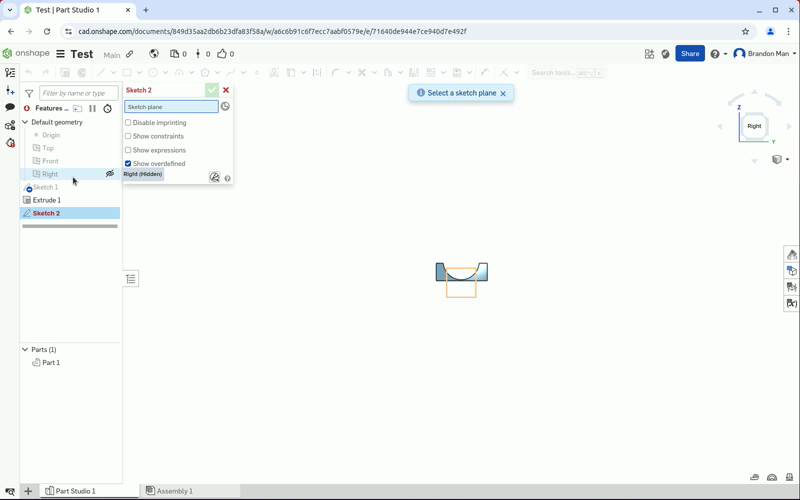
click(73, 176)
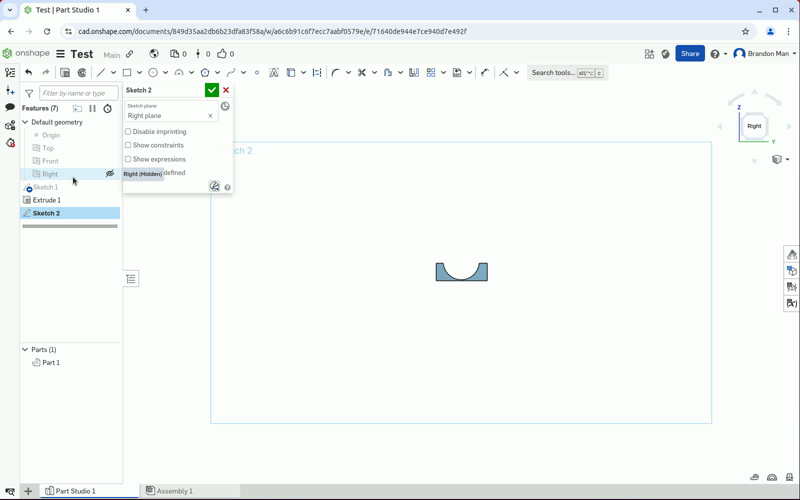
mouse_move(73, 352)
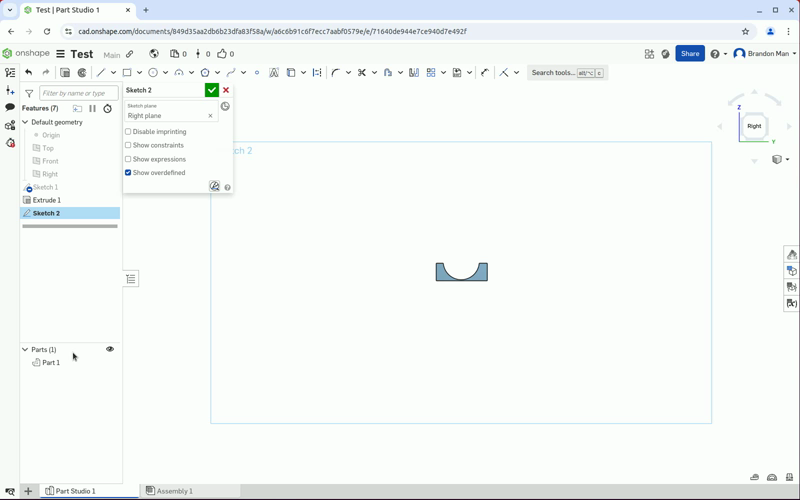
key(y)
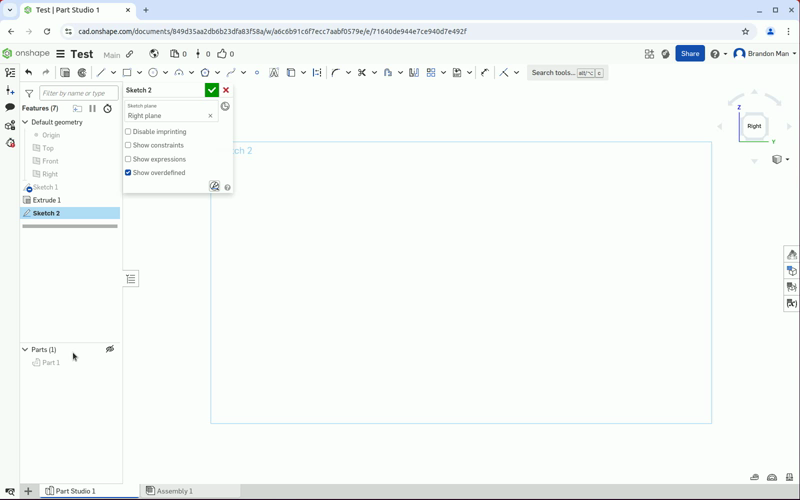
key(l)
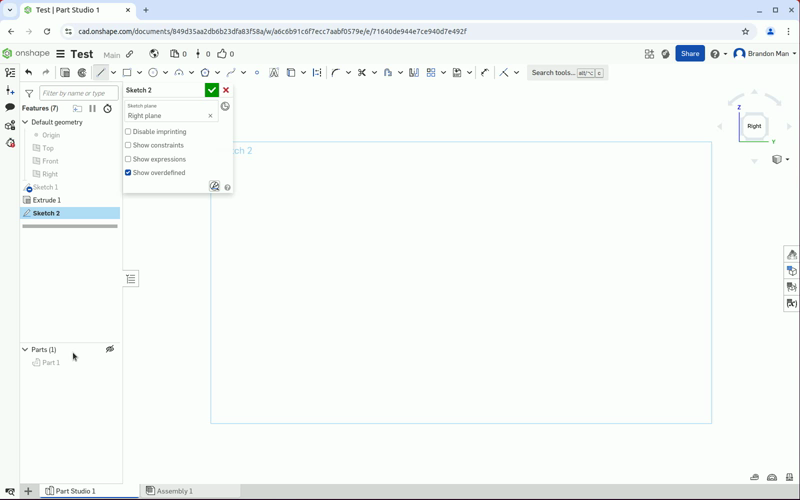
key_down(shift)
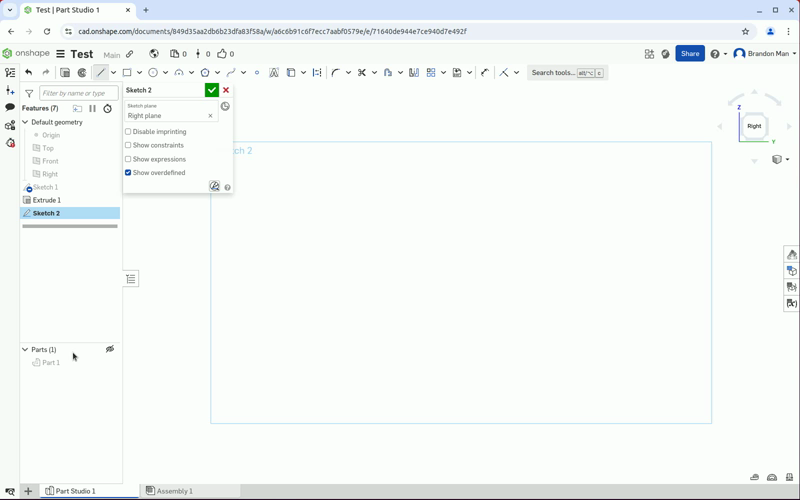
mouse_move(436, 285)
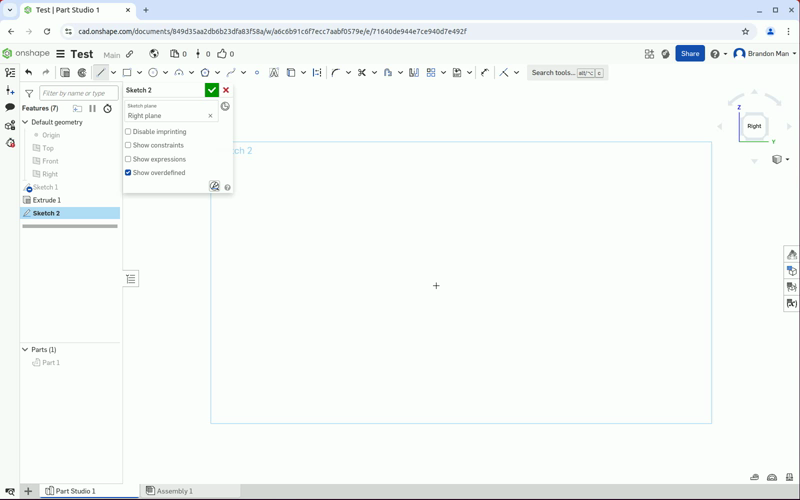
click(436, 285)
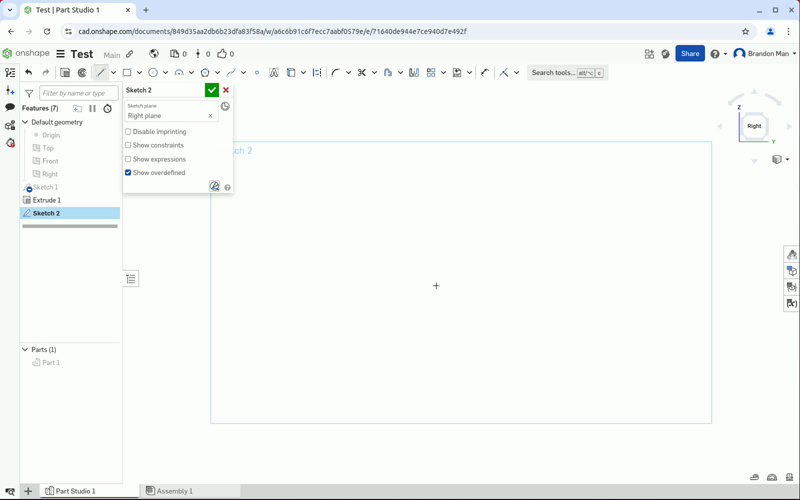
key_up(shift)
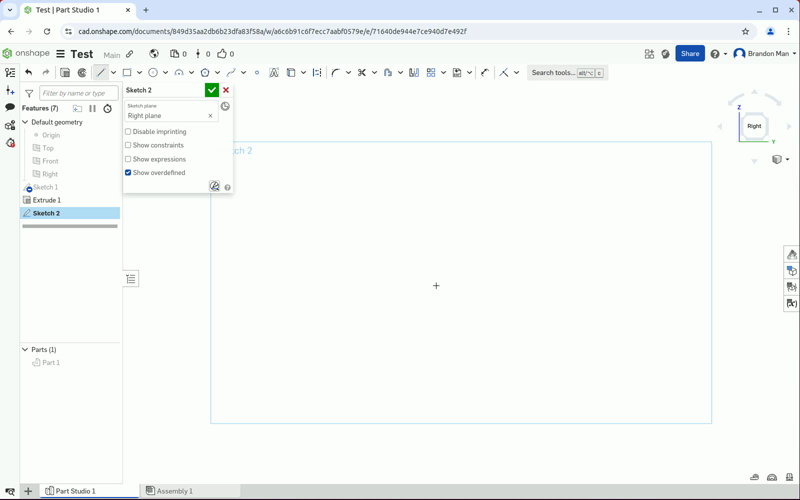
key_down(shift)
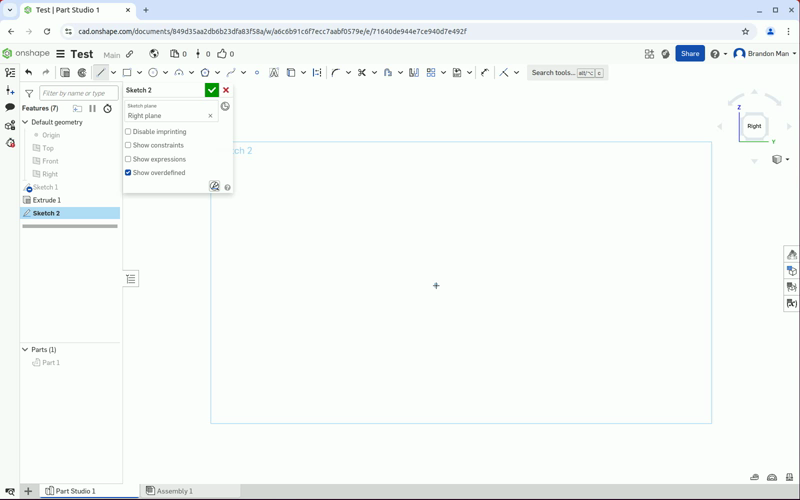
mouse_move(466, 285)
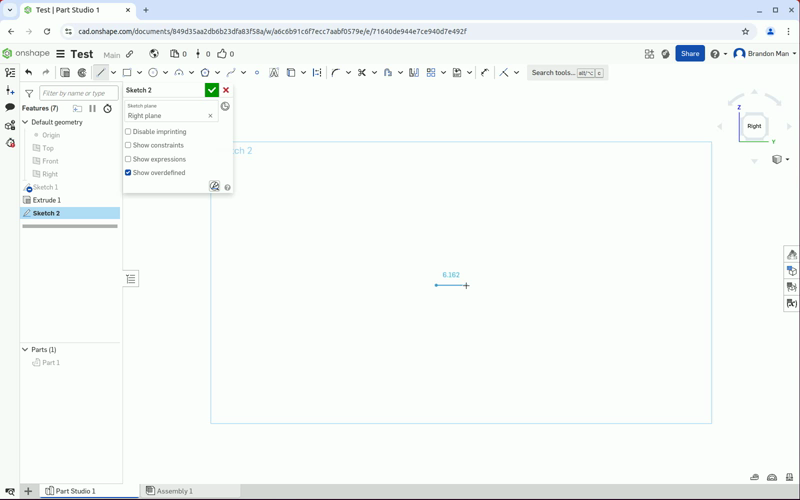
mouse_move(487, 285)
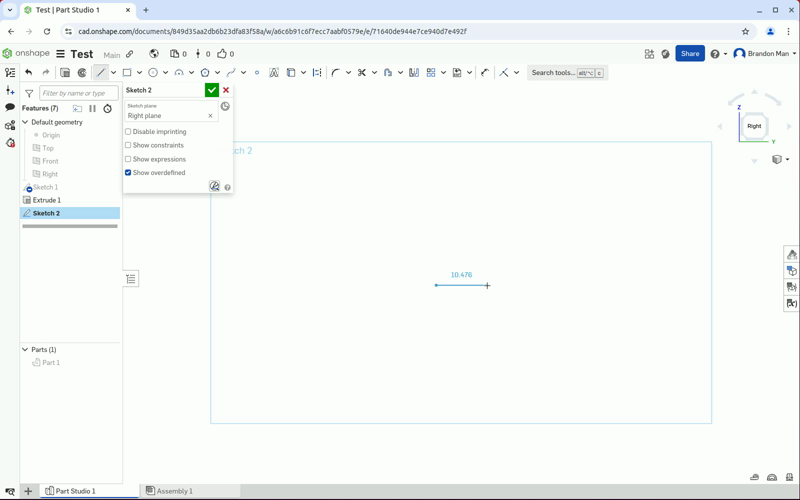
click(487, 285)
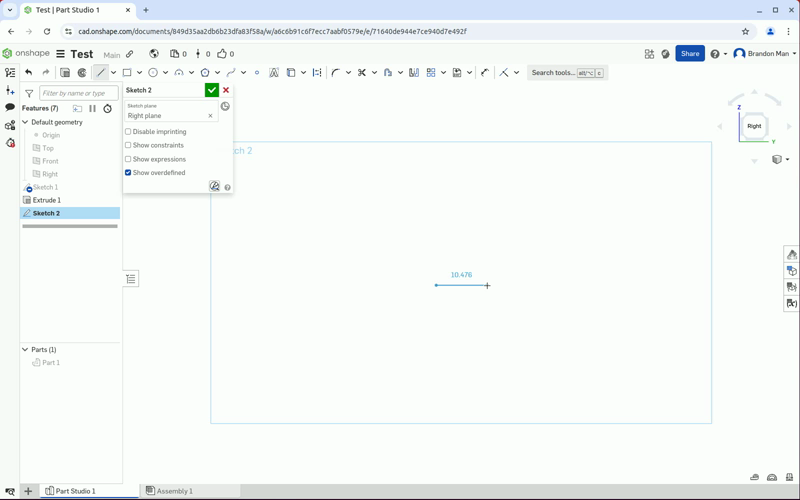
key_up(shift)
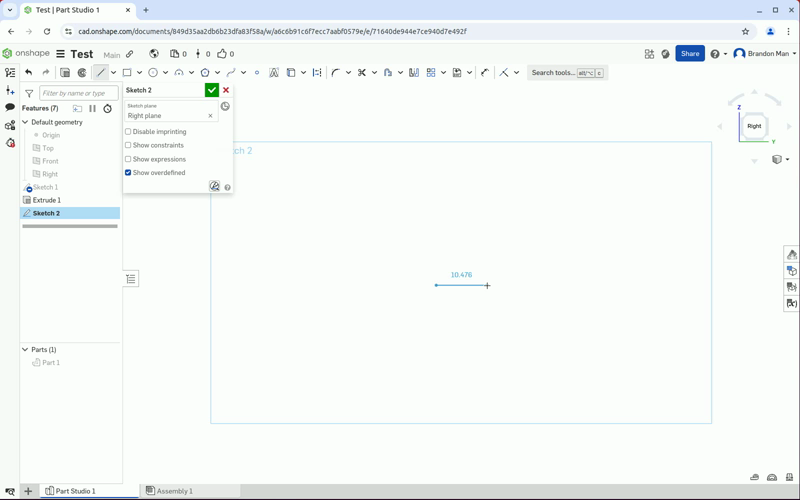
key_down(shift)
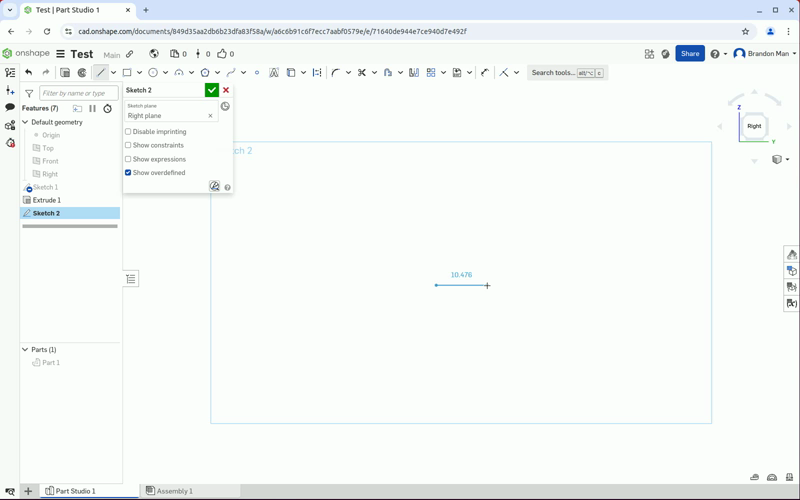
mouse_move(517, 285)
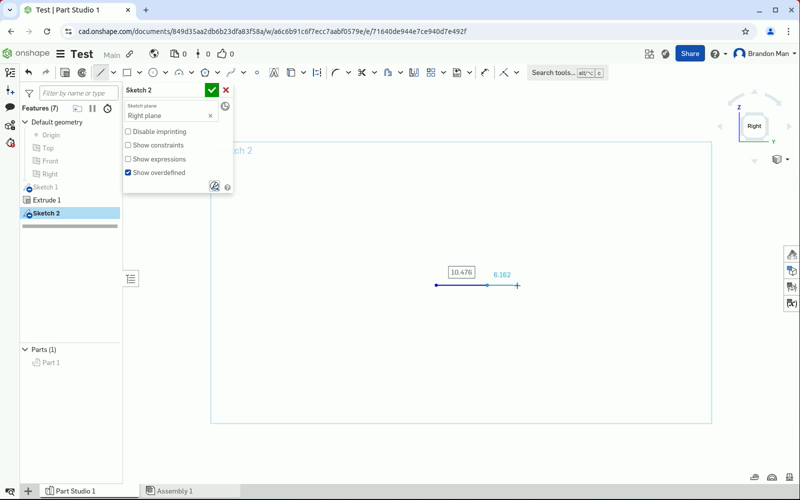
mouse_move(487, 279)
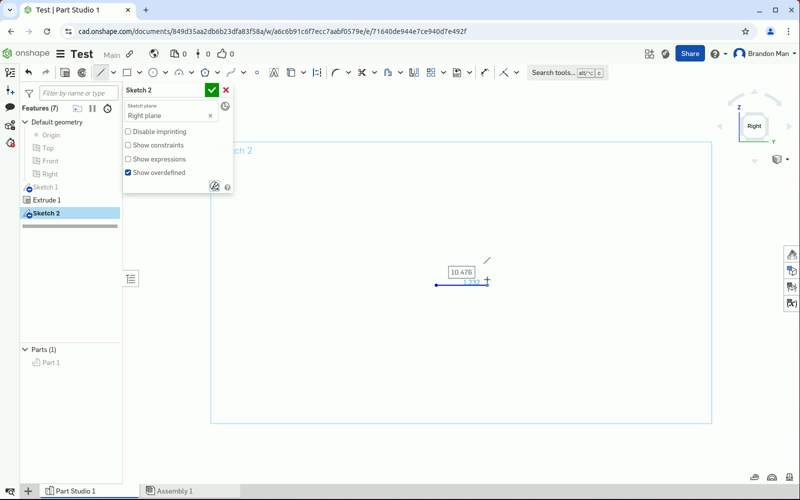
scroll(6)
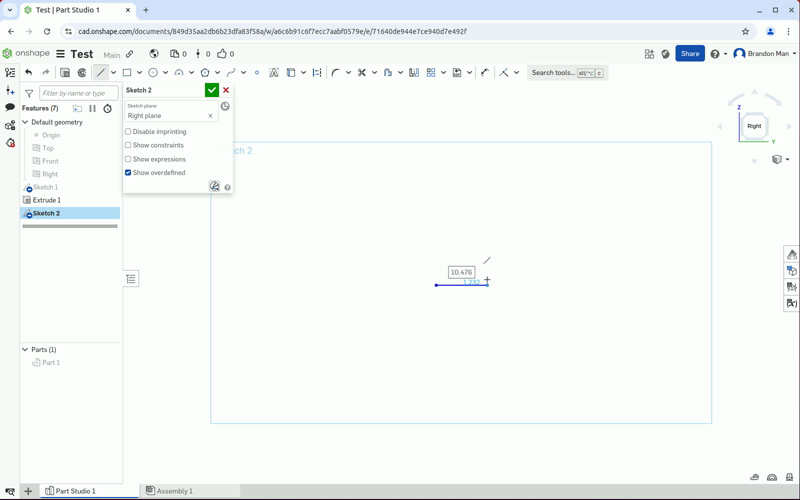
scroll(6)
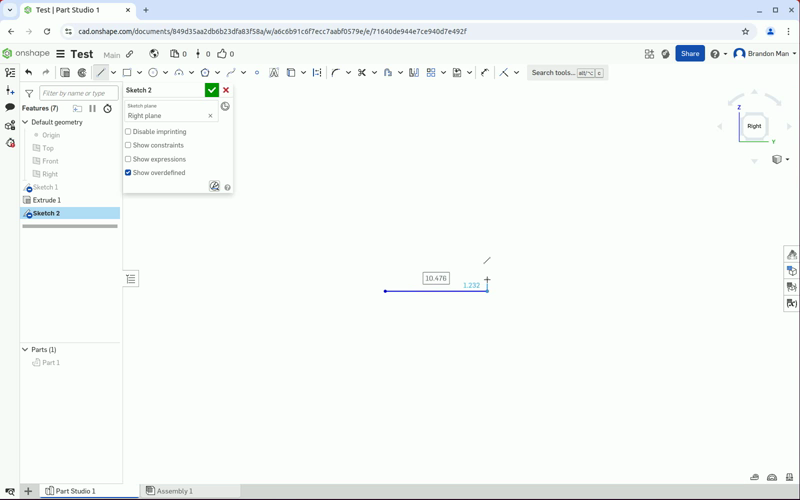
scroll(6)
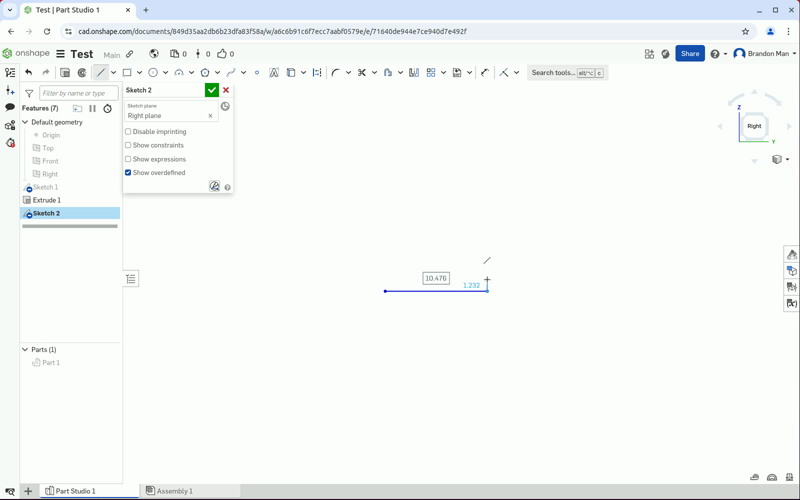
scroll(6)
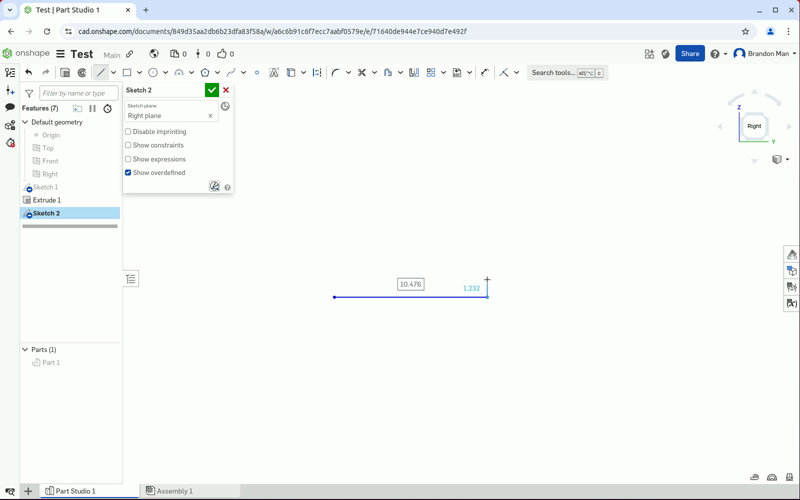
scroll(6)
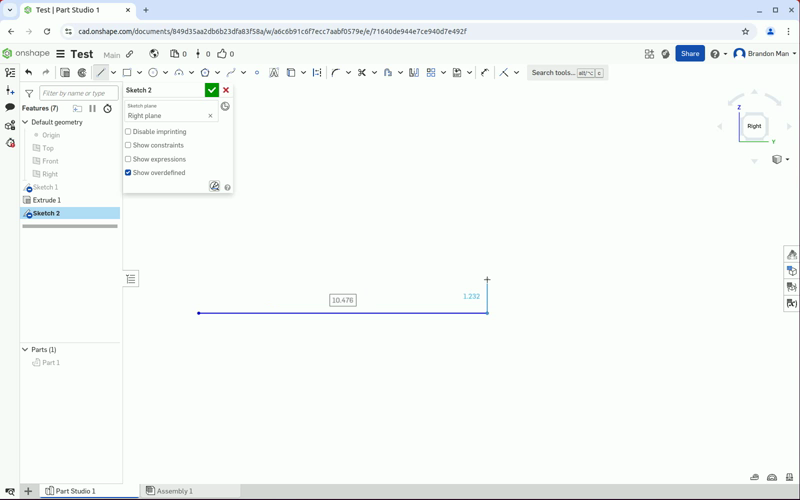
scroll(6)
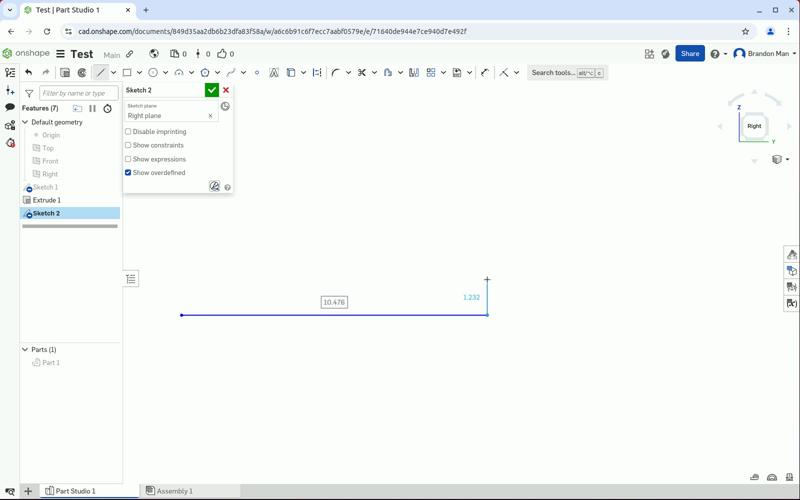
scroll(6)
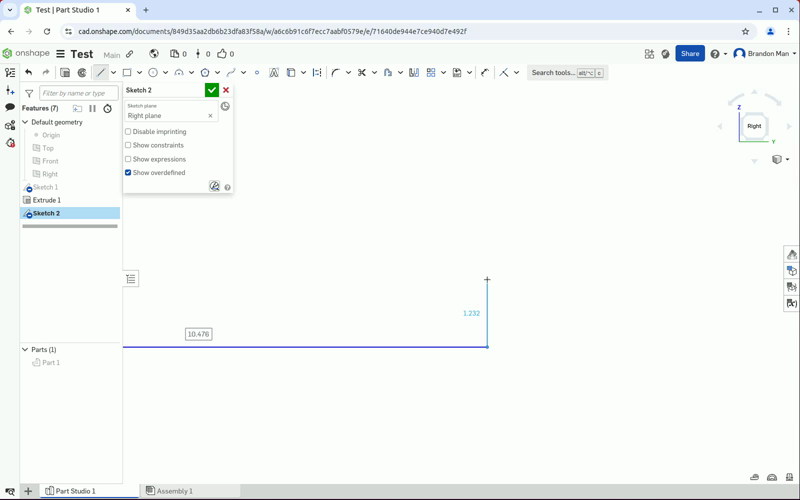
click(487, 279)
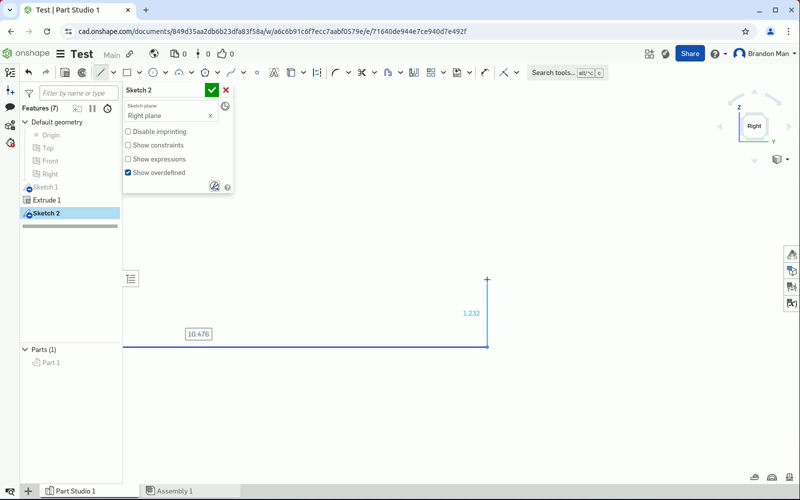
scroll(-6)
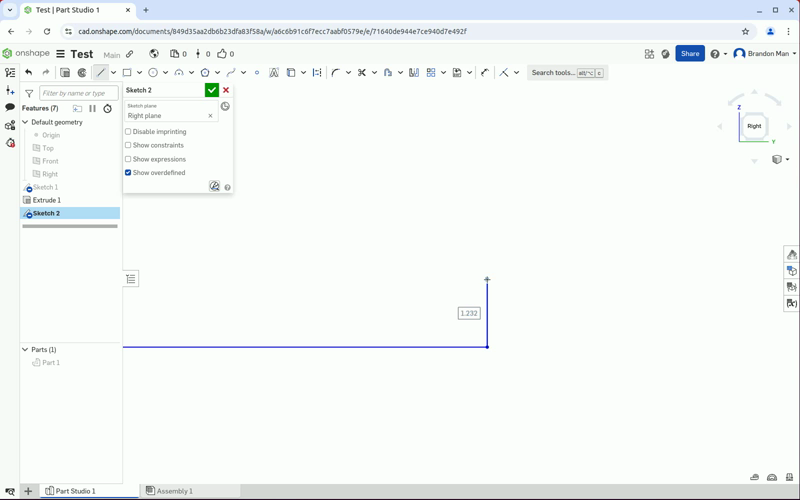
scroll(-6)
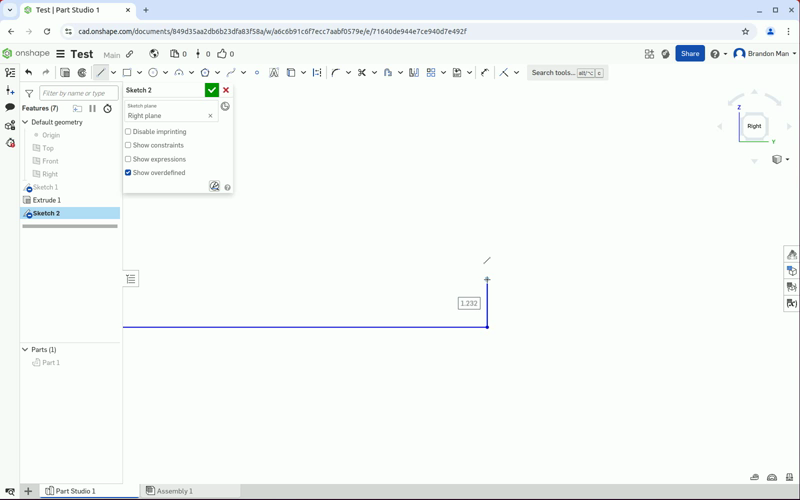
scroll(-6)
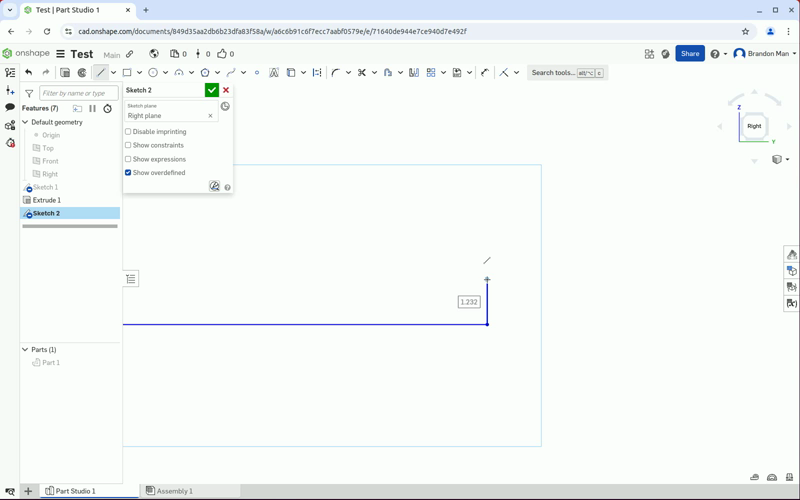
scroll(-6)
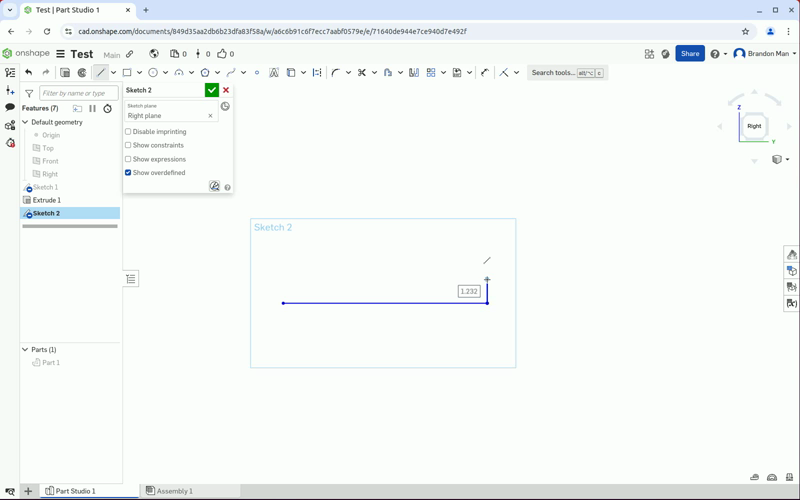
scroll(-6)
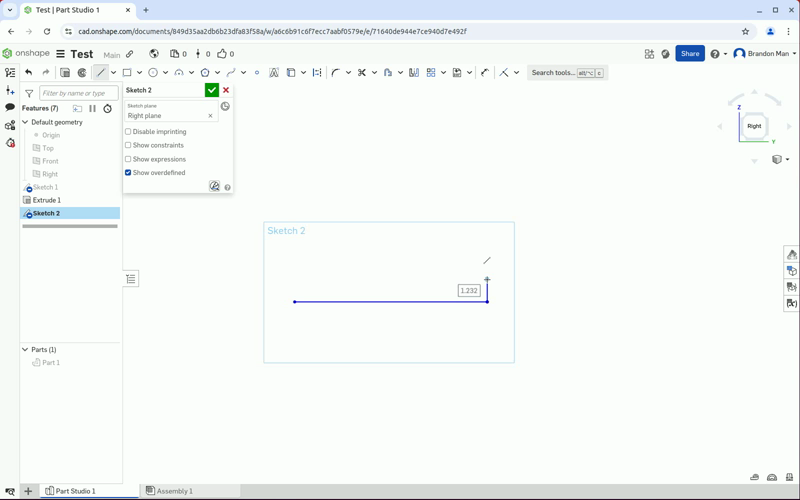
scroll(-6)
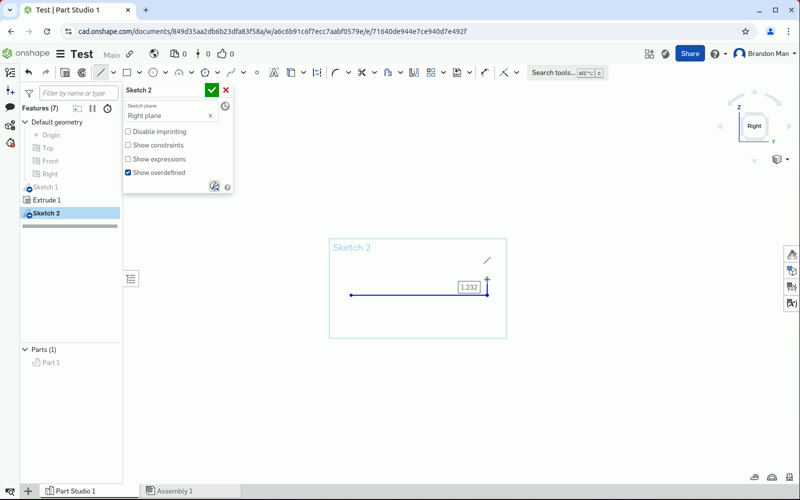
scroll(-6)
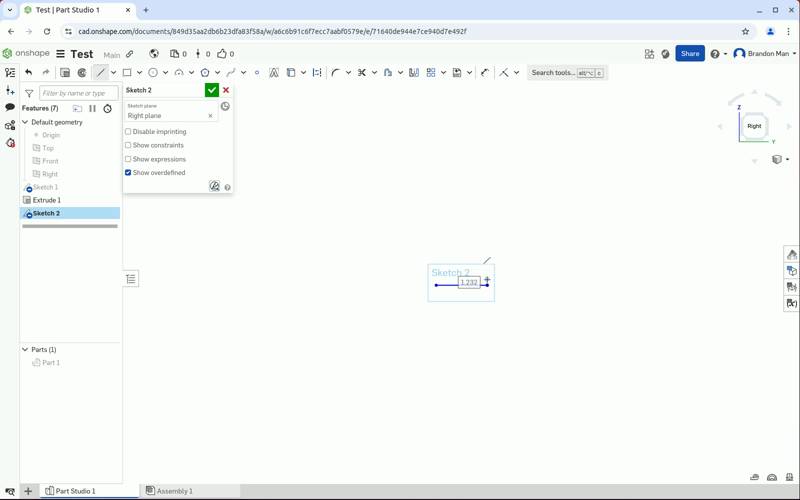
key_up(shift)
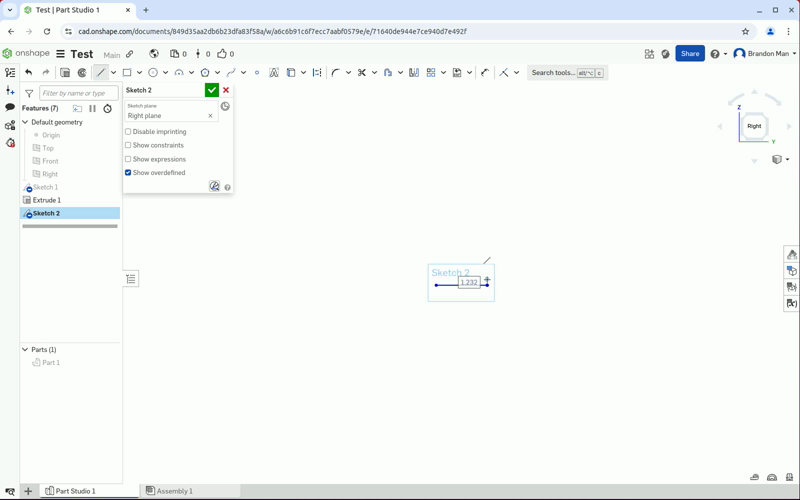
key_down(shift)
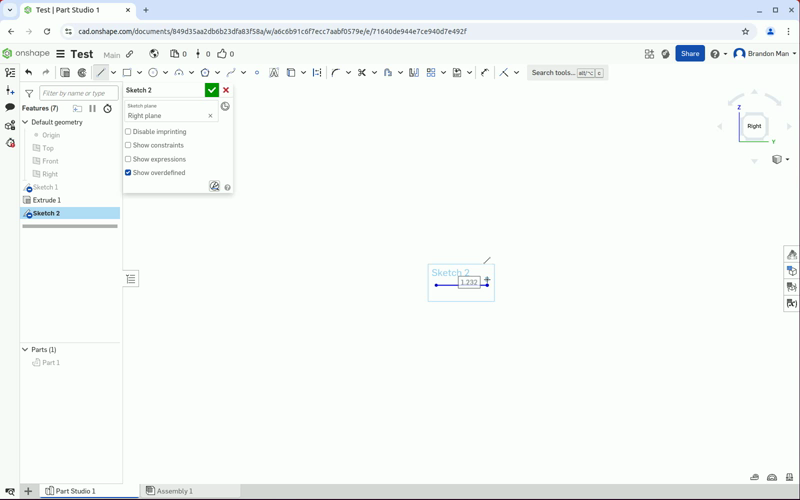
mouse_move(517, 279)
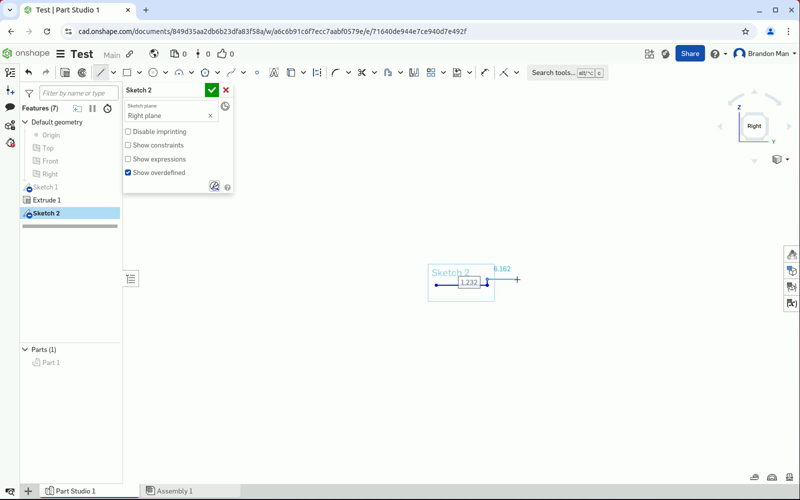
mouse_move(436, 279)
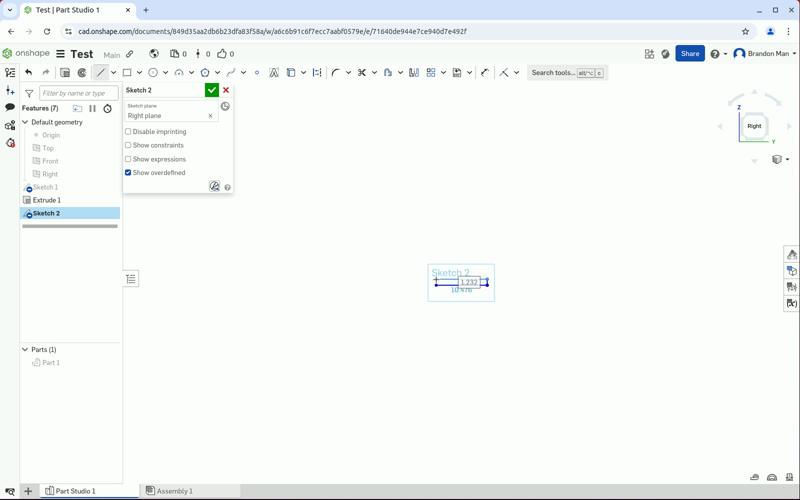
click(436, 279)
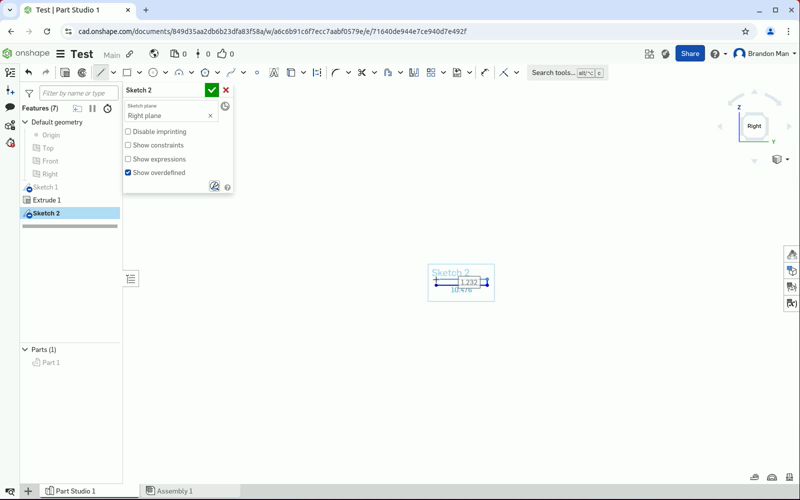
key_up(shift)
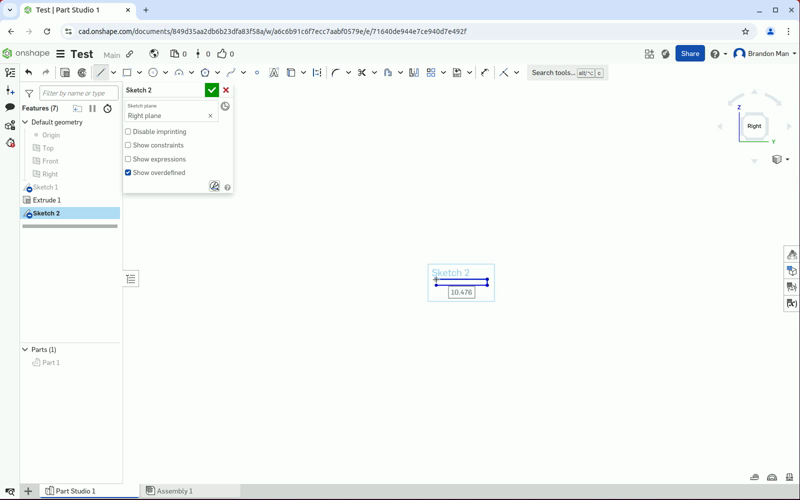
mouse_move(466, 279)
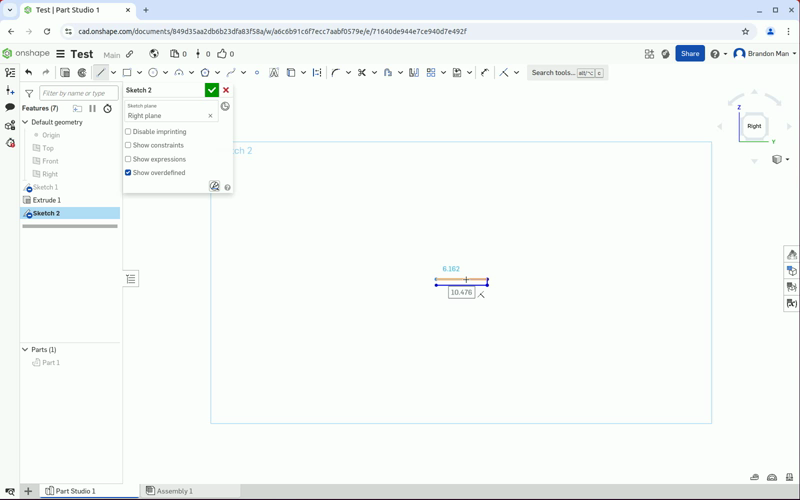
key_down(shift)
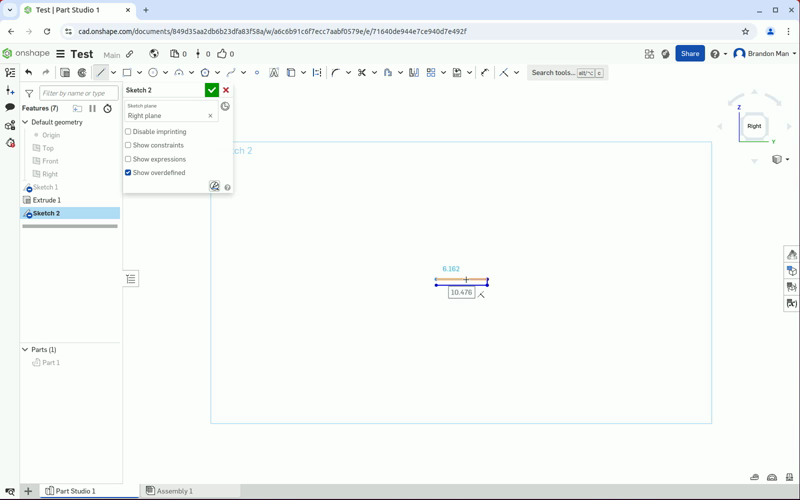
mouse_move(436, 285)
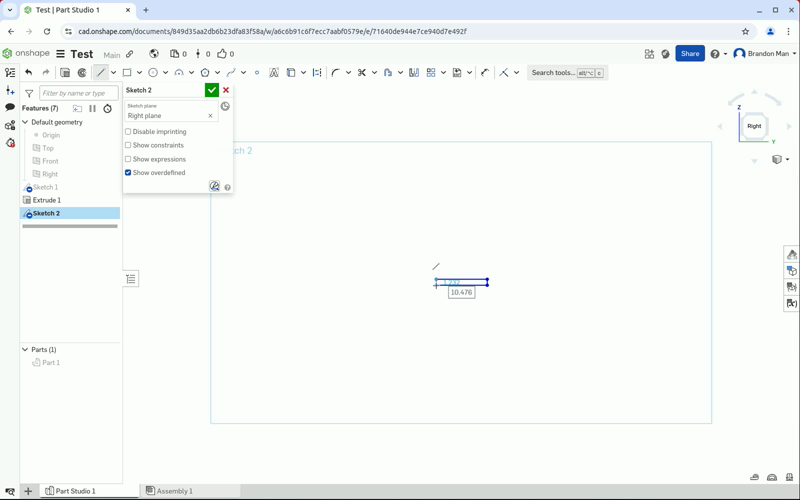
scroll(6)
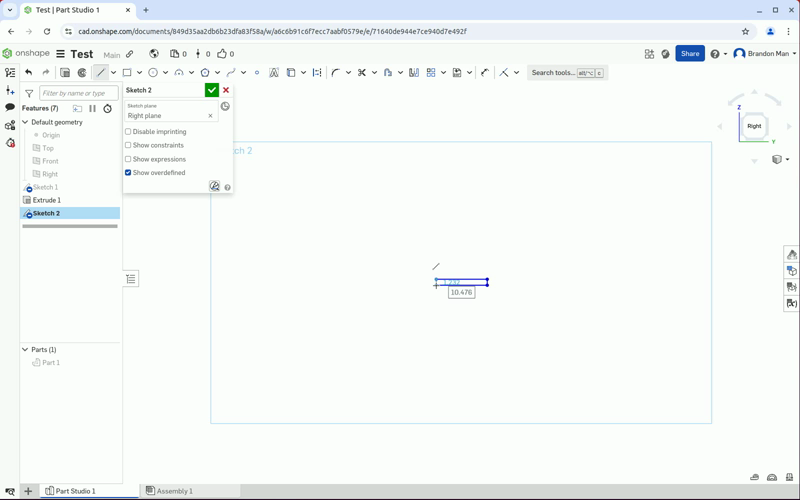
scroll(6)
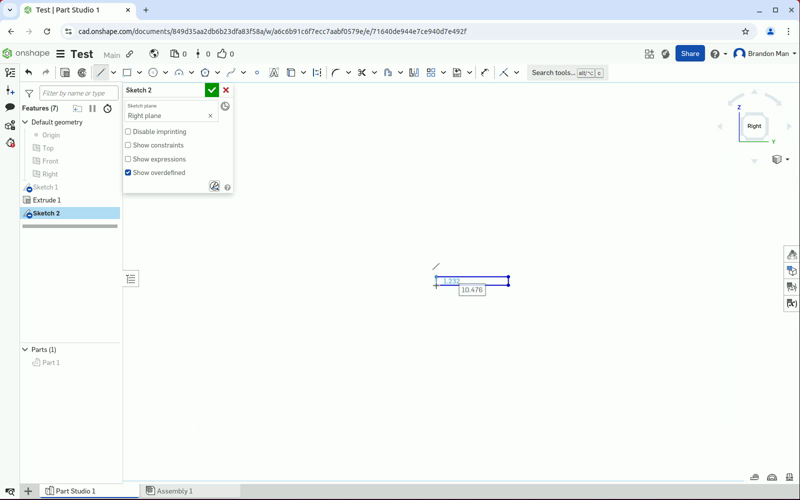
scroll(6)
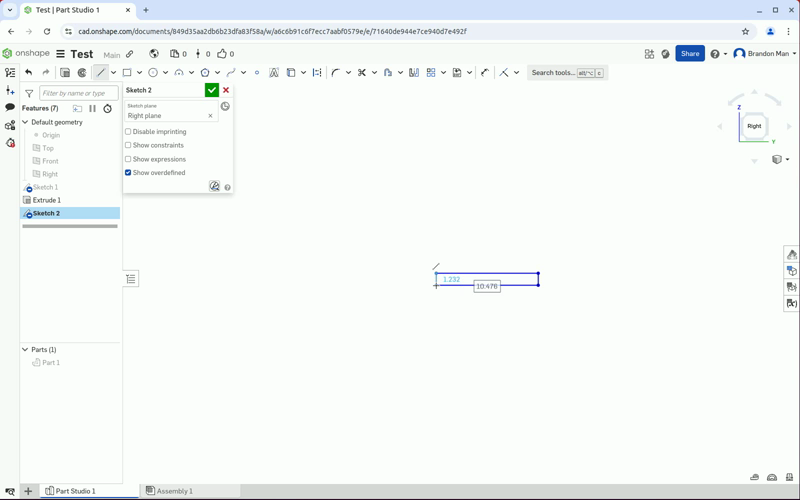
scroll(6)
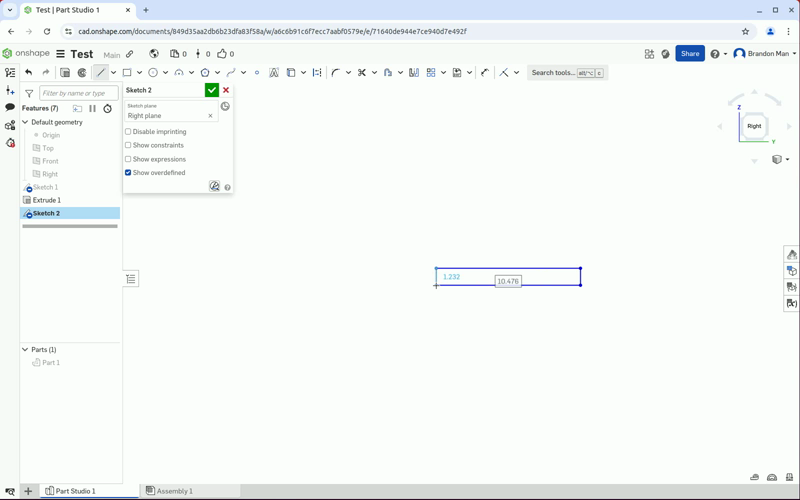
scroll(6)
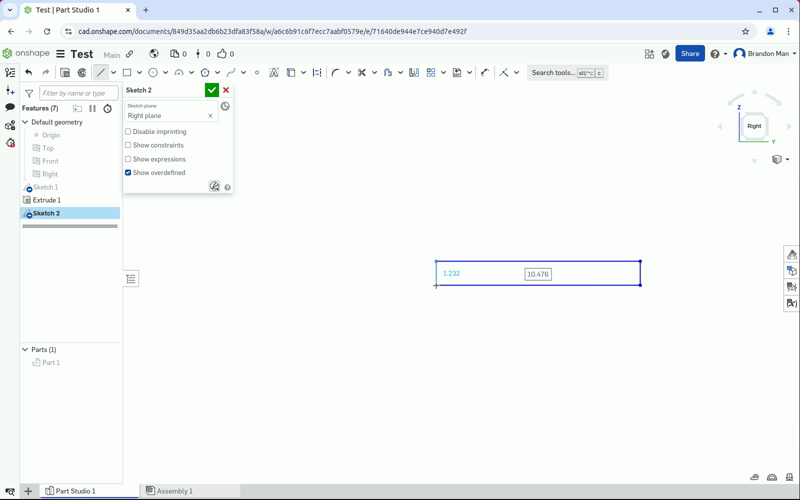
scroll(6)
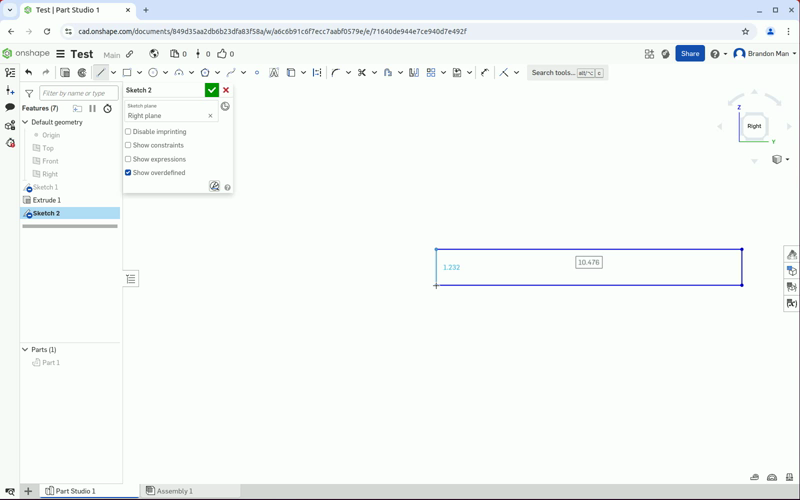
scroll(6)
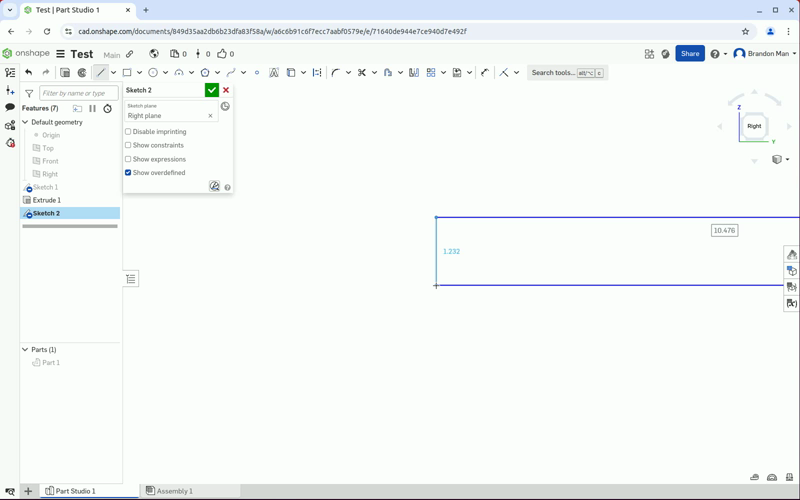
key_up(shift)
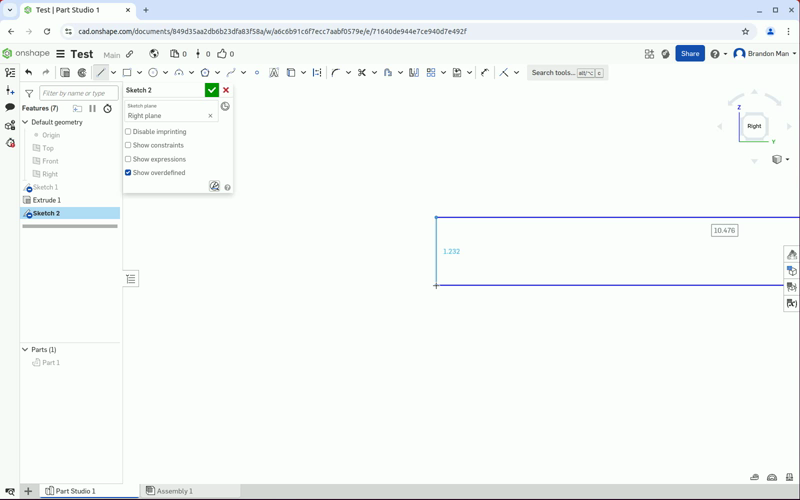
click(436, 285)
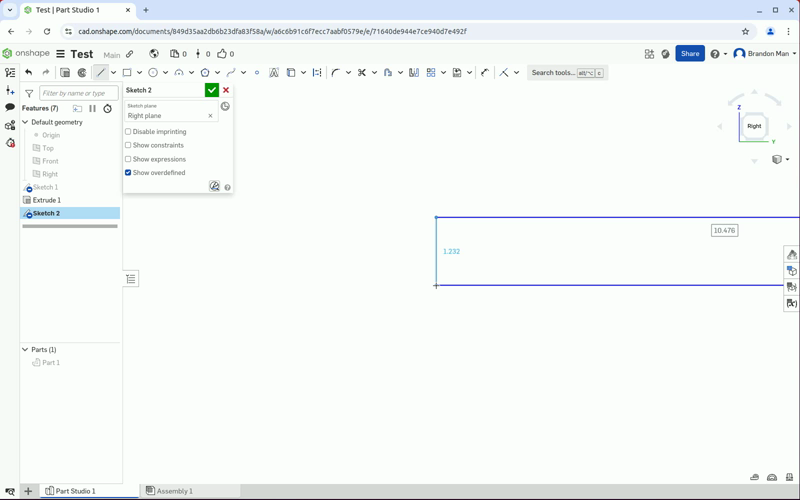
scroll(-6)
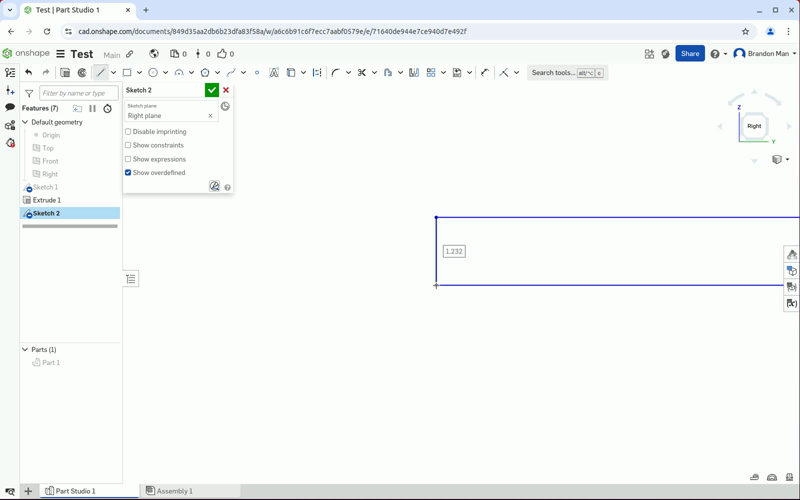
scroll(-6)
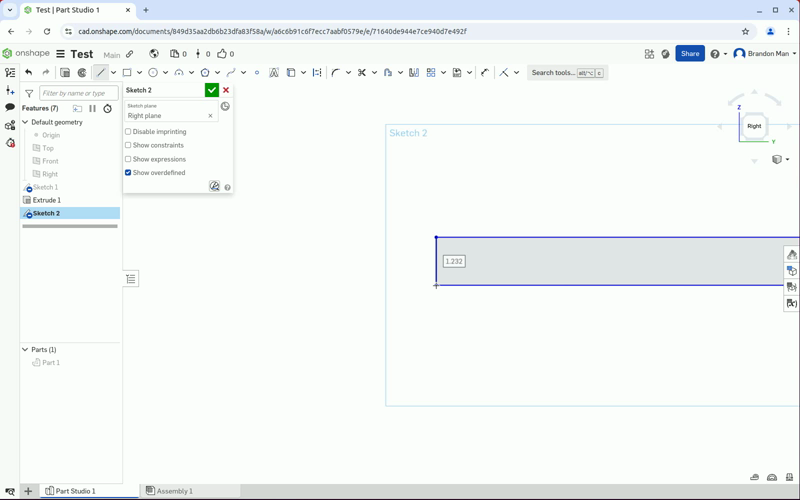
scroll(-6)
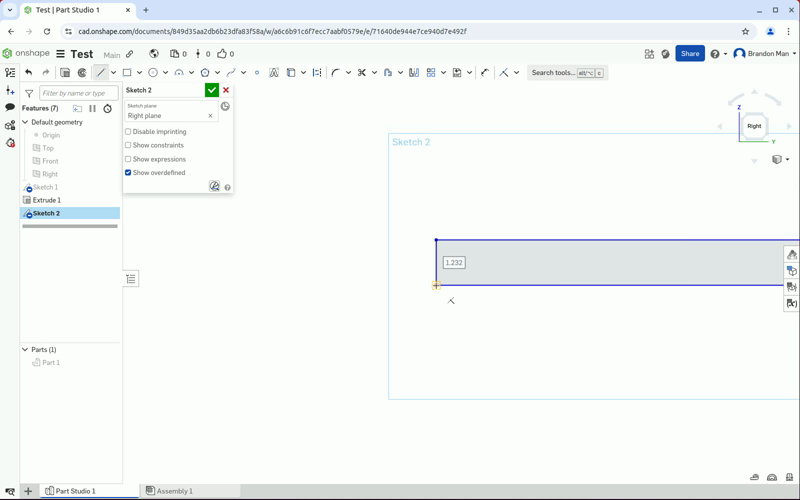
scroll(-6)
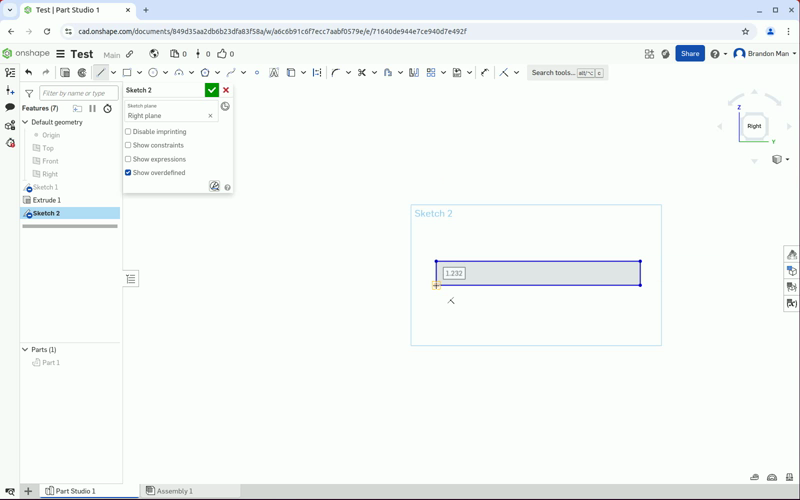
scroll(-6)
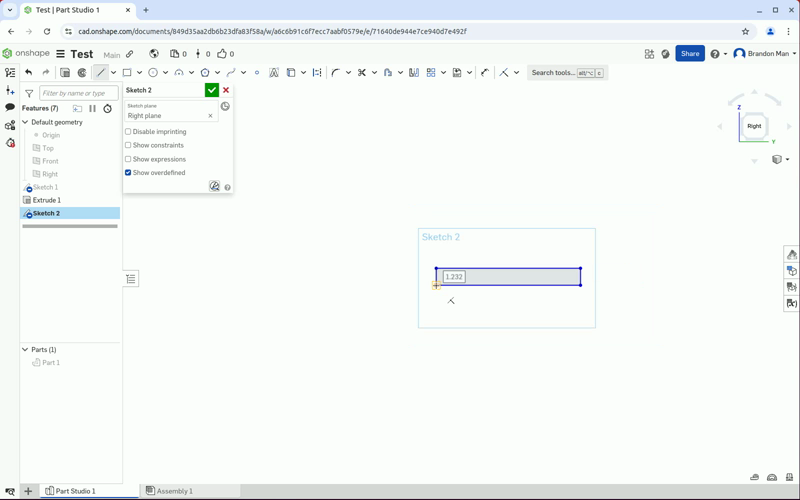
scroll(-6)
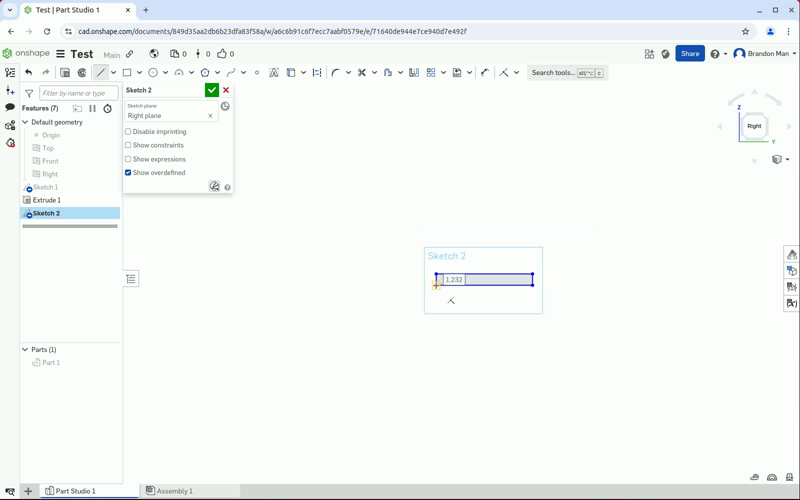
scroll(-6)
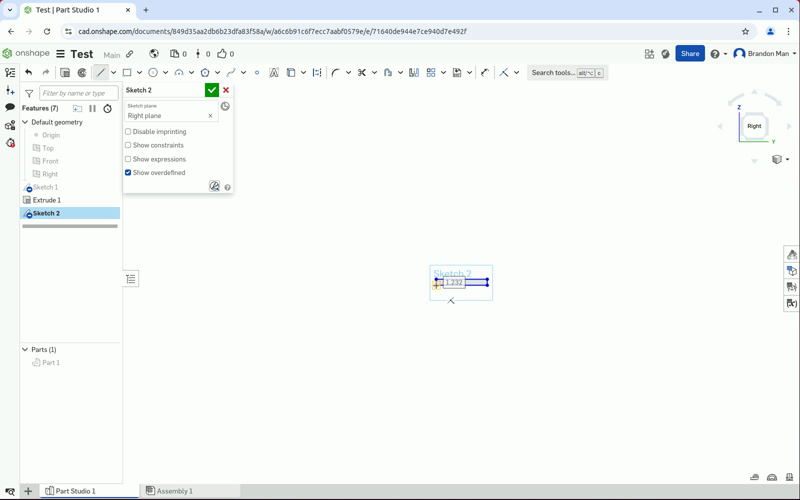
key(esc)
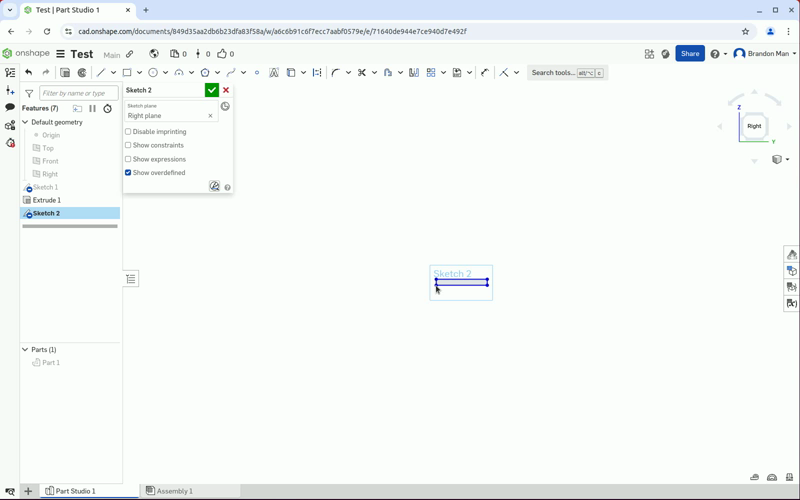
mouse_move(441, 283)
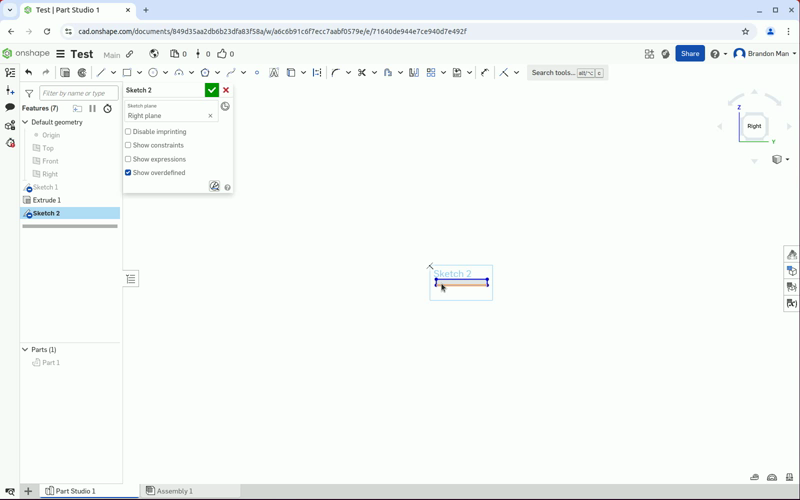
scroll(6)
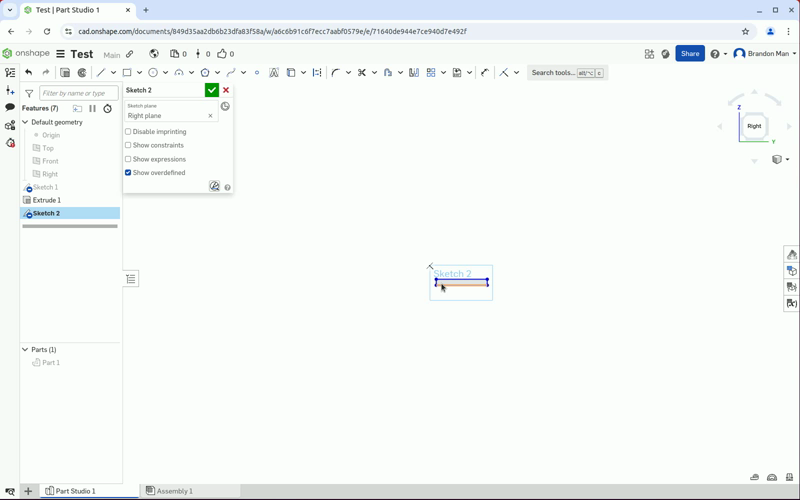
scroll(6)
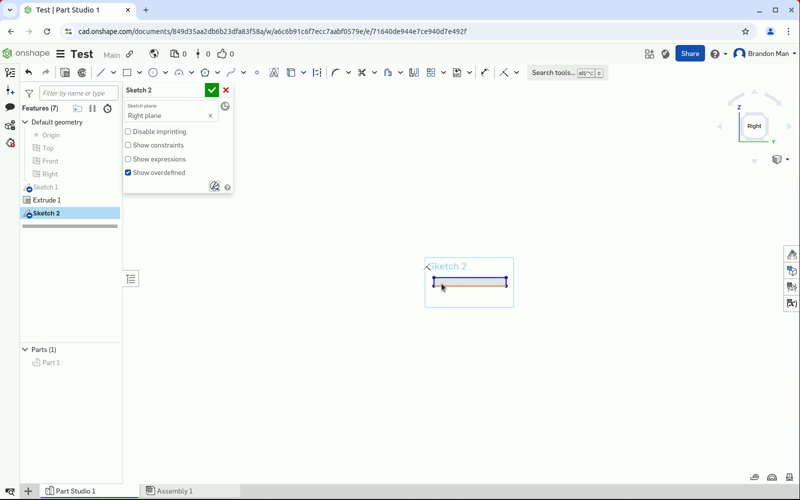
scroll(6)
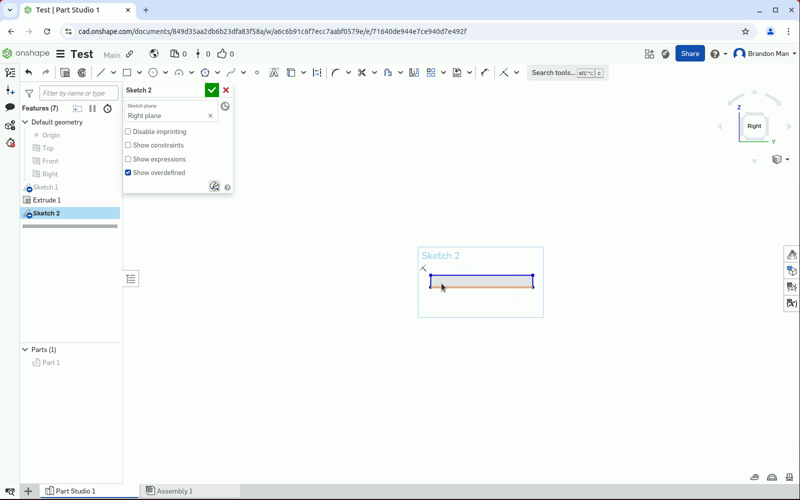
scroll(6)
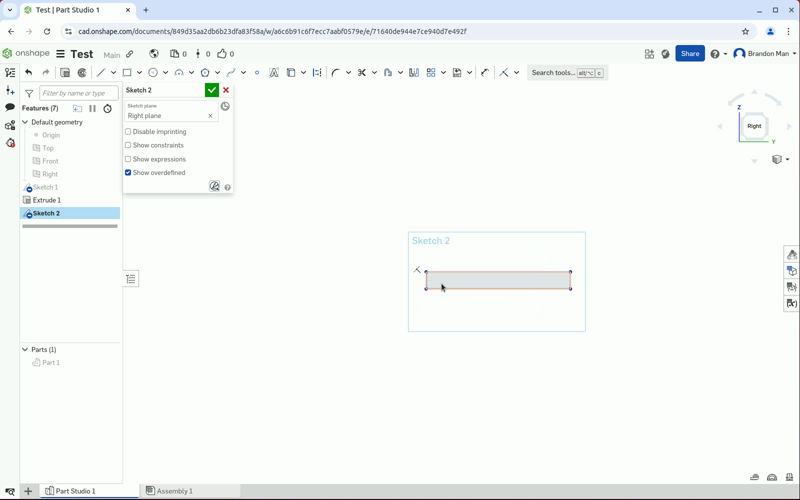
scroll(6)
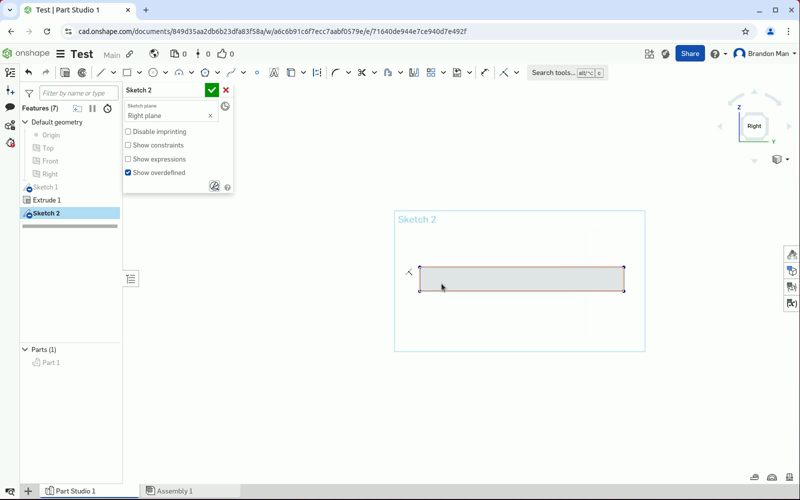
scroll(6)
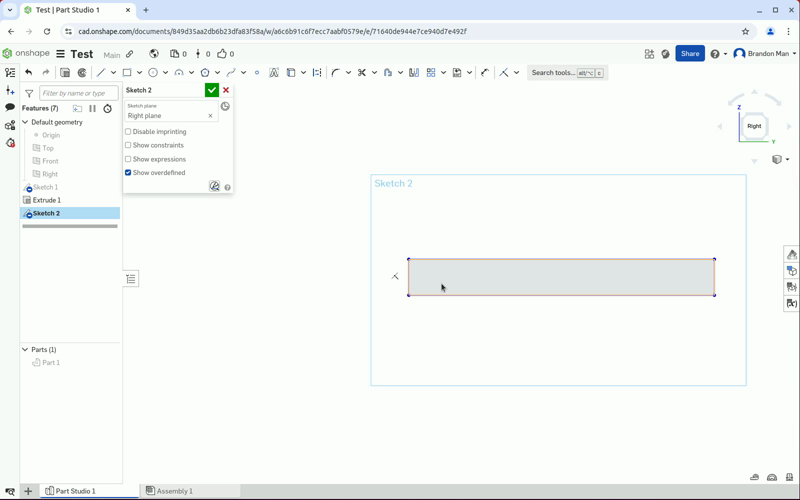
scroll(6)
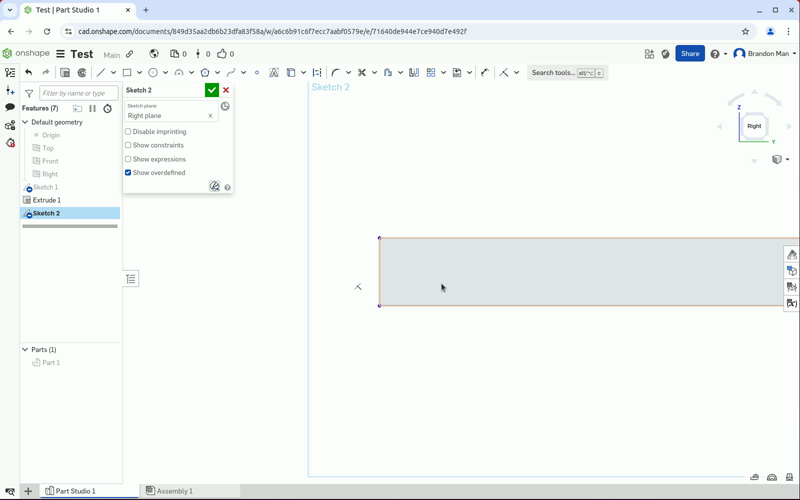
click(441, 283)
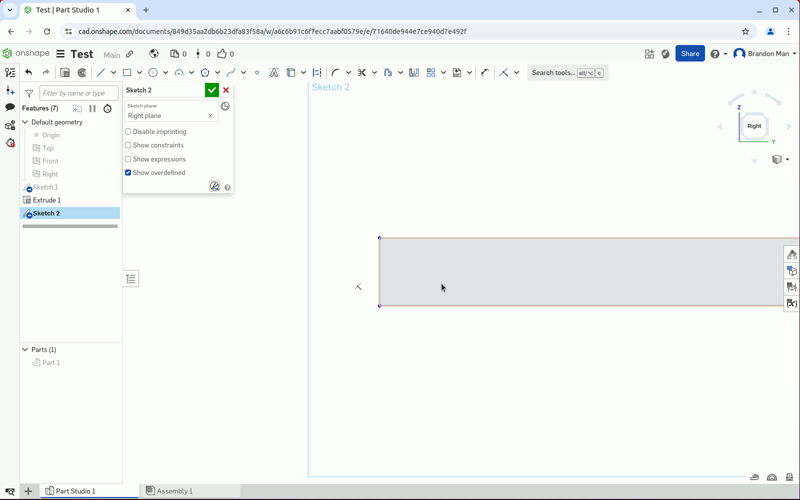
scroll(-6)
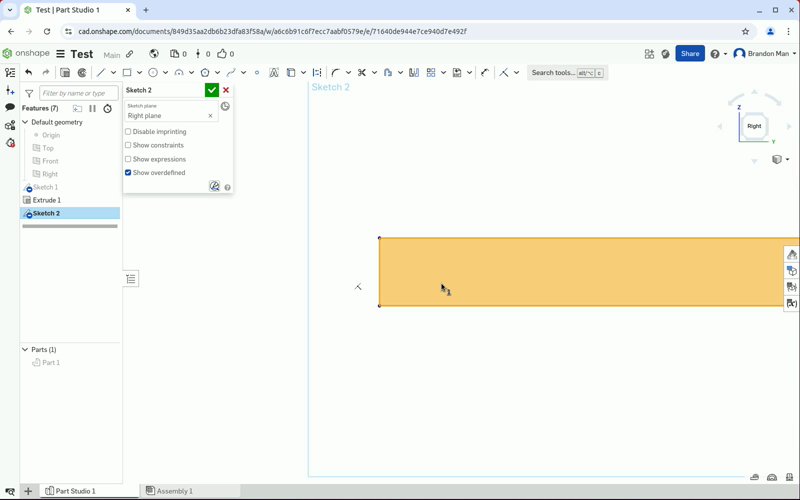
scroll(-6)
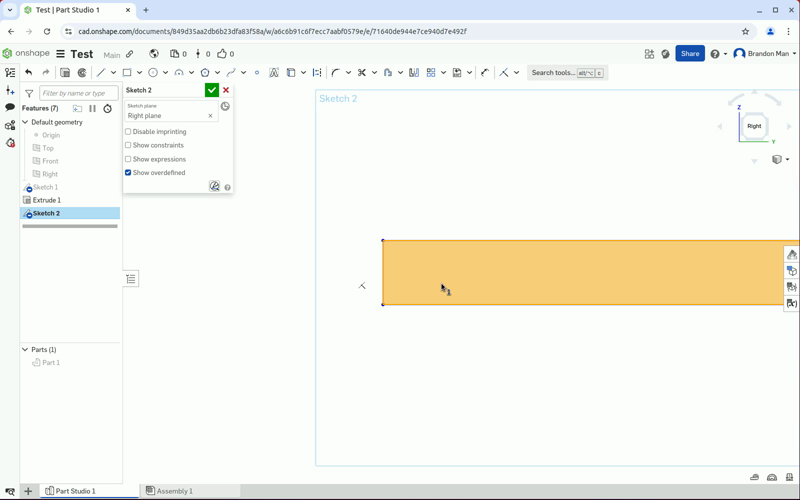
scroll(-6)
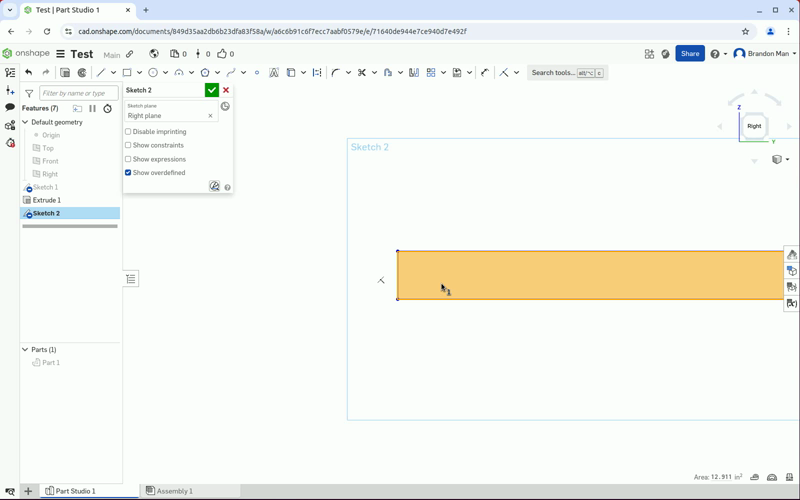
scroll(-6)
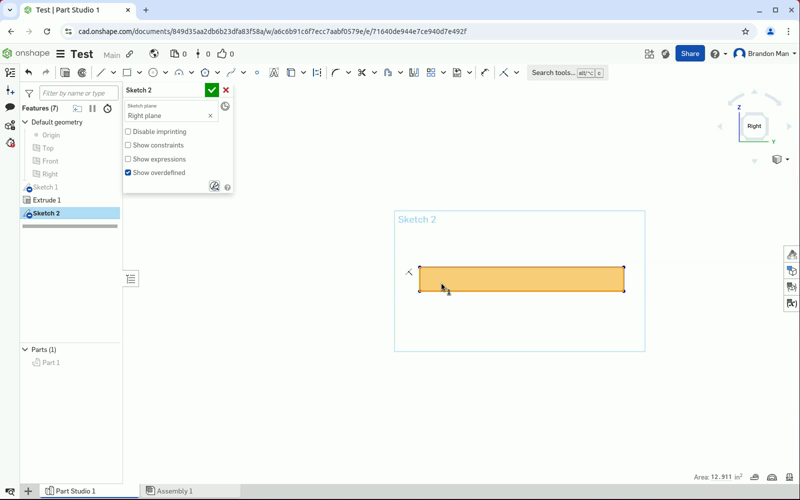
scroll(-6)
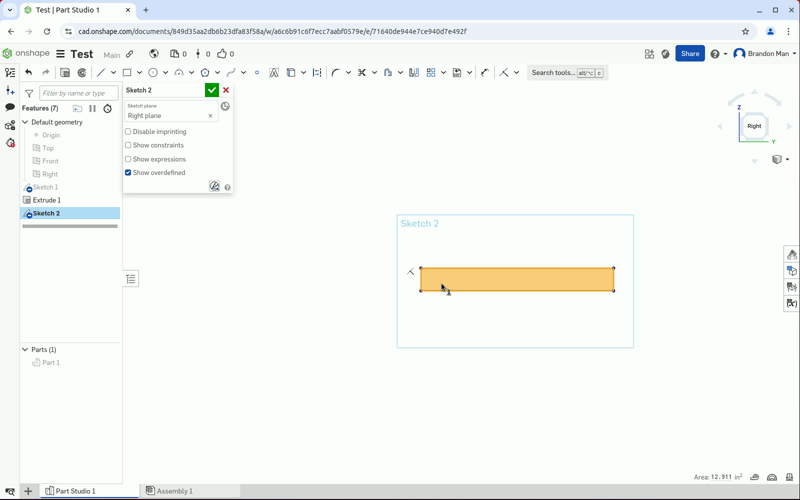
scroll(-6)
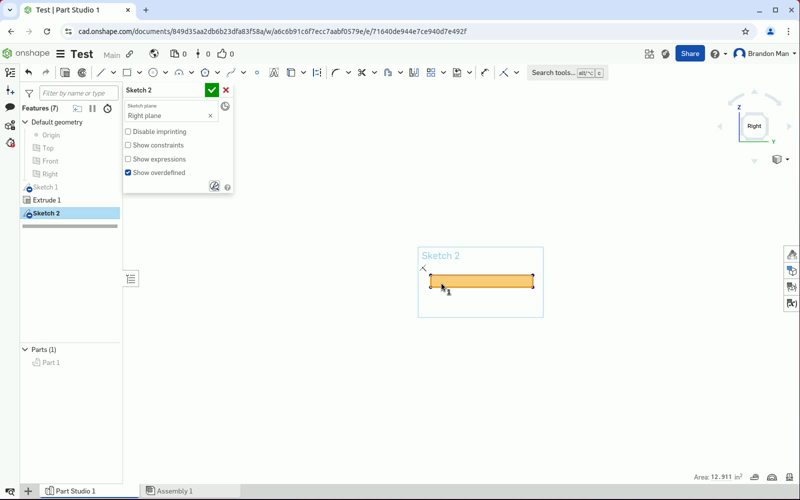
scroll(-6)
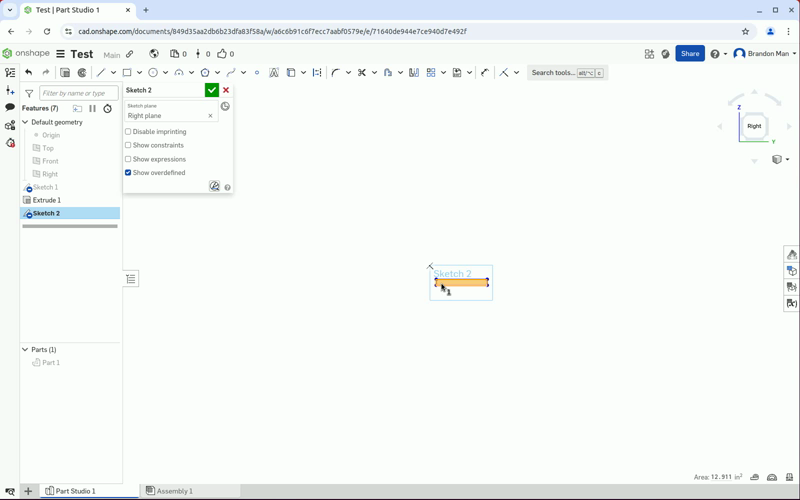
mouse_move(73, 352)
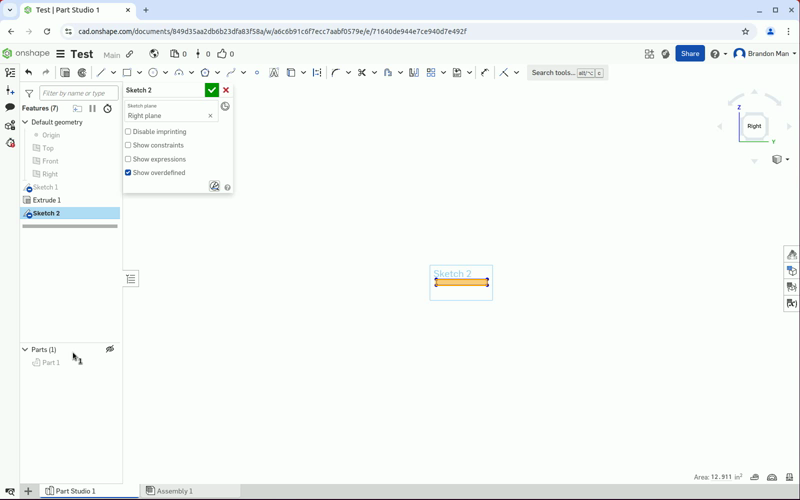
key(shift+y)
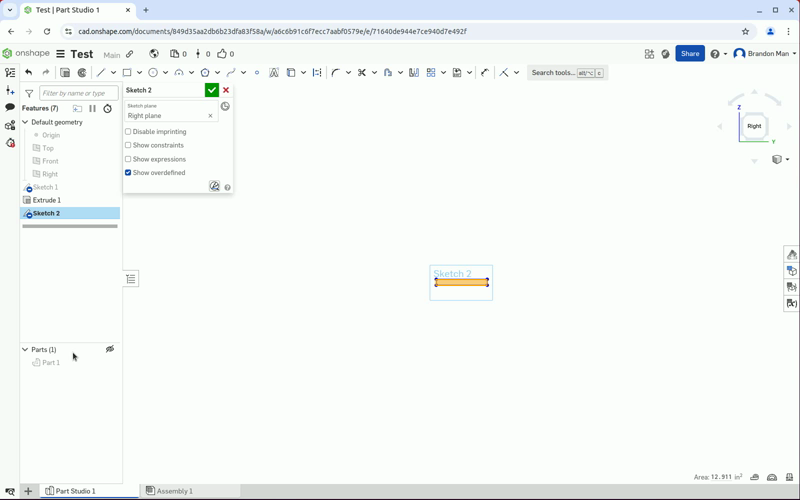
key(shift+e)
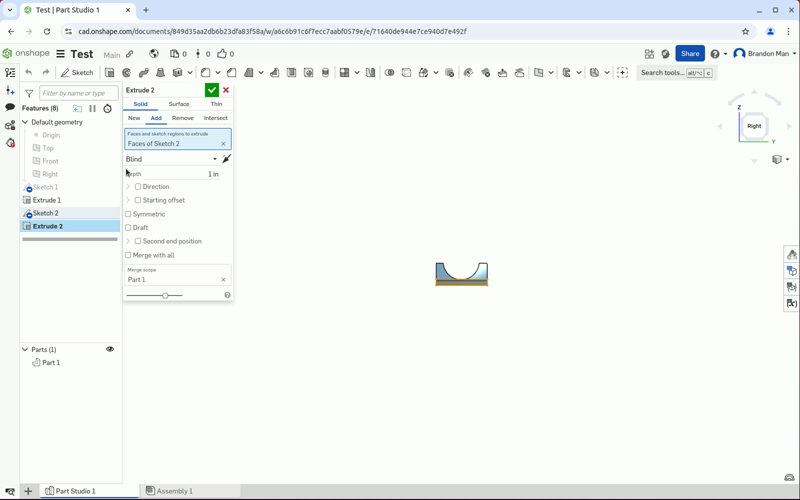
mouse_move(143, 106)
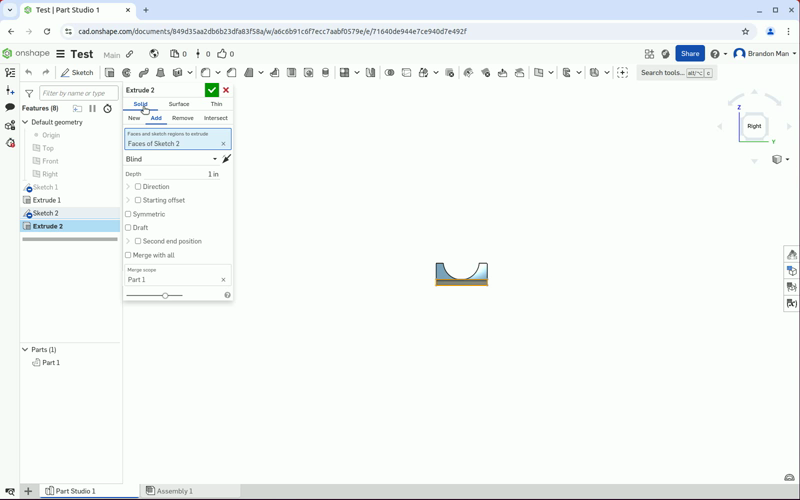
click(143, 106)
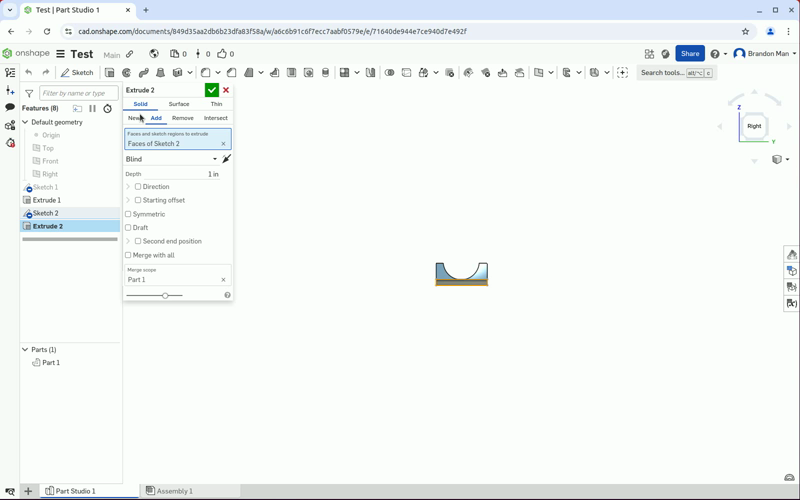
mouse_move(137, 120)
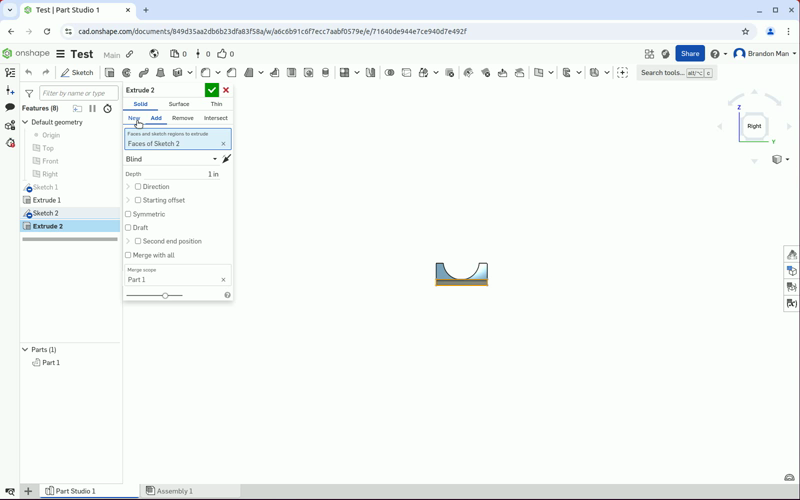
click(137, 120)
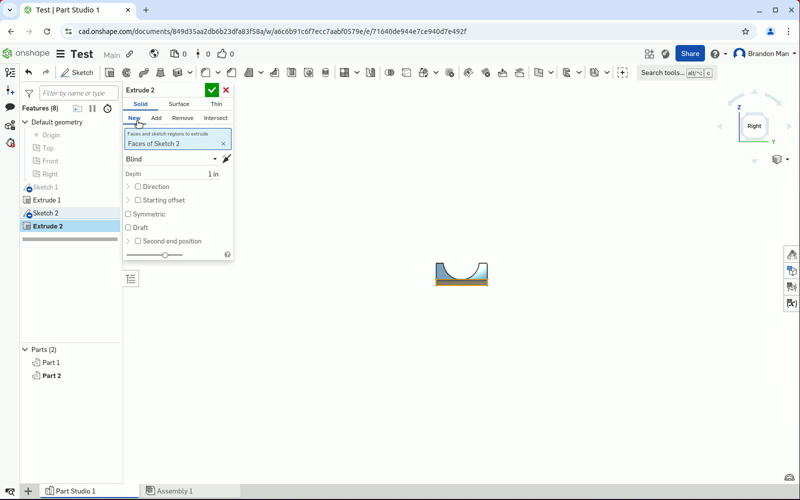
key(tab, 4)
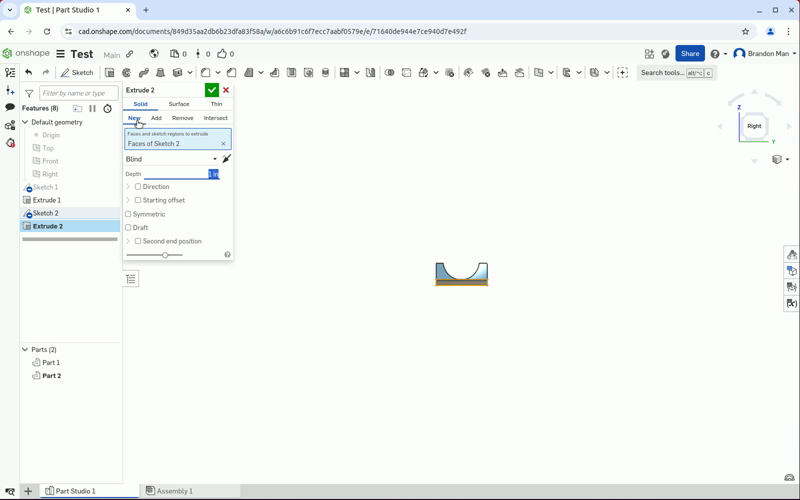
text(23.108)
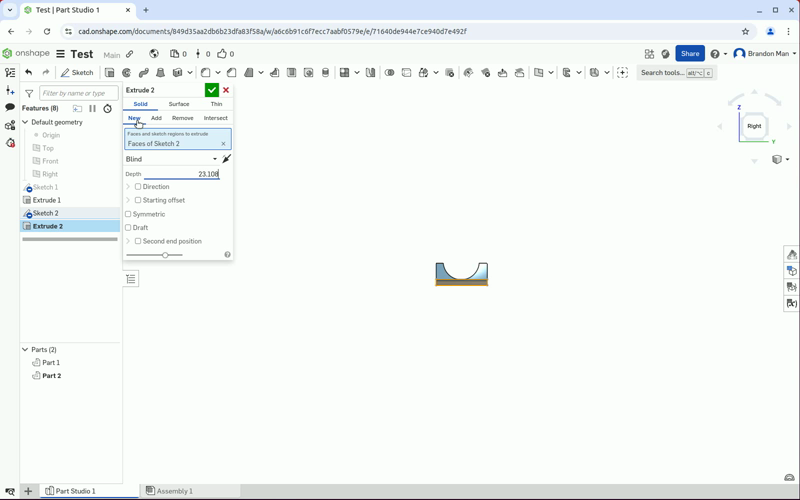
key(enter)
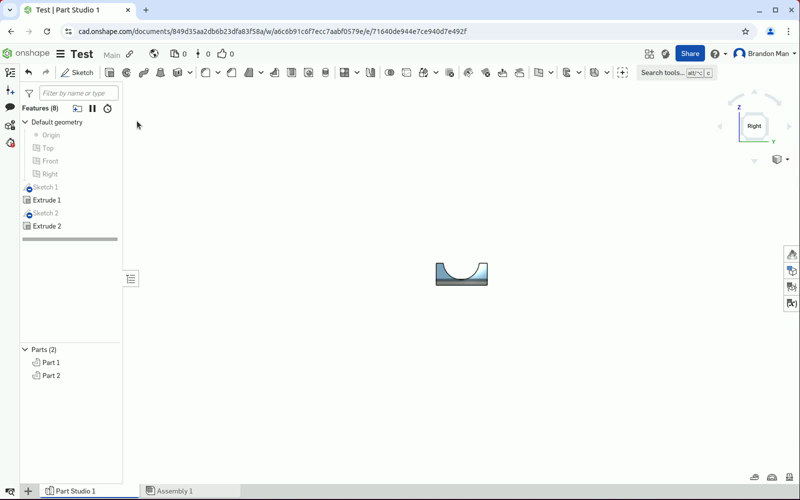
key(shift+h)
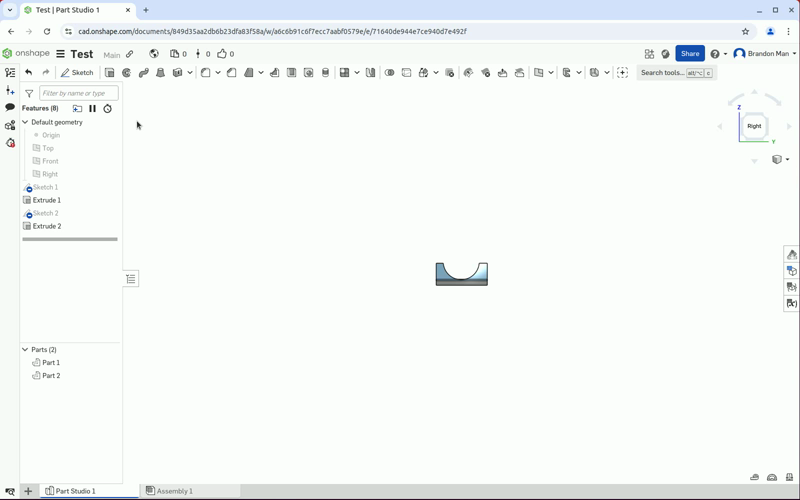
key(shift+h)
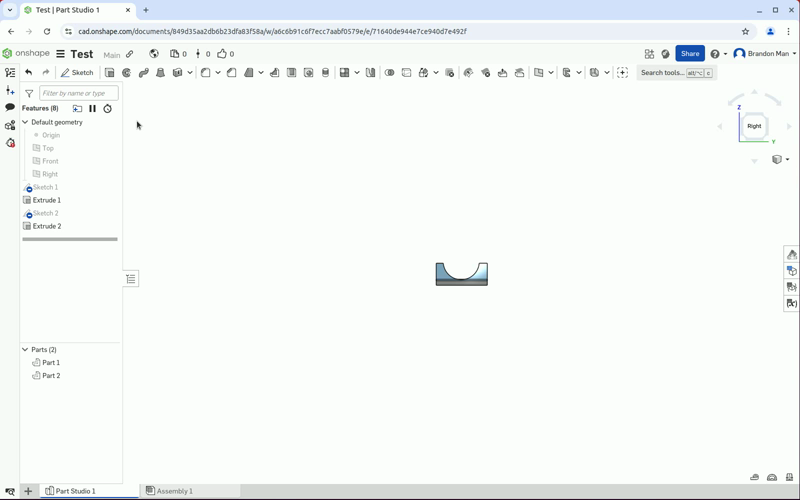
mouse_move(73, 189)
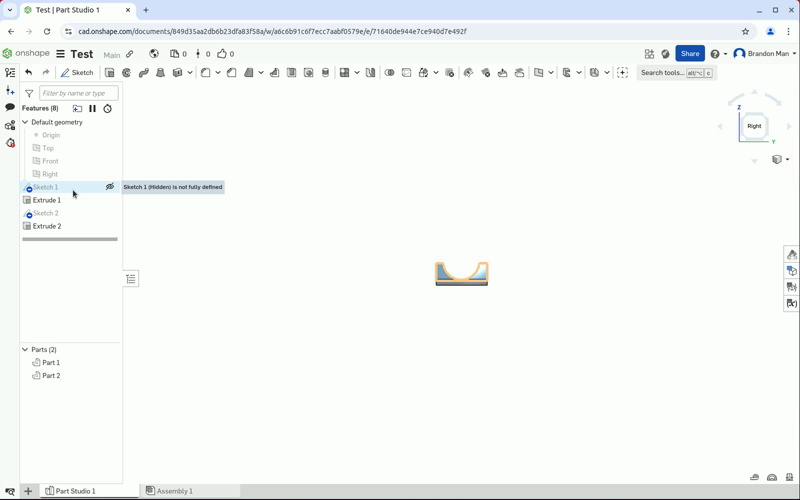
click(73, 189)
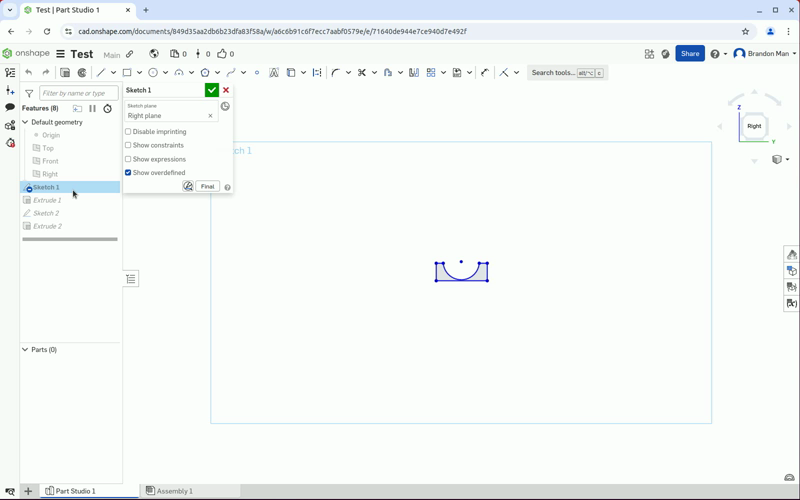
mouse_move(229, 92)
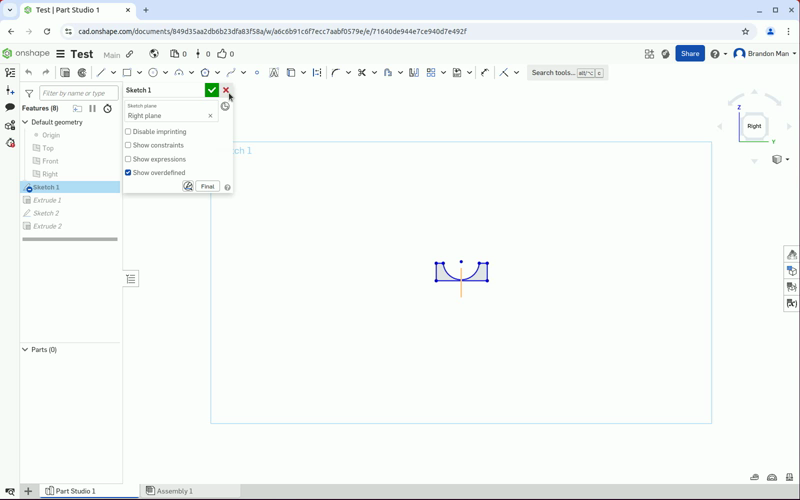
click(229, 92)
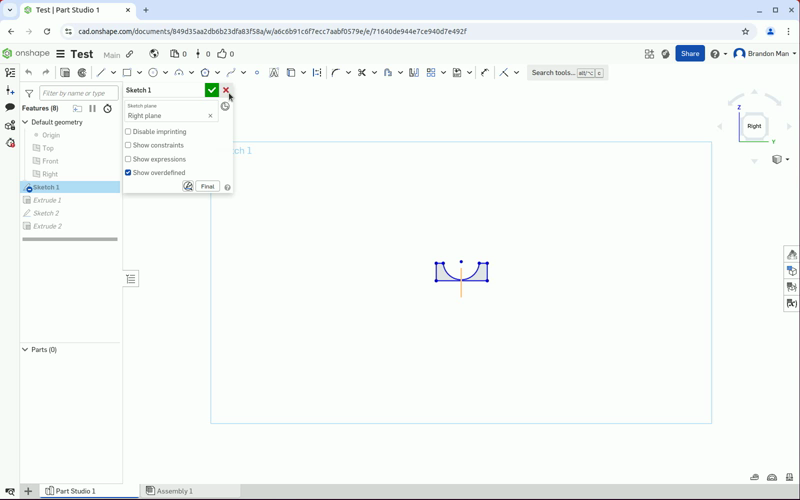
key(shift+s)
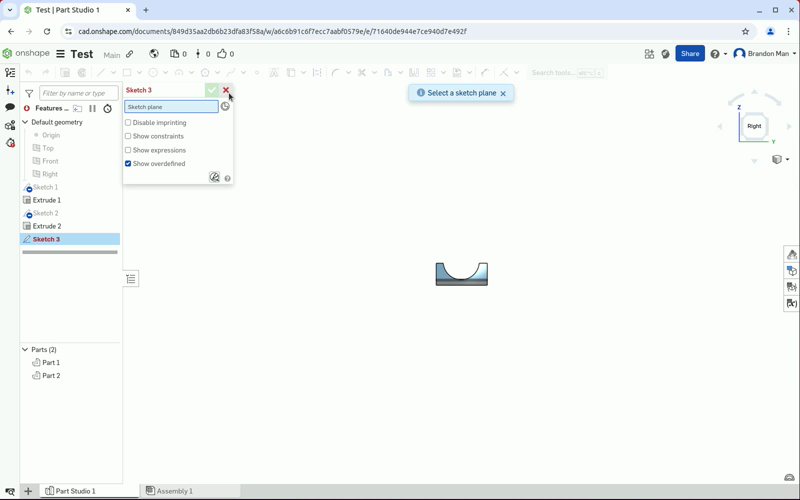
mouse_move(73, 176)
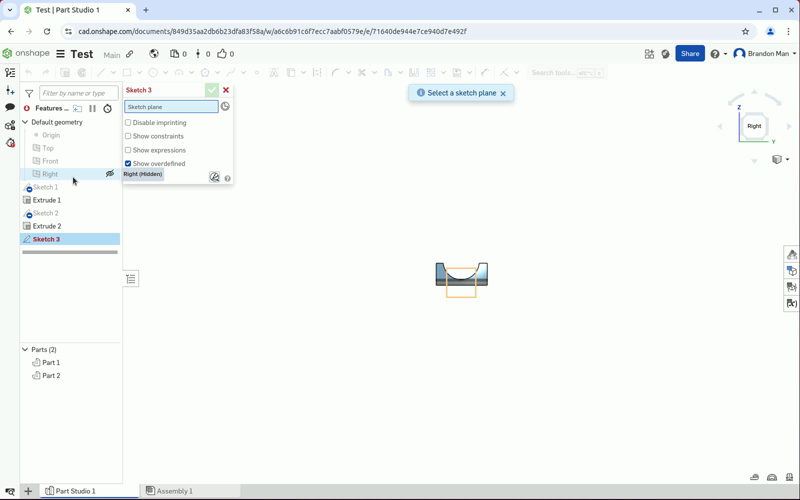
click(73, 176)
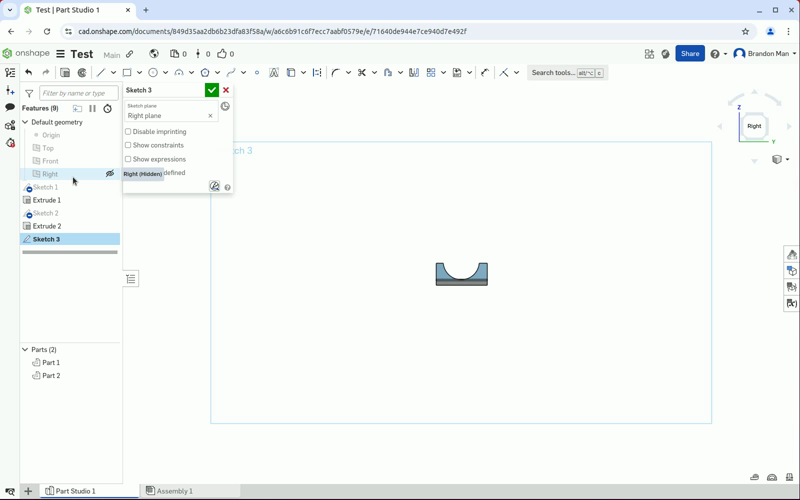
mouse_move(73, 352)
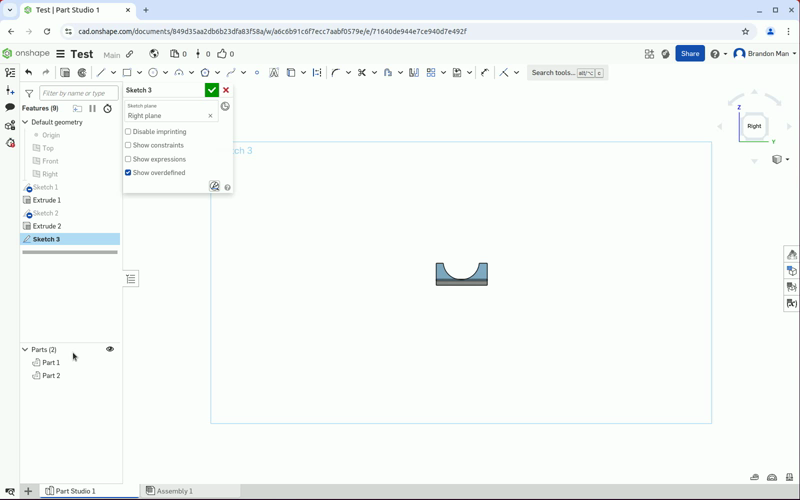
key(y)
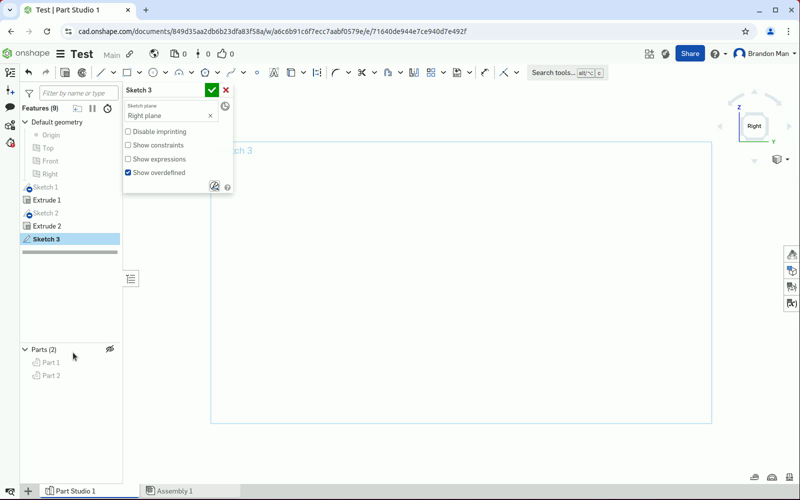
key(l)
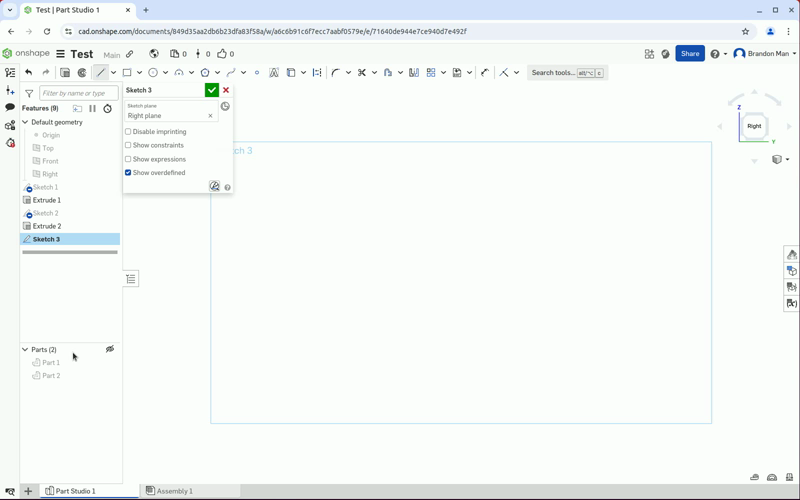
key_down(shift)
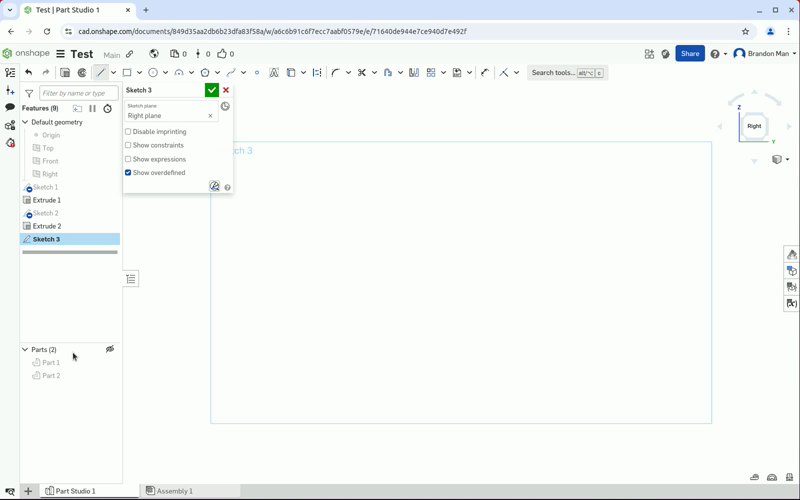
mouse_move(486, 285)
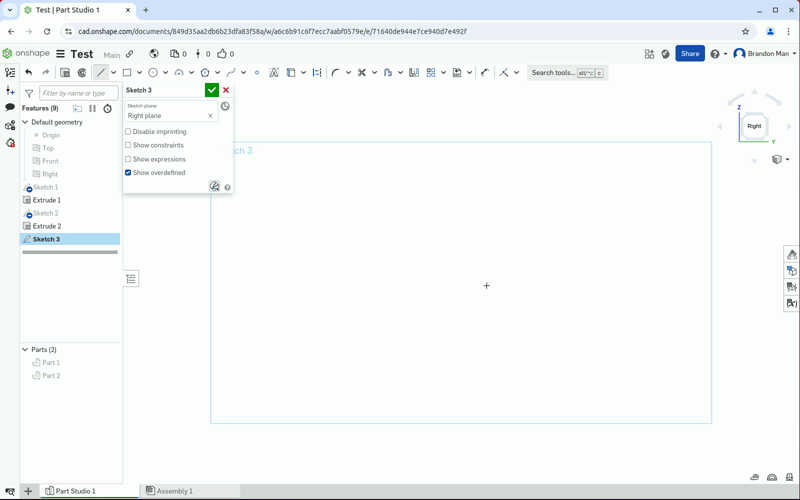
click(486, 285)
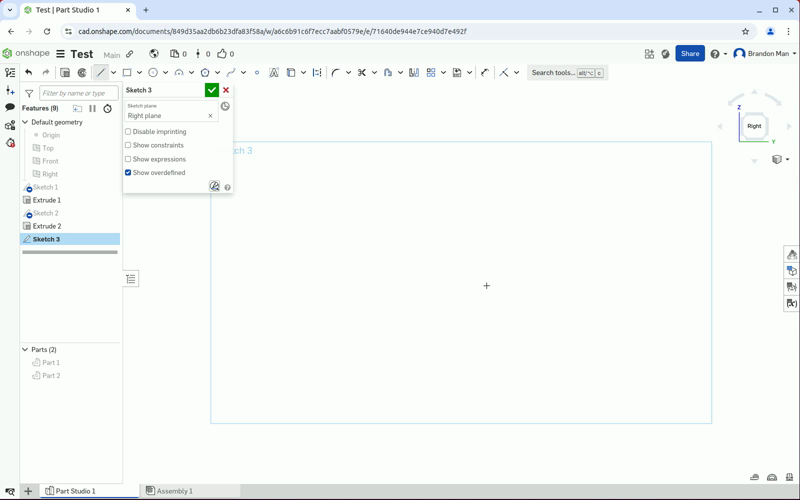
key_up(shift)
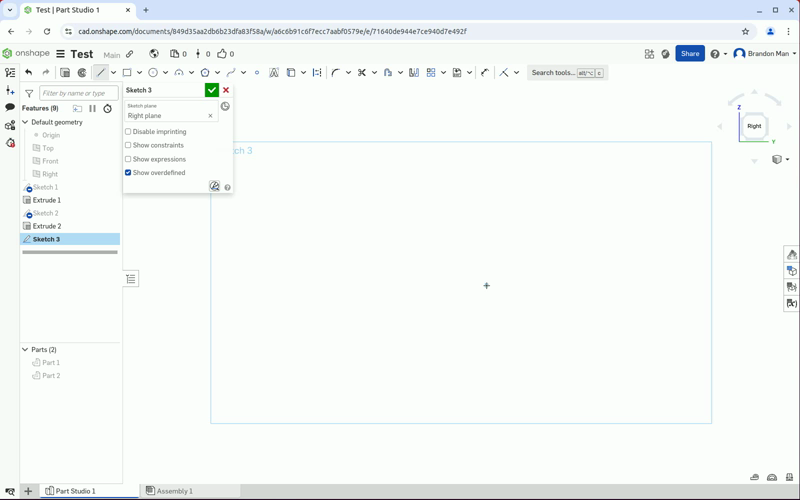
key_down(shift)
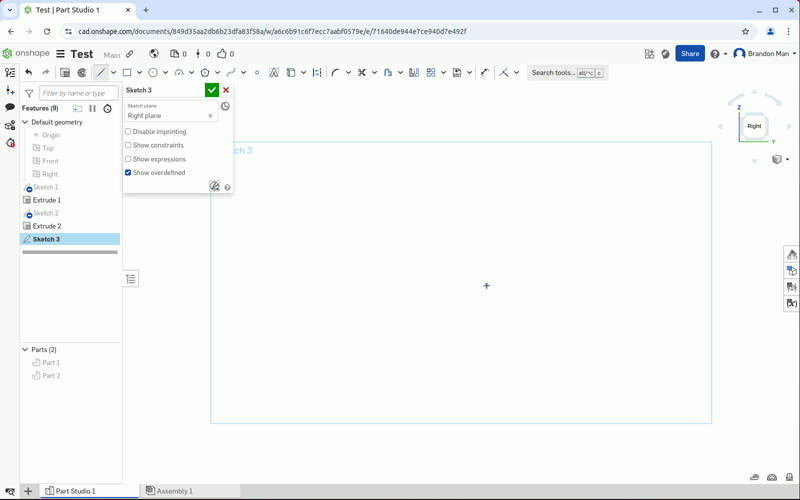
mouse_move(516, 285)
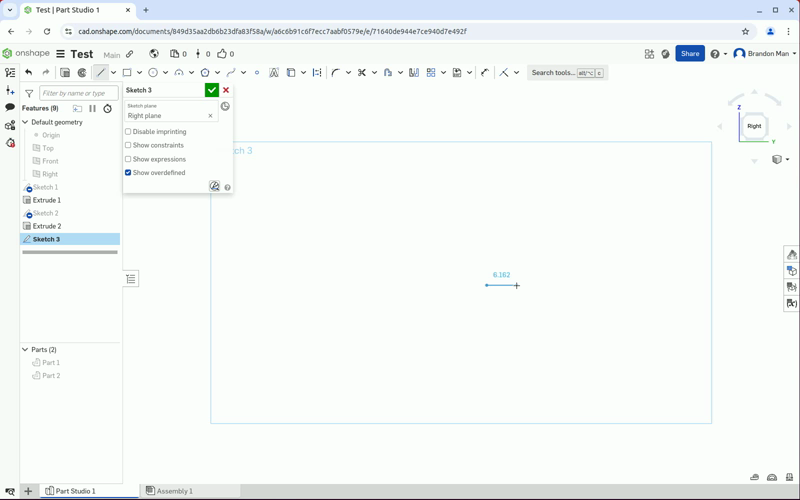
mouse_move(494, 285)
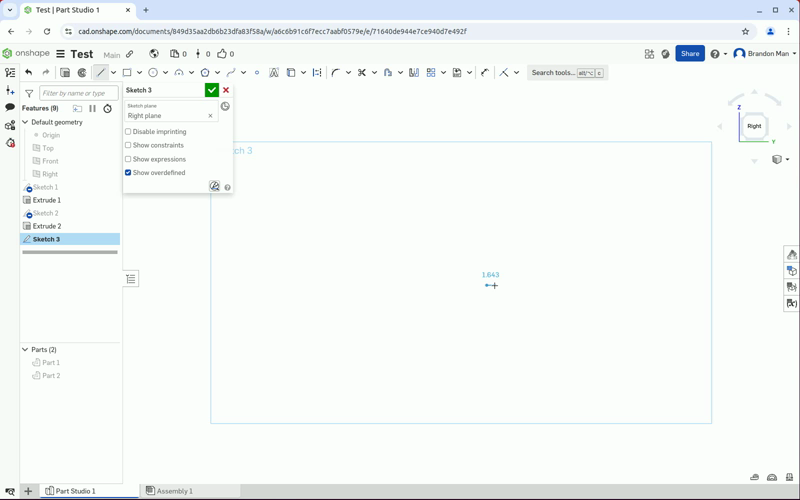
click(494, 285)
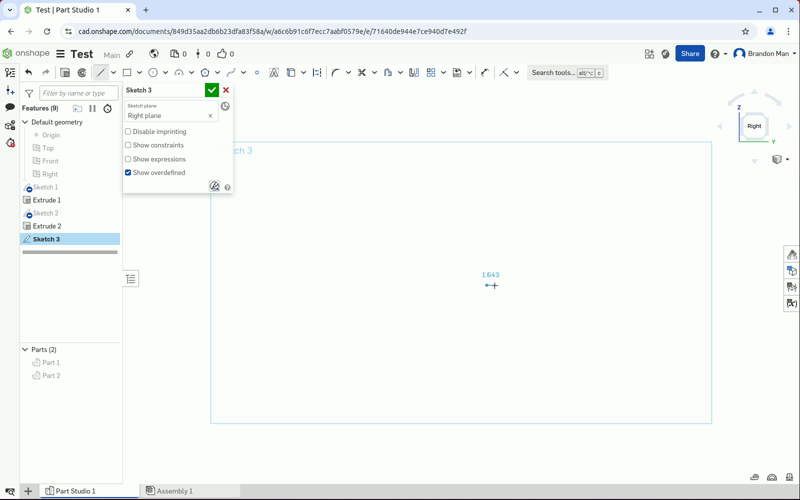
key_up(shift)
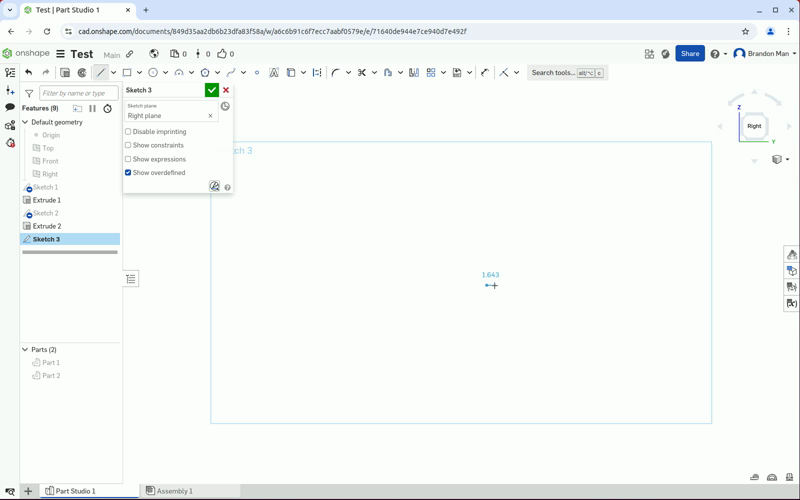
key_down(shift)
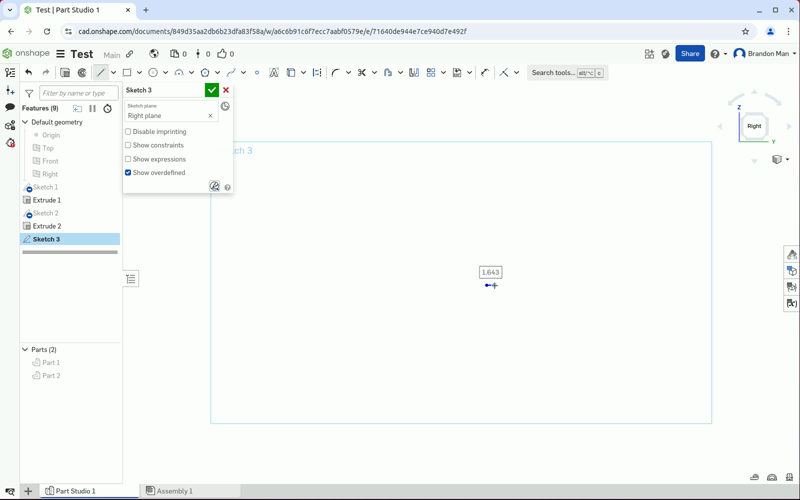
mouse_move(524, 285)
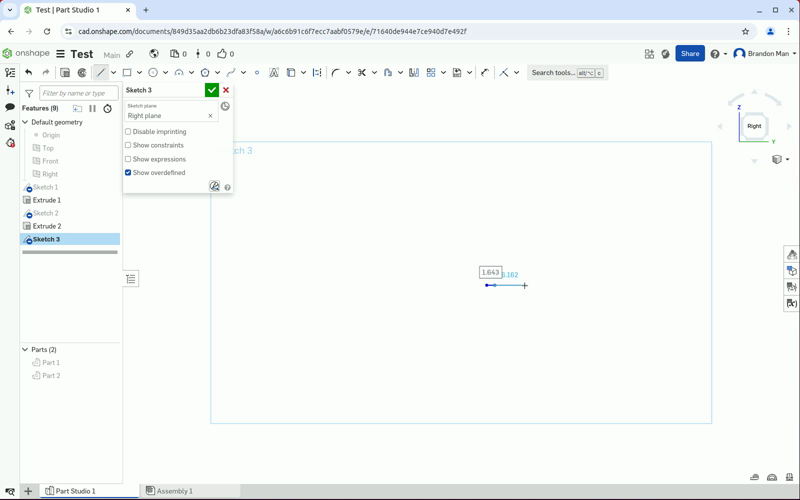
mouse_move(494, 279)
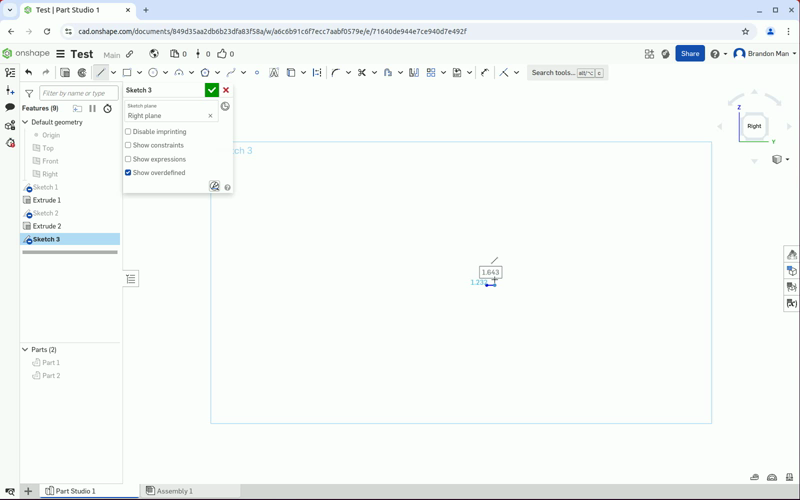
scroll(6)
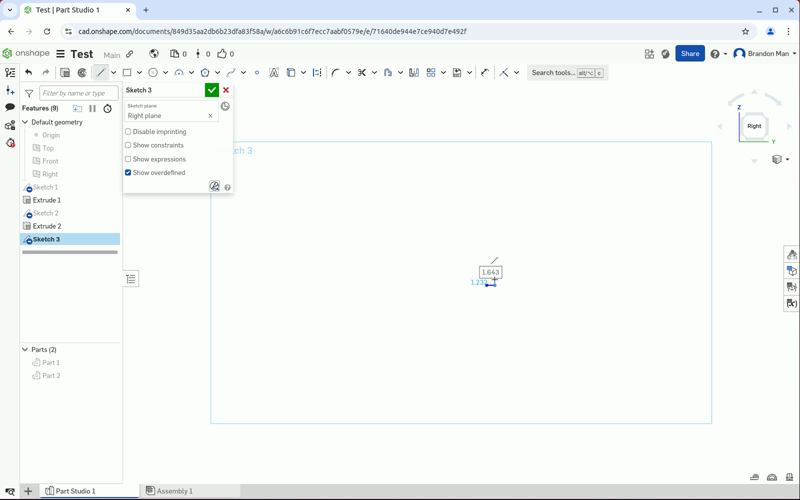
scroll(6)
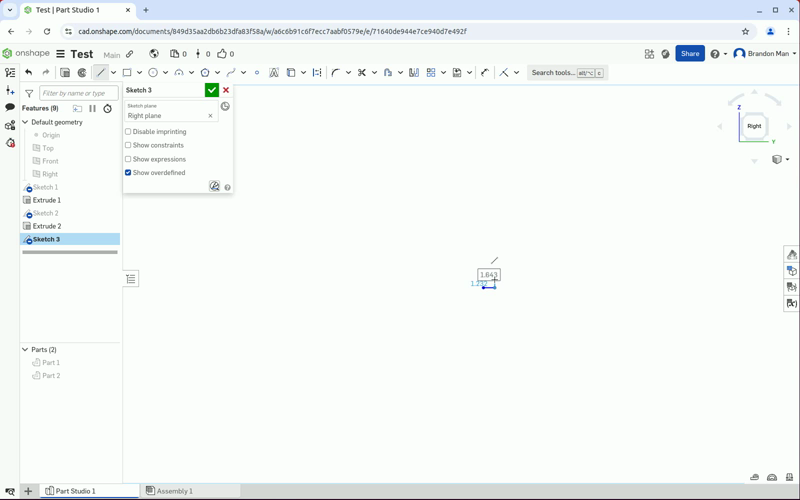
scroll(6)
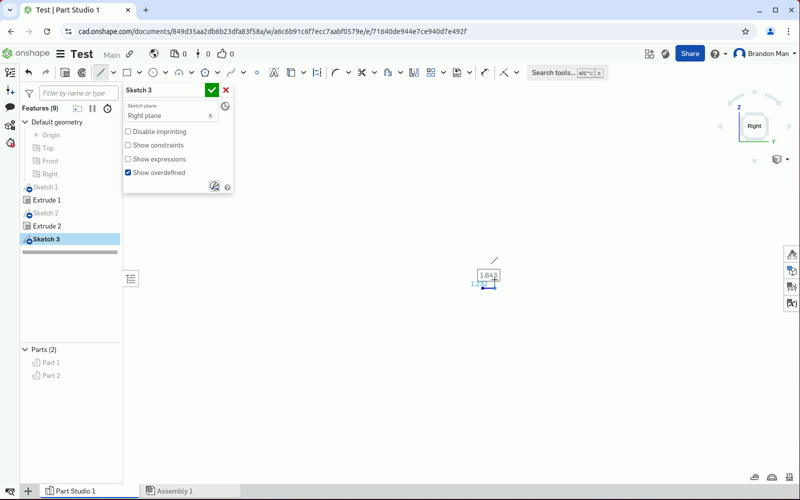
scroll(6)
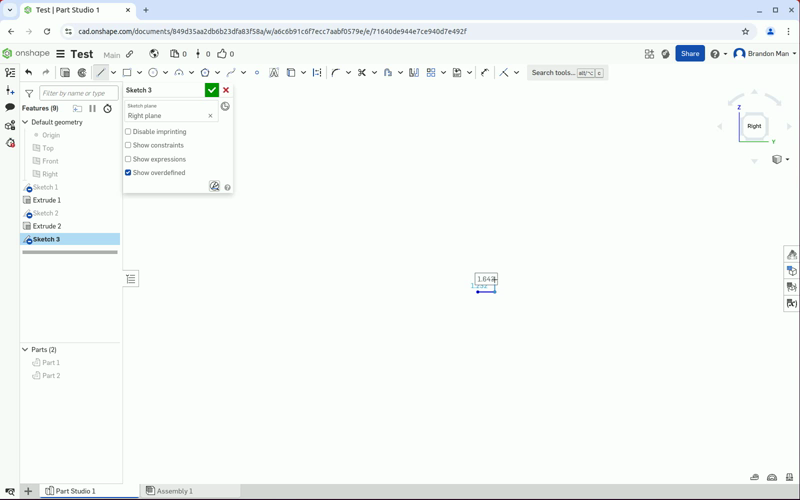
scroll(6)
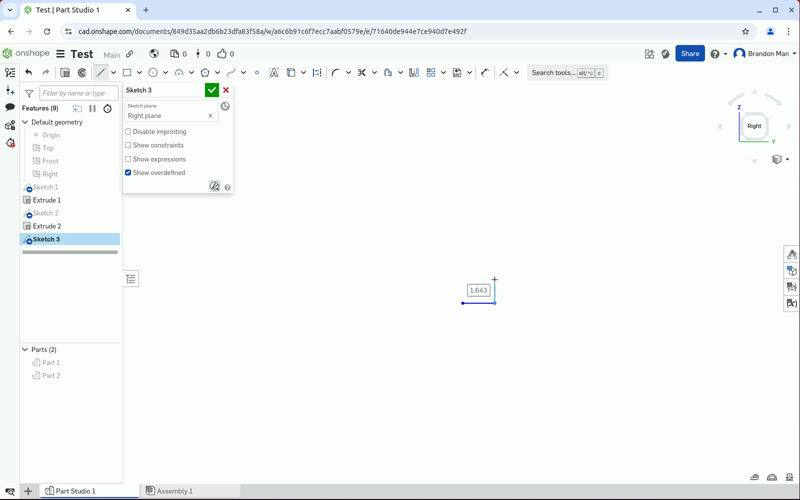
scroll(6)
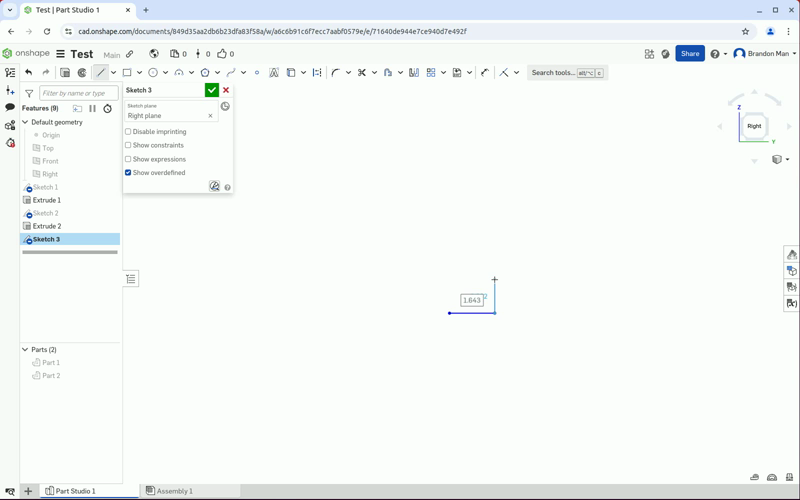
scroll(6)
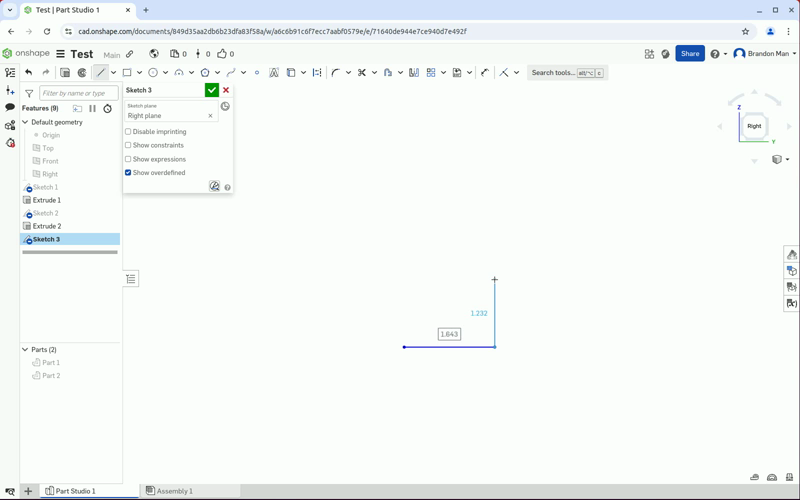
click(494, 279)
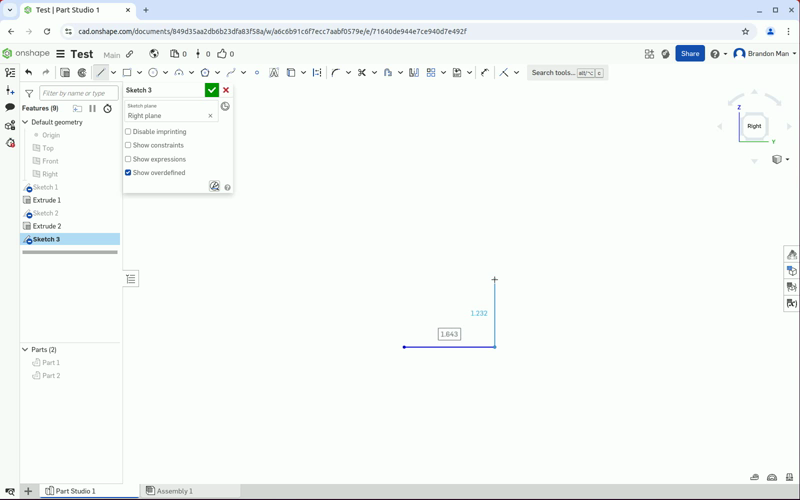
scroll(-6)
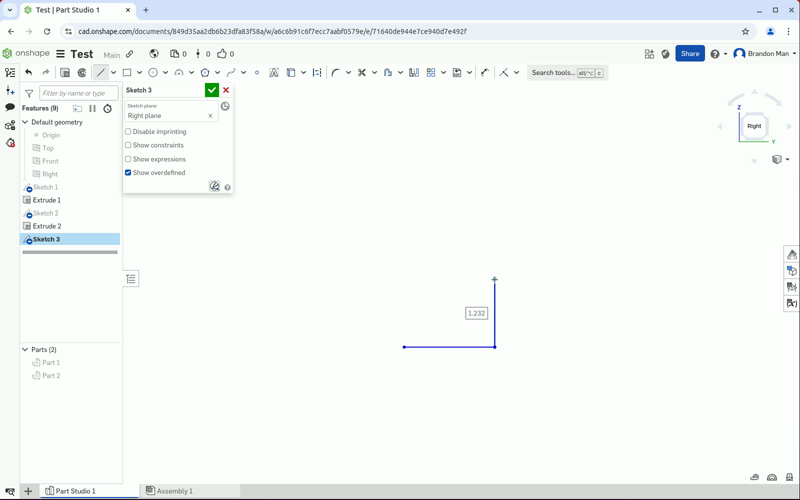
scroll(-6)
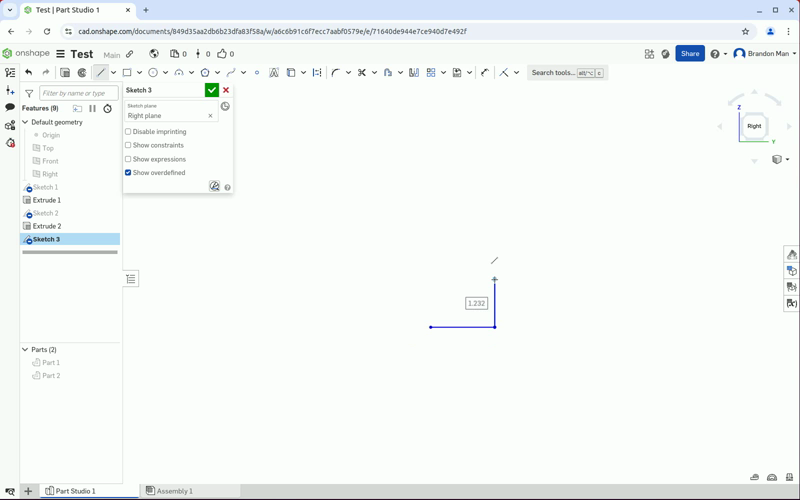
scroll(-6)
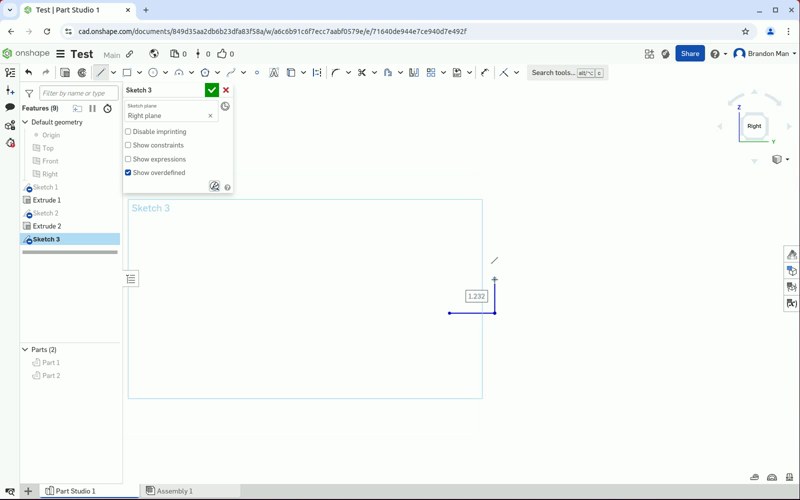
scroll(-6)
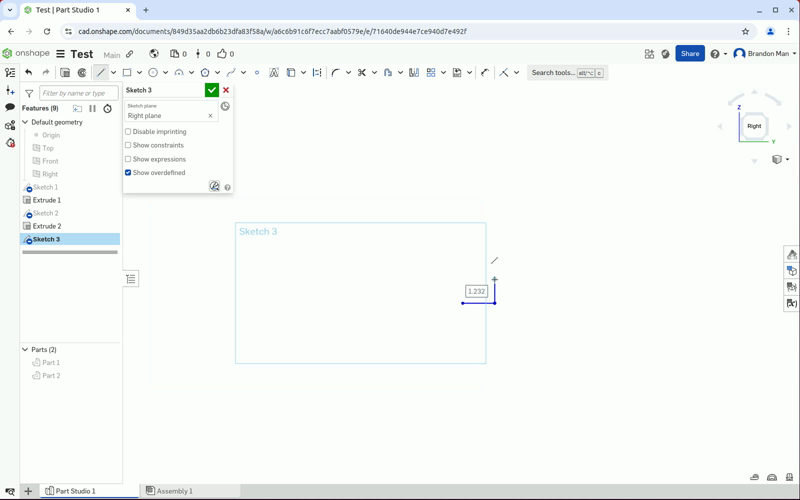
scroll(-6)
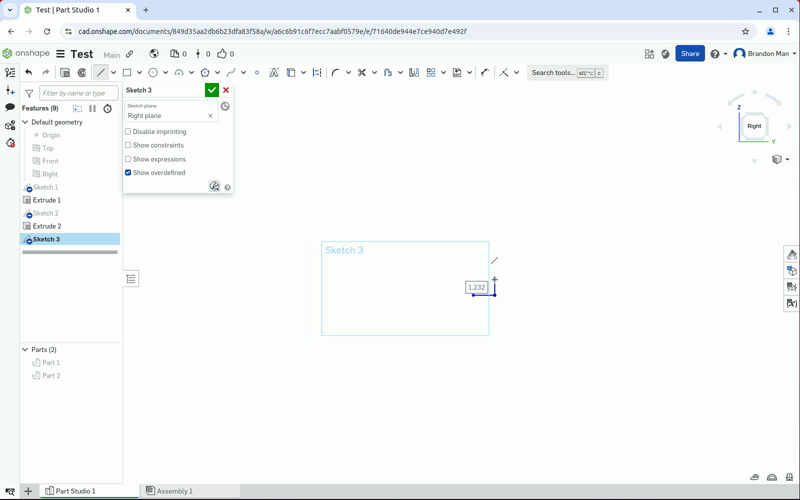
scroll(-6)
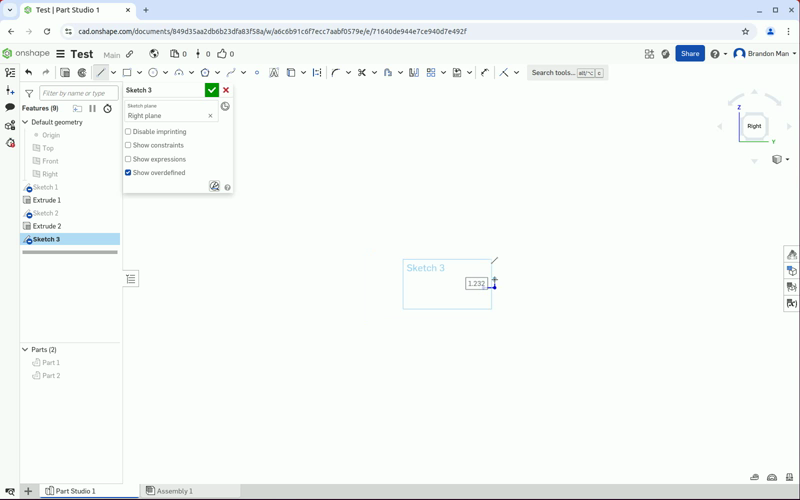
scroll(-6)
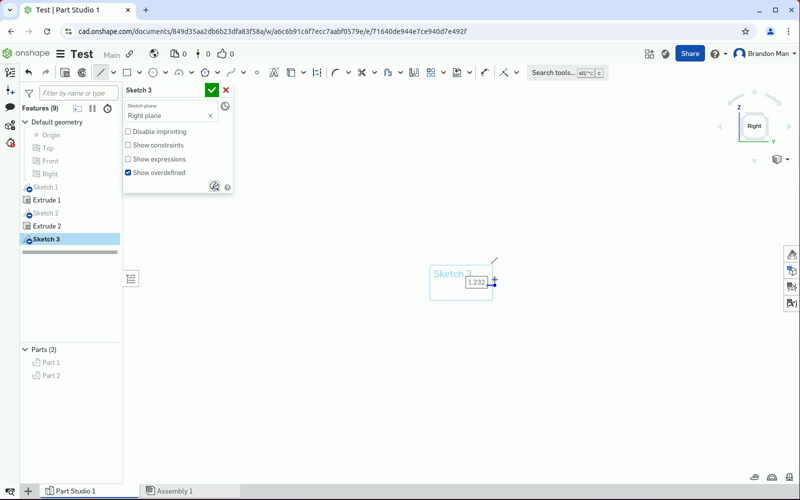
key_up(shift)
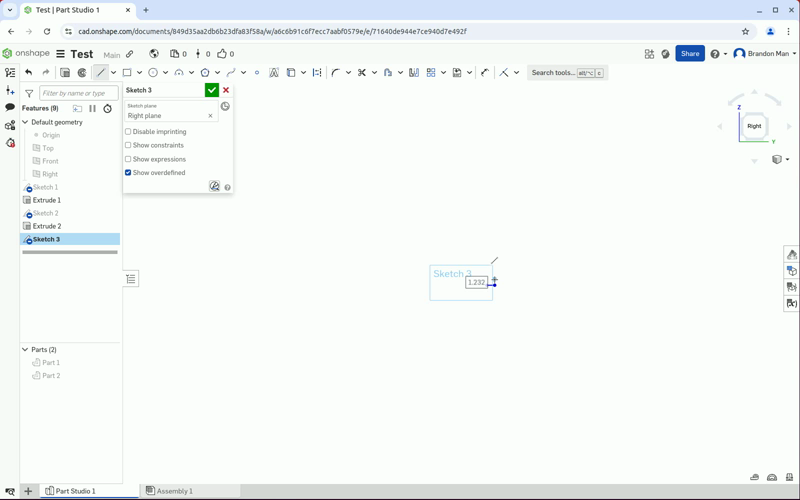
key_down(shift)
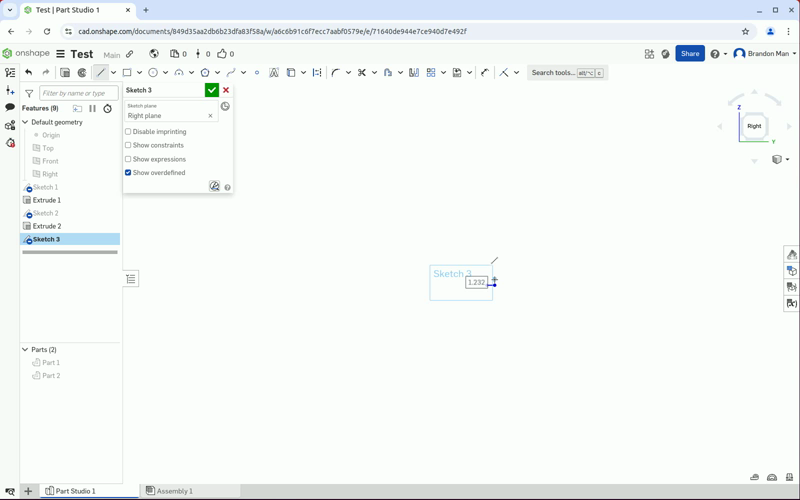
mouse_move(524, 279)
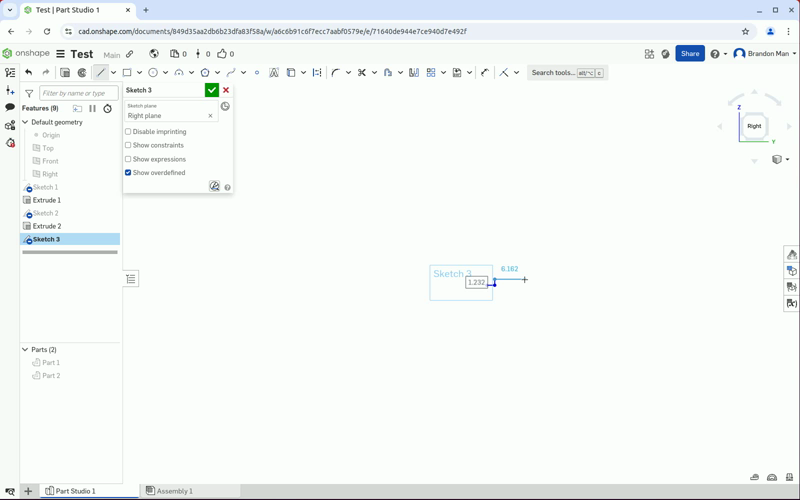
mouse_move(486, 279)
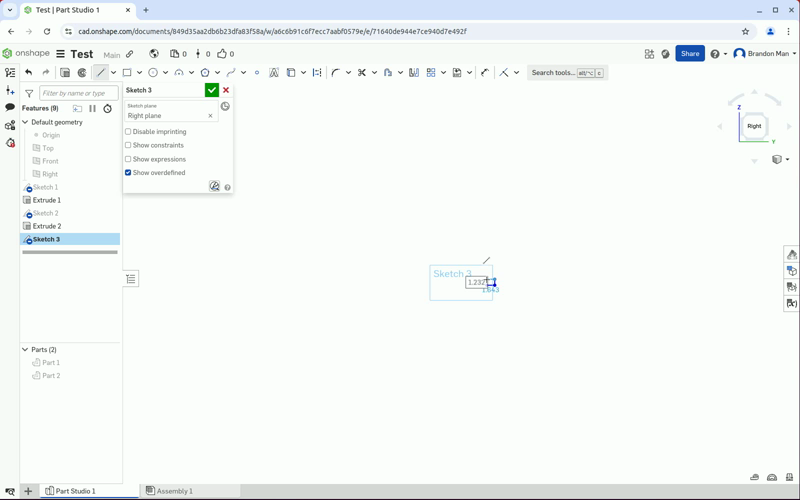
click(486, 279)
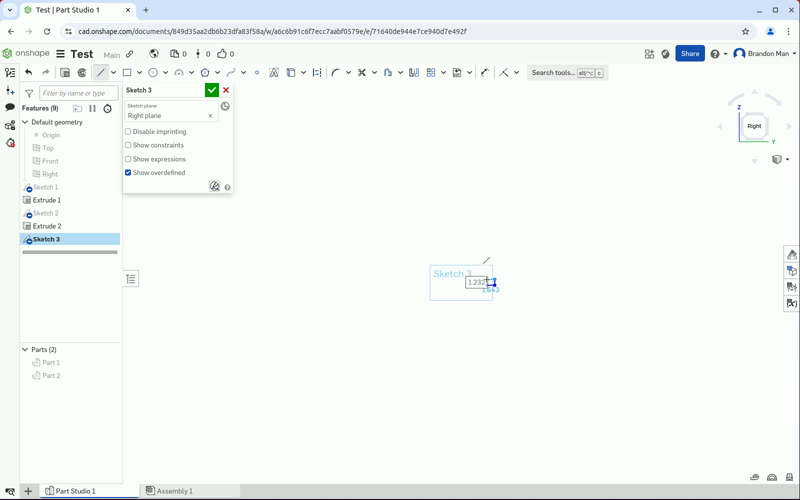
key_up(shift)
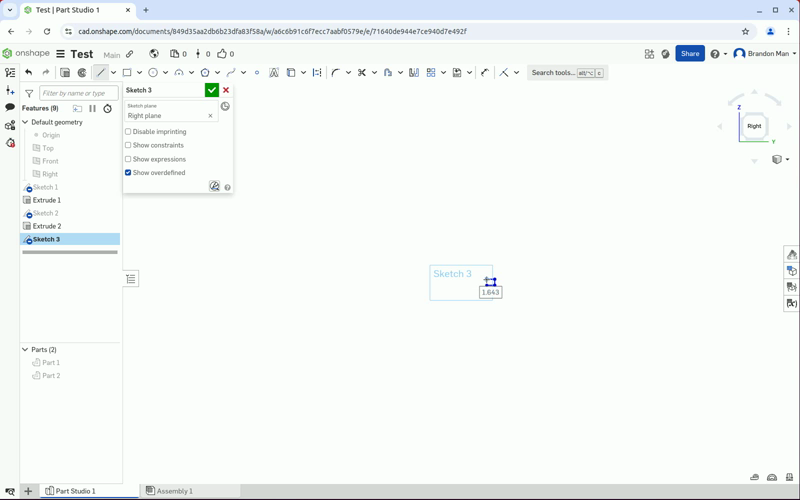
mouse_move(516, 279)
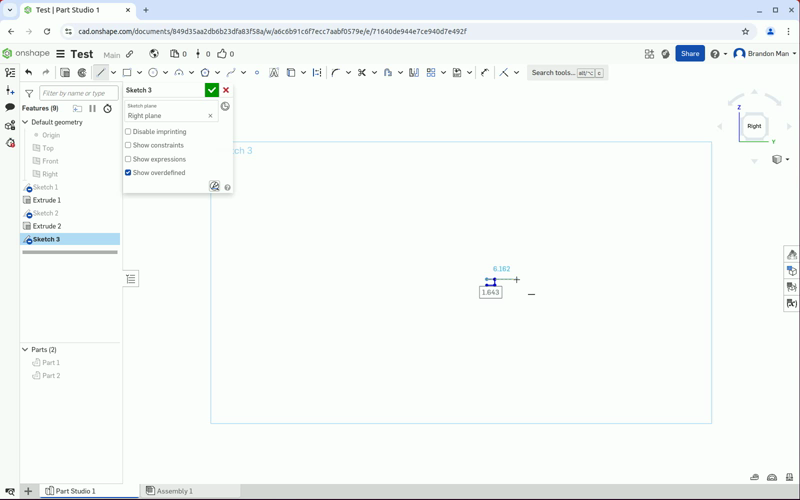
key_down(shift)
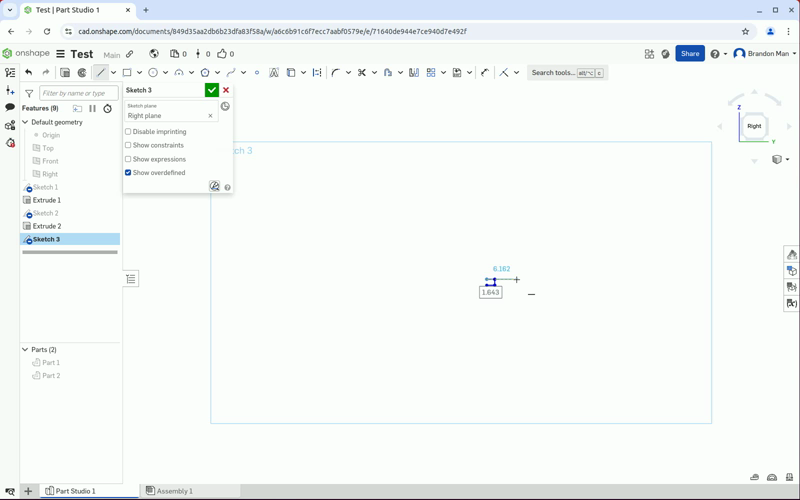
mouse_move(486, 285)
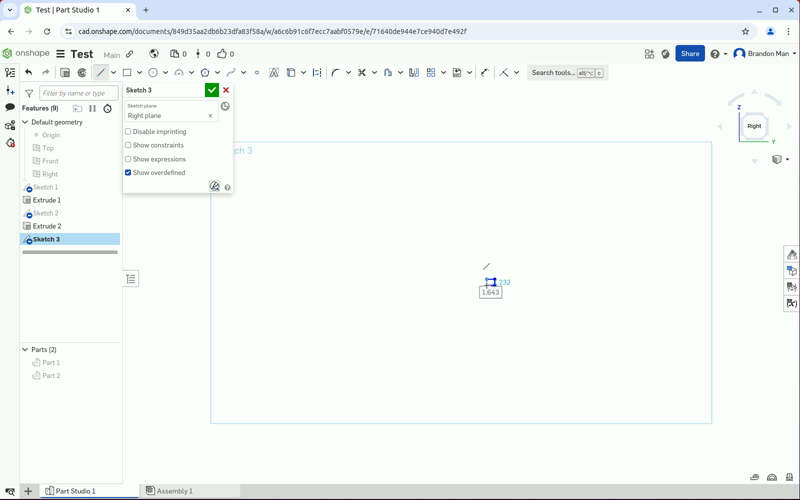
scroll(6)
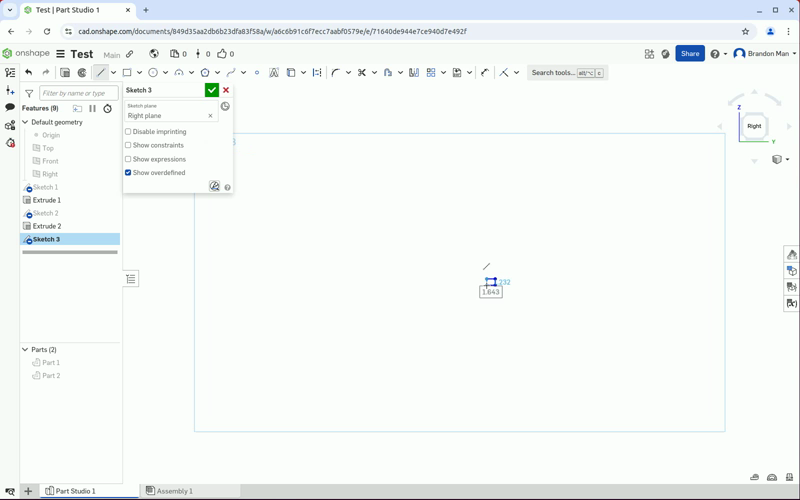
scroll(6)
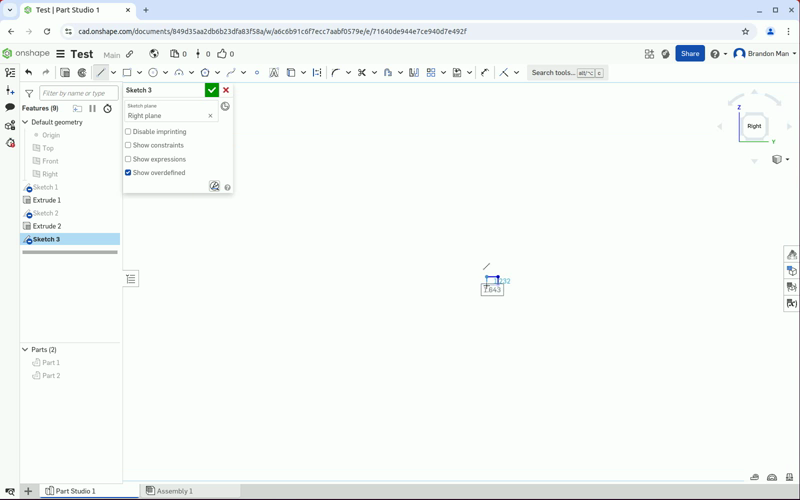
scroll(6)
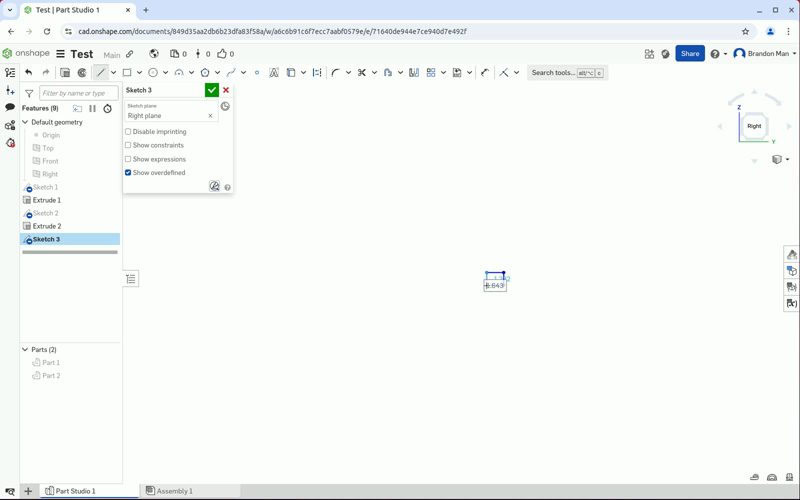
scroll(6)
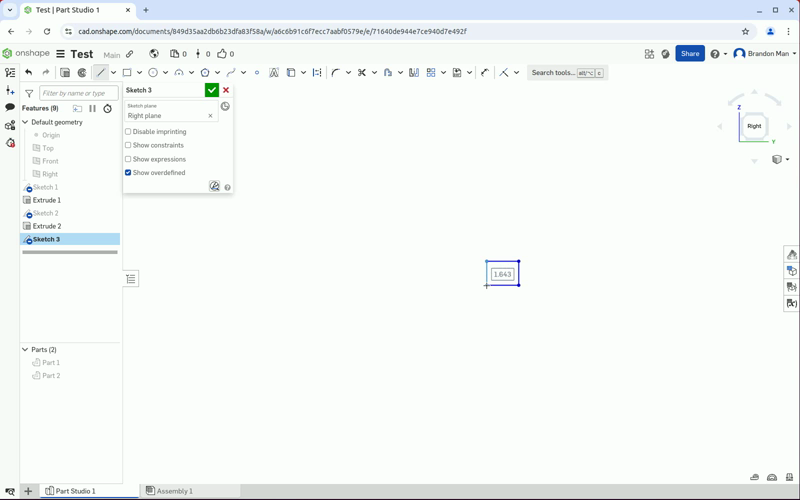
scroll(6)
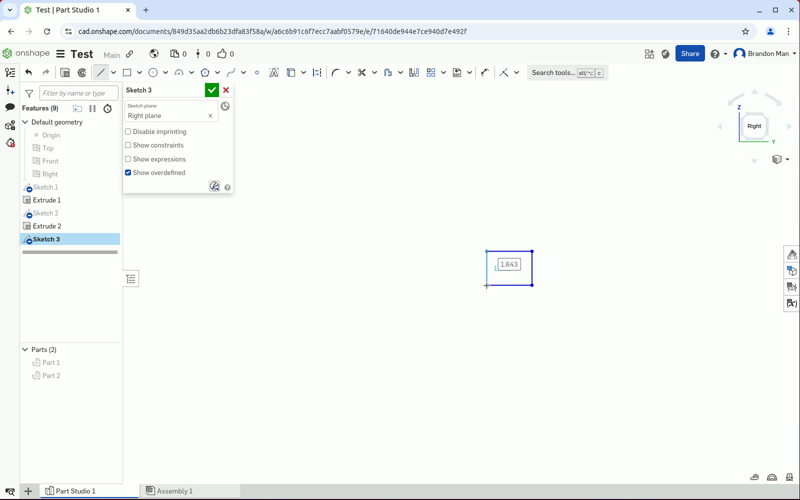
scroll(6)
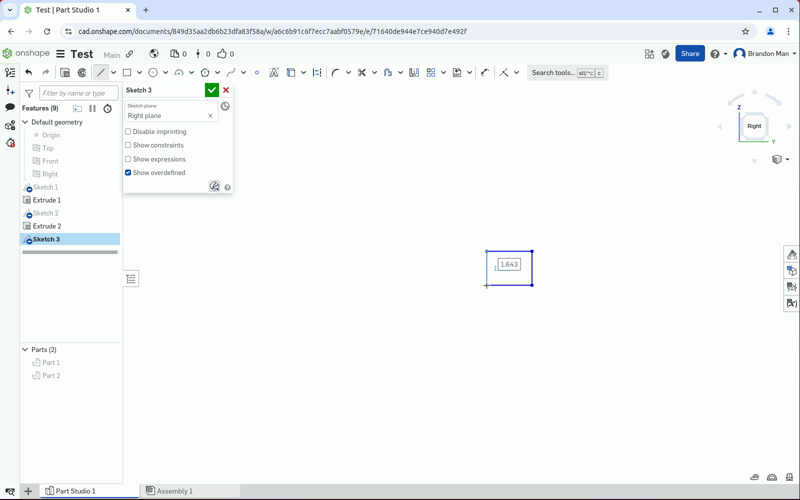
scroll(6)
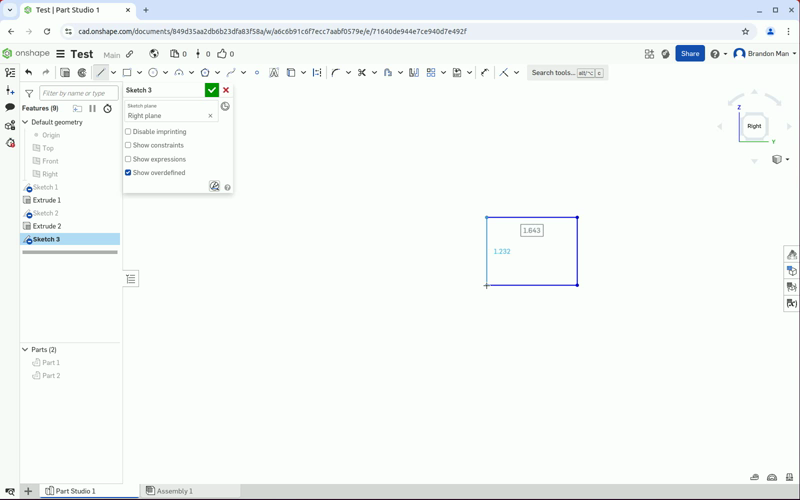
key_up(shift)
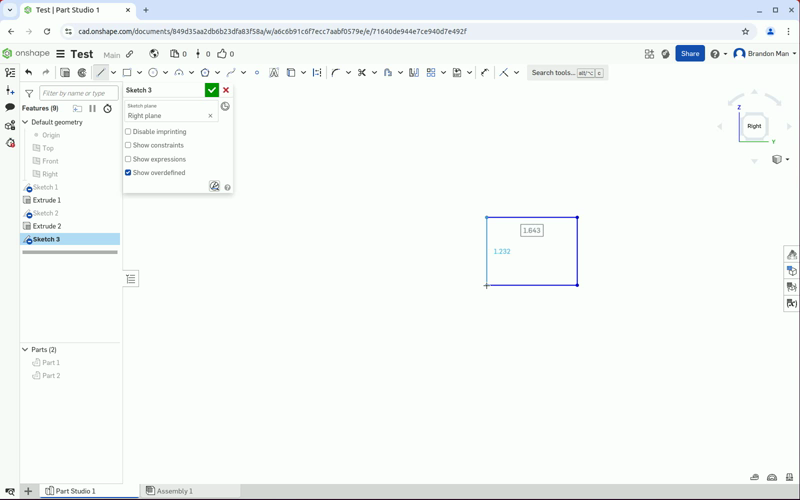
click(486, 285)
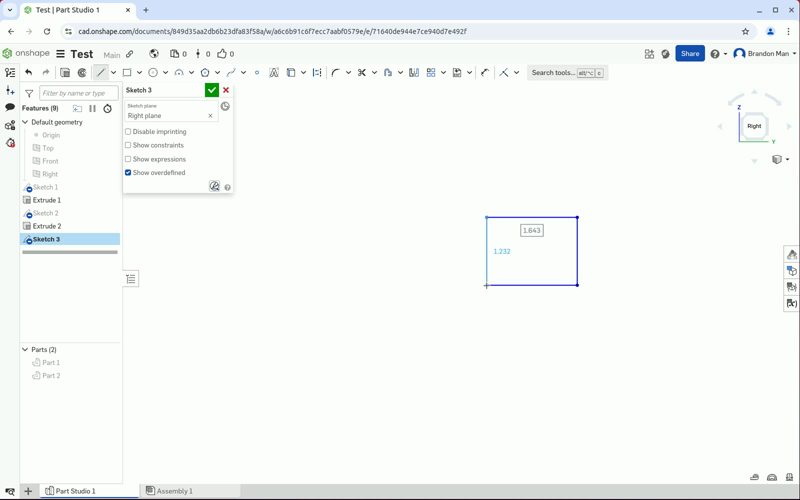
scroll(-6)
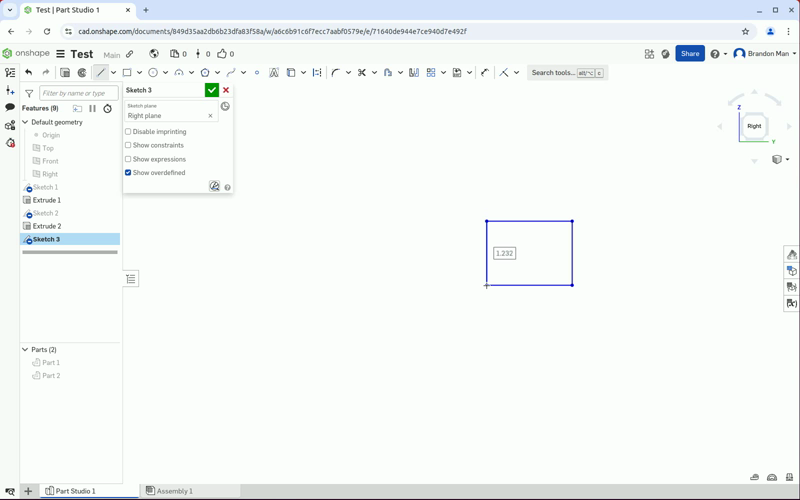
scroll(-6)
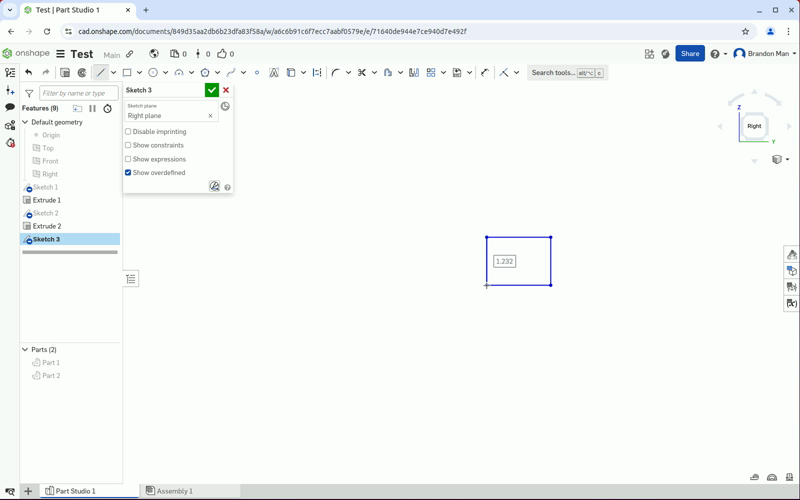
scroll(-6)
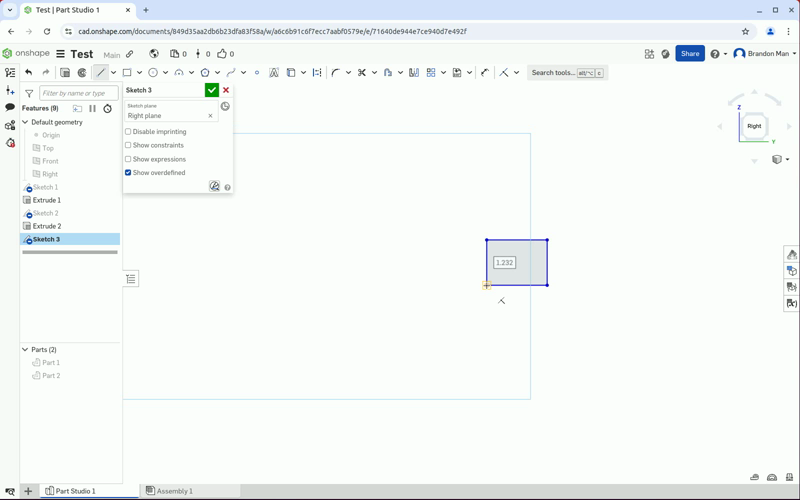
scroll(-6)
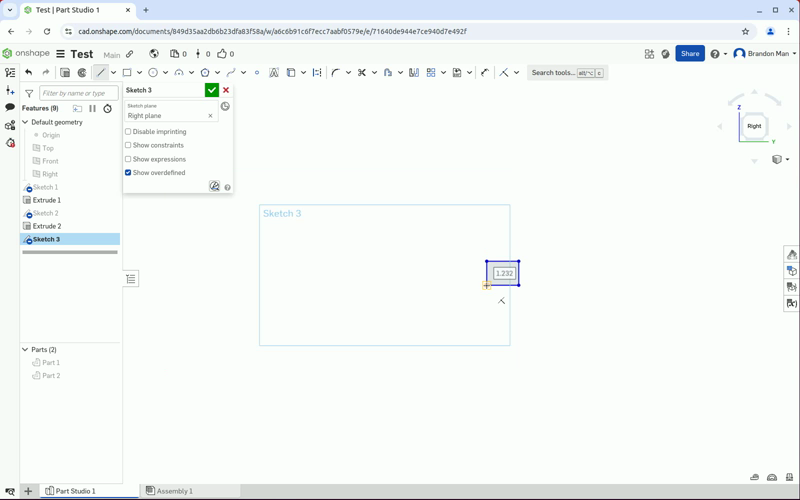
scroll(-6)
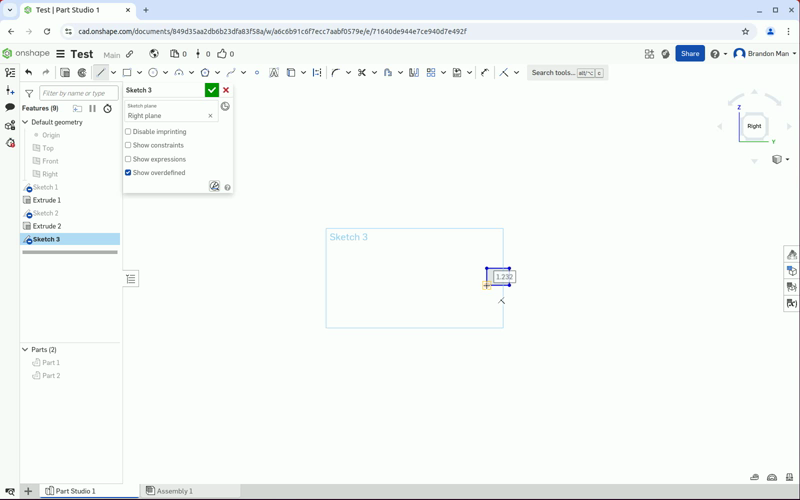
scroll(-6)
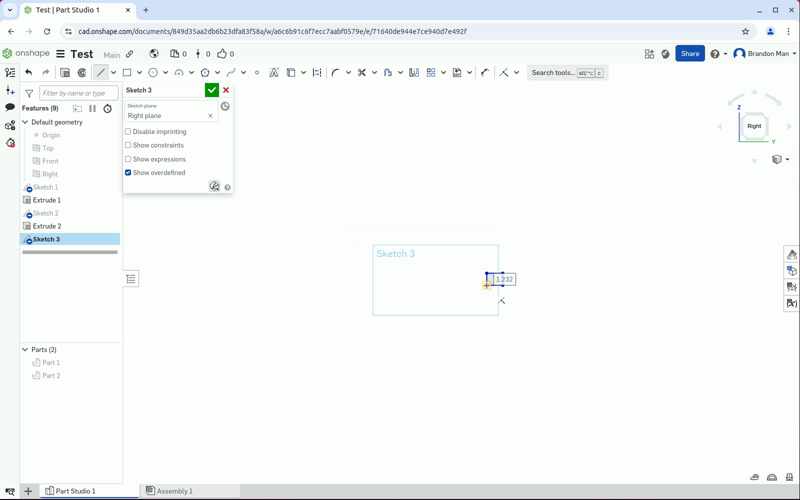
scroll(-6)
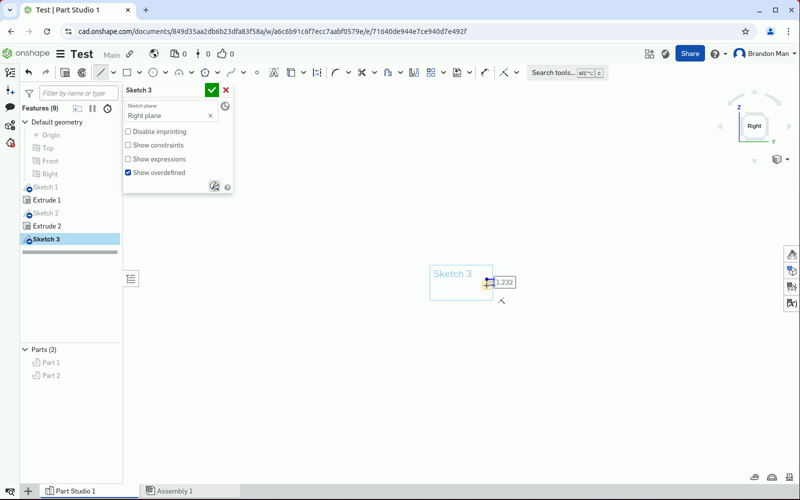
key(esc)
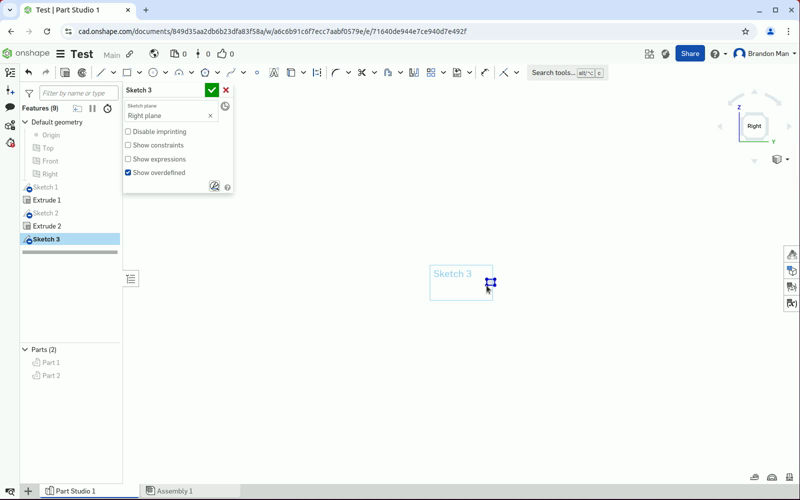
mouse_move(491, 281)
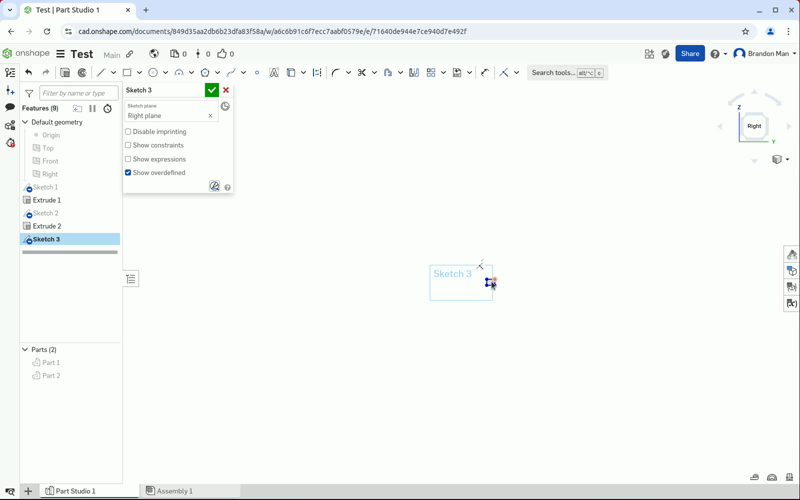
scroll(6)
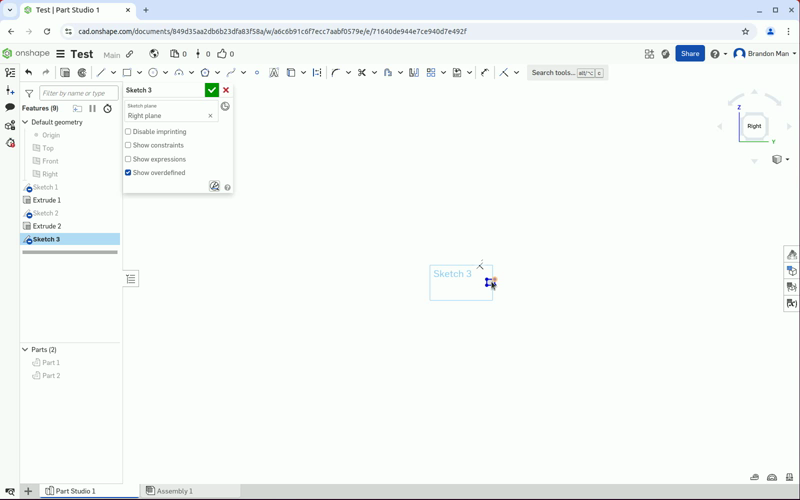
scroll(6)
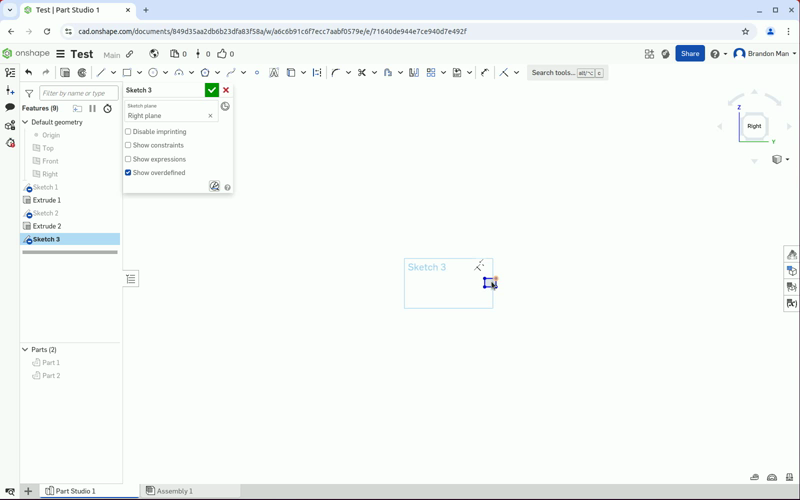
scroll(6)
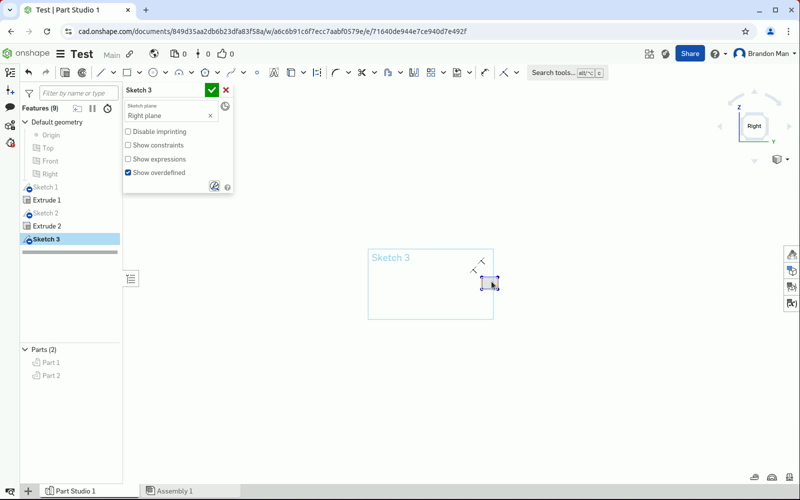
scroll(6)
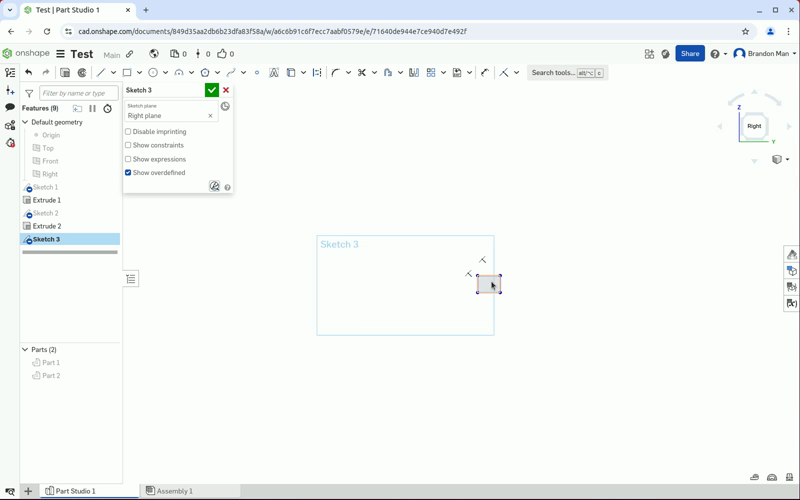
scroll(6)
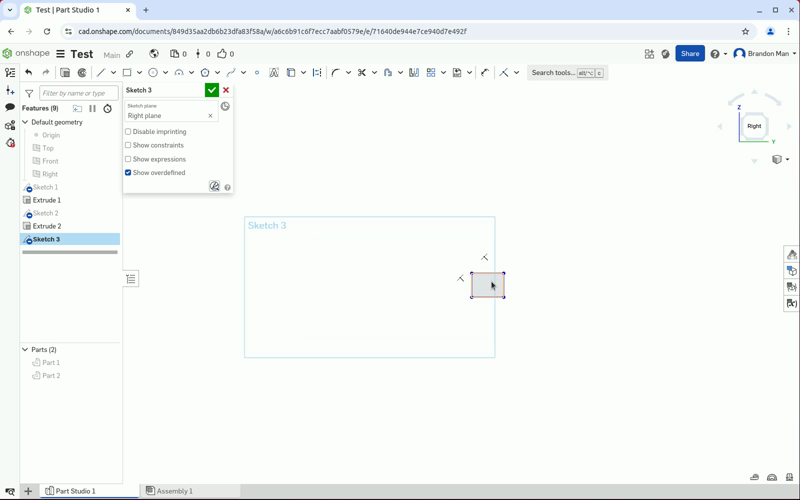
scroll(6)
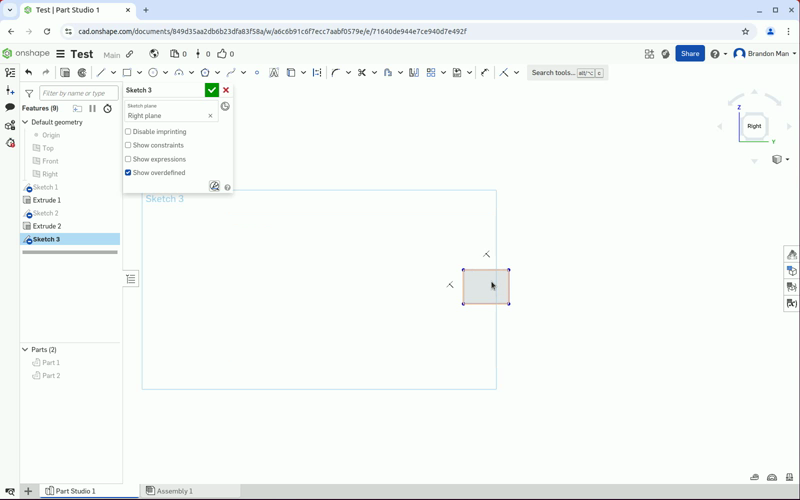
scroll(6)
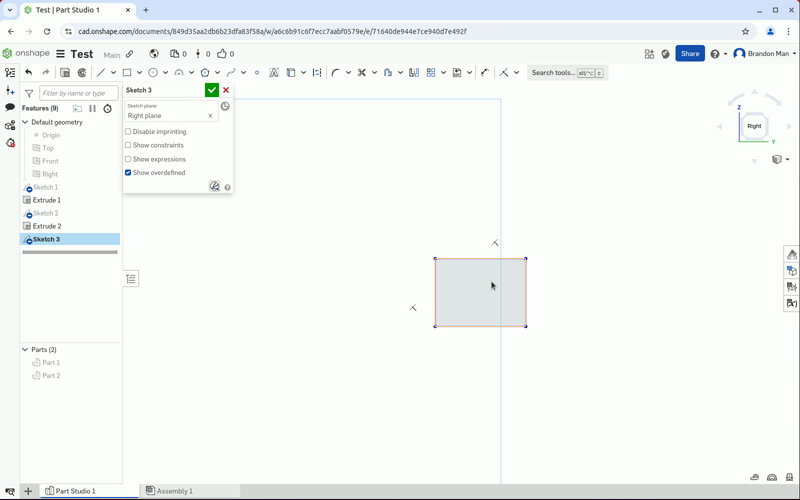
click(491, 281)
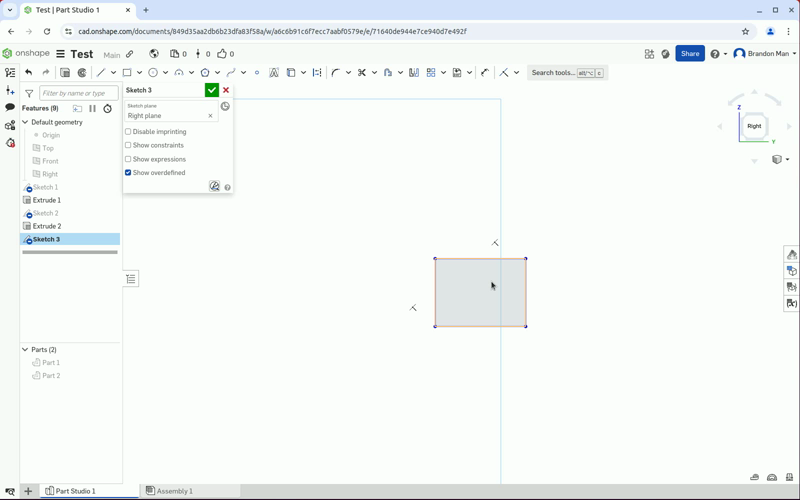
scroll(-6)
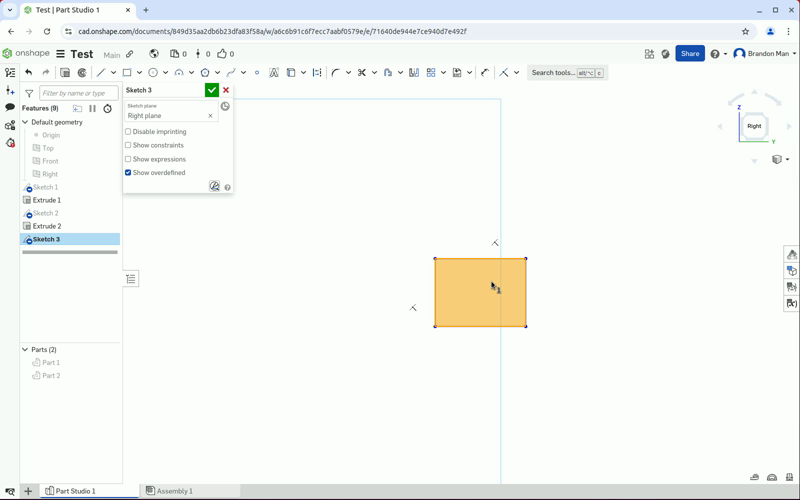
scroll(-6)
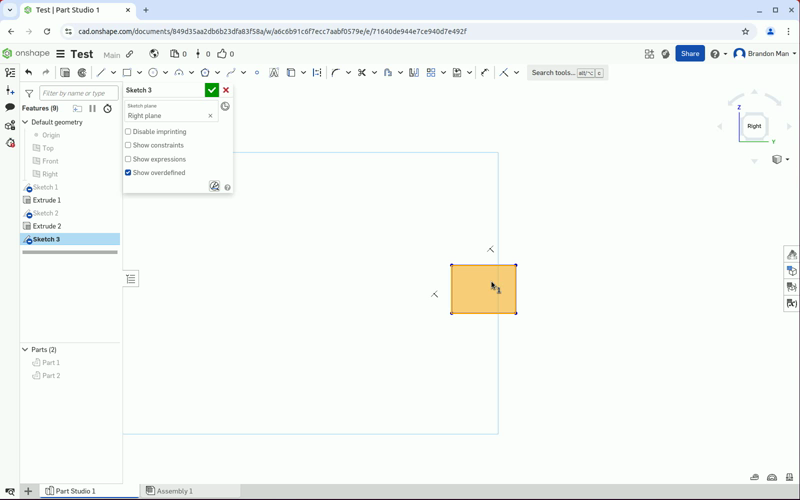
scroll(-6)
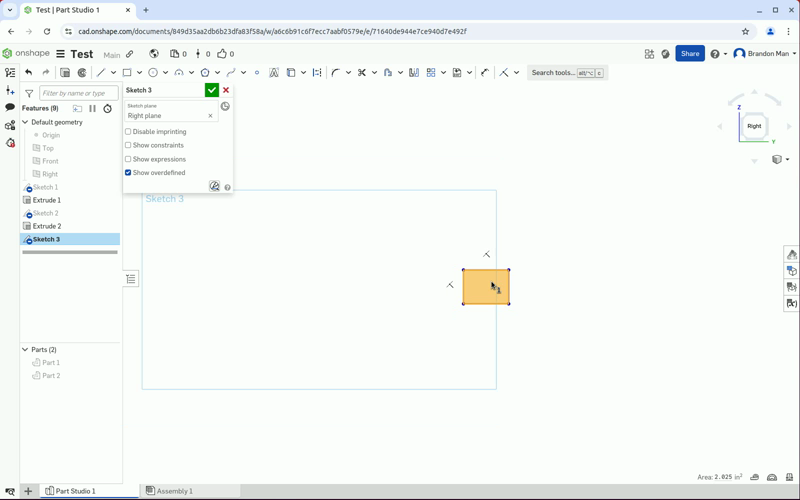
scroll(-6)
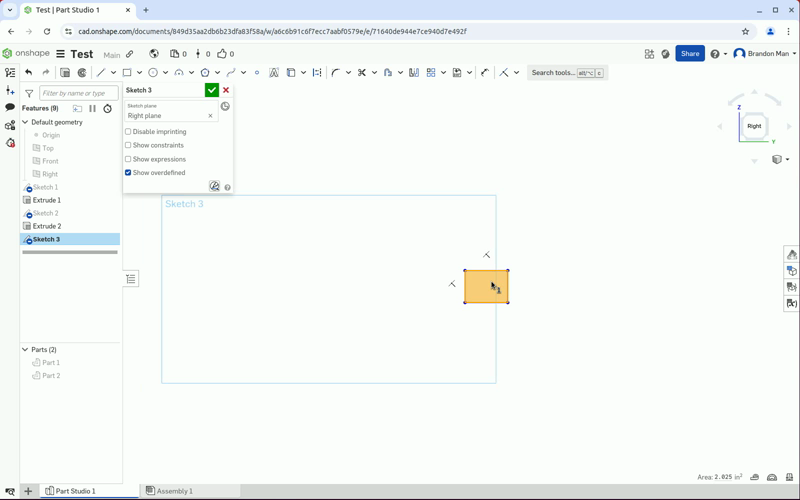
scroll(-6)
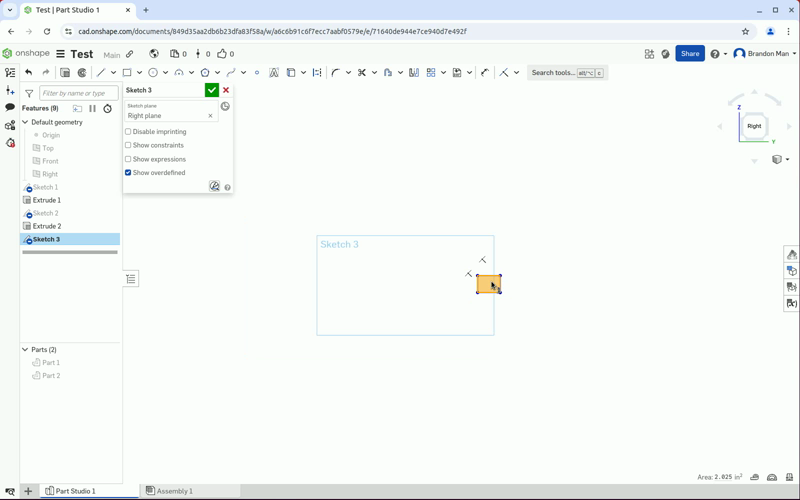
scroll(-6)
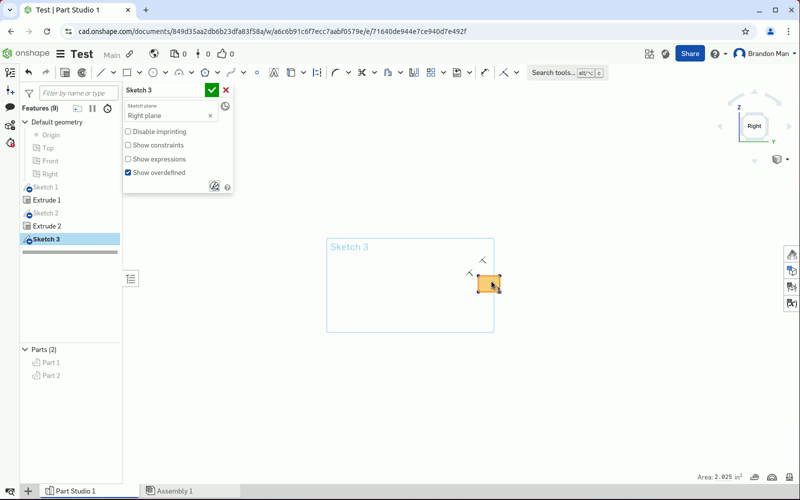
scroll(-6)
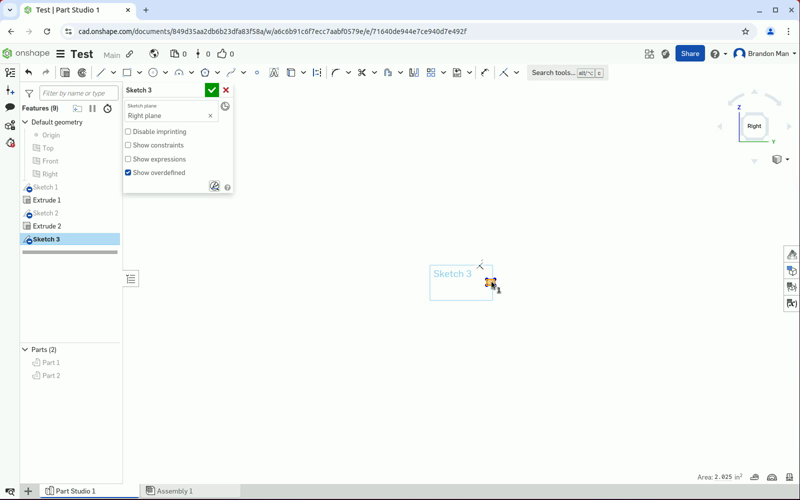
mouse_move(73, 352)
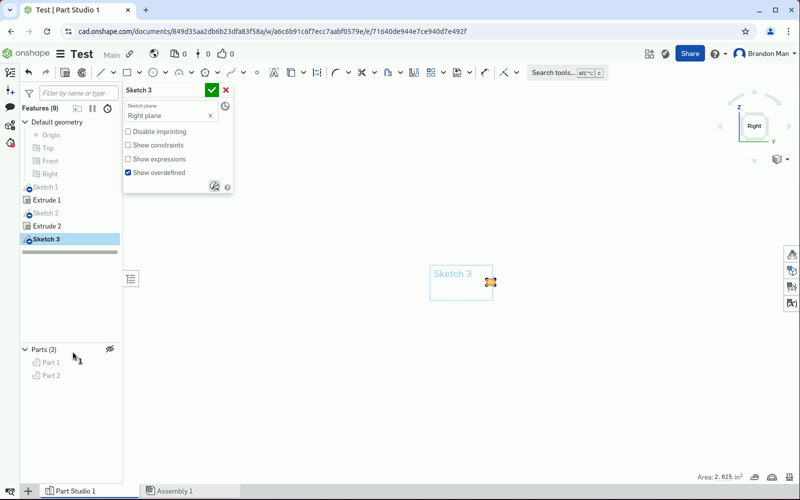
key(shift+y)
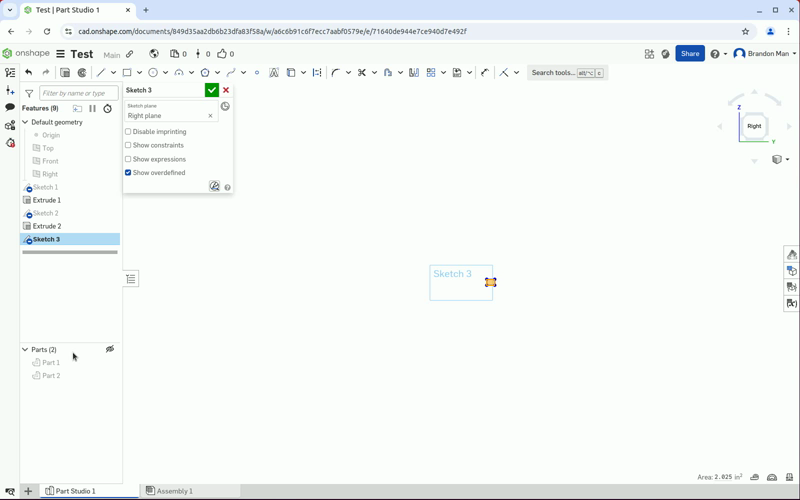
key(shift+e)
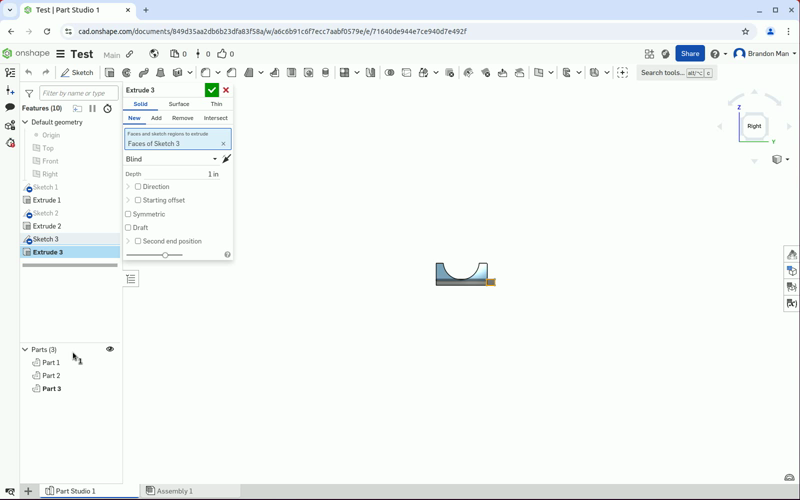
mouse_move(143, 106)
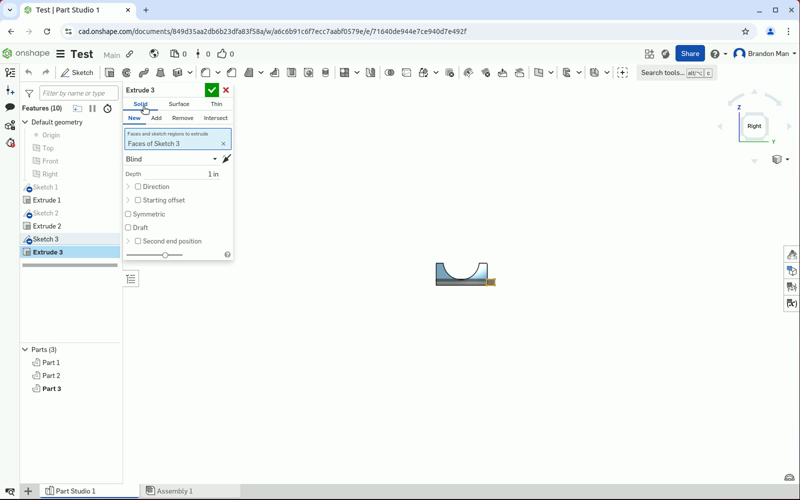
click(143, 106)
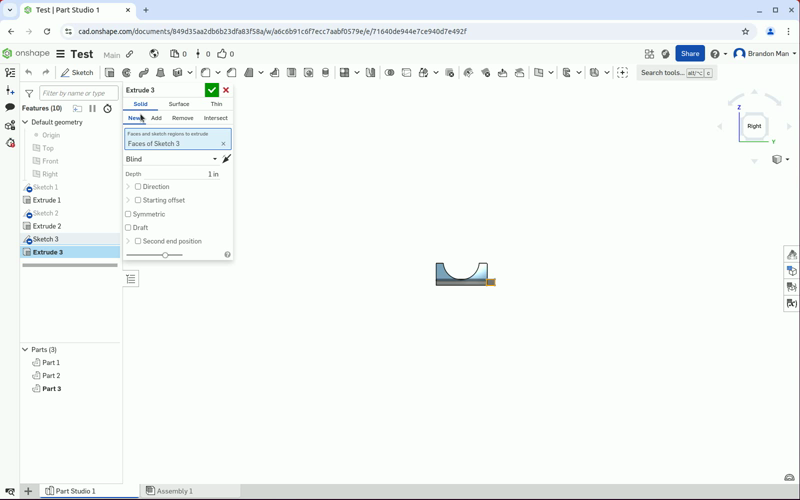
mouse_move(137, 120)
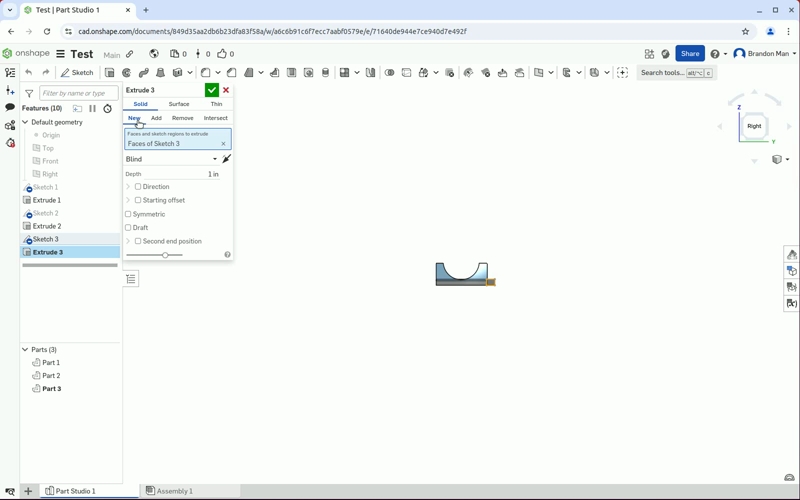
click(137, 120)
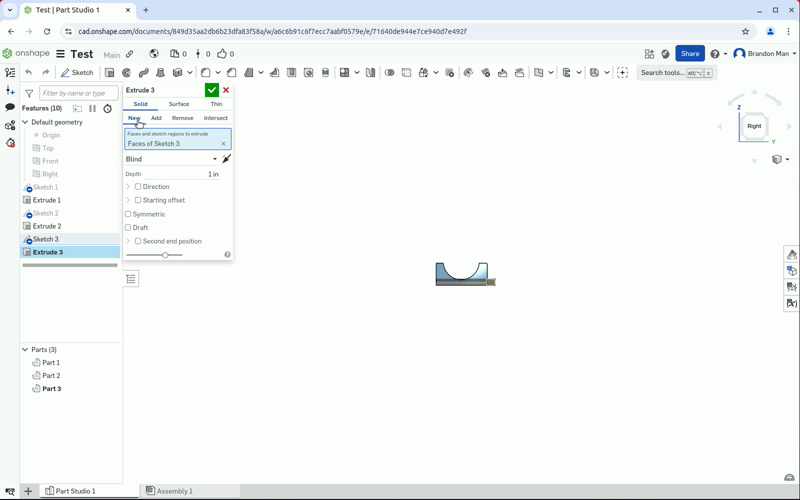
key(tab, 4)
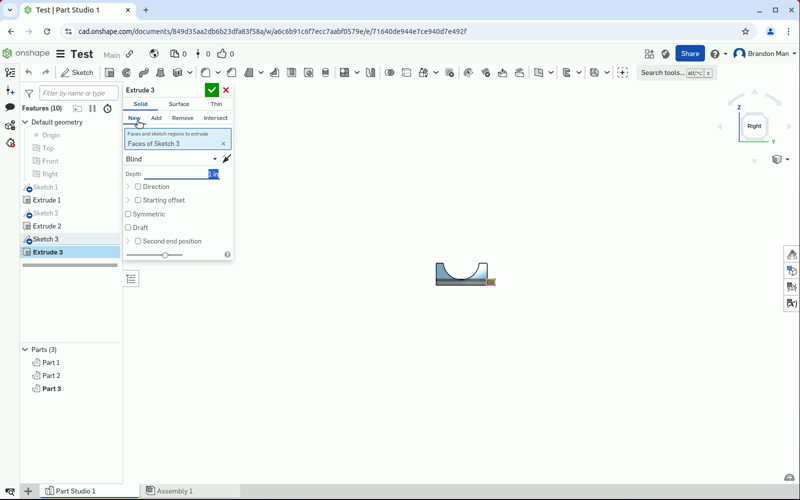
text(23.108)
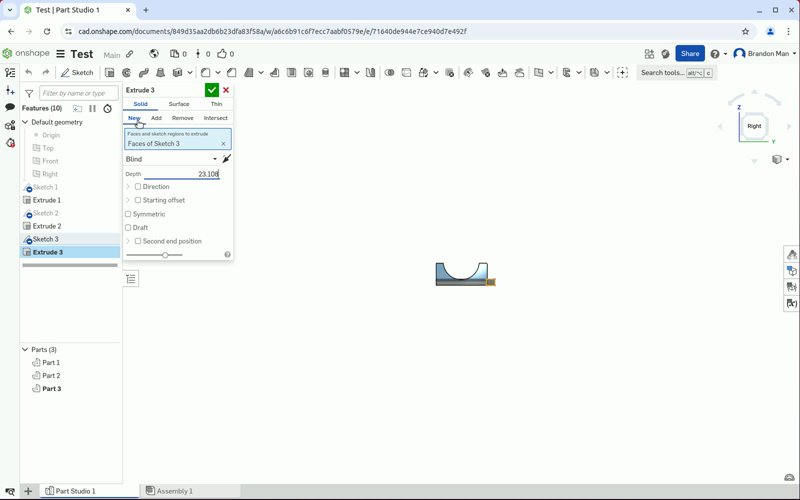
key(enter)
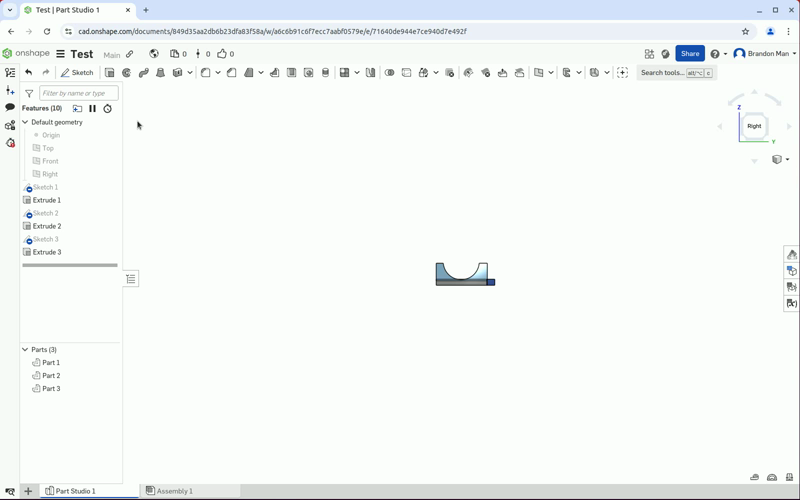
key(shift+h)
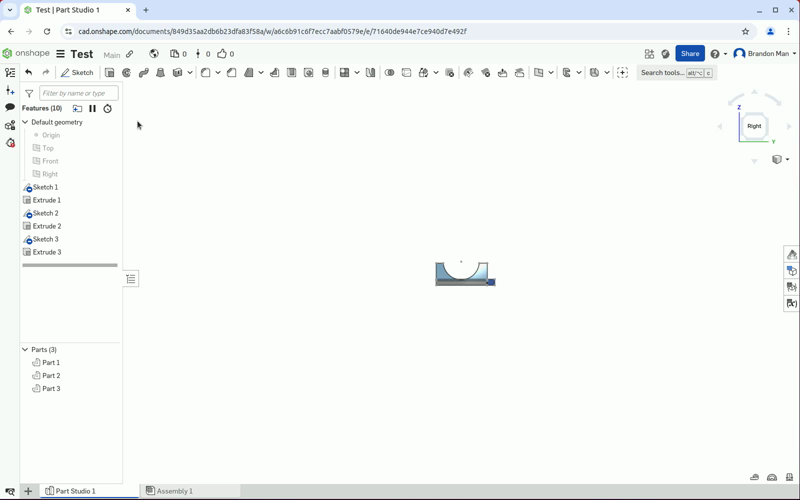
key(shift+h)
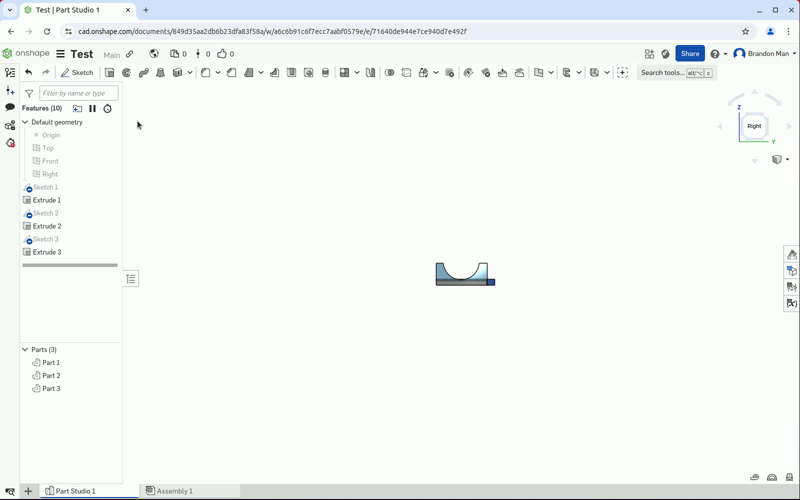
mouse_move(73, 189)
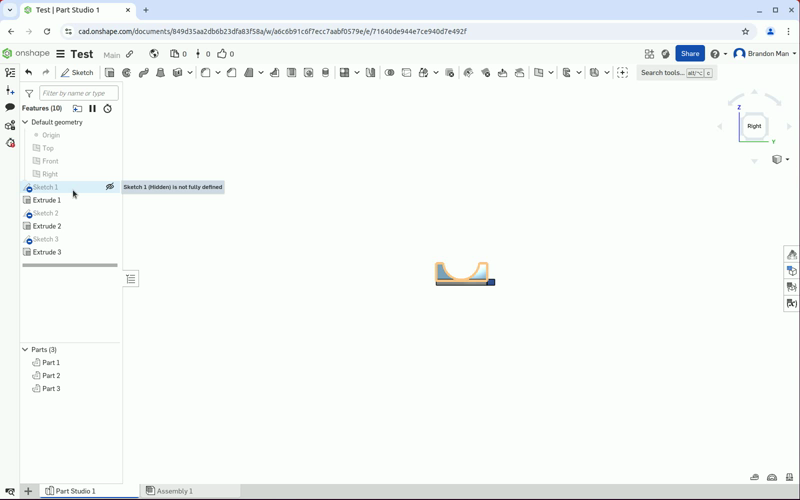
click(73, 189)
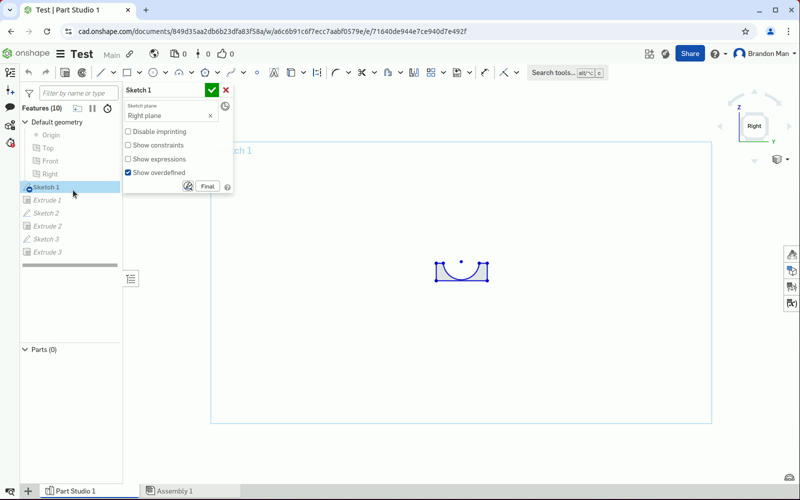
mouse_move(229, 92)
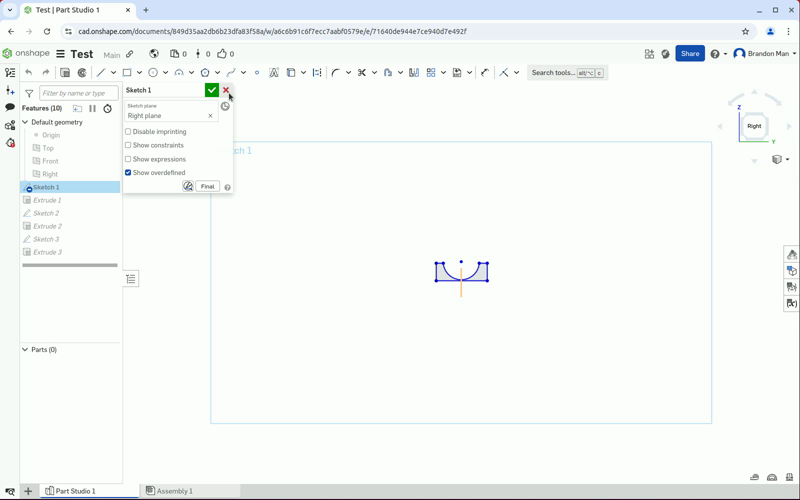
click(229, 92)
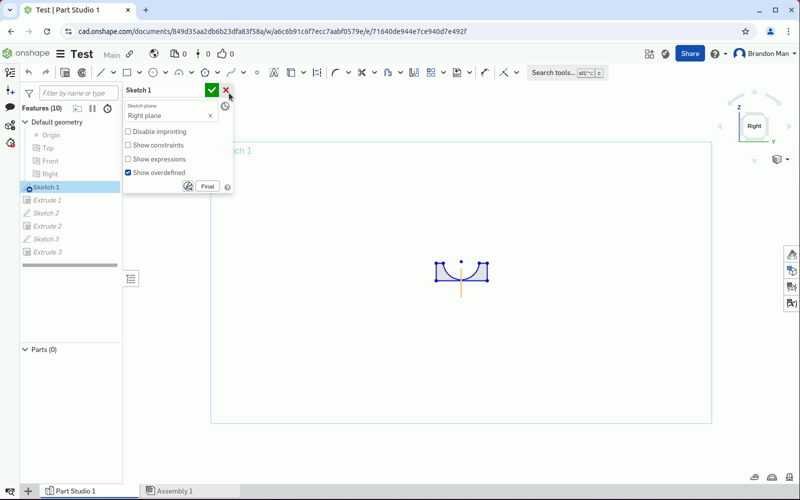
key(shift+s)
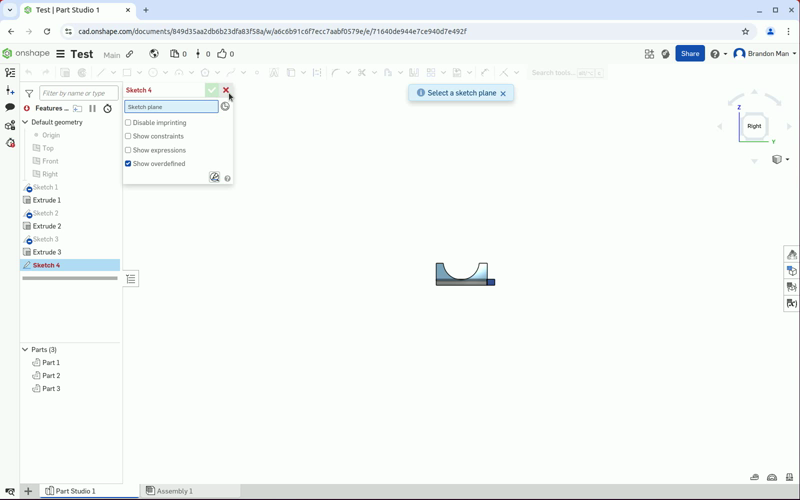
mouse_move(73, 176)
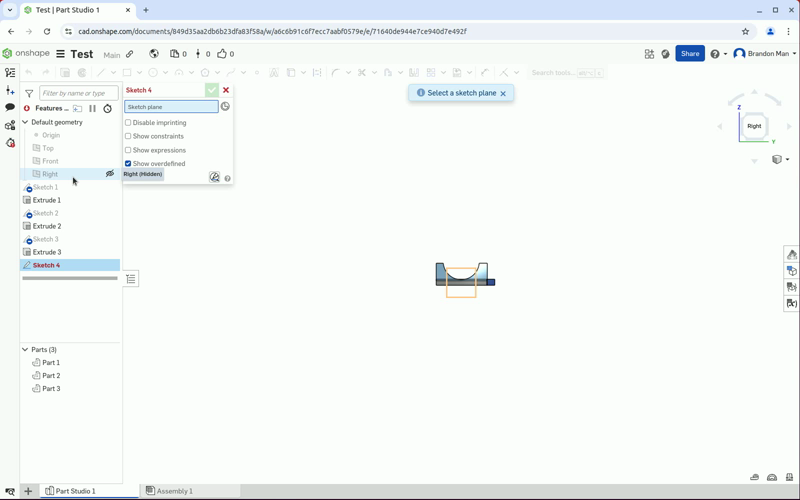
click(73, 176)
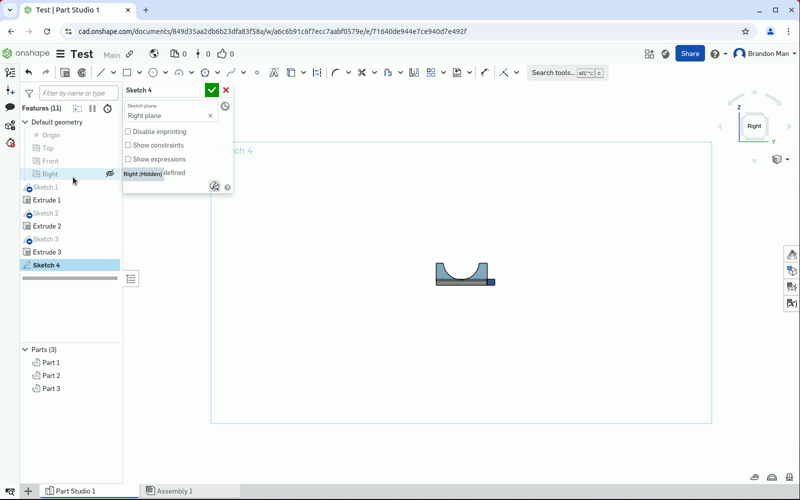
mouse_move(73, 352)
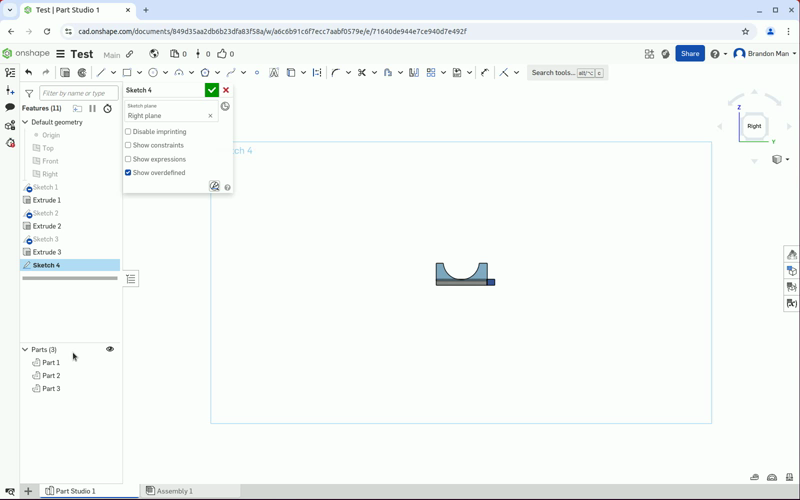
key(y)
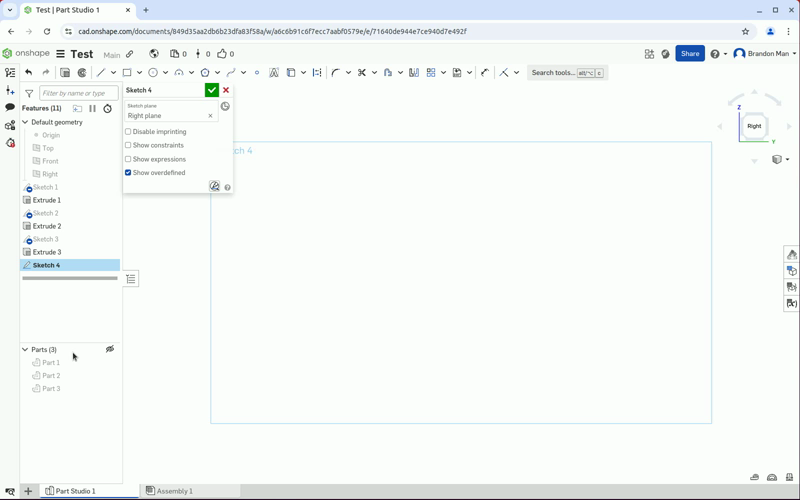
key(l)
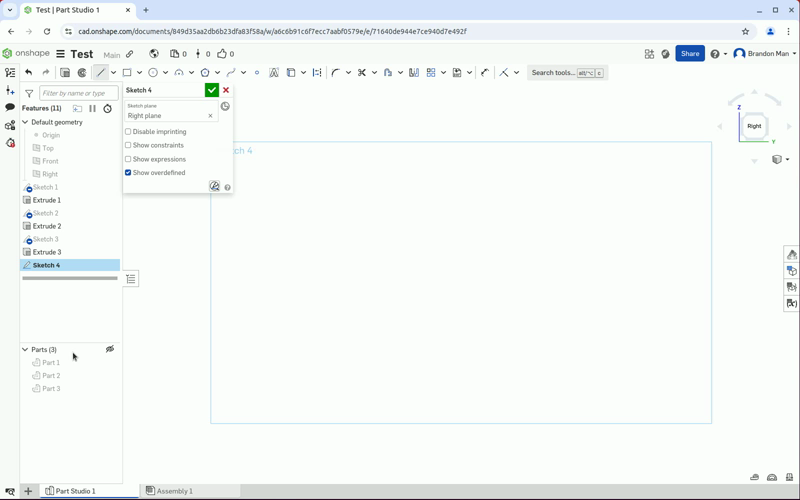
key_down(shift)
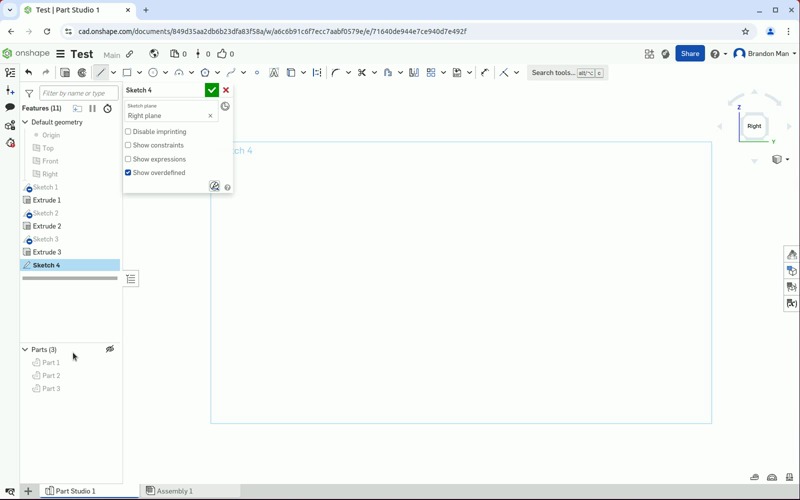
mouse_move(427, 285)
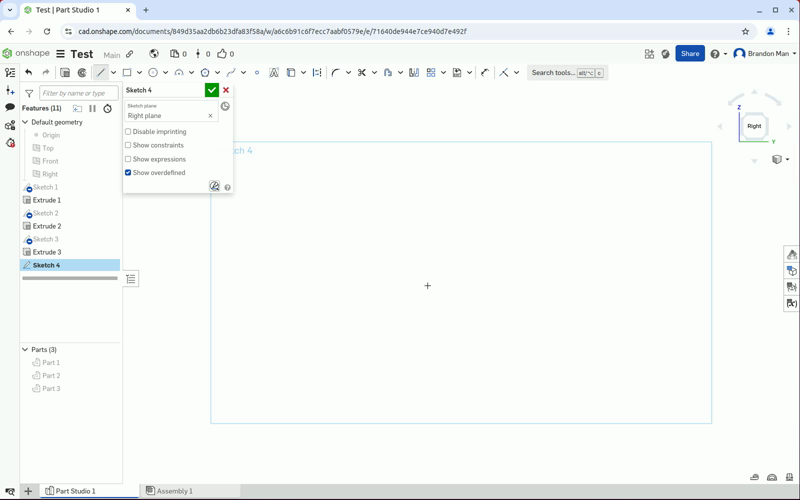
click(427, 285)
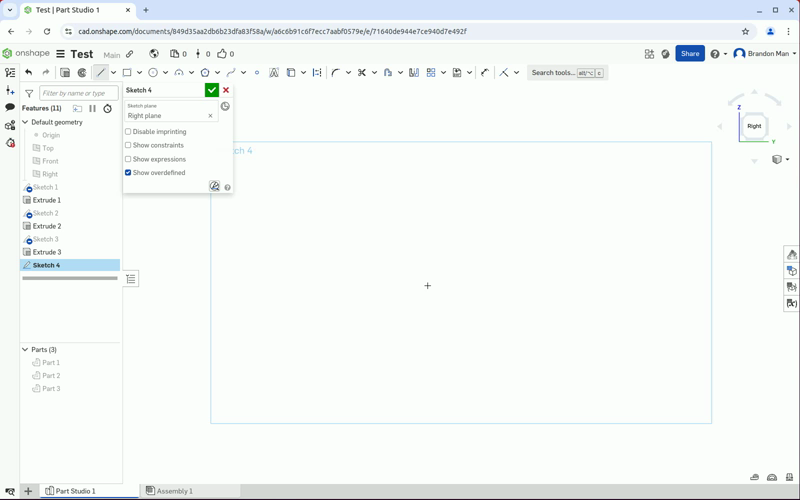
key_up(shift)
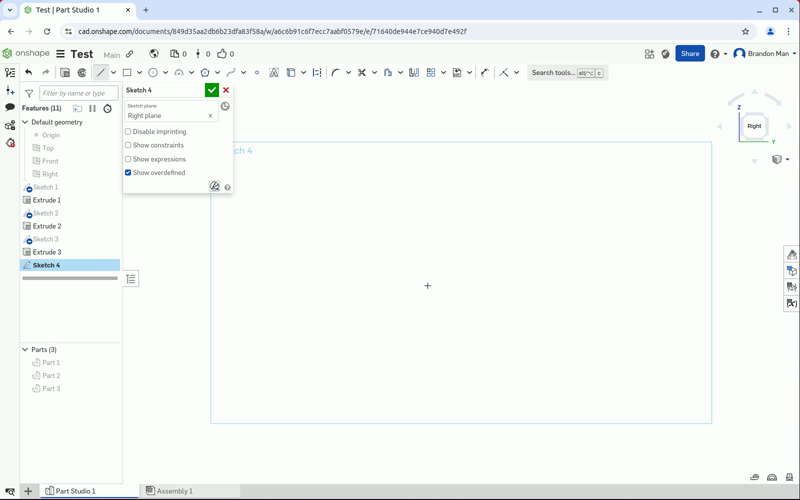
key_down(shift)
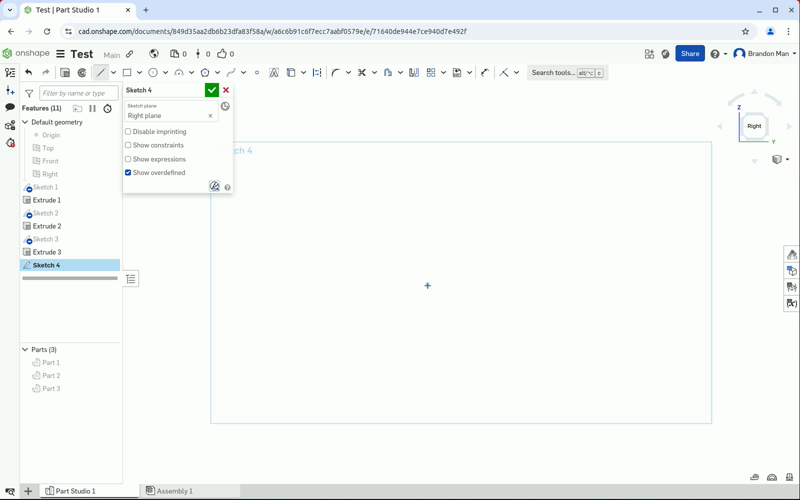
mouse_move(457, 285)
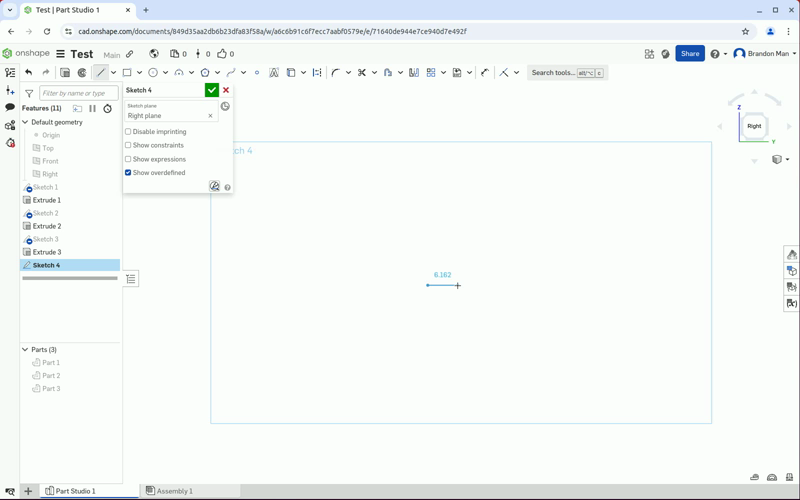
mouse_move(436, 285)
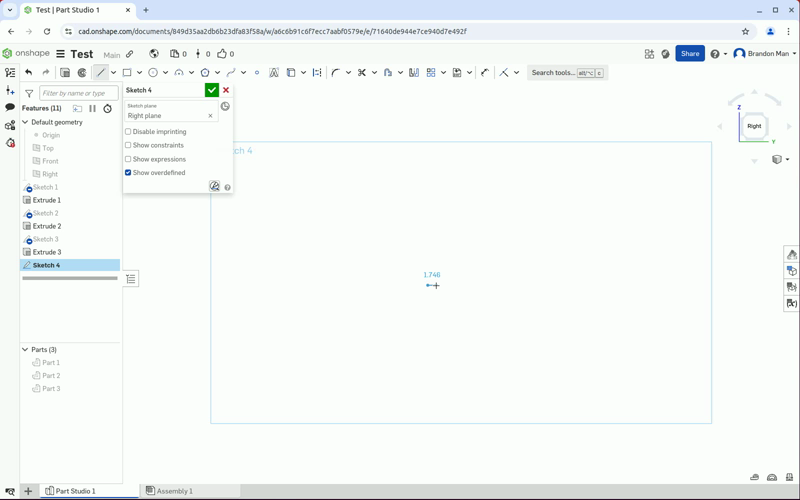
click(436, 285)
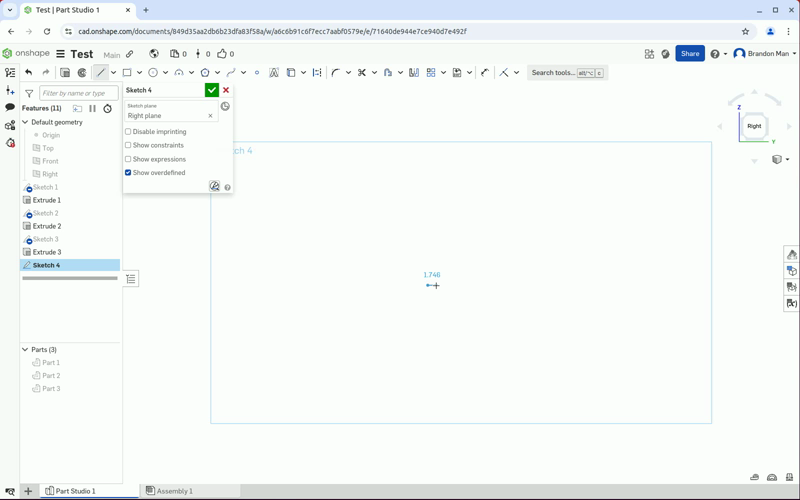
key_up(shift)
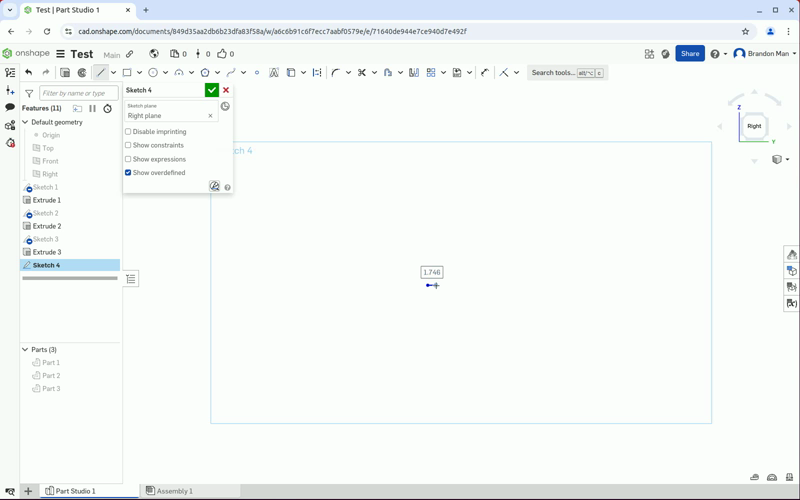
key_down(shift)
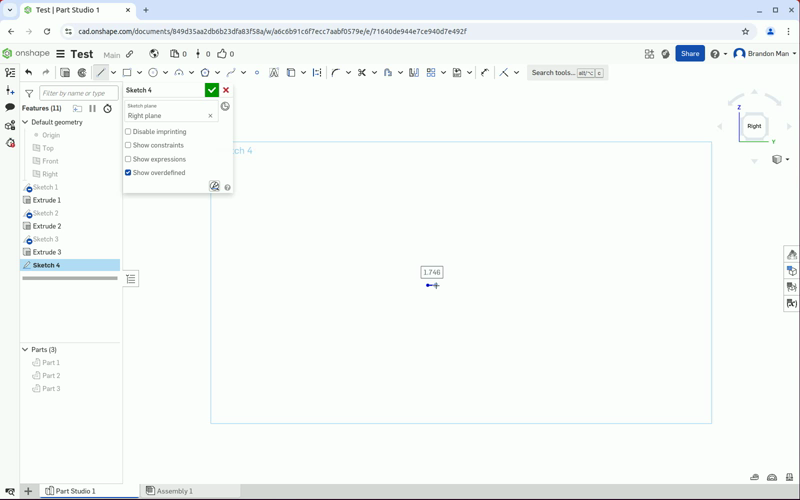
mouse_move(466, 285)
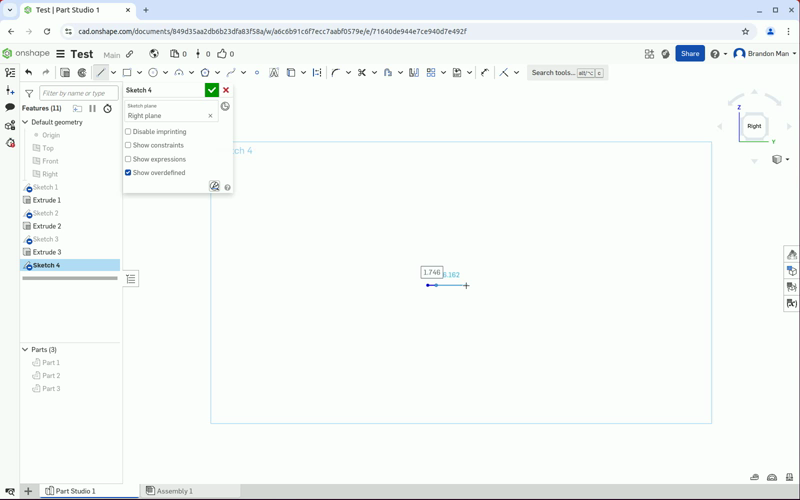
mouse_move(436, 279)
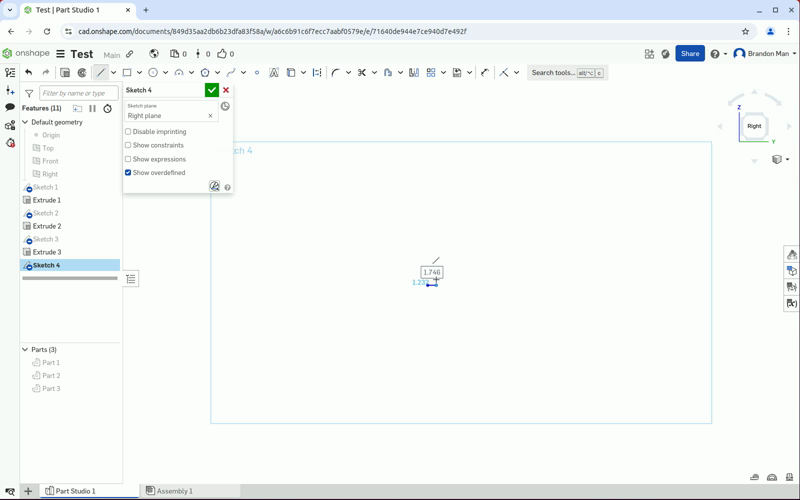
scroll(6)
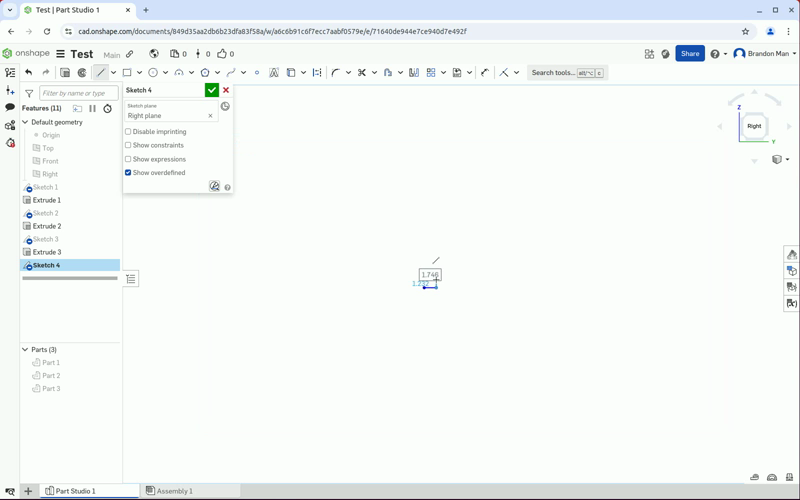
scroll(6)
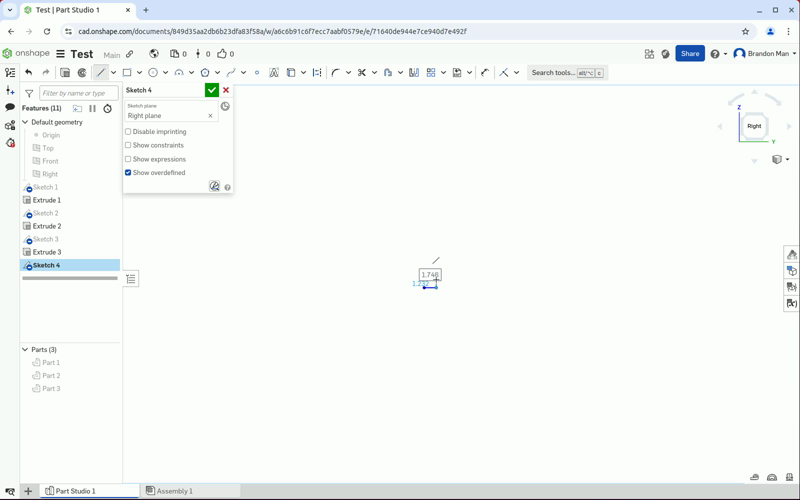
scroll(6)
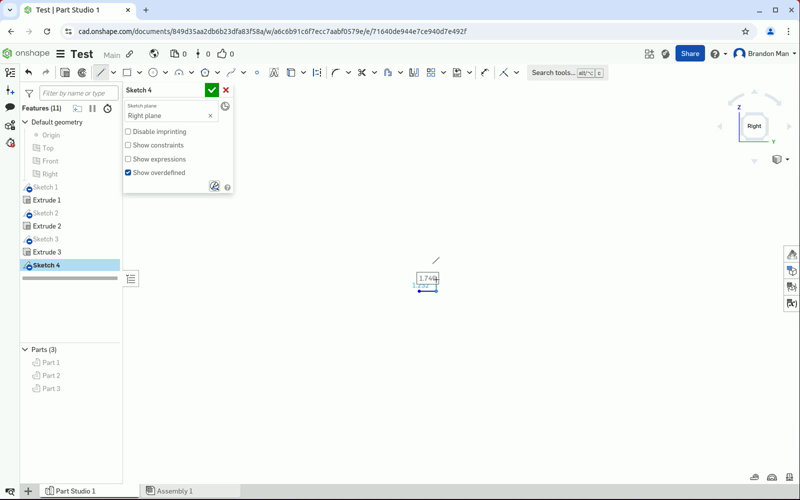
scroll(6)
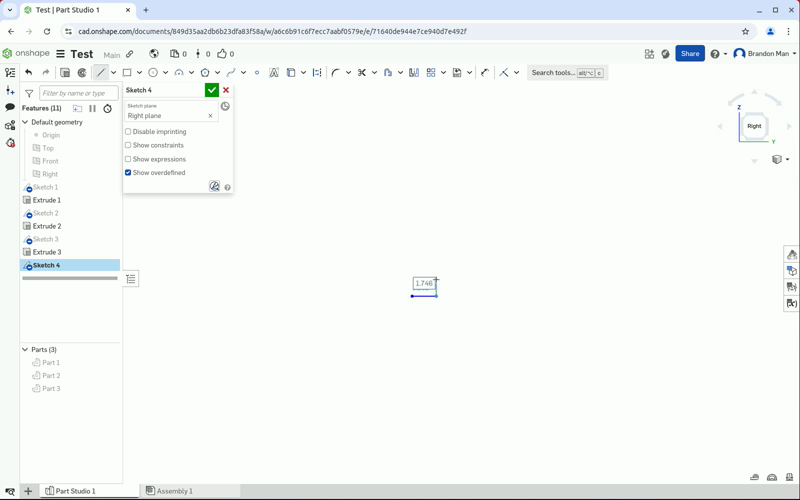
scroll(6)
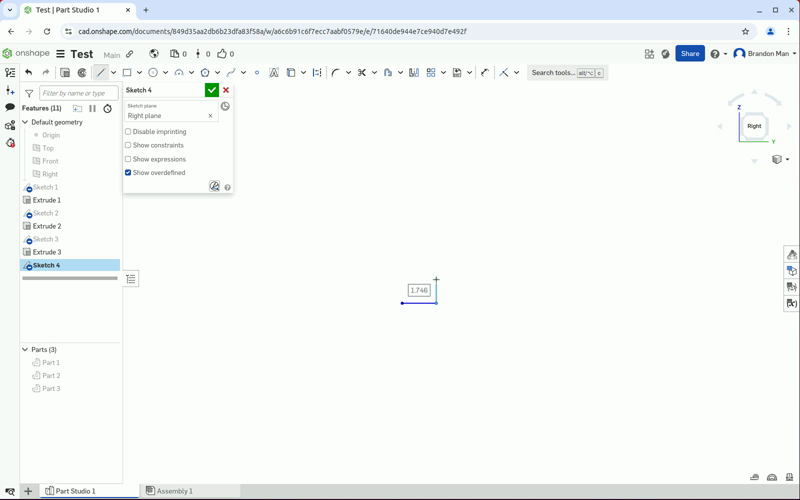
scroll(6)
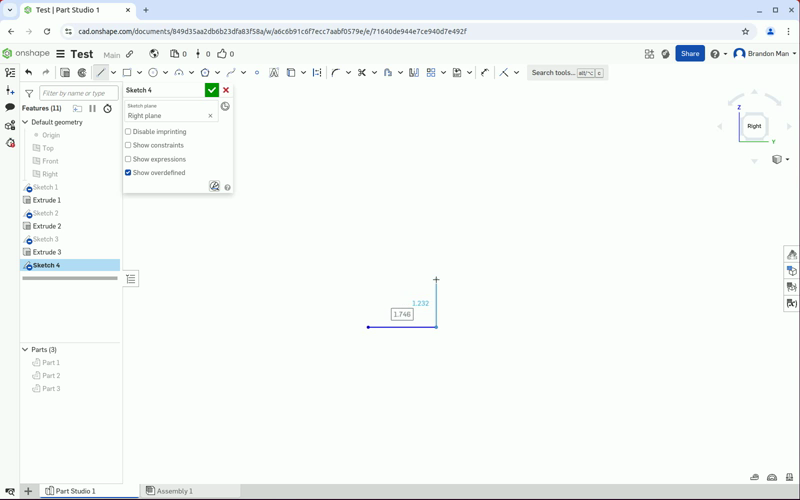
scroll(6)
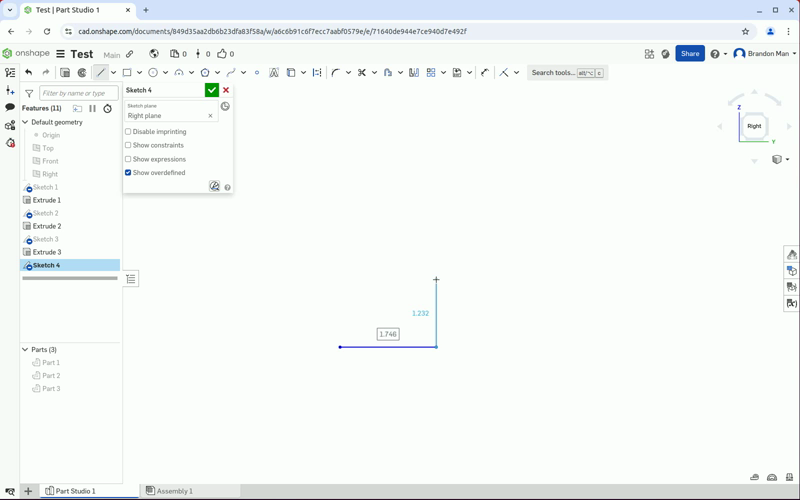
click(436, 279)
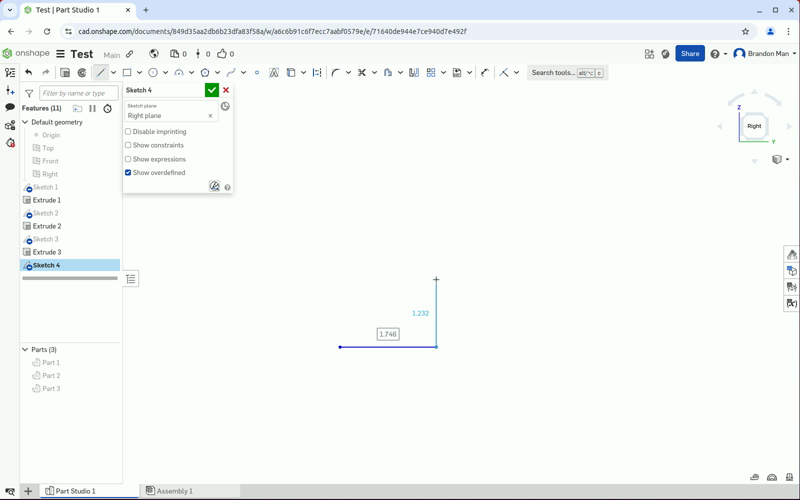
scroll(-6)
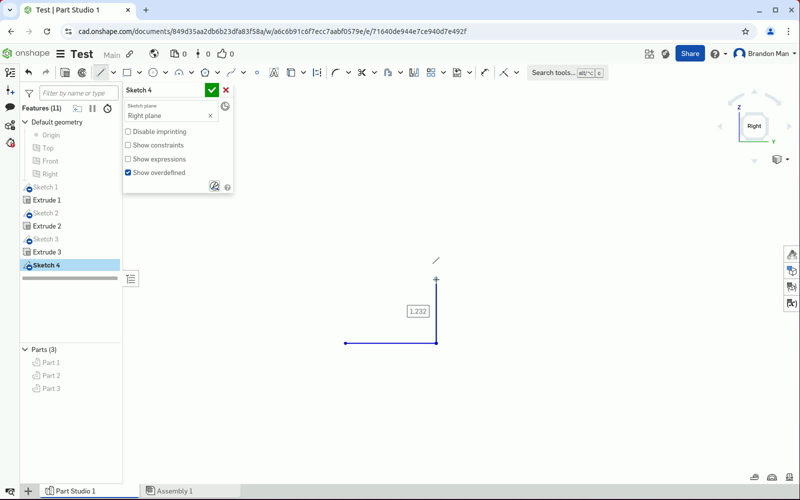
scroll(-6)
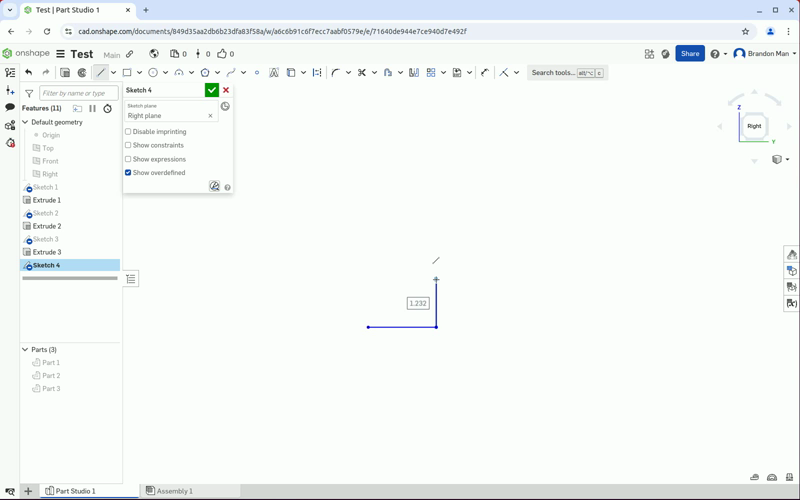
scroll(-6)
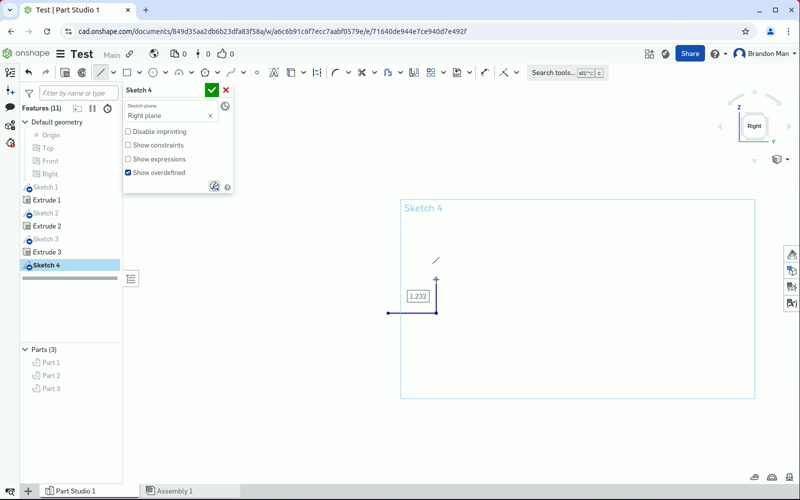
scroll(-6)
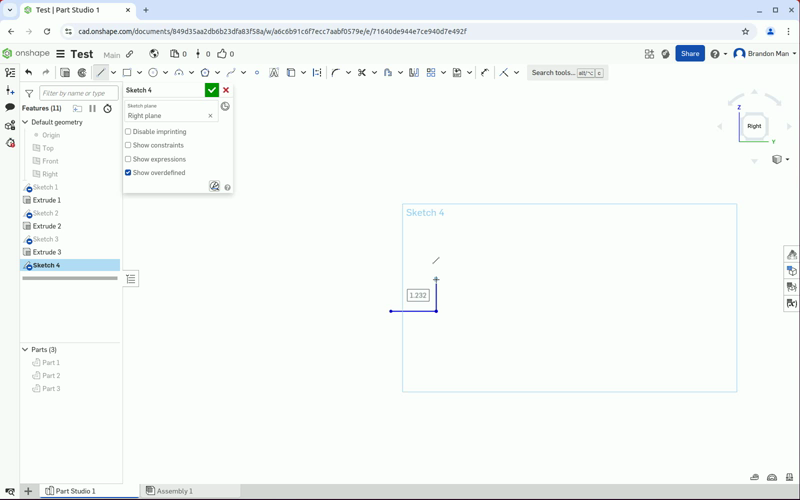
scroll(-6)
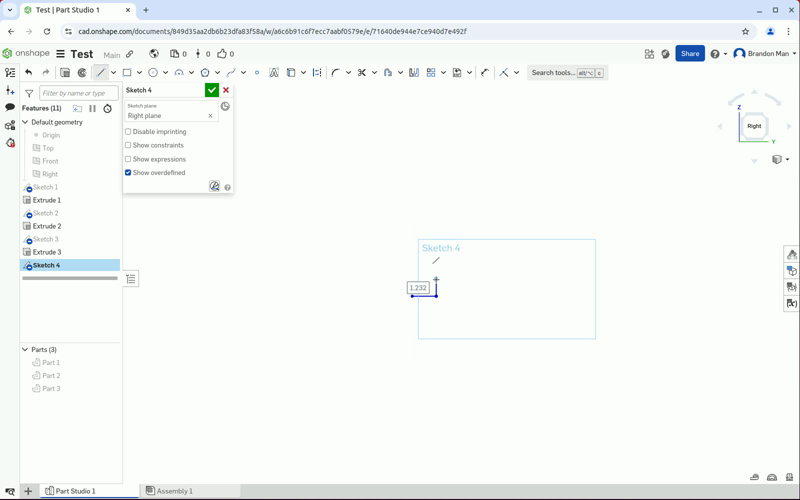
scroll(-6)
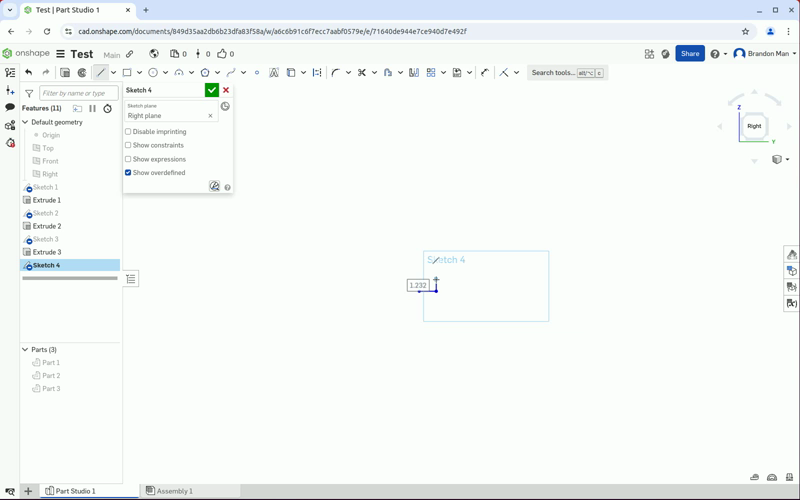
scroll(-6)
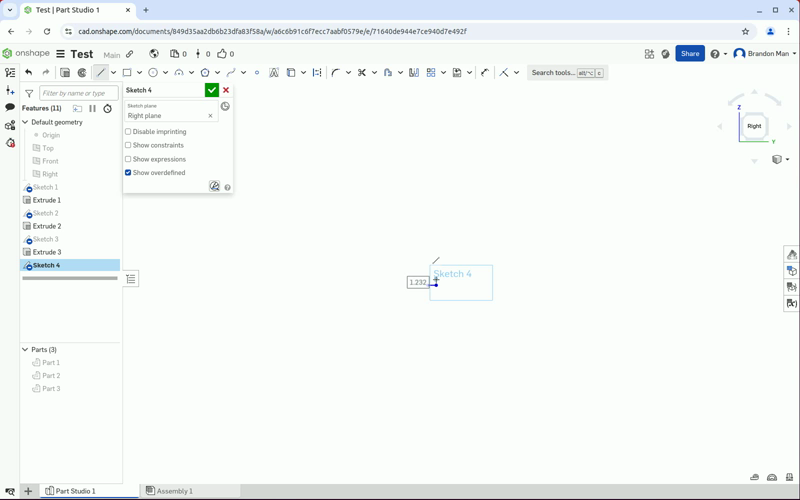
key_up(shift)
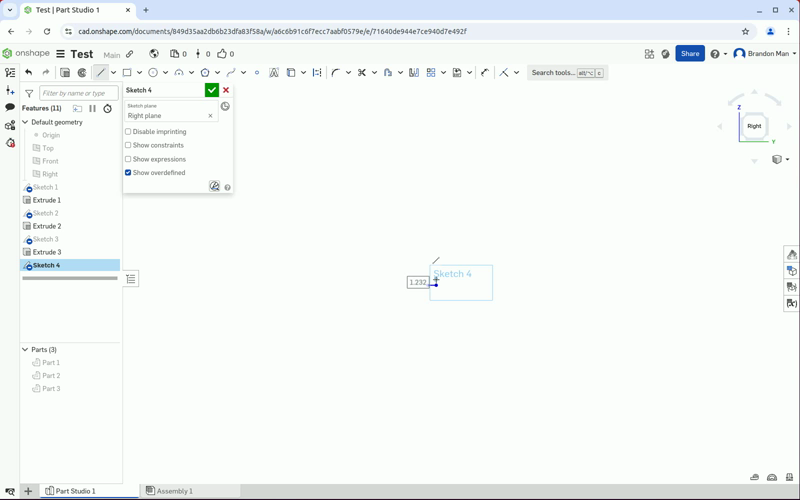
key_down(shift)
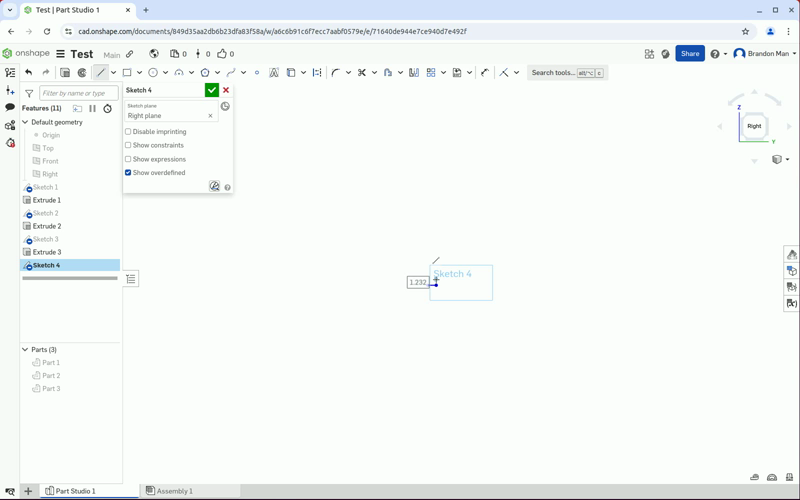
mouse_move(466, 279)
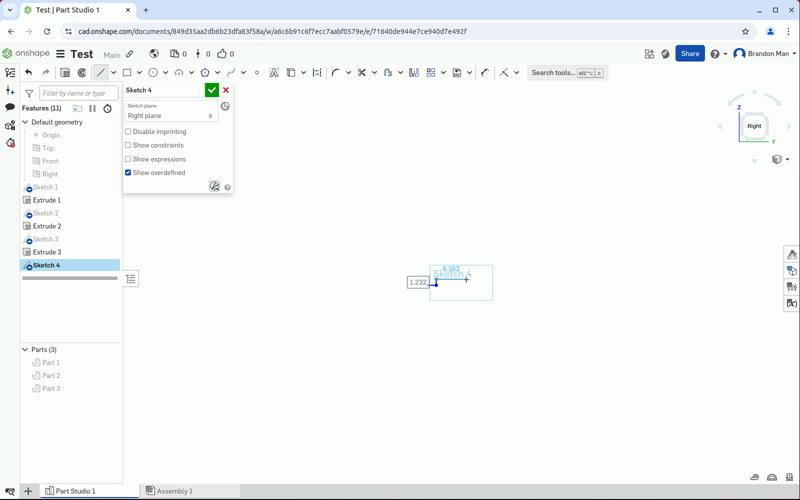
mouse_move(427, 279)
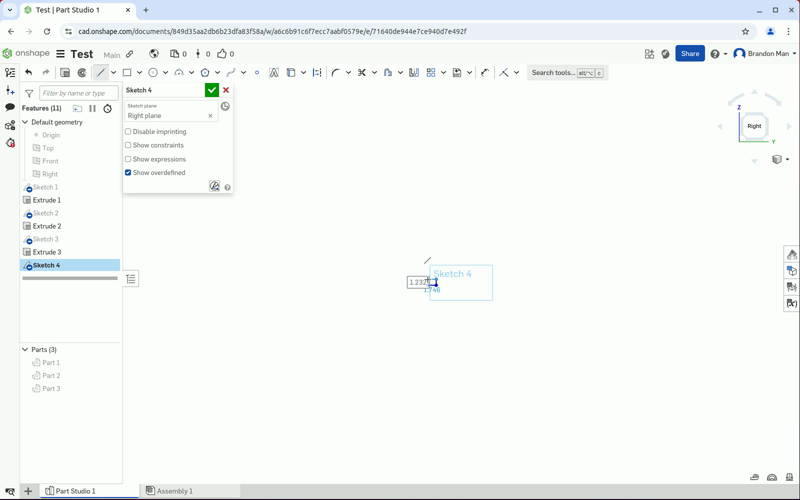
click(427, 279)
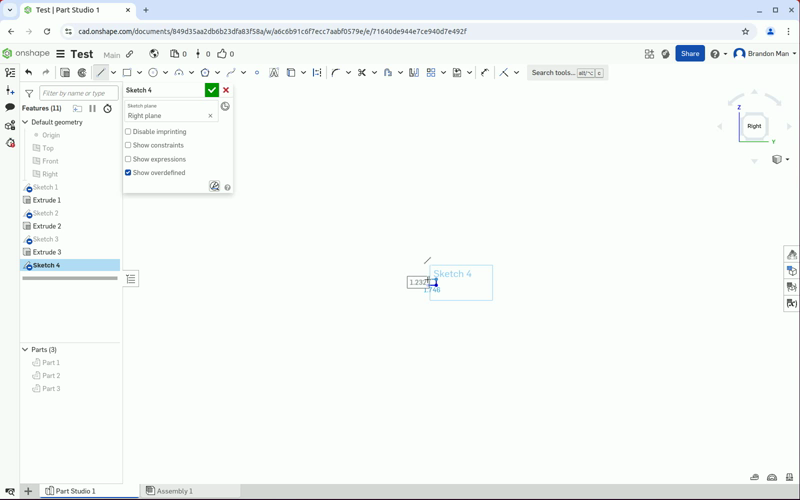
key_up(shift)
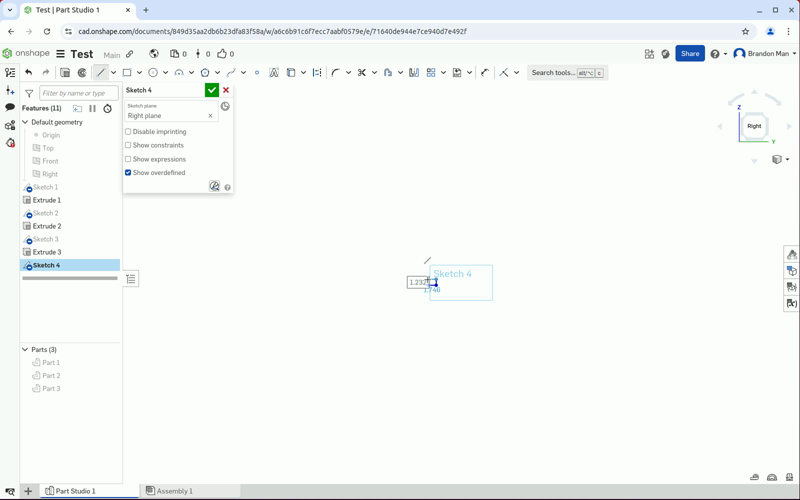
mouse_move(457, 279)
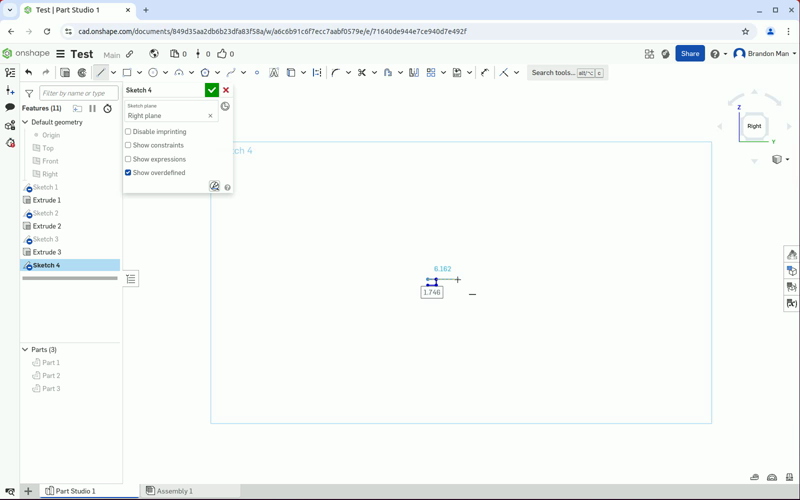
key_down(shift)
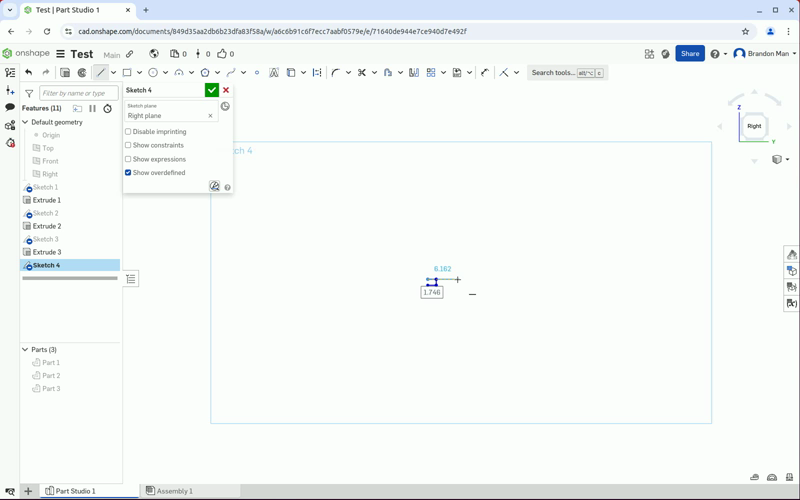
mouse_move(427, 285)
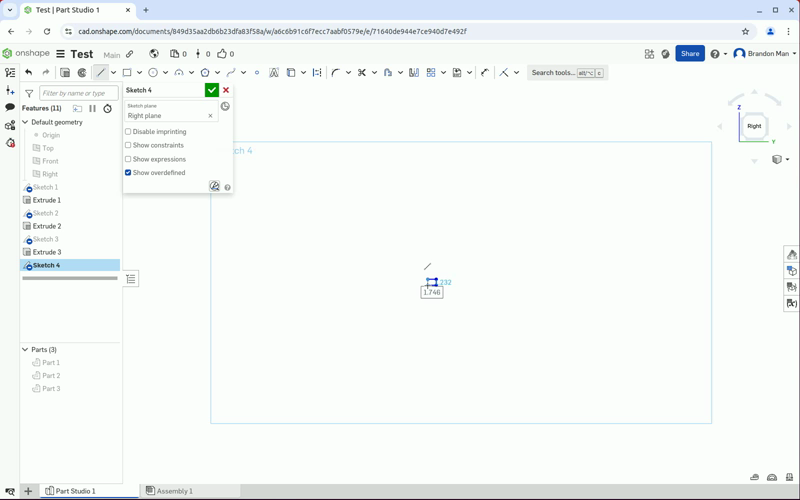
scroll(6)
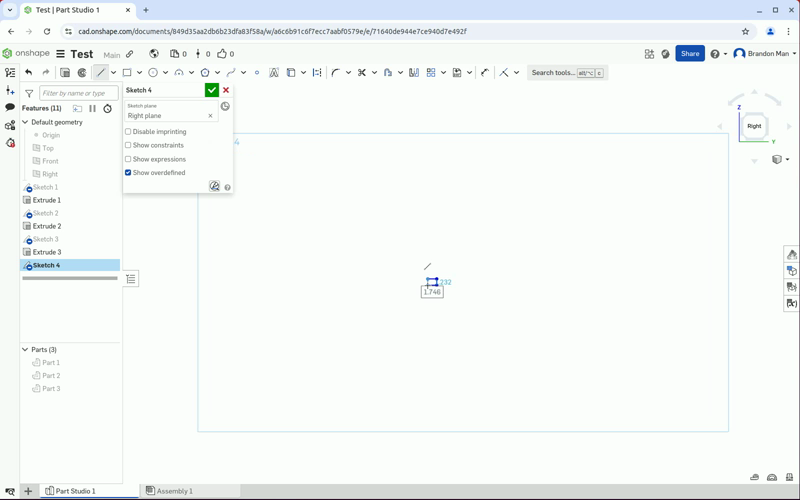
scroll(6)
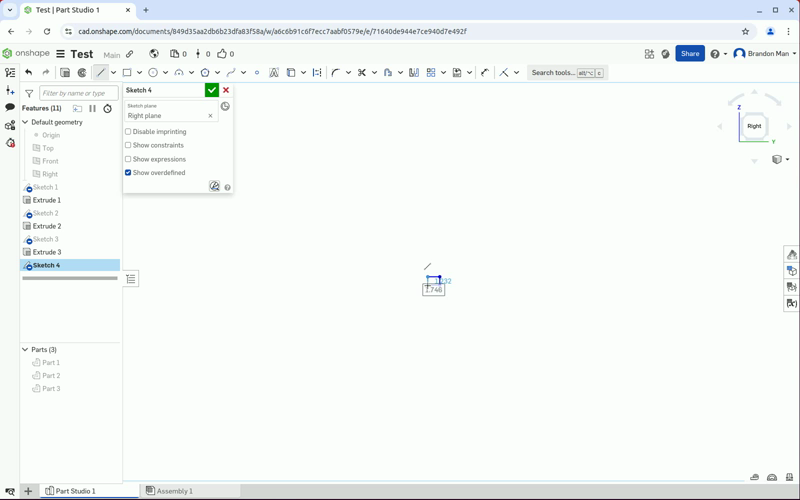
scroll(6)
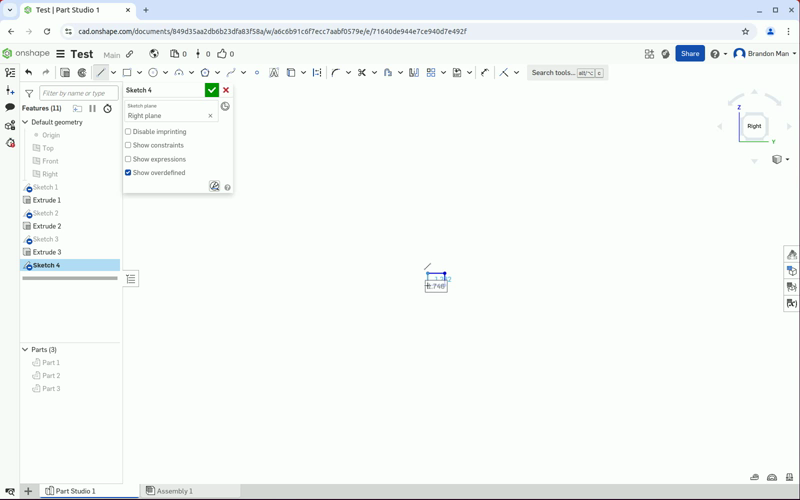
scroll(6)
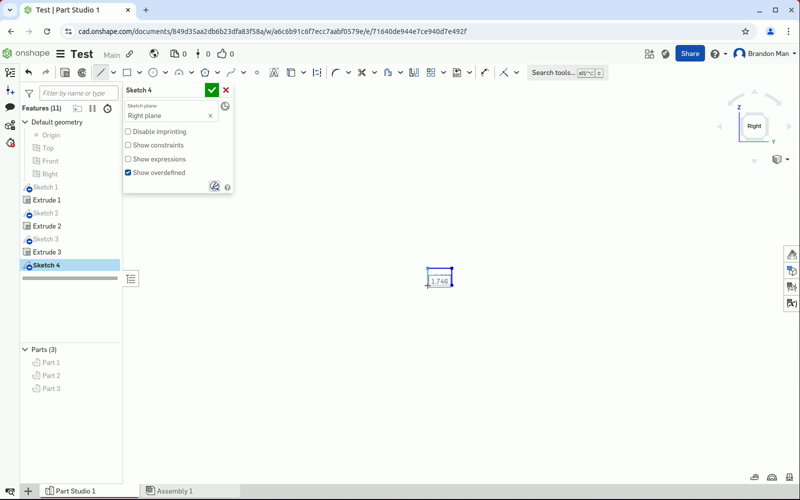
scroll(6)
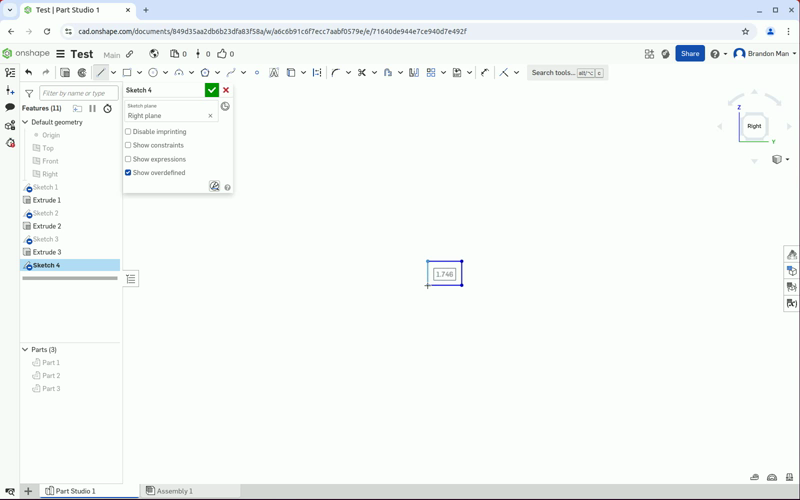
scroll(6)
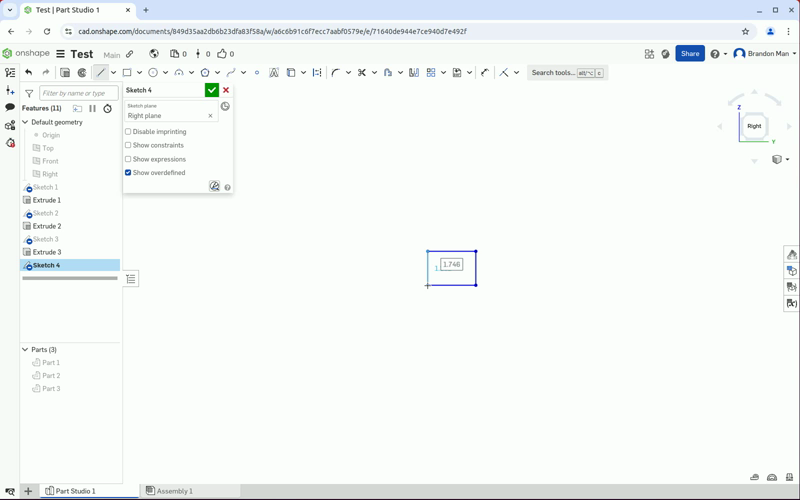
scroll(6)
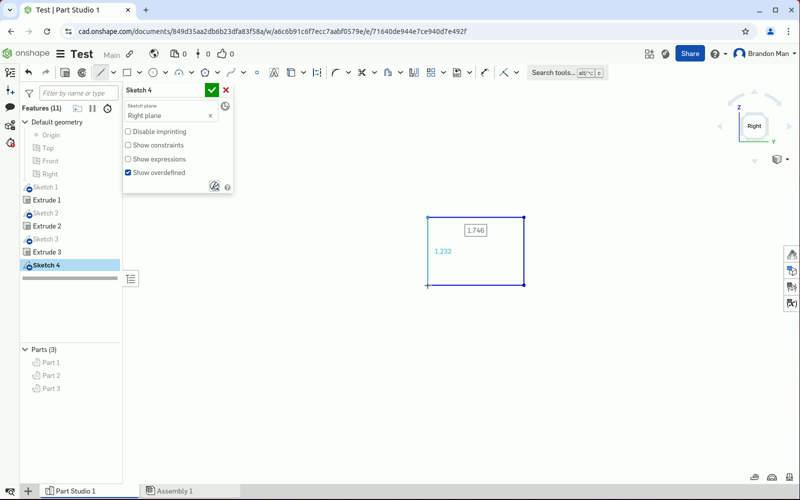
key_up(shift)
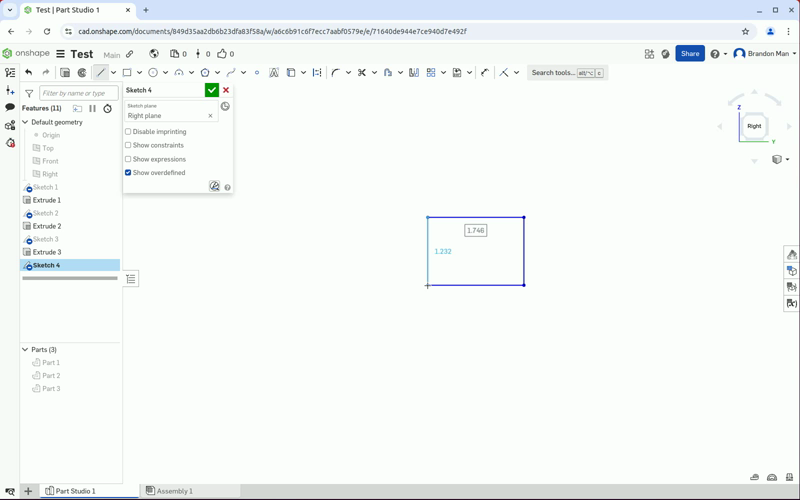
click(427, 285)
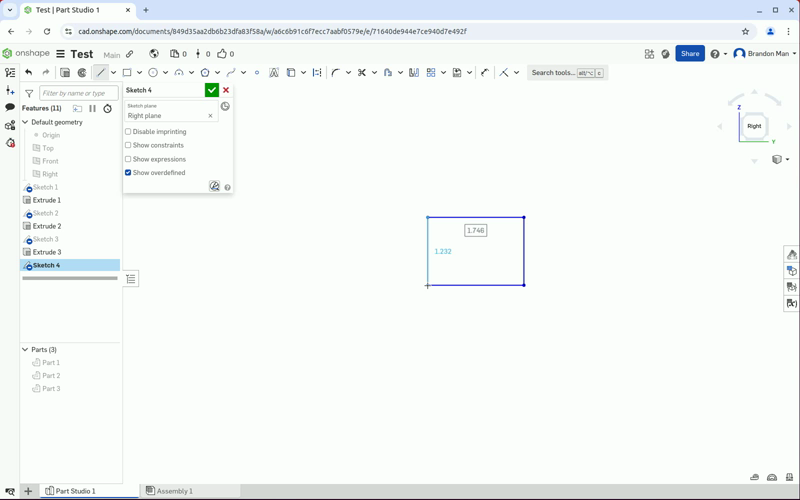
scroll(-6)
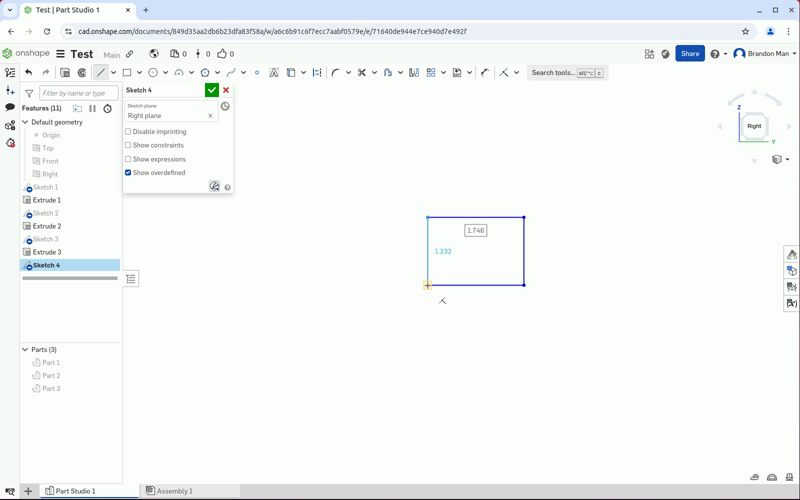
scroll(-6)
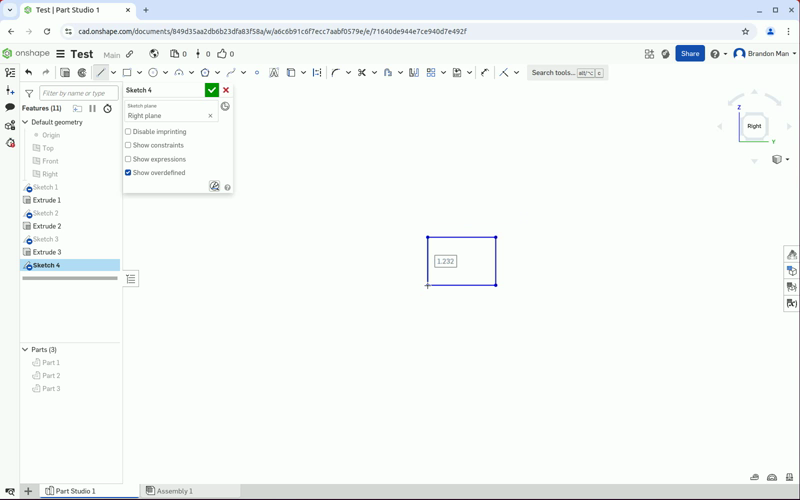
scroll(-6)
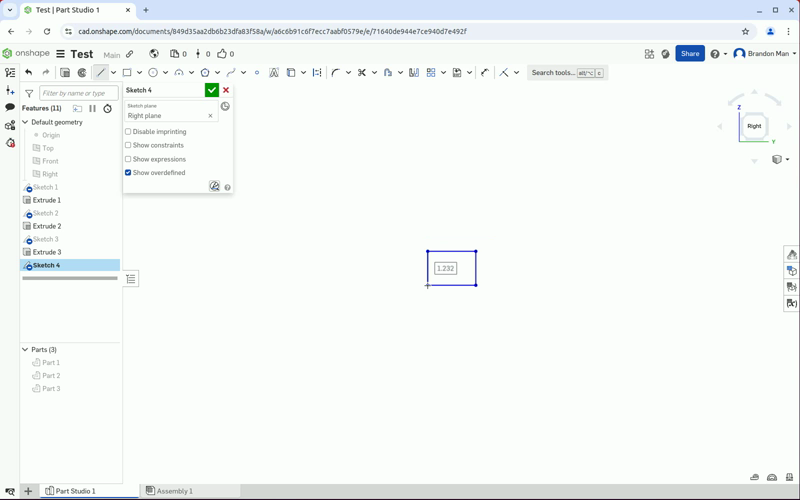
scroll(-6)
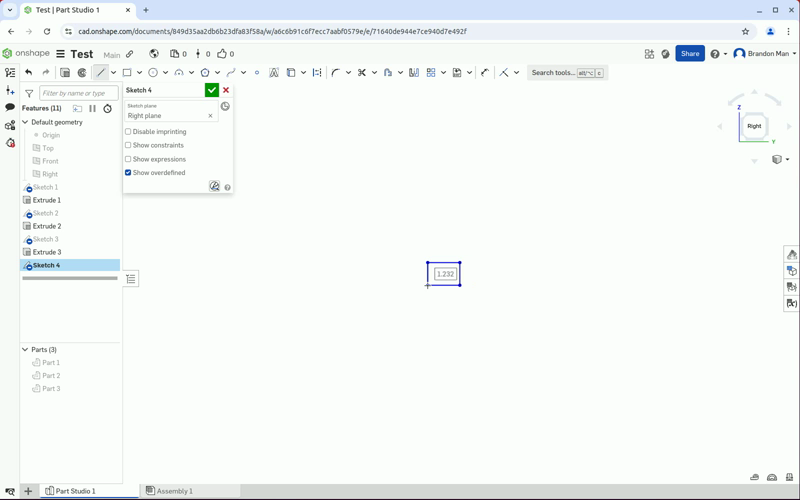
scroll(-6)
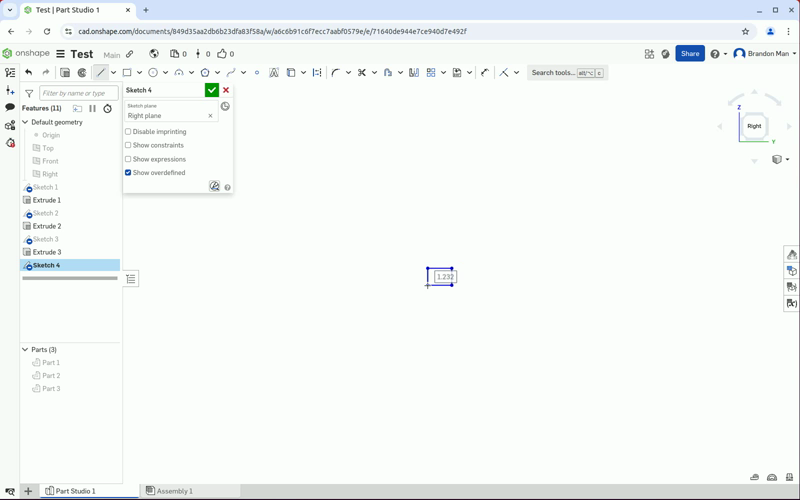
scroll(-6)
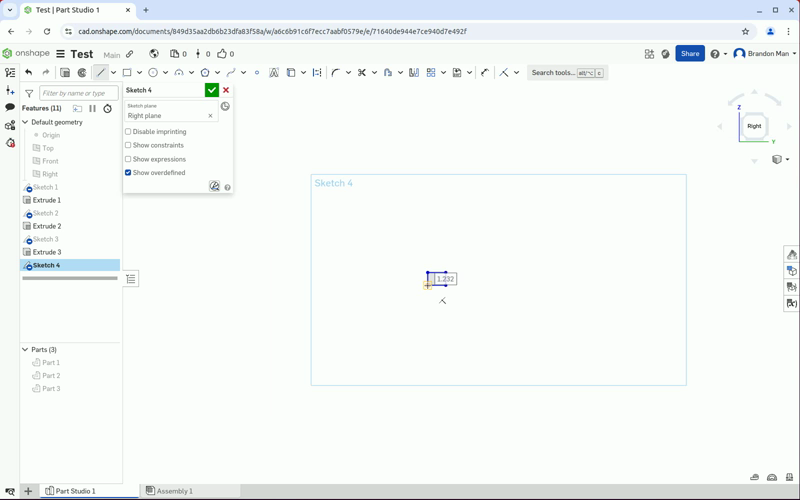
scroll(-6)
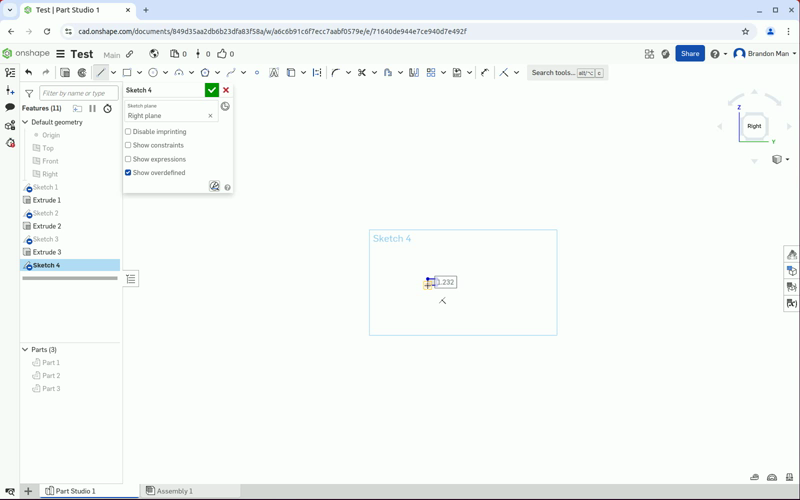
key(esc)
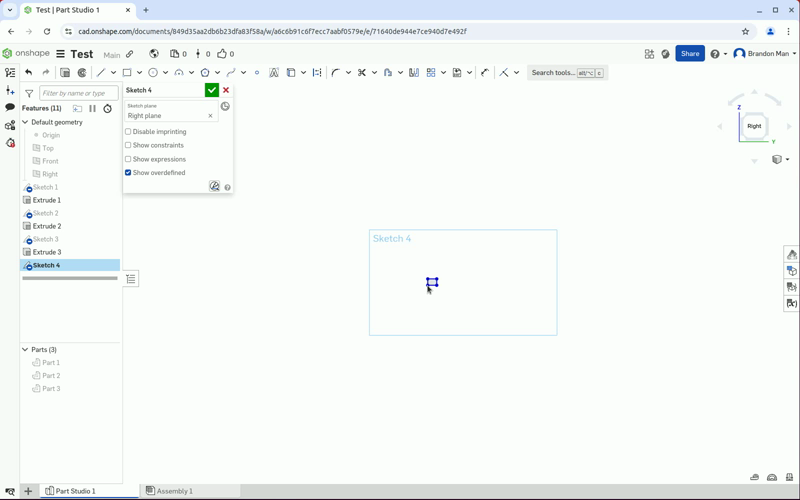
mouse_move(436, 280)
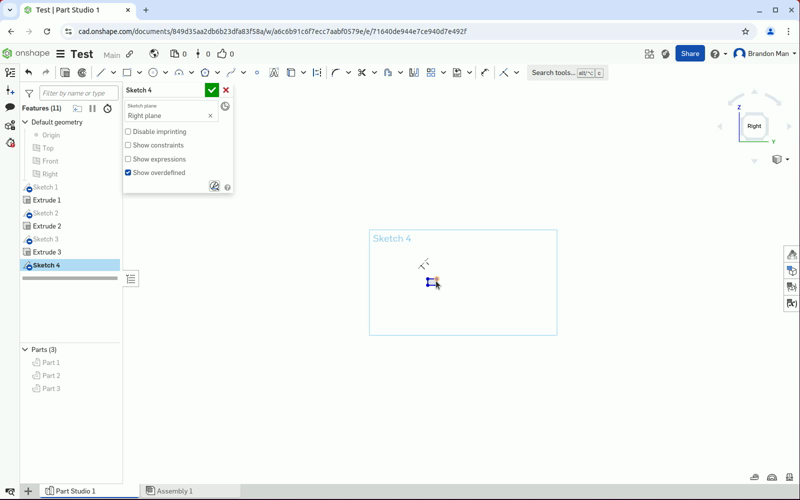
scroll(6)
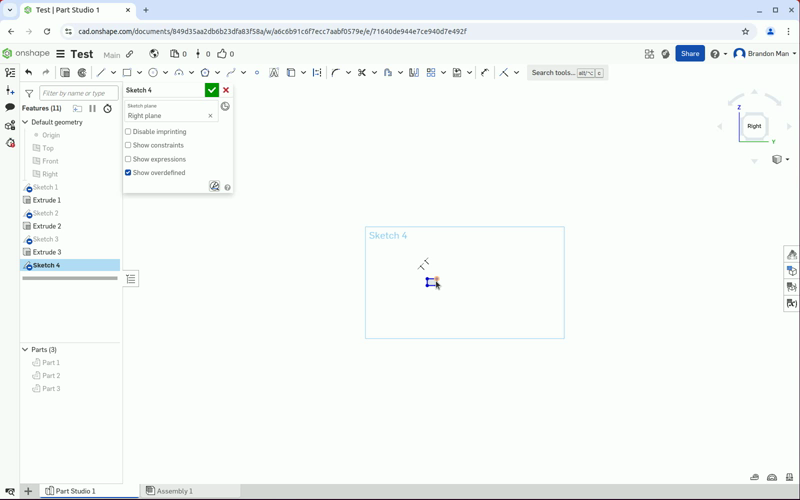
scroll(6)
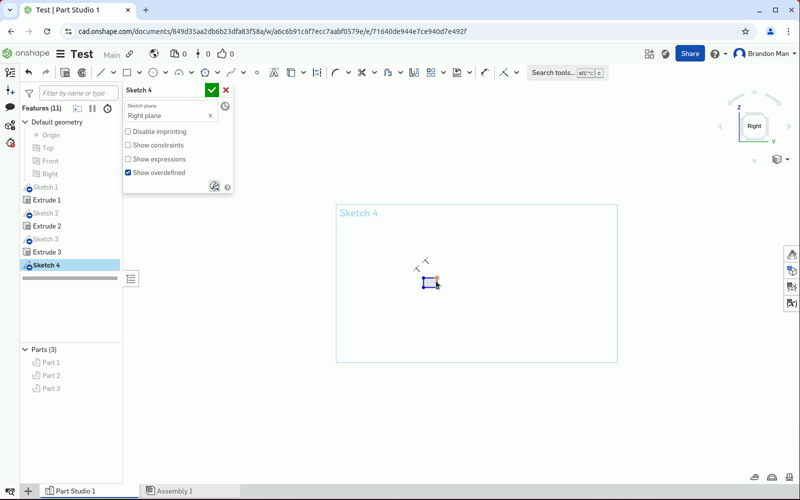
scroll(6)
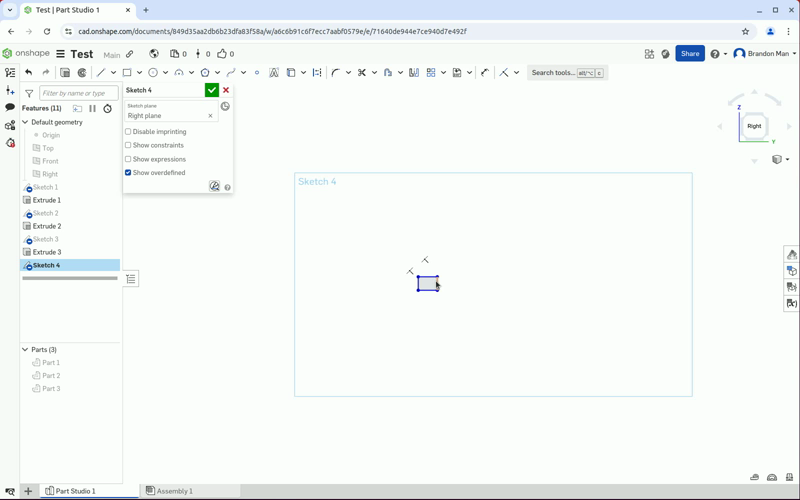
scroll(6)
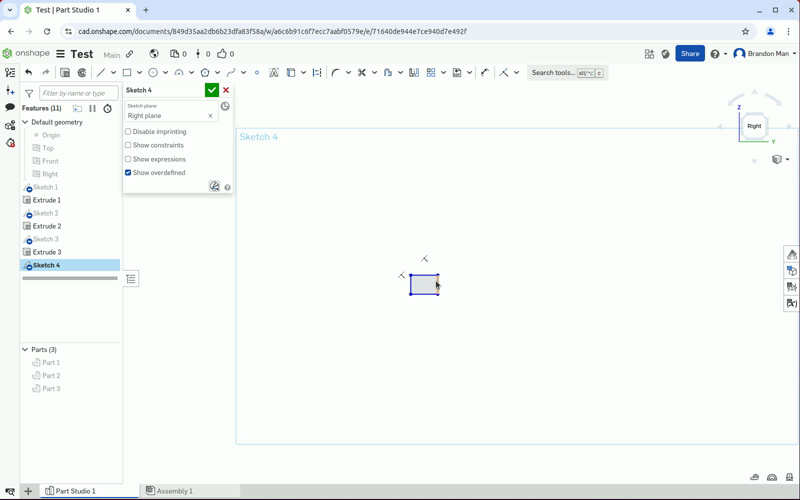
scroll(6)
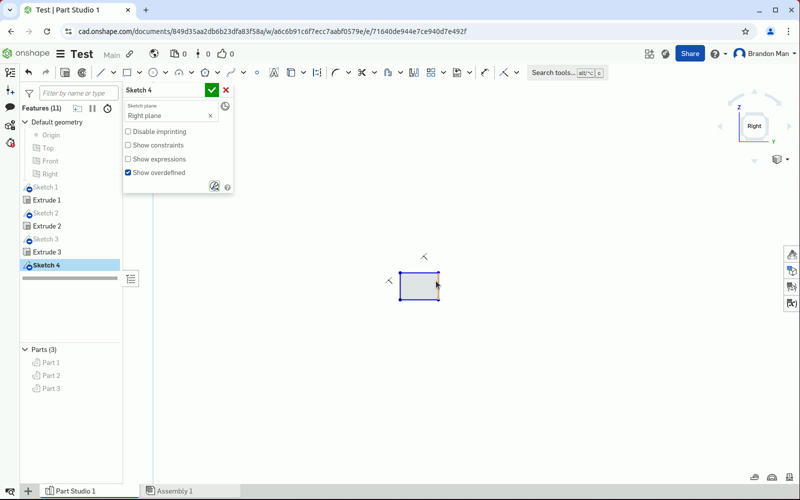
scroll(6)
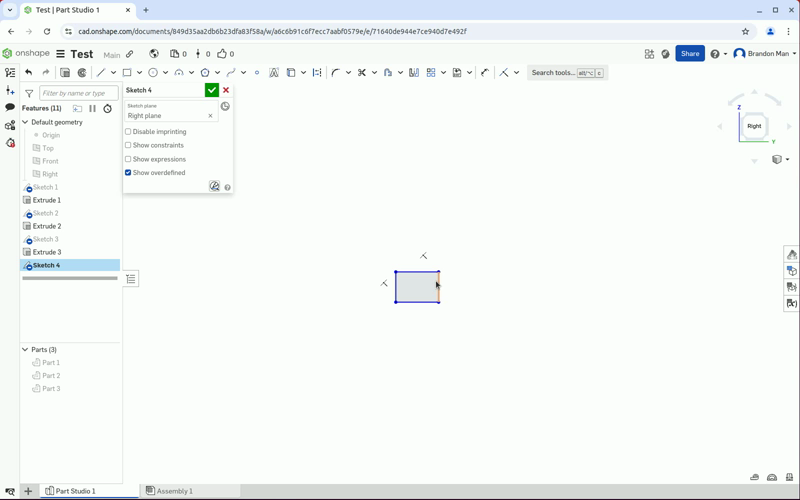
scroll(6)
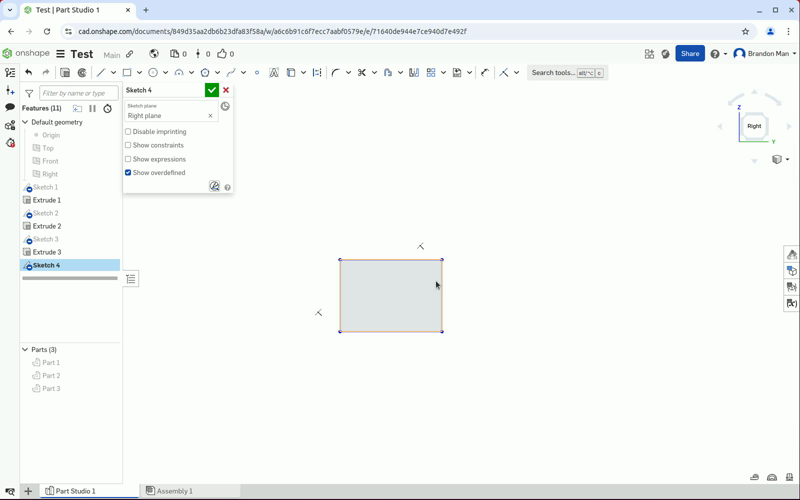
click(436, 280)
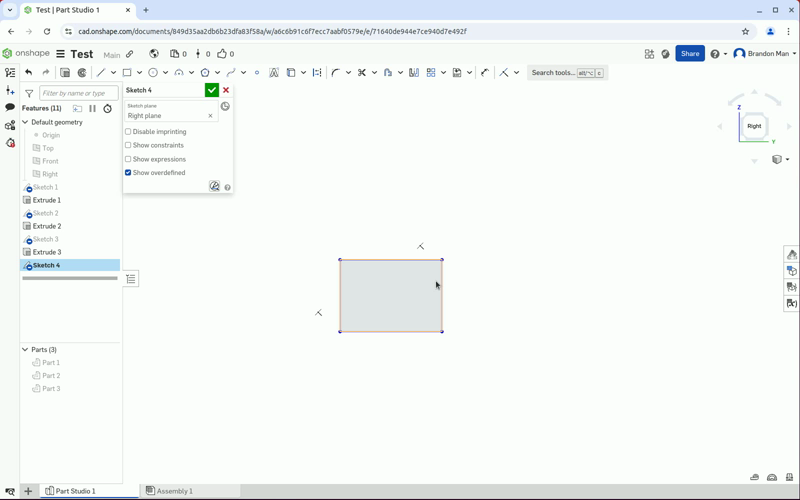
scroll(-6)
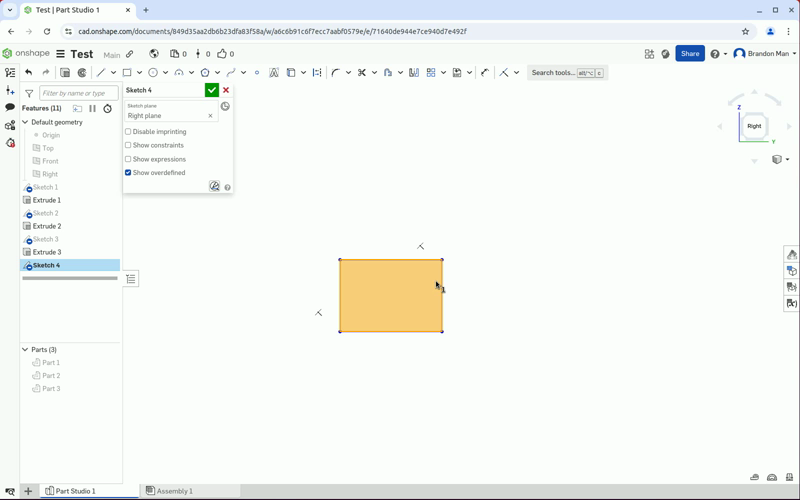
scroll(-6)
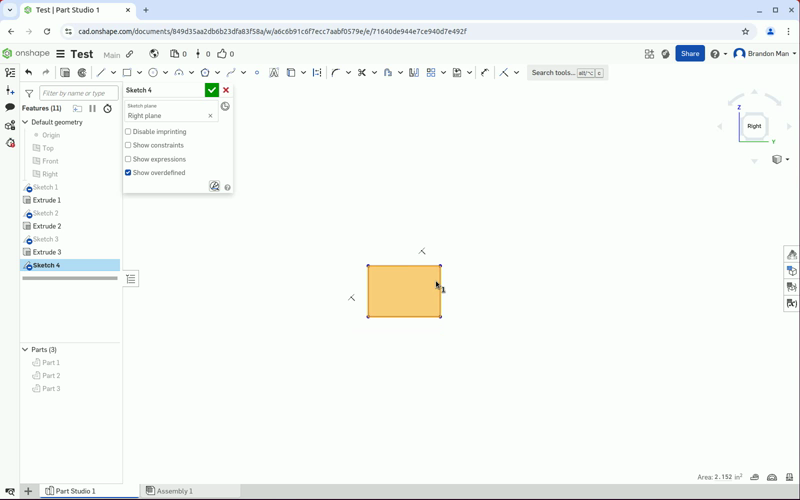
scroll(-6)
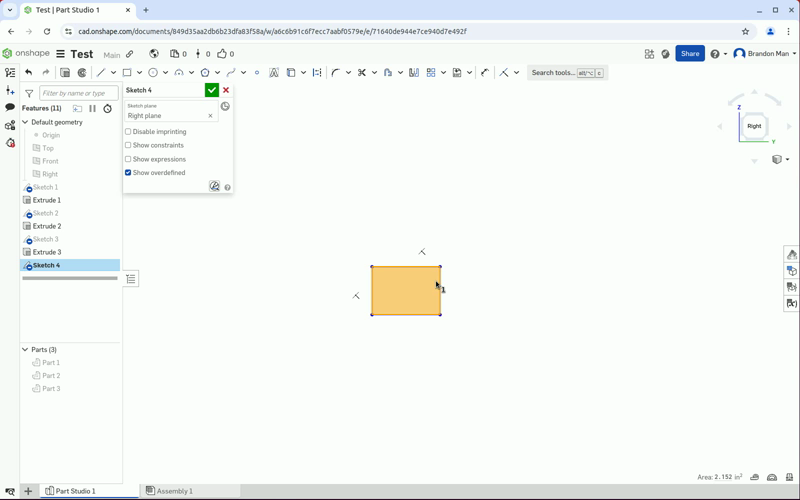
scroll(-6)
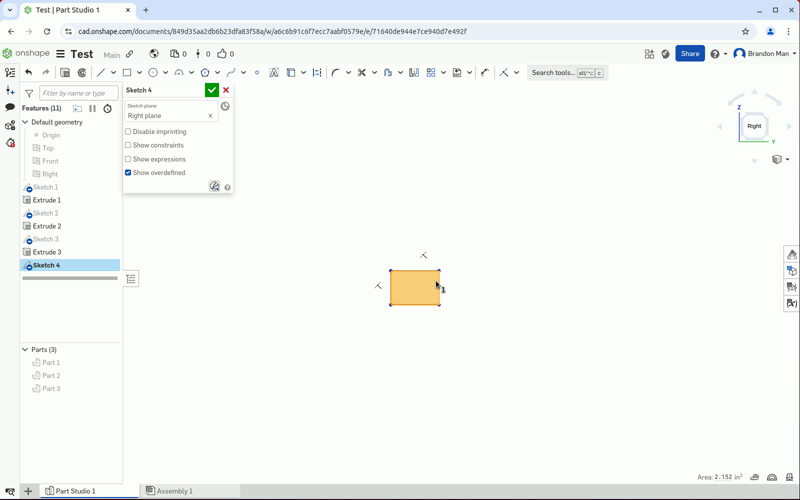
scroll(-6)
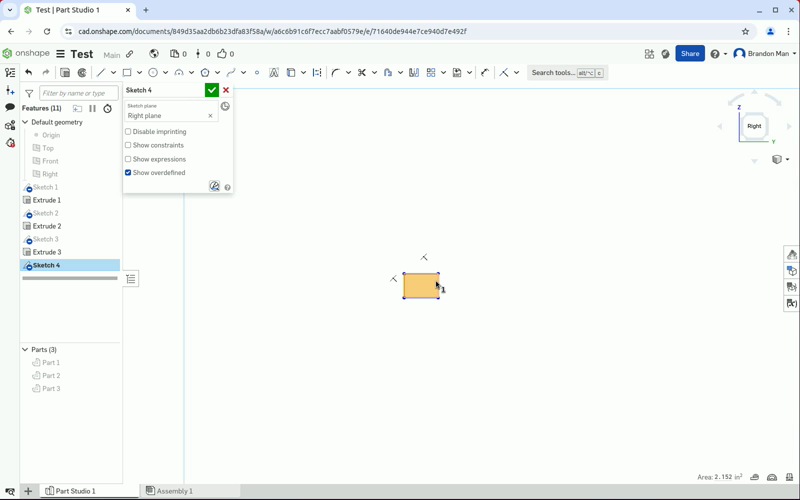
scroll(-6)
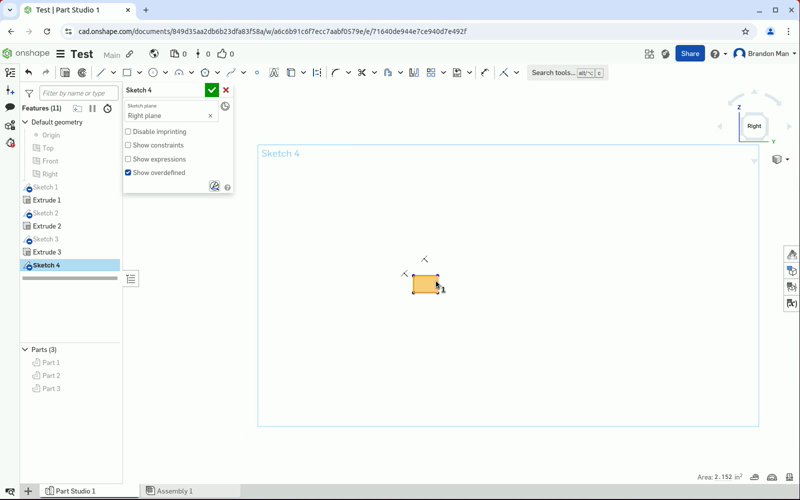
scroll(-6)
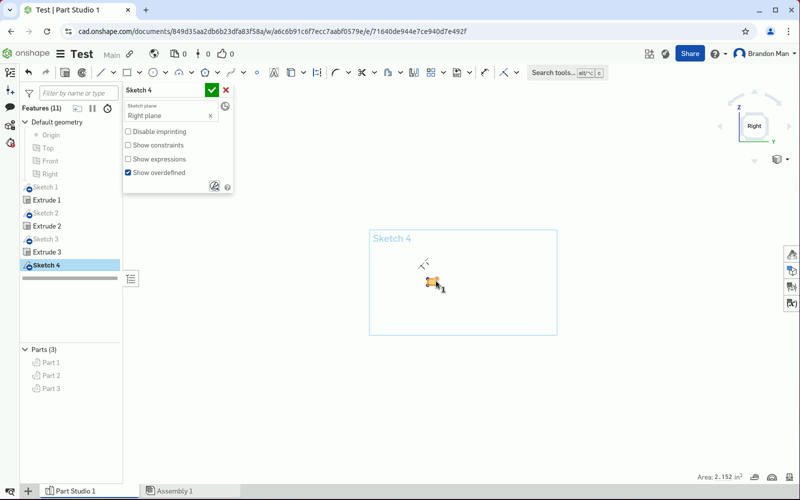
mouse_move(73, 352)
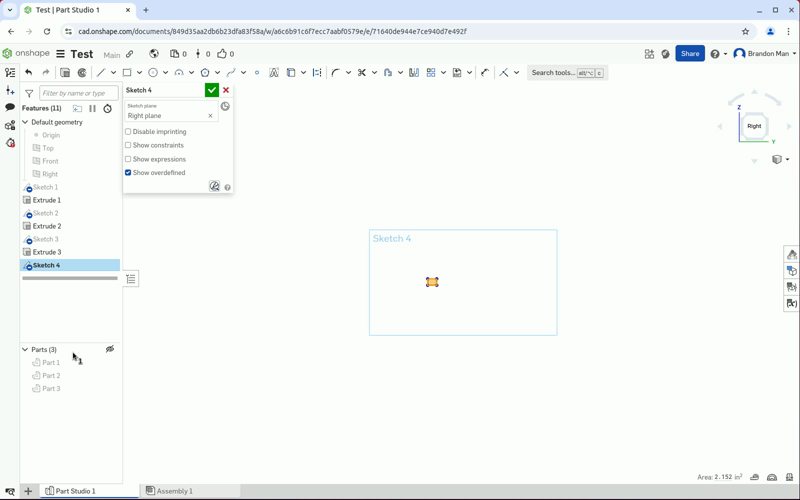
key(shift+y)
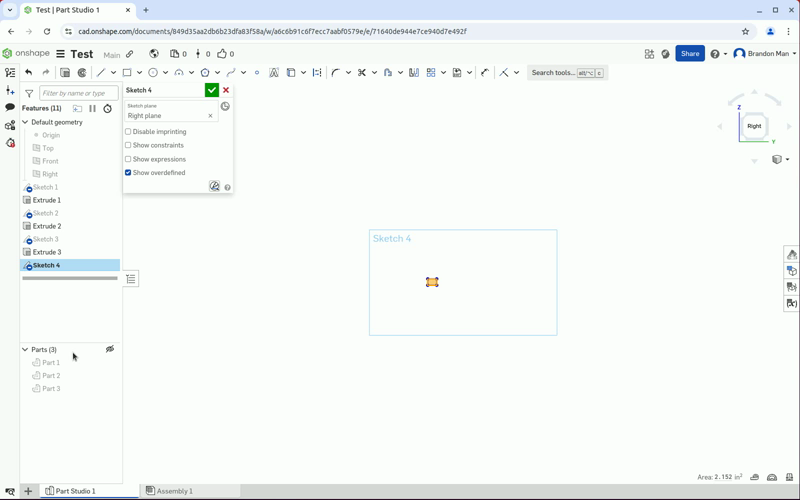
key(shift+e)
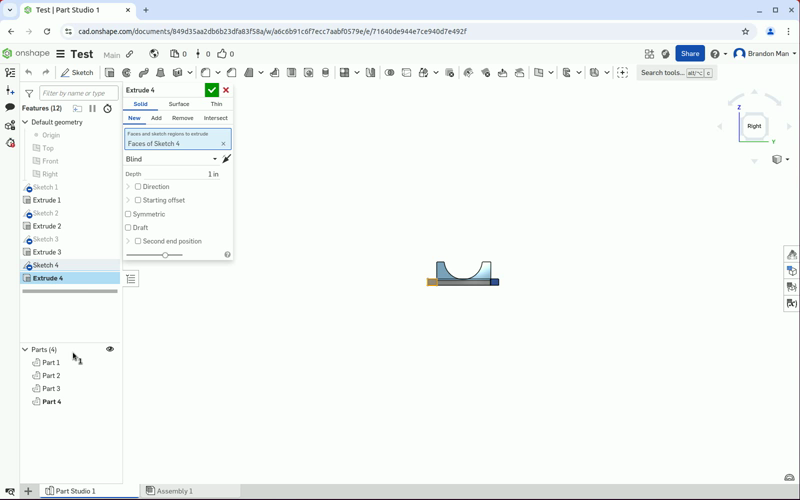
mouse_move(143, 106)
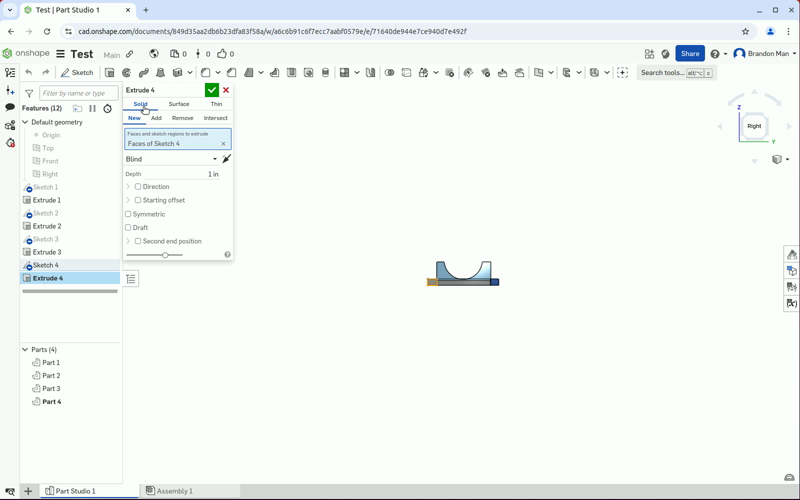
click(143, 106)
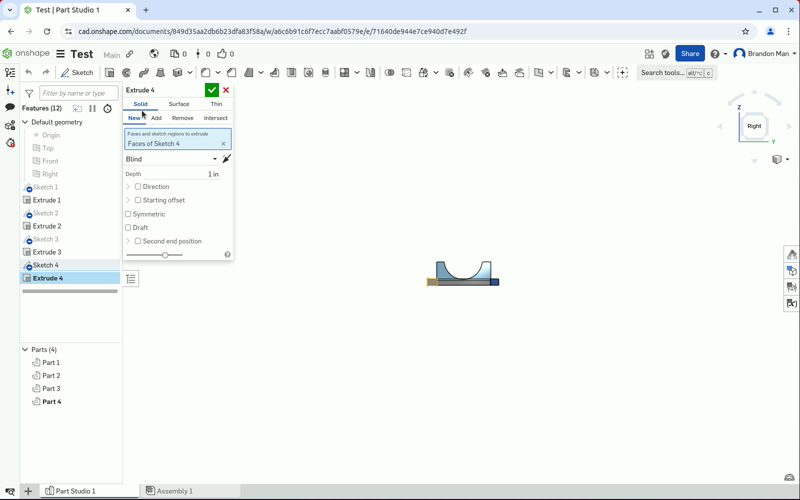
mouse_move(137, 120)
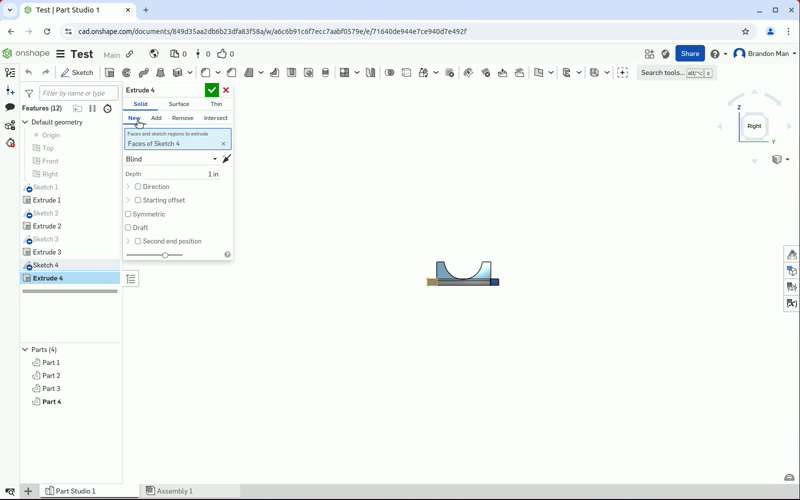
click(137, 120)
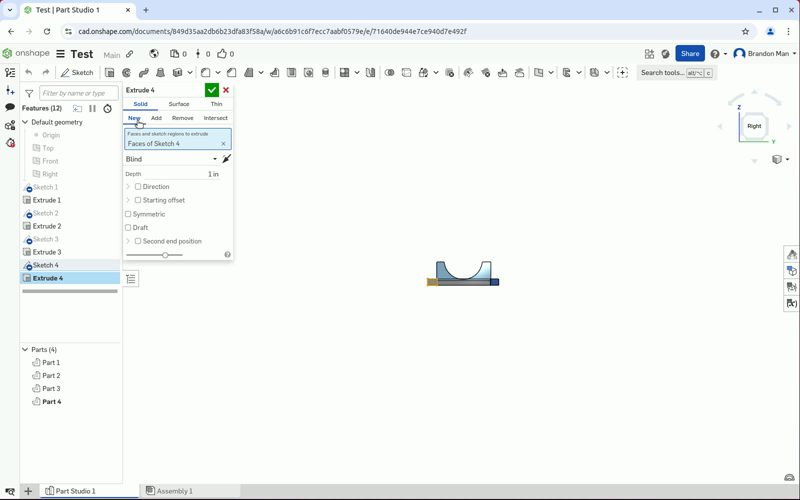
key(tab, 4)
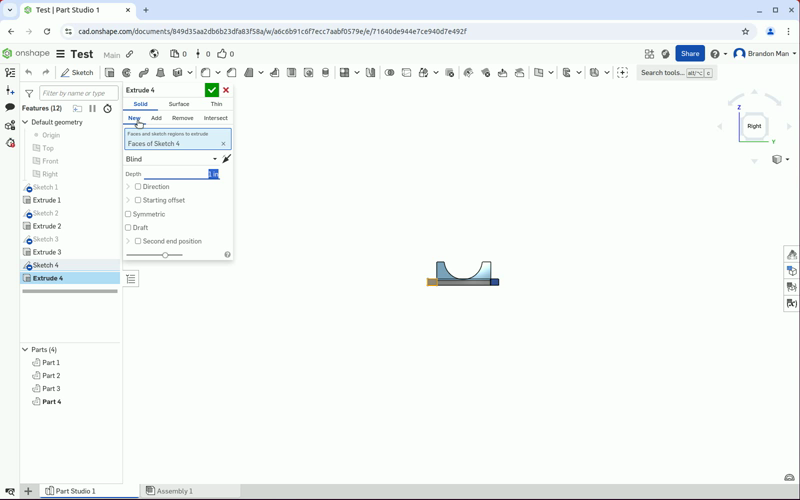
text(23.108)
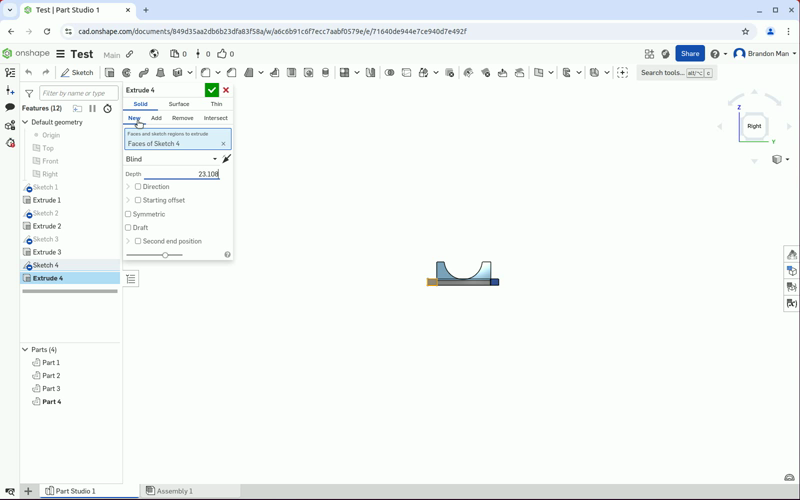
key(enter)
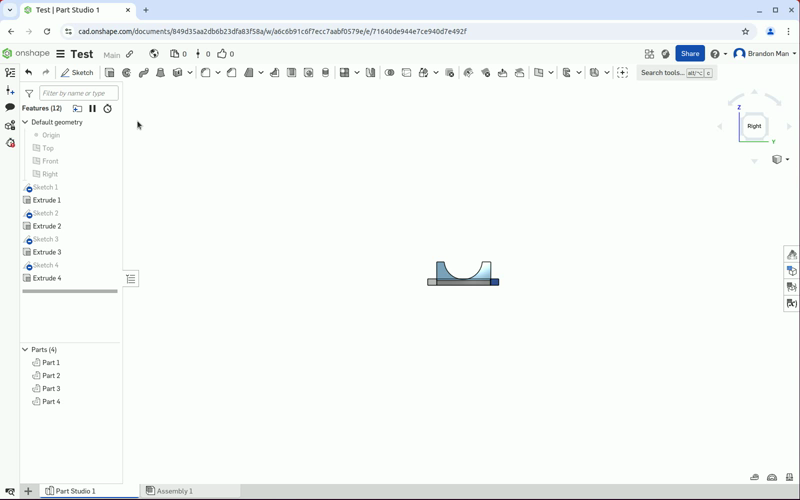
key(shift+h)
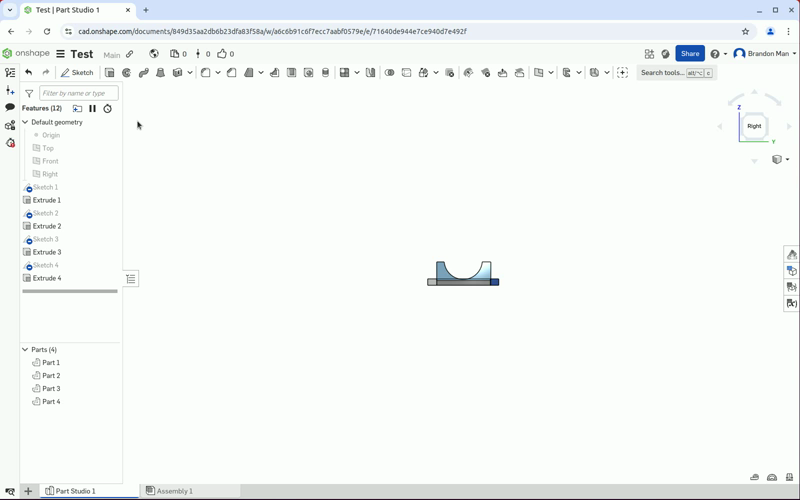
key(shift+h)
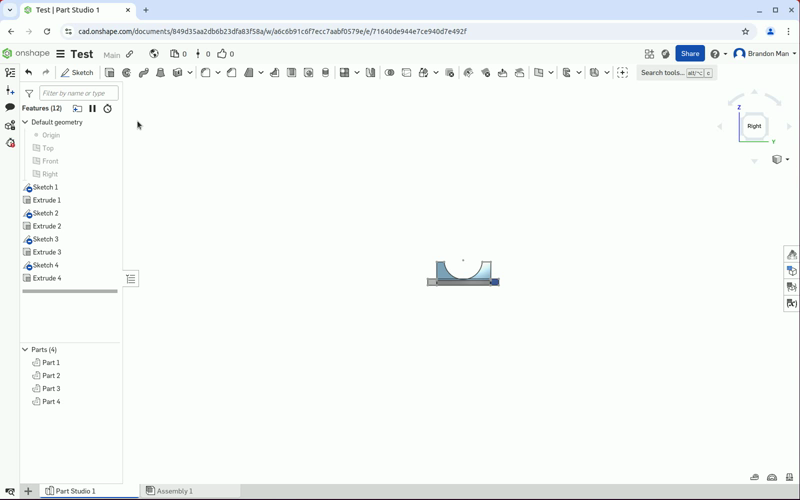
key(shift+7)
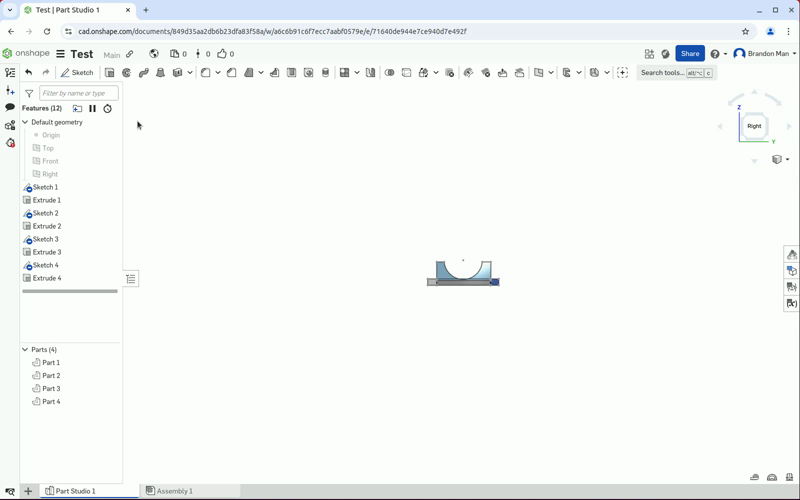
key(right, 2)
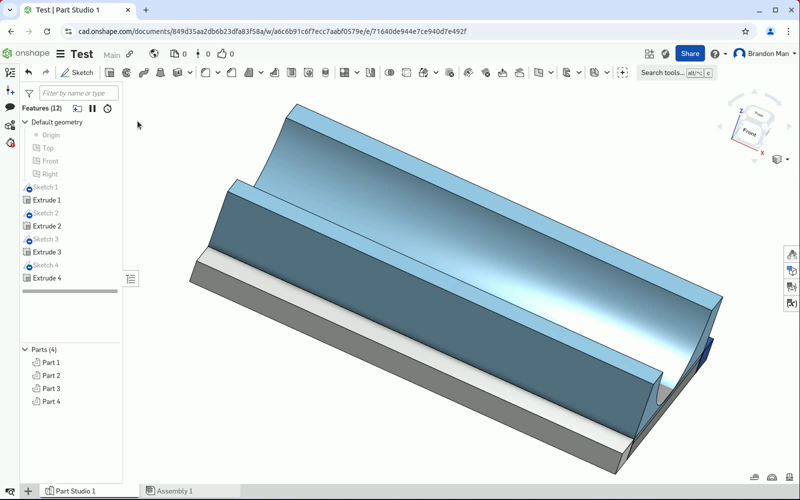
key(down, 2)
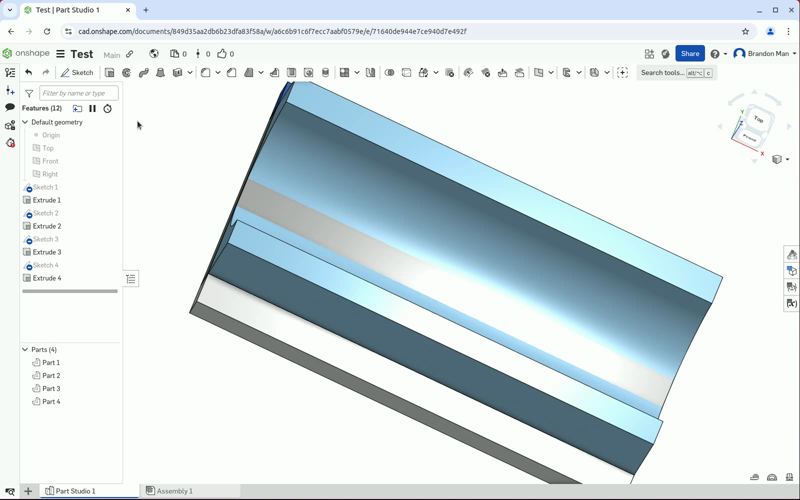
key(up, 2)
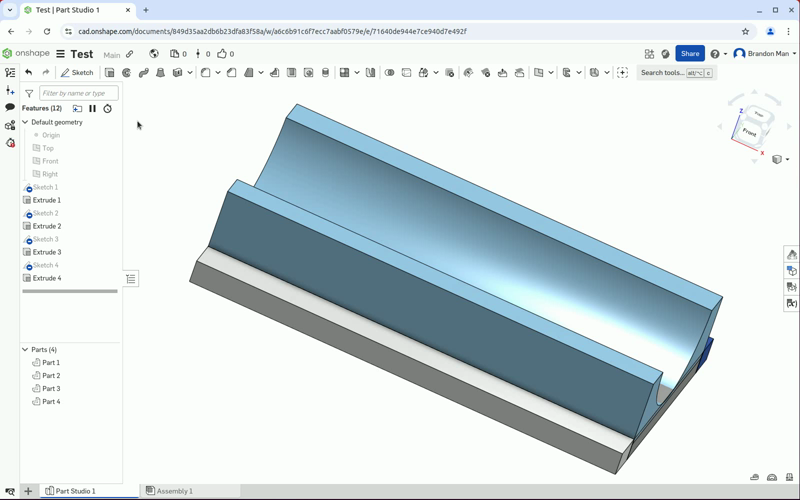
key(left, 2)
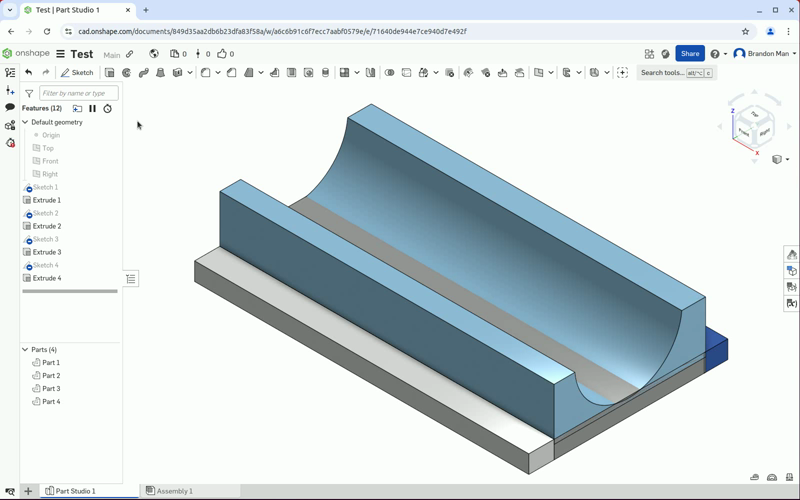
mouse_move(73, 189)
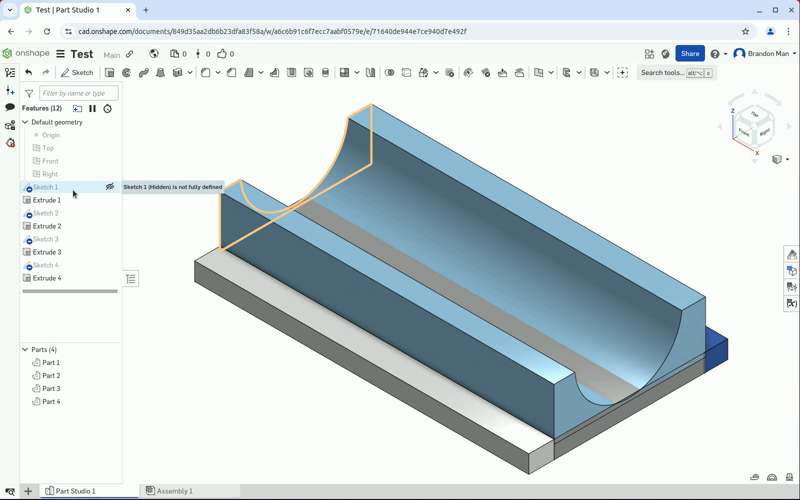
click(73, 189)